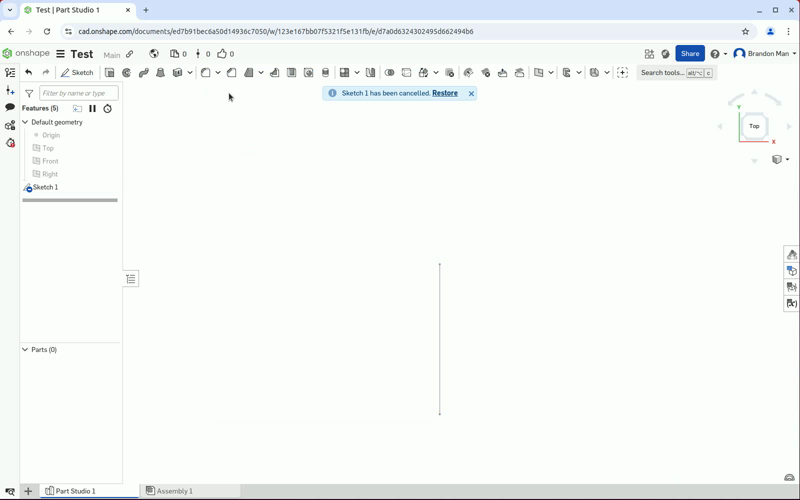
key(shift+h)
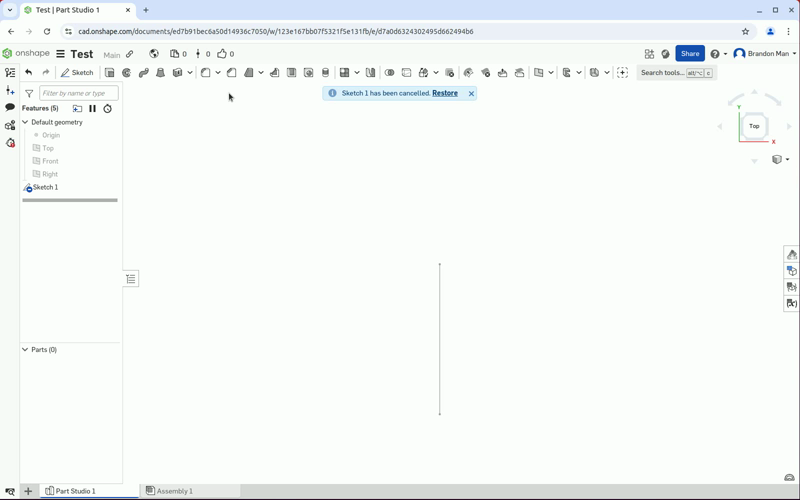
key(shift+s)
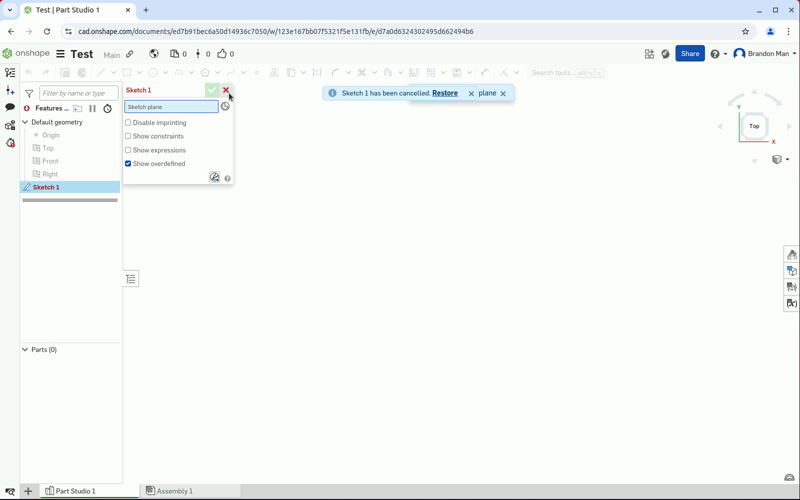
mouse_move(73, 150)
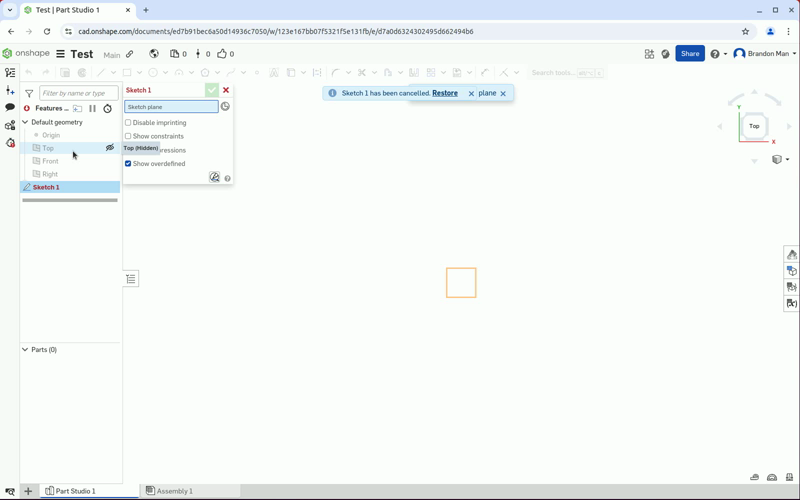
click(73, 150)
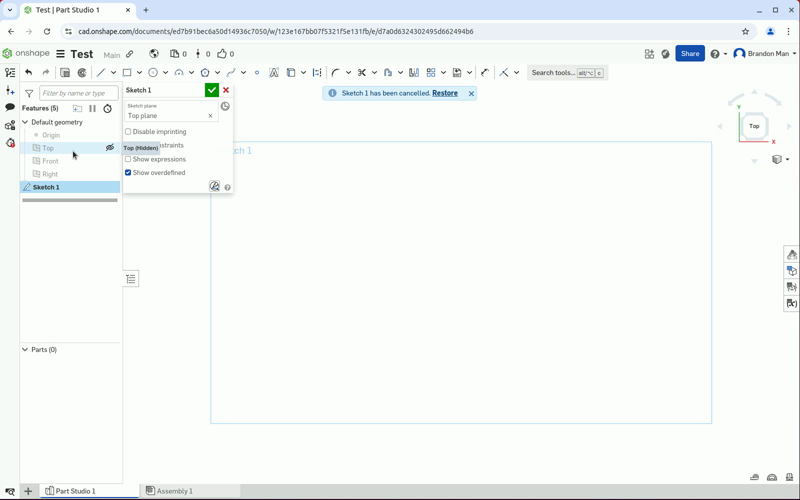
mouse_move(73, 352)
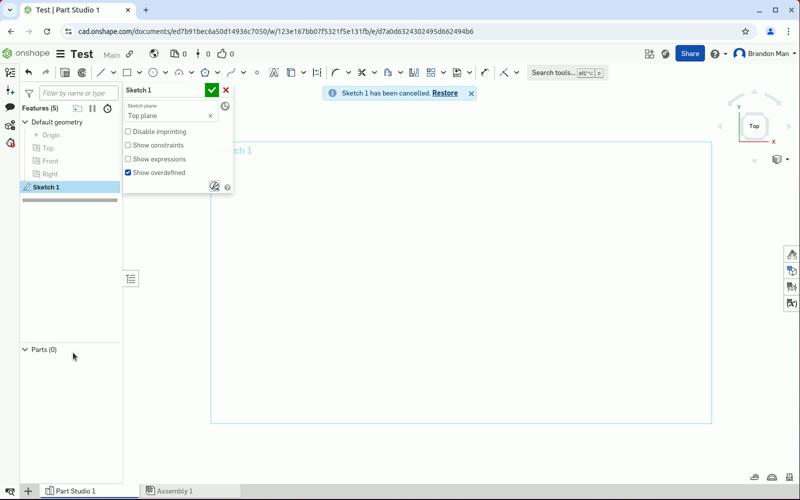
key(y)
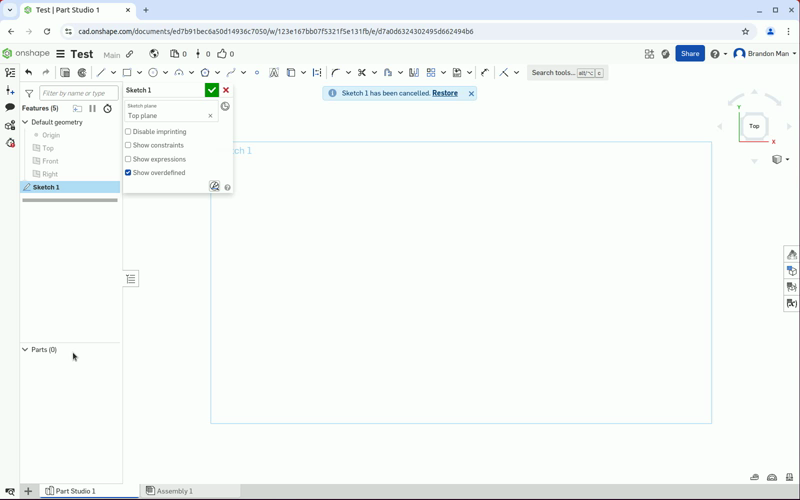
key(l)
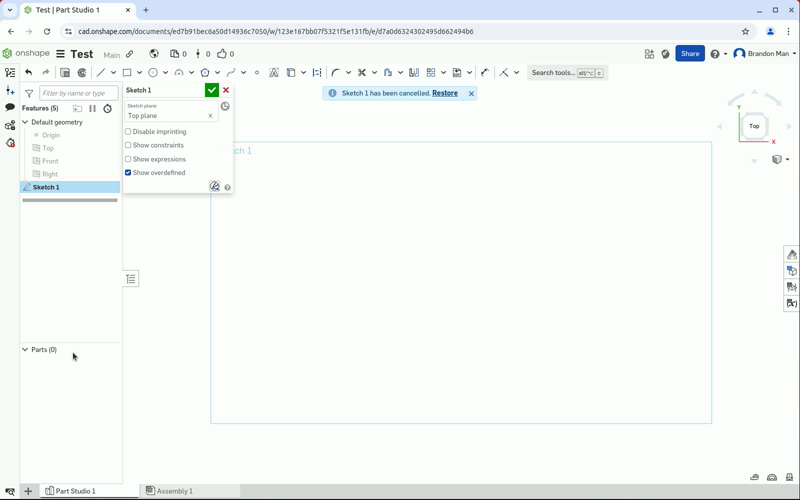
key_down(shift)
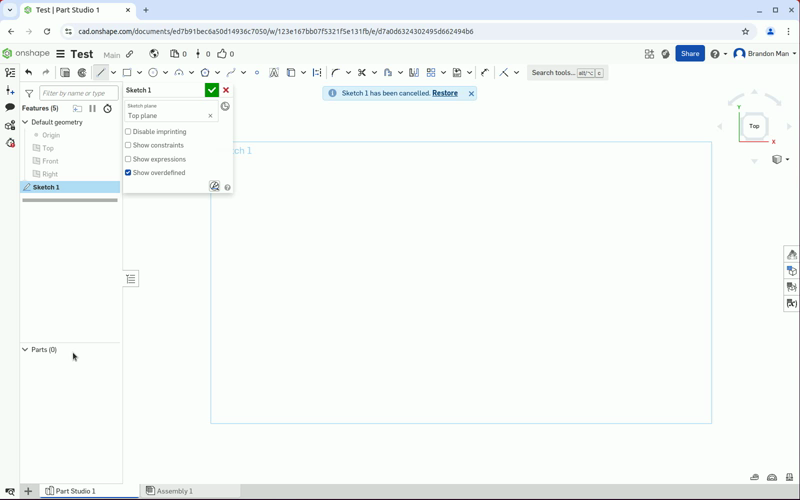
mouse_move(406, 306)
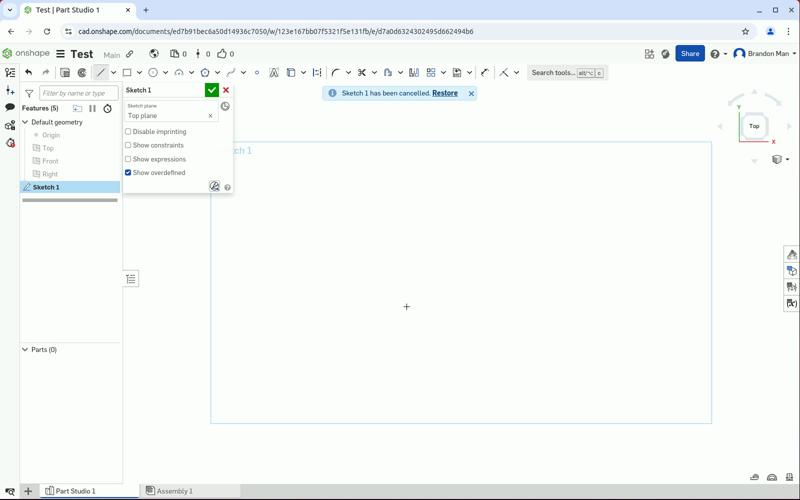
click(406, 306)
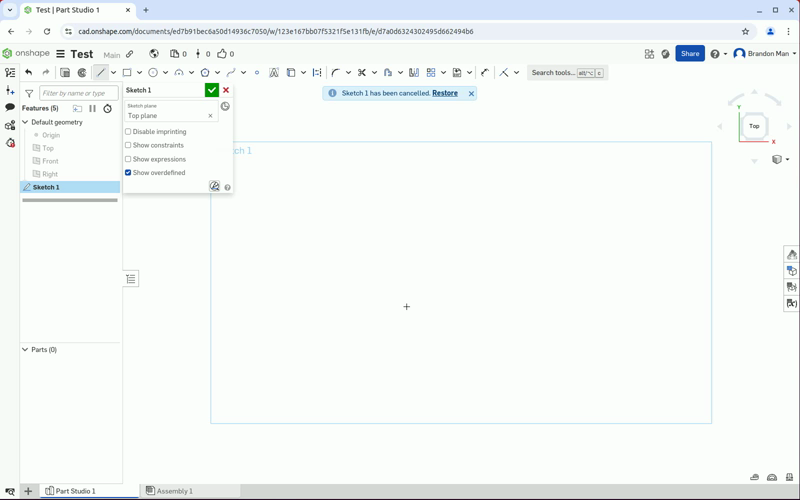
key_up(shift)
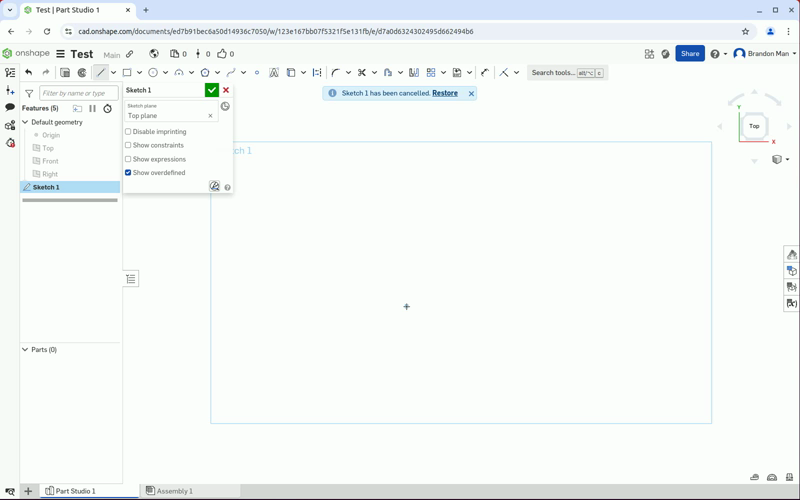
key_down(shift)
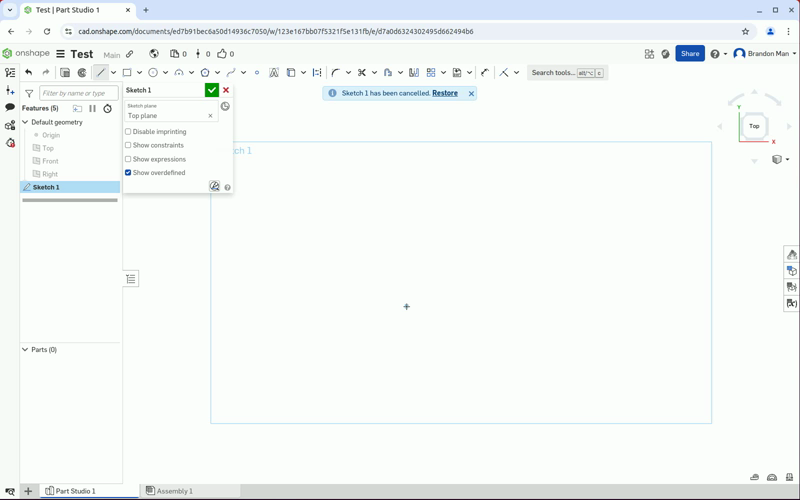
mouse_move(515, 306)
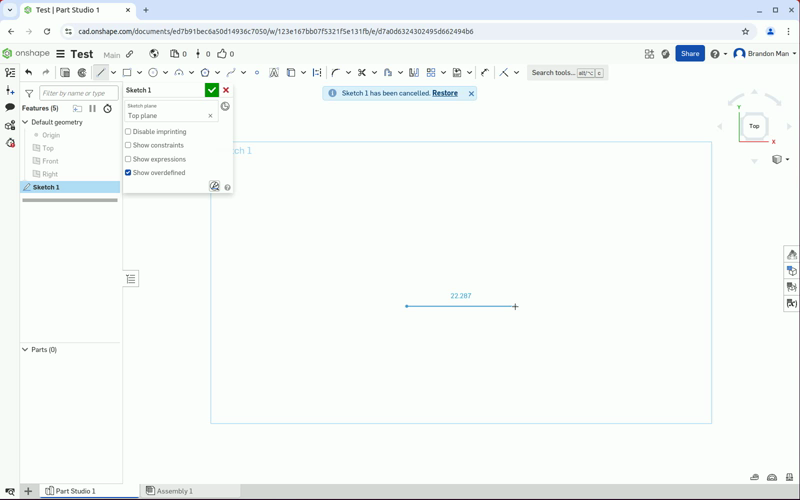
click(515, 306)
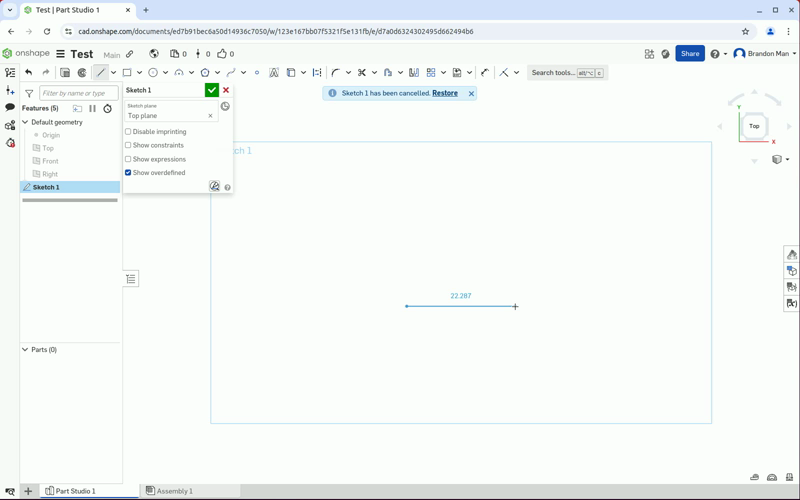
key_up(shift)
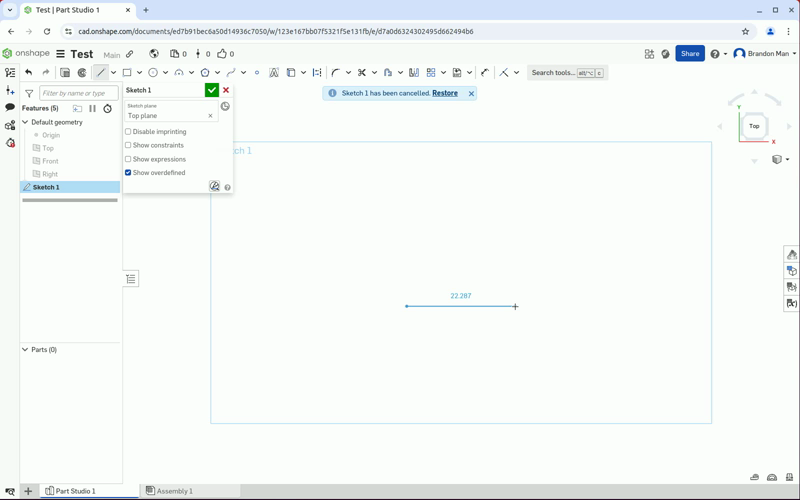
key(esc)
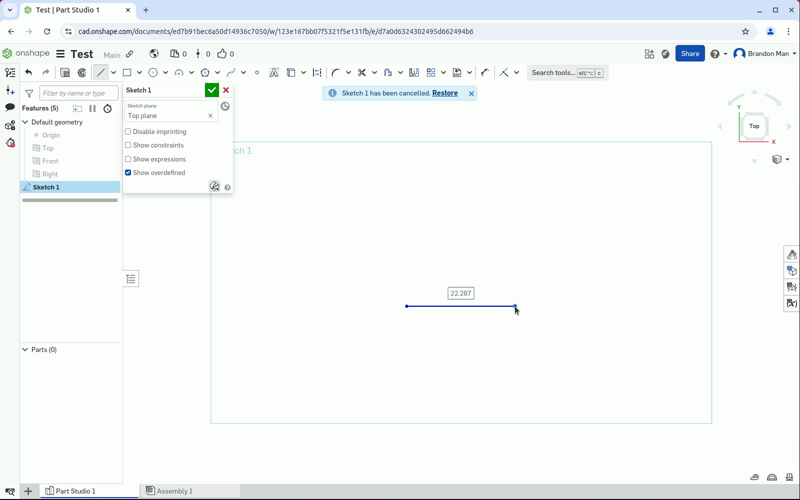
key(a)
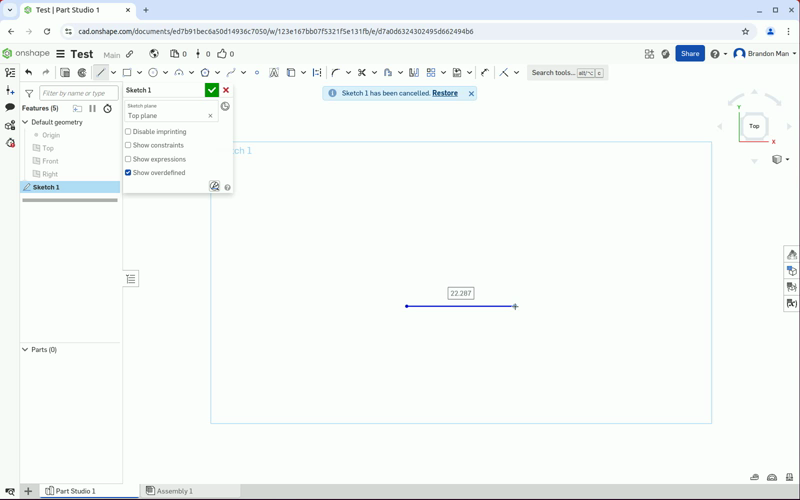
mouse_move(515, 306)
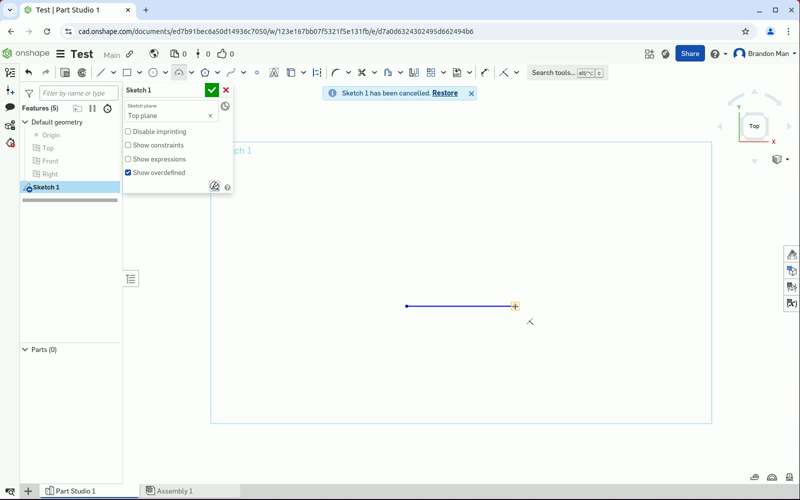
click(515, 306)
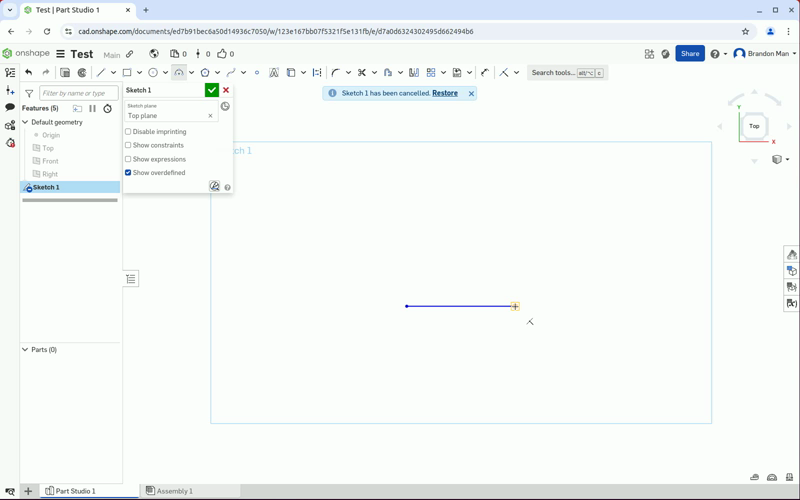
key_down(shift)
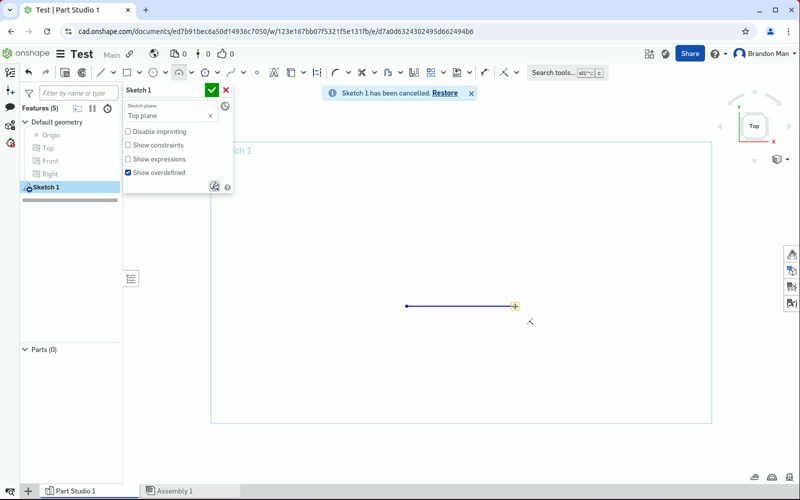
mouse_move(515, 258)
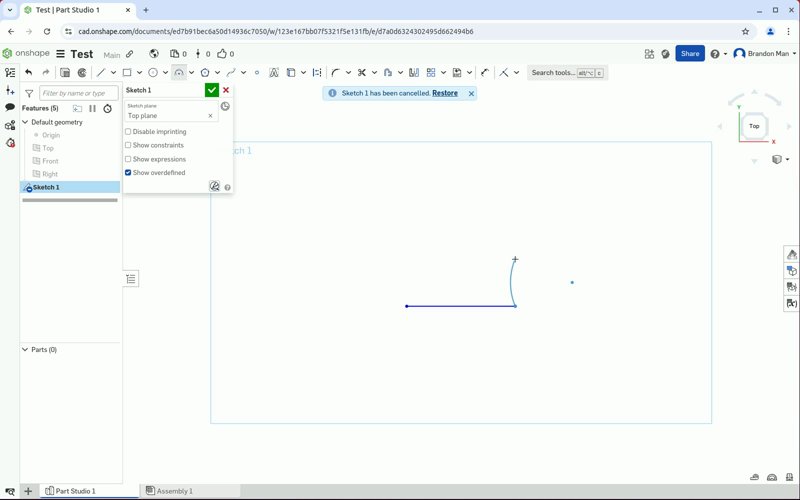
click(515, 258)
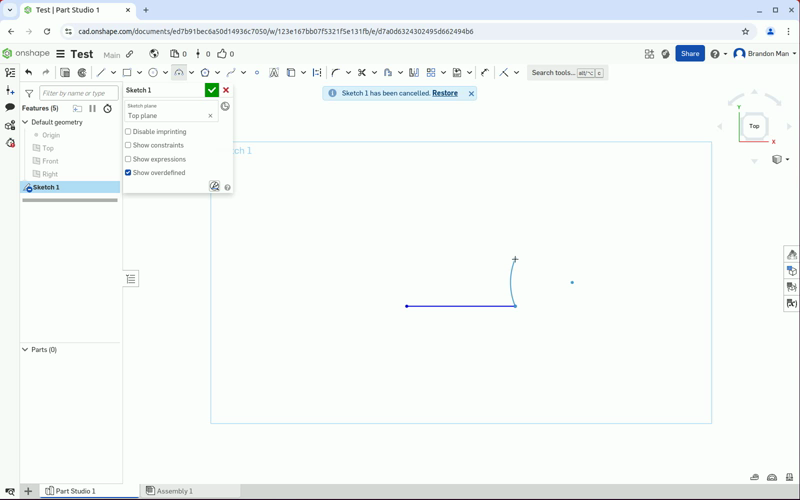
mouse_move(539, 282)
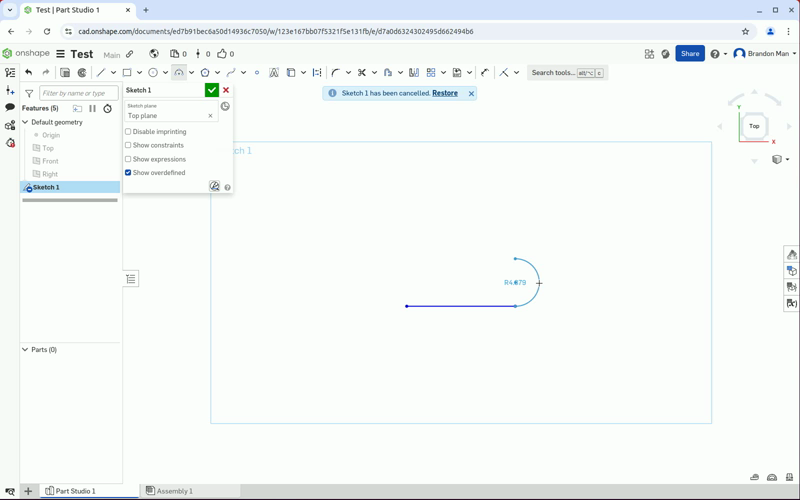
click(539, 282)
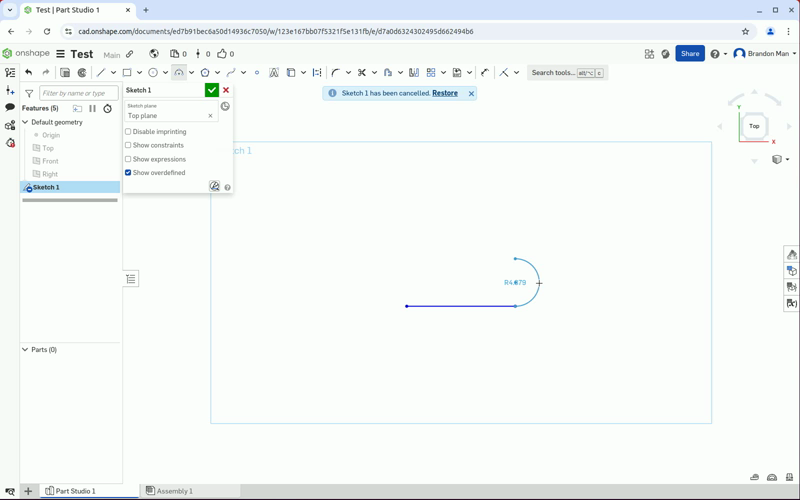
key_up(shift)
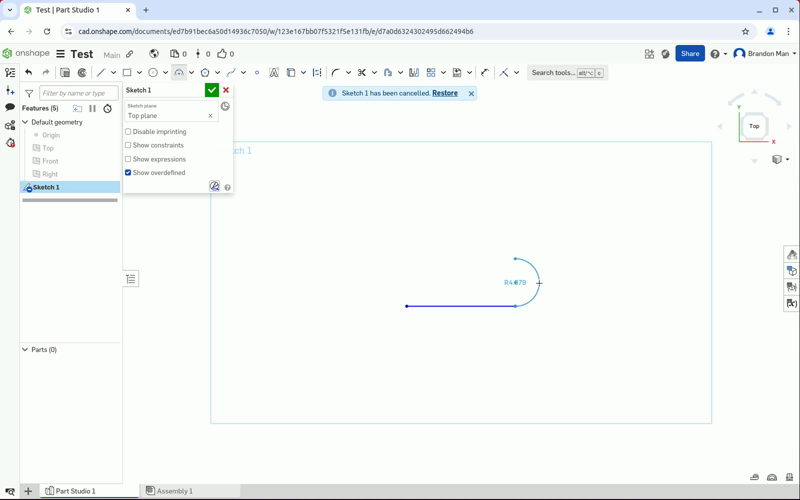
key(esc)
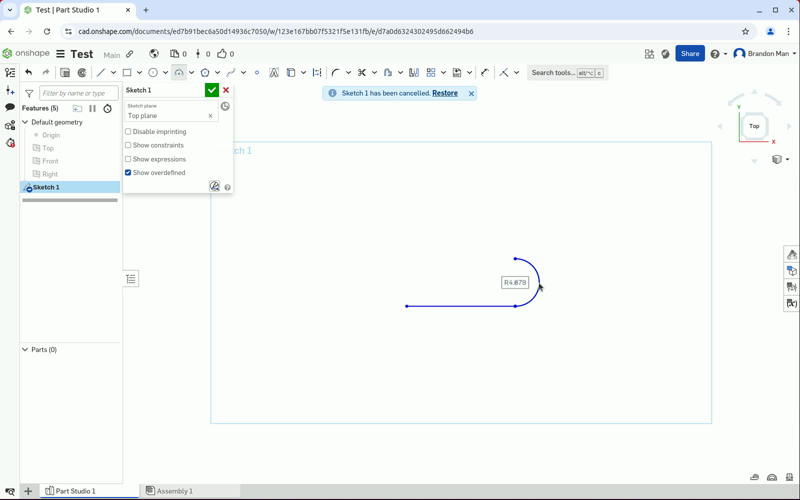
key(l)
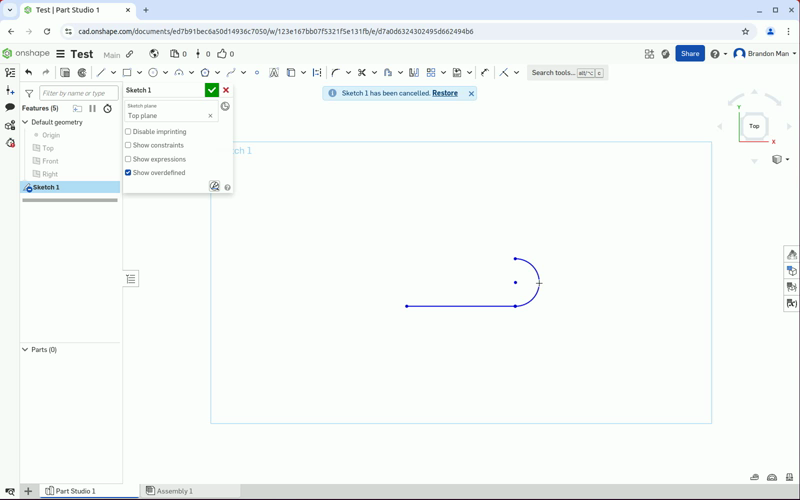
mouse_move(515, 258)
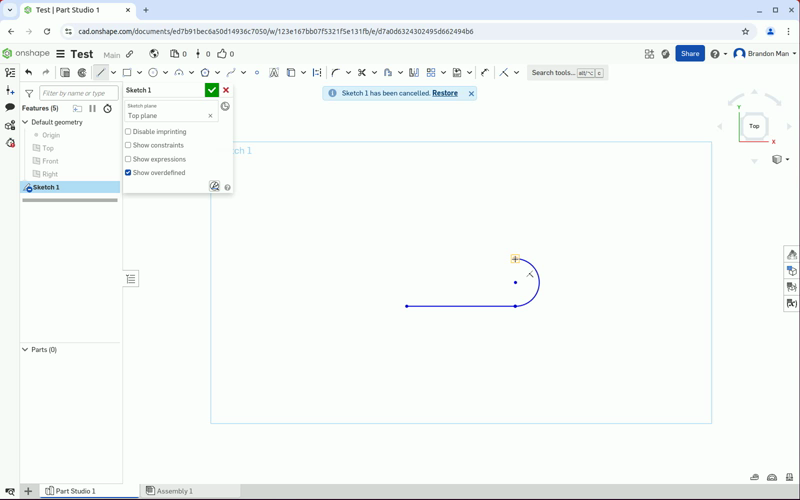
click(515, 258)
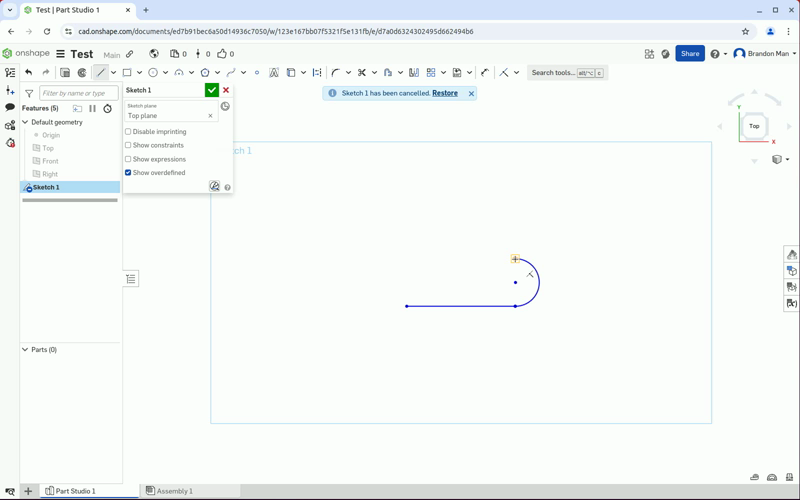
key_down(shift)
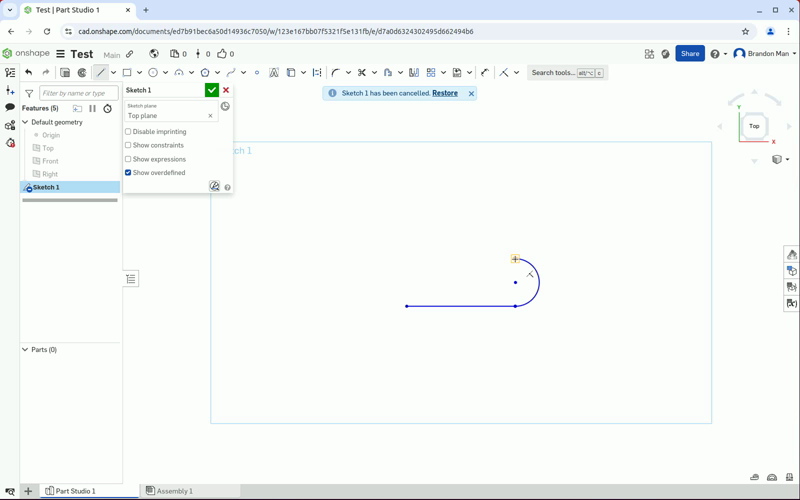
mouse_move(406, 258)
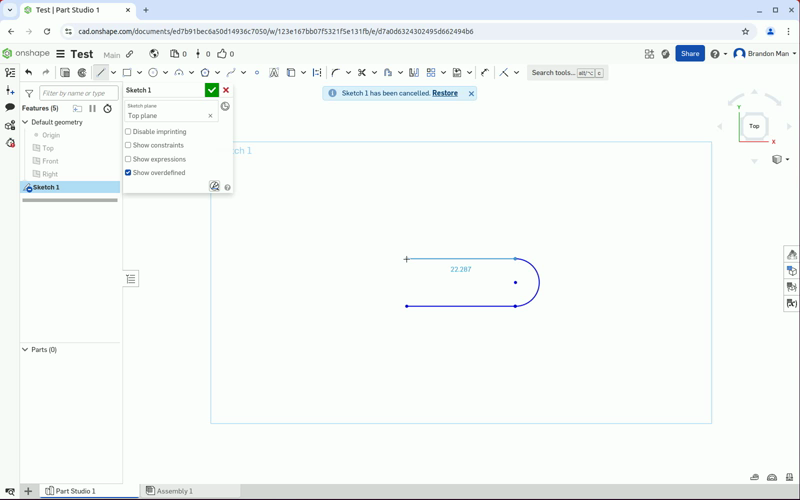
click(406, 258)
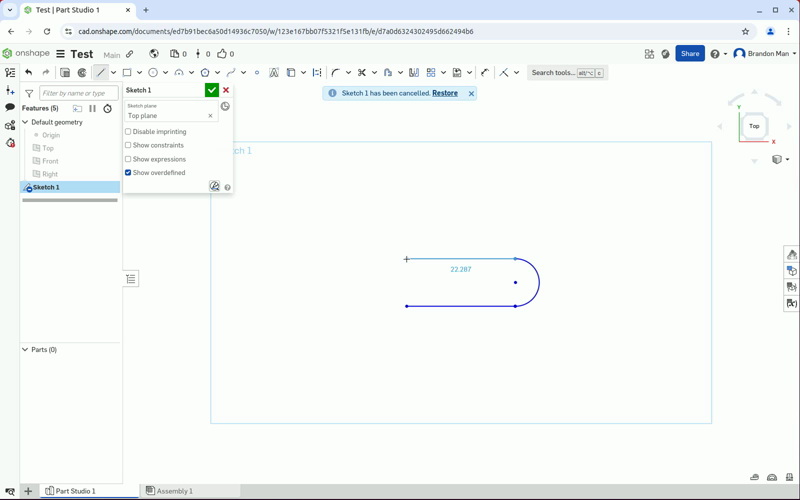
key_up(shift)
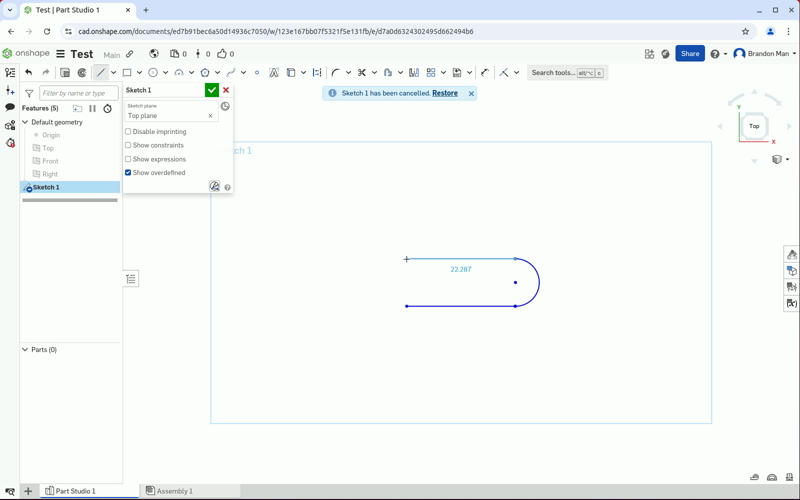
key(esc)
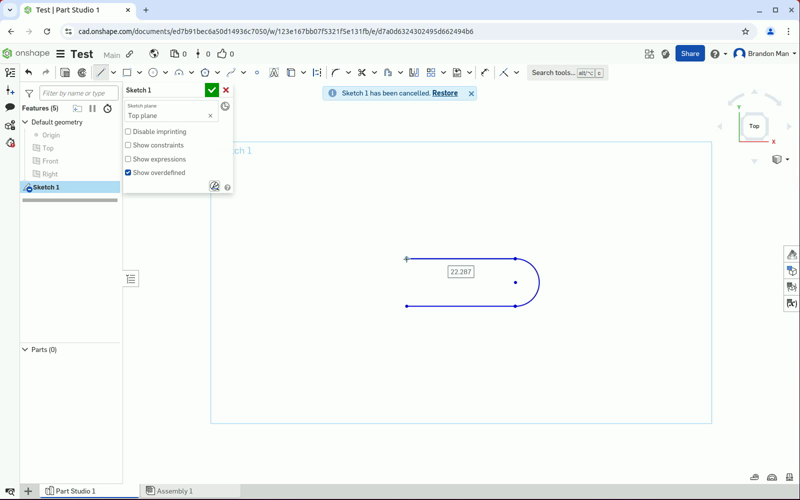
key(a)
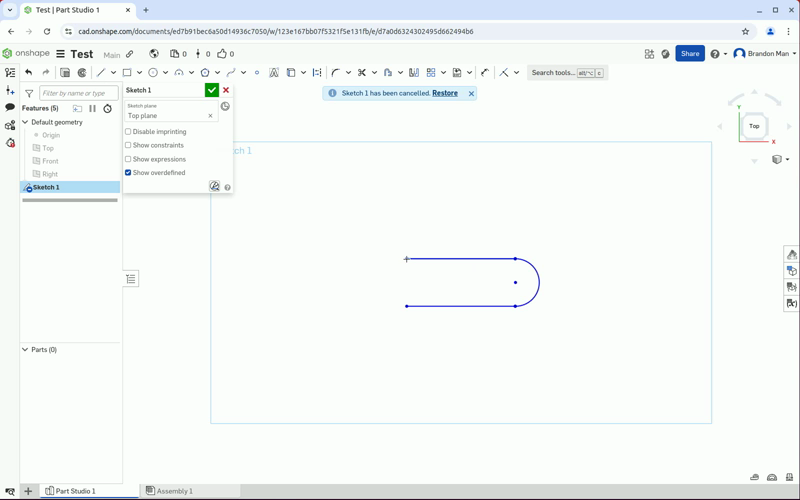
mouse_move(406, 258)
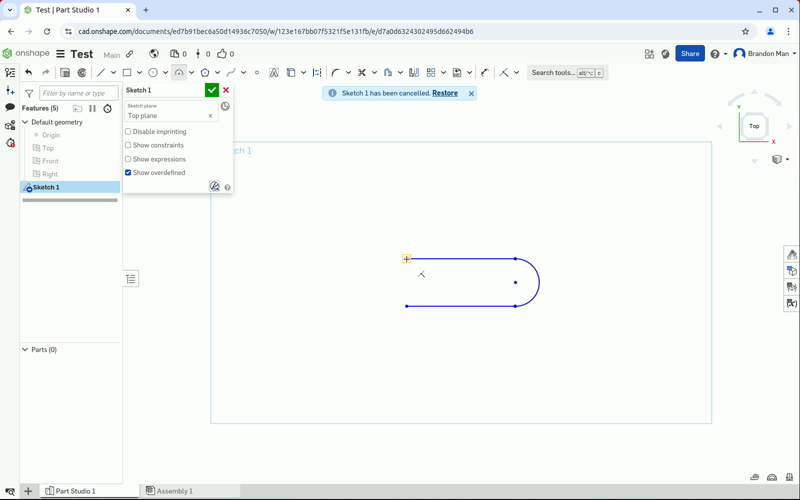
click(406, 258)
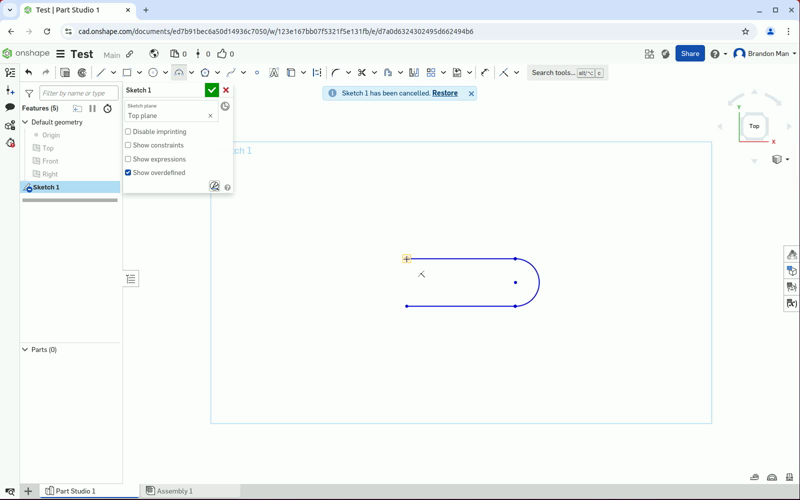
mouse_move(406, 306)
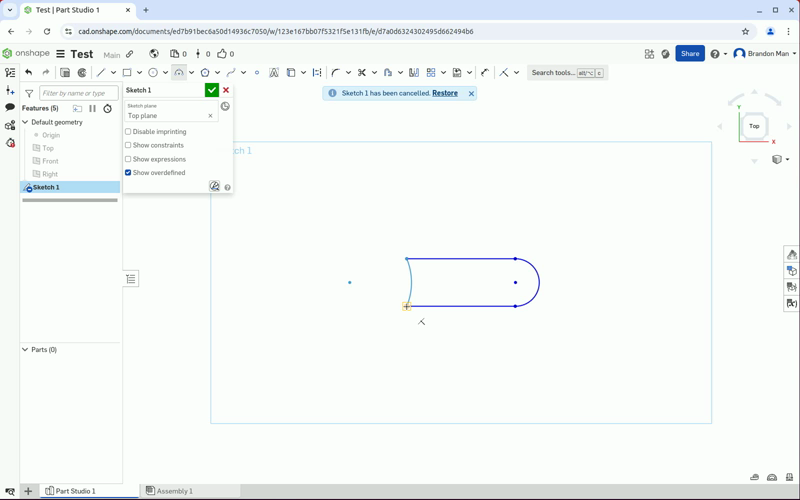
click(406, 306)
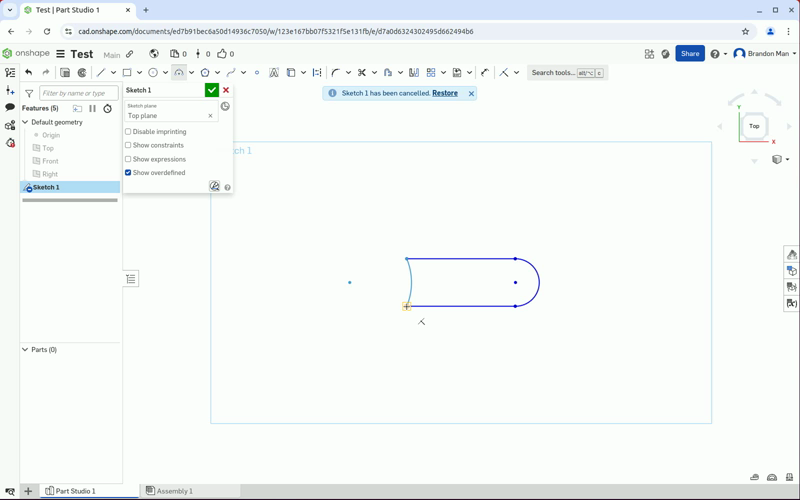
key_down(shift)
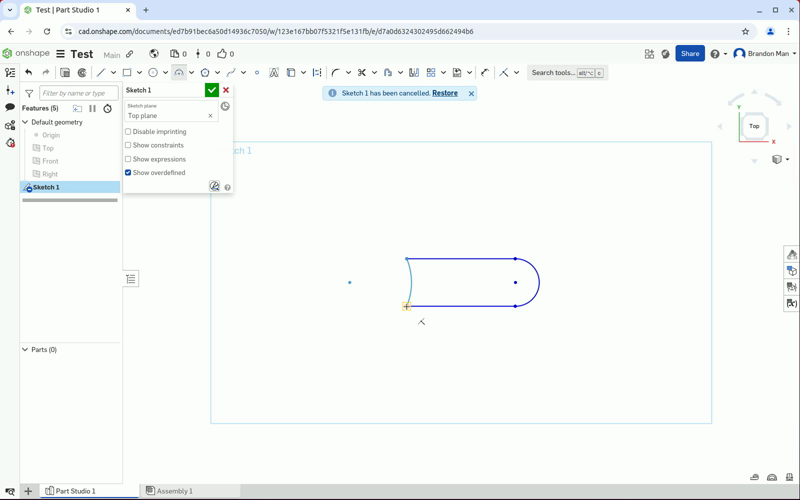
mouse_move(383, 282)
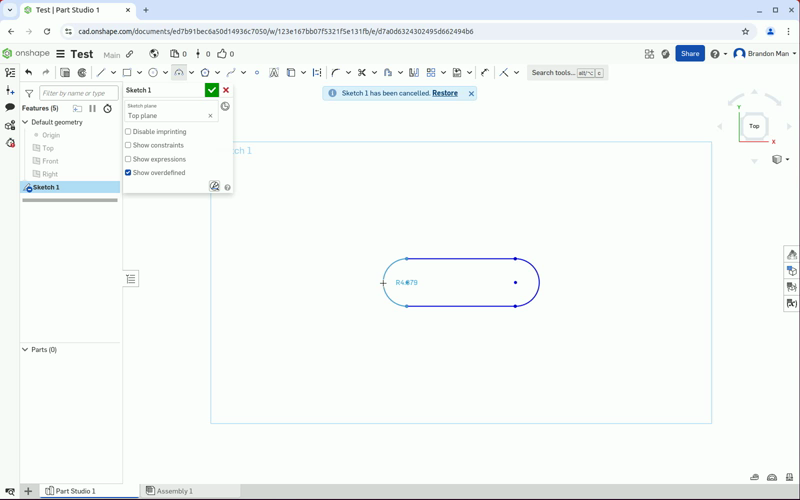
click(383, 282)
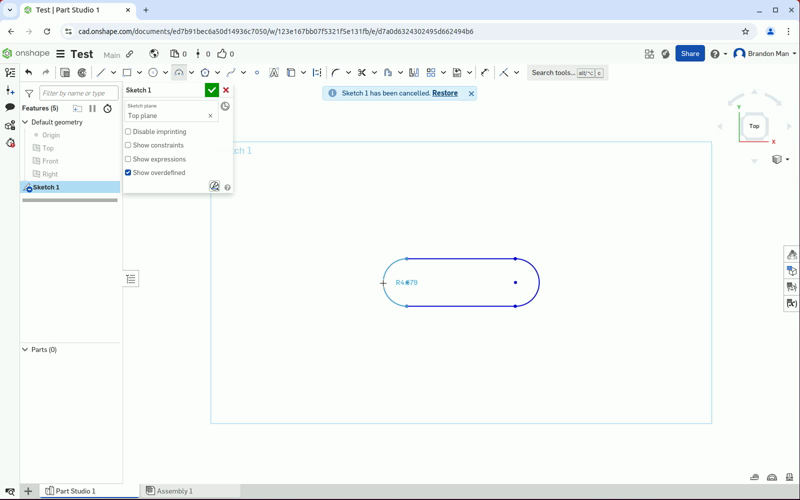
key_up(shift)
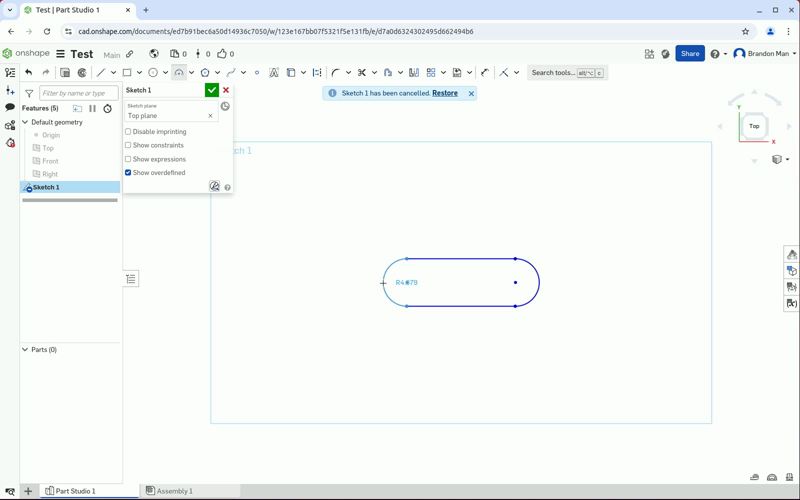
key(esc)
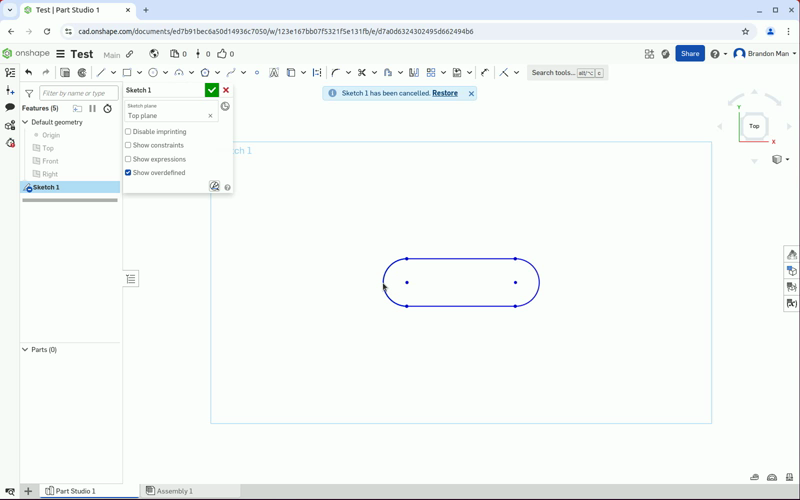
key(c)
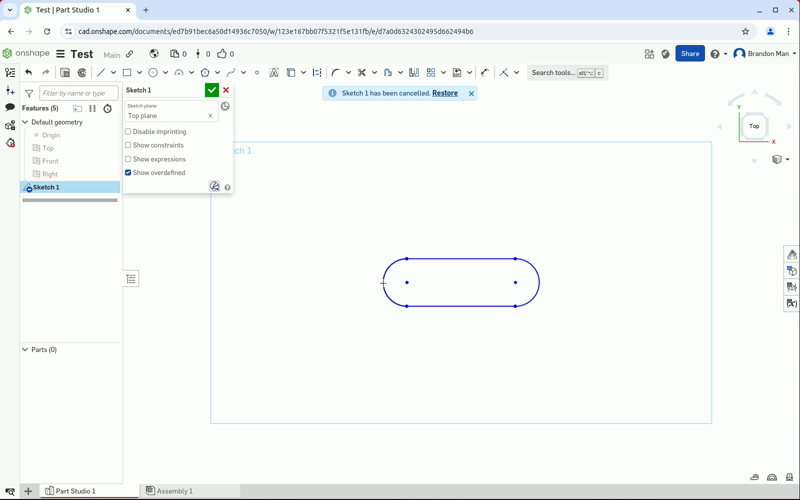
key_down(shift)
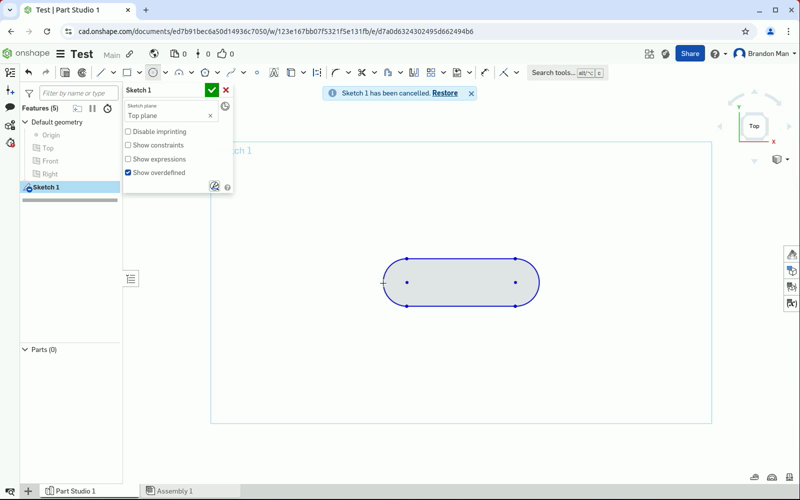
mouse_move(406, 282)
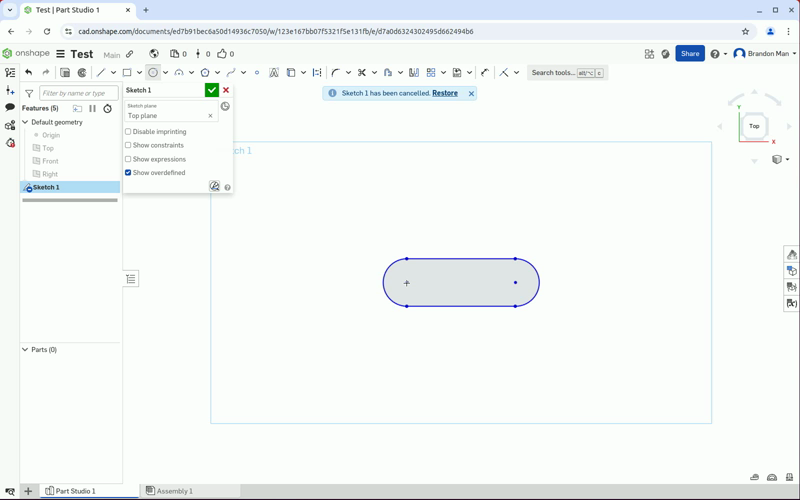
click(406, 282)
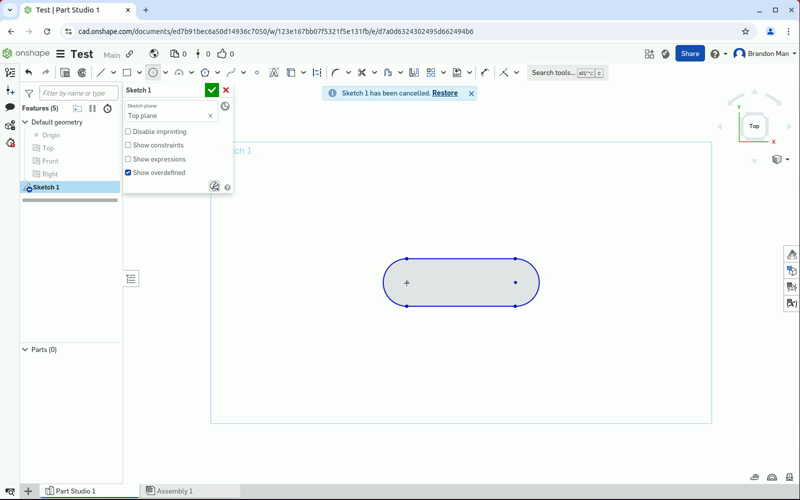
key_up(shift)
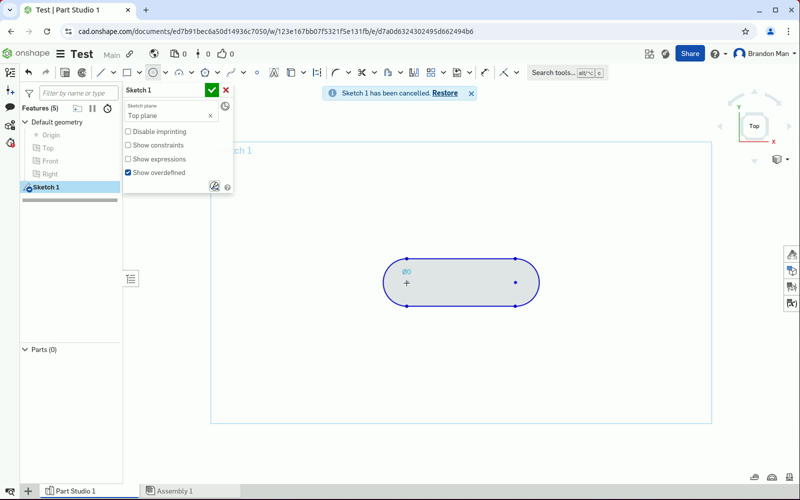
mouse_move(416, 282)
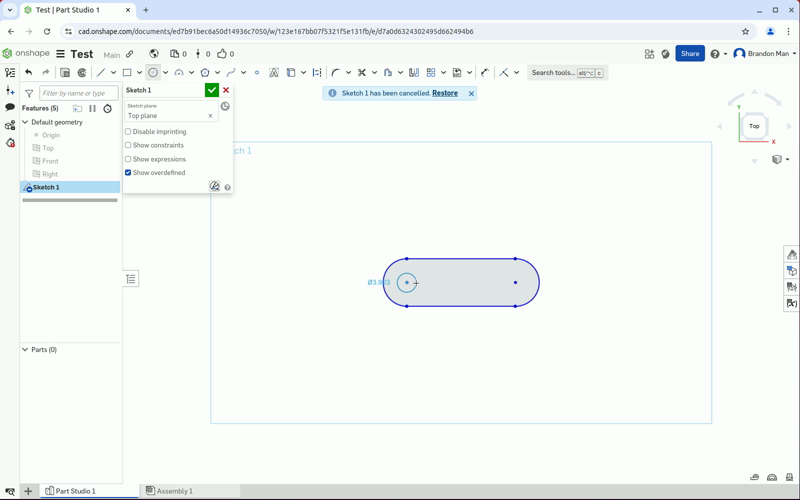
click(416, 282)
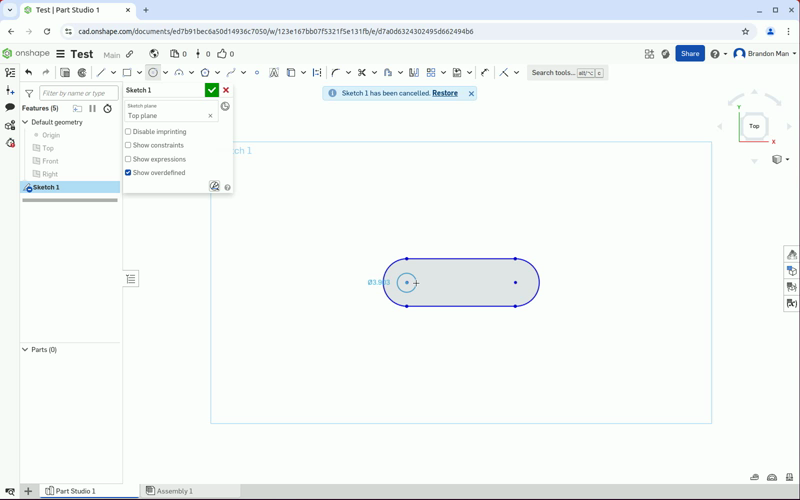
key(esc)
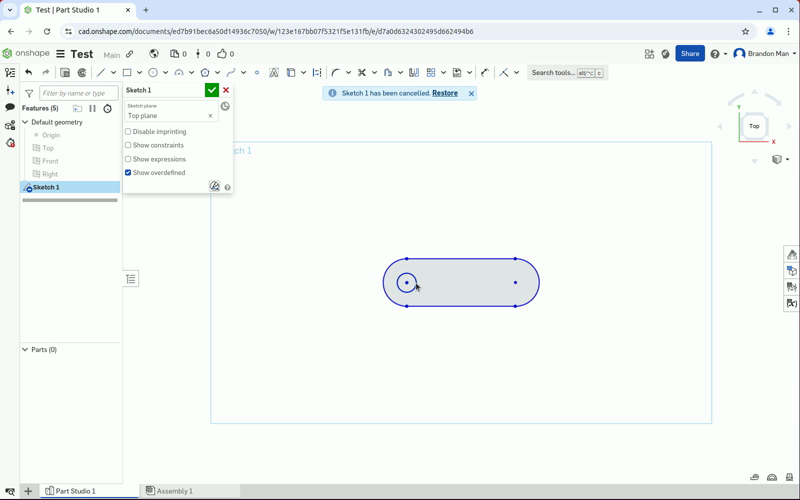
key(c)
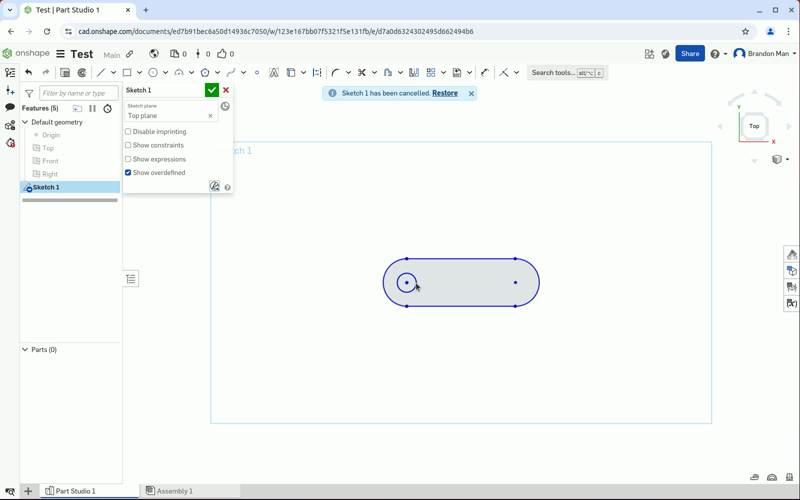
key_down(shift)
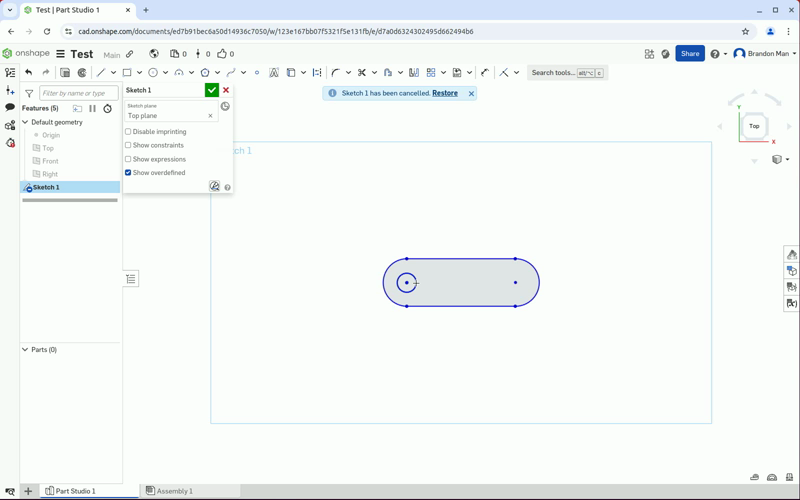
mouse_move(515, 282)
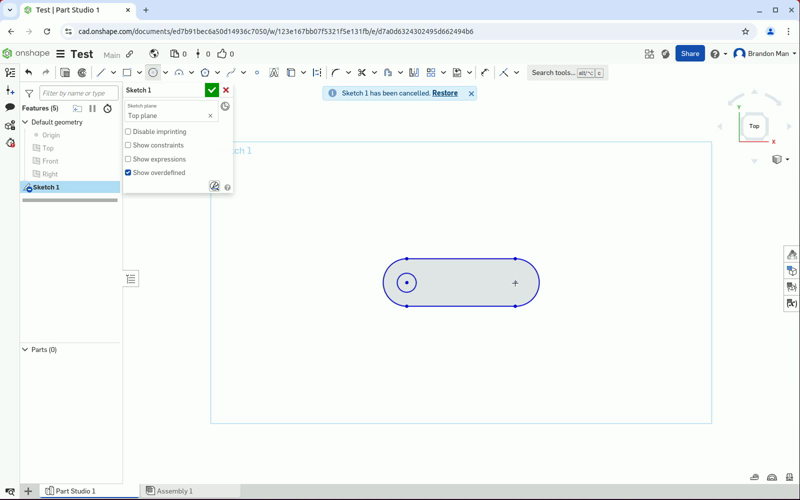
click(515, 282)
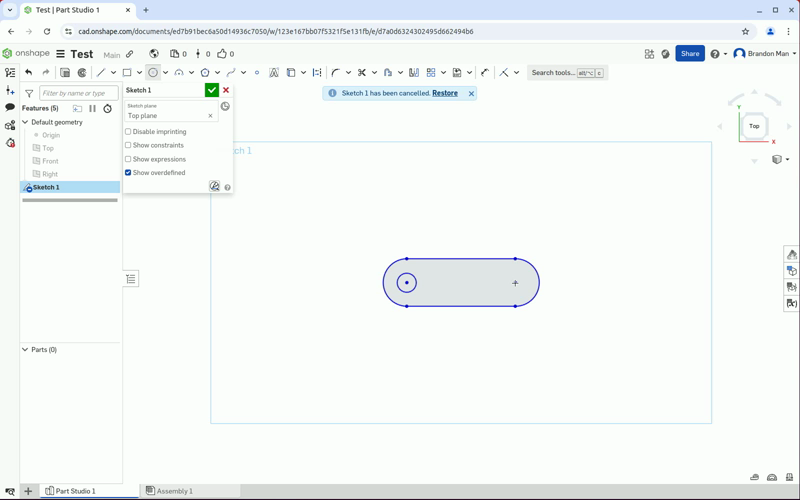
key_up(shift)
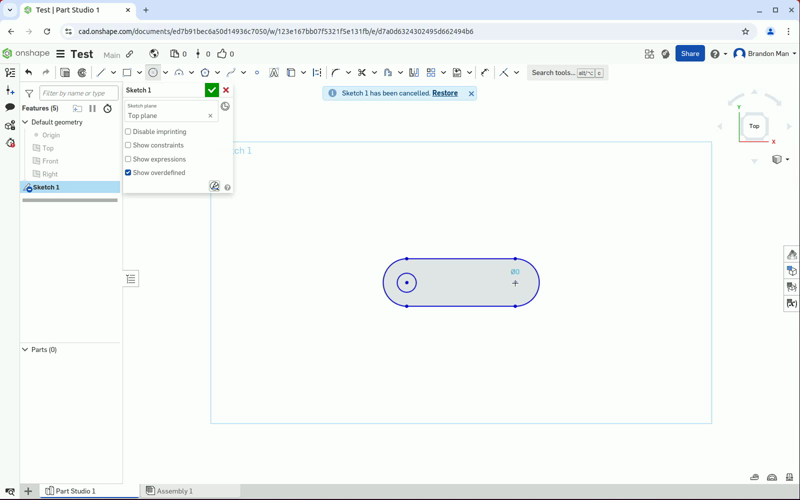
mouse_move(525, 282)
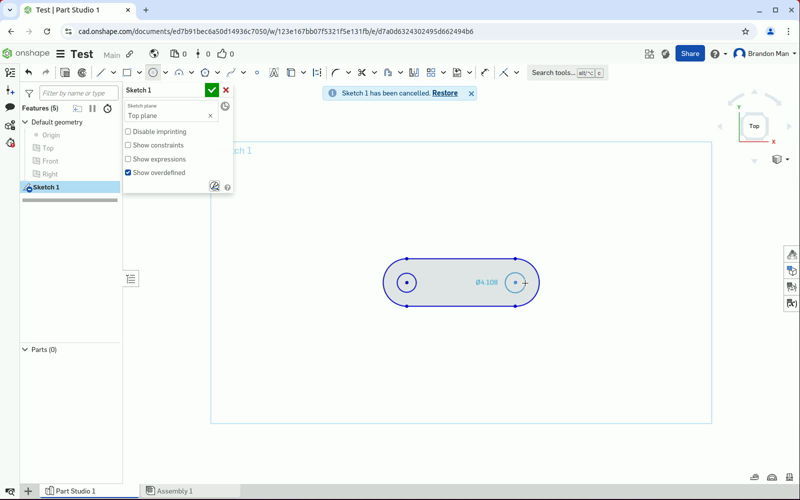
click(525, 282)
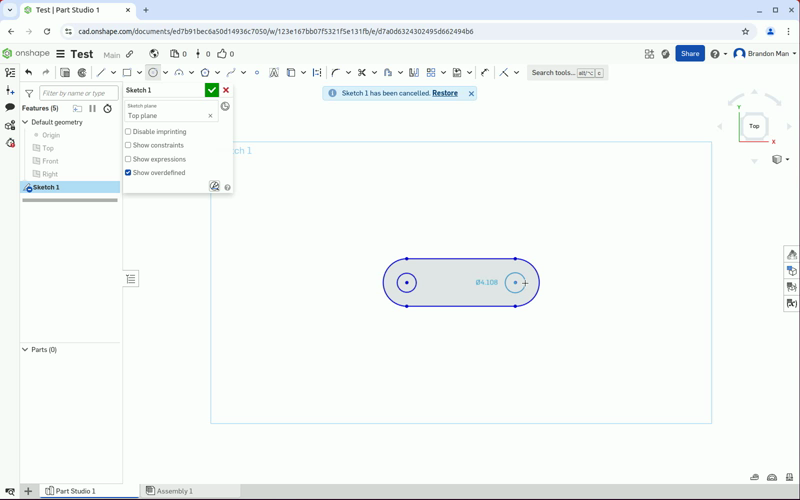
key(esc)
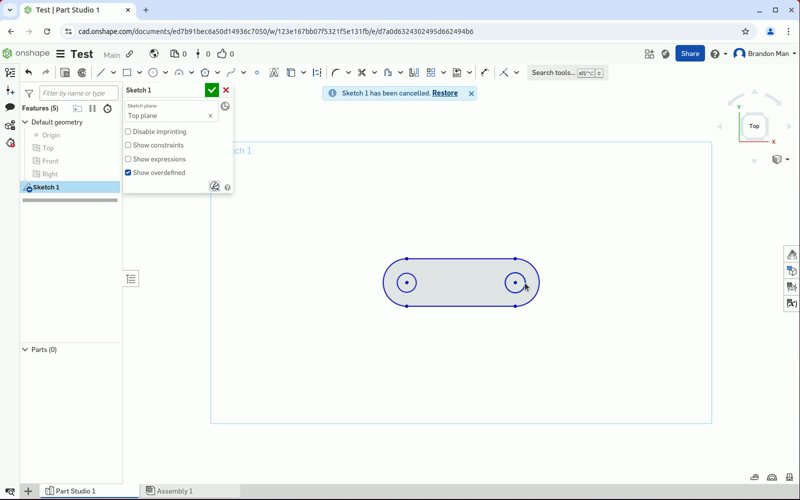
mouse_move(477, 275)
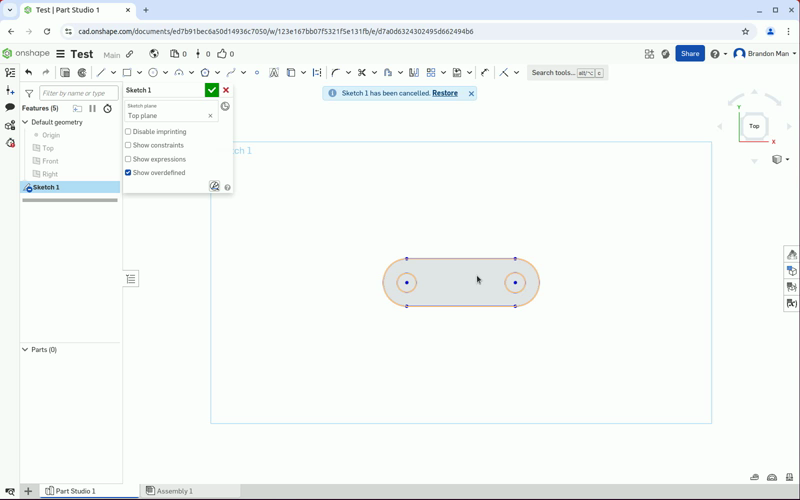
click(477, 275)
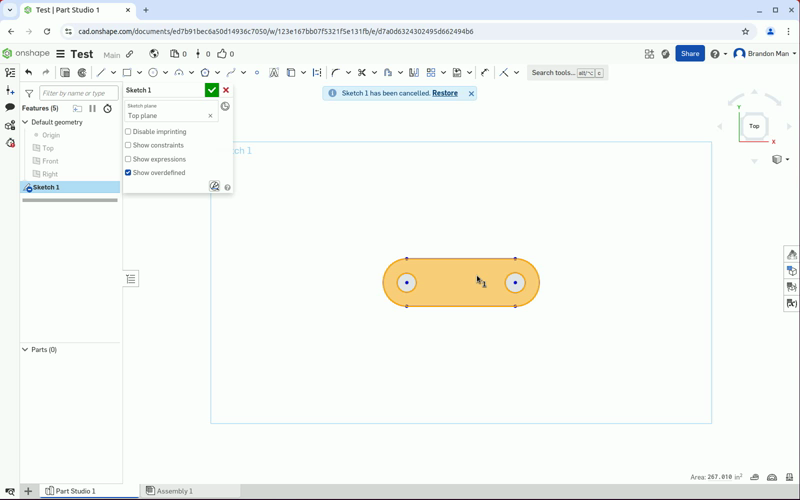
mouse_move(73, 352)
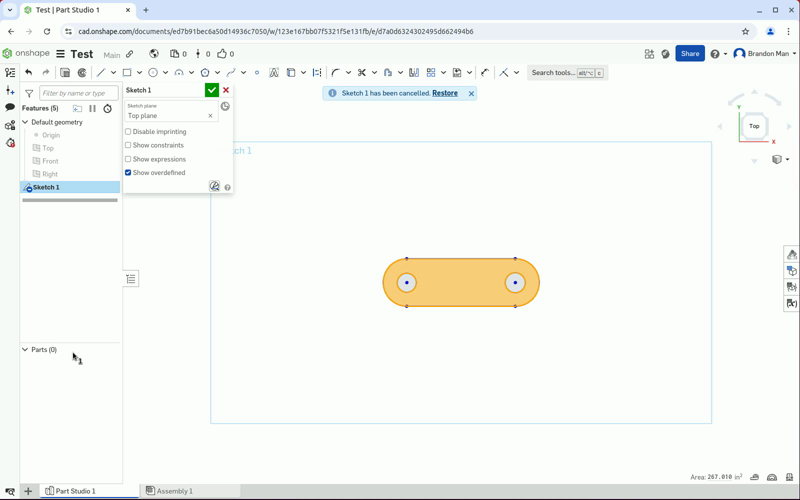
key(shift+y)
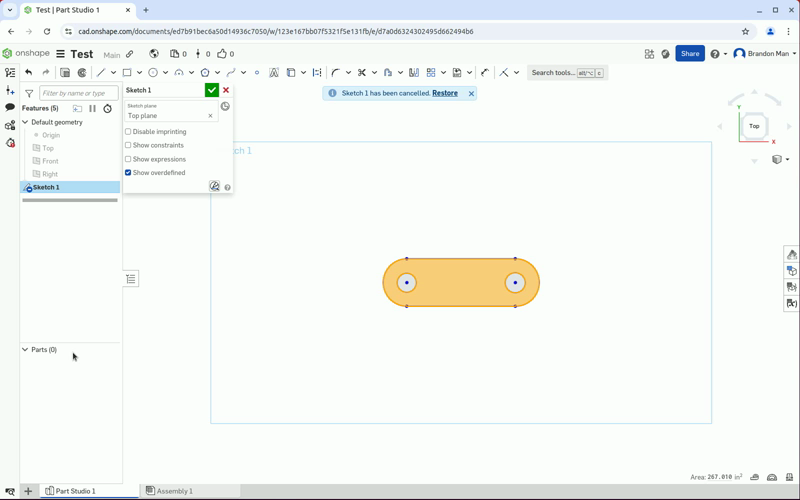
key(shift+e)
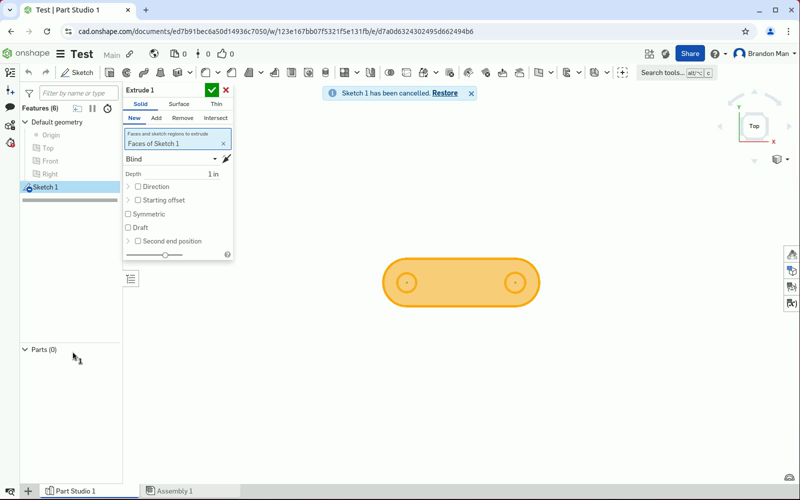
mouse_move(143, 106)
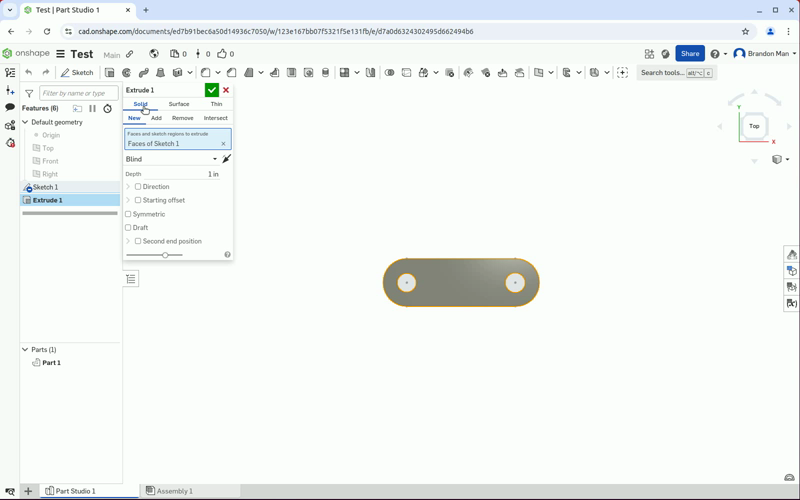
click(143, 106)
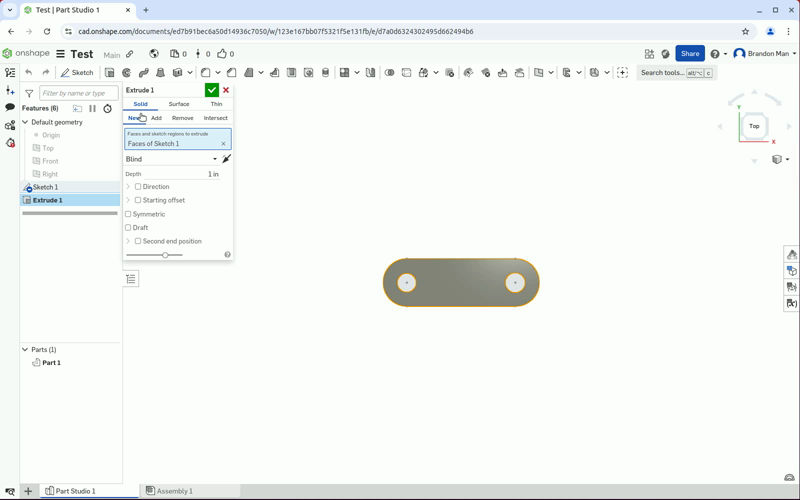
mouse_move(137, 120)
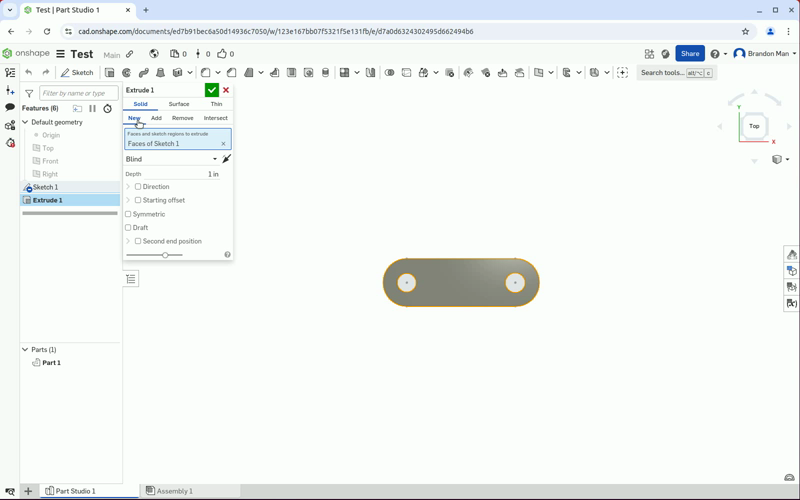
click(137, 120)
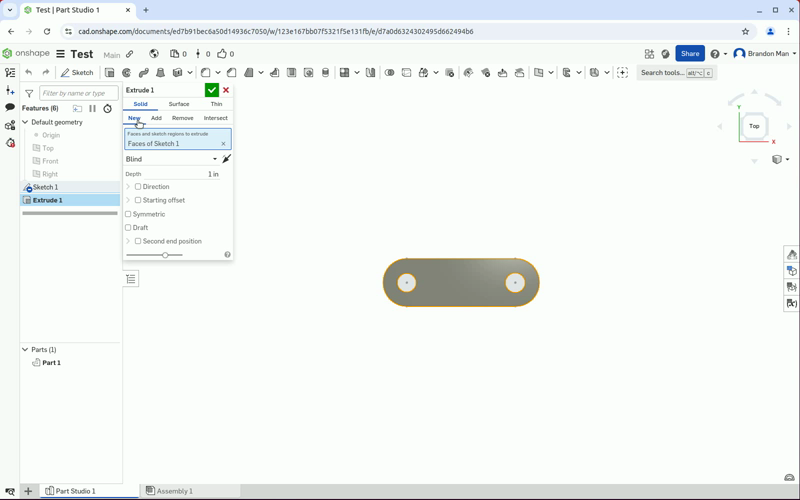
key(tab, 4)
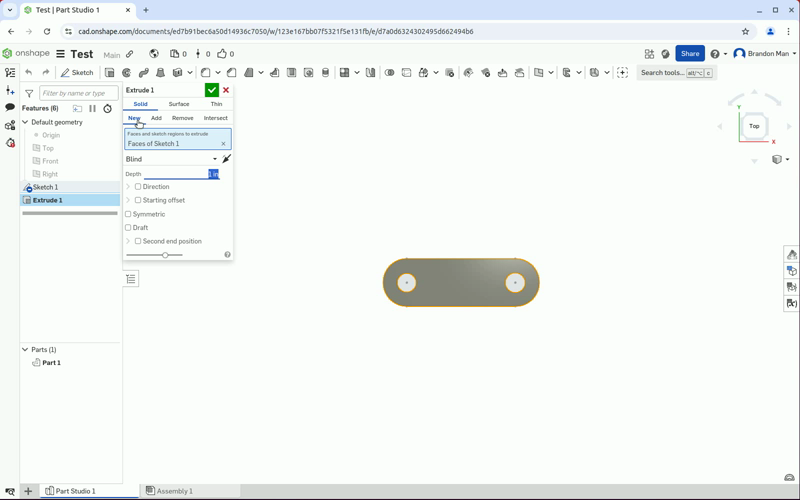
text(23.108)
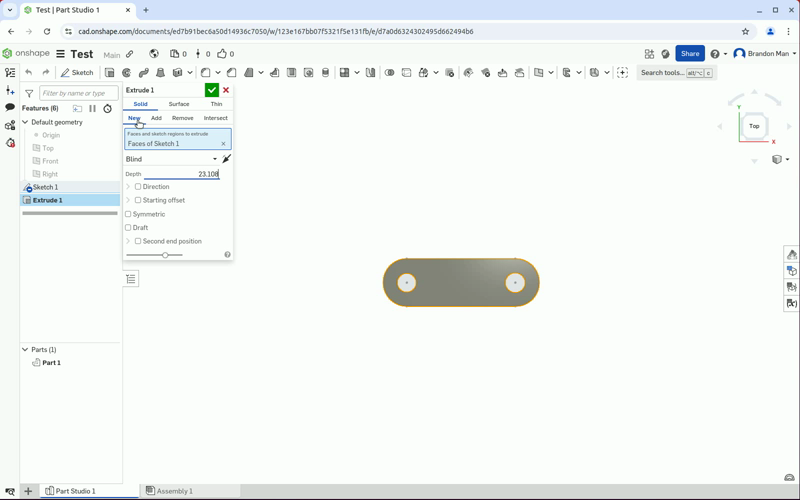
key(enter)
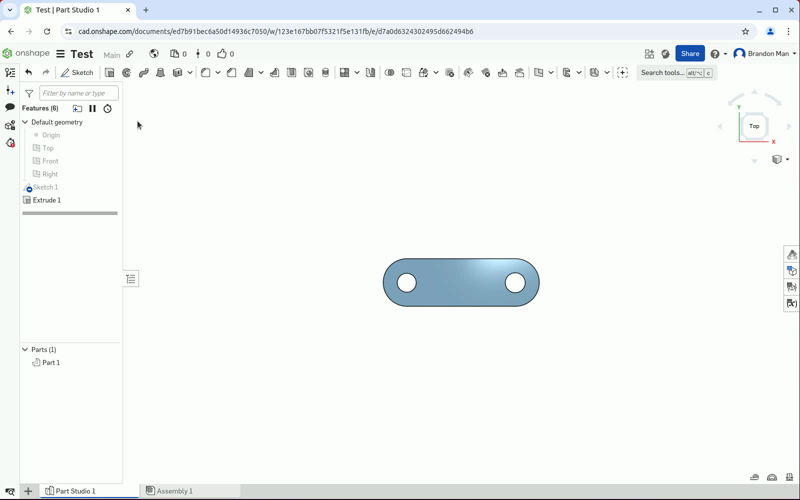
key(shift+h)
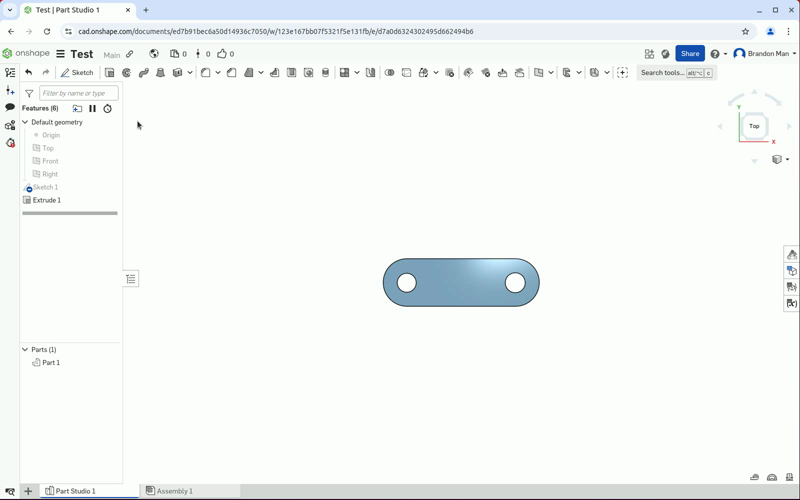
key(shift+h)
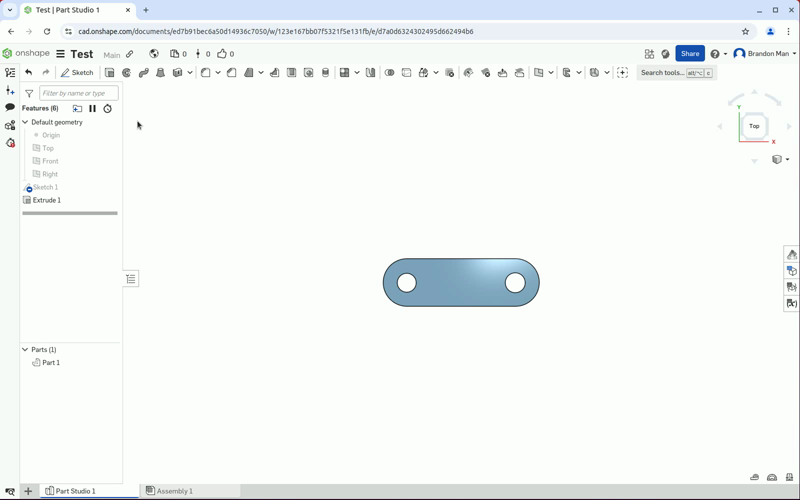
mouse_move(73, 189)
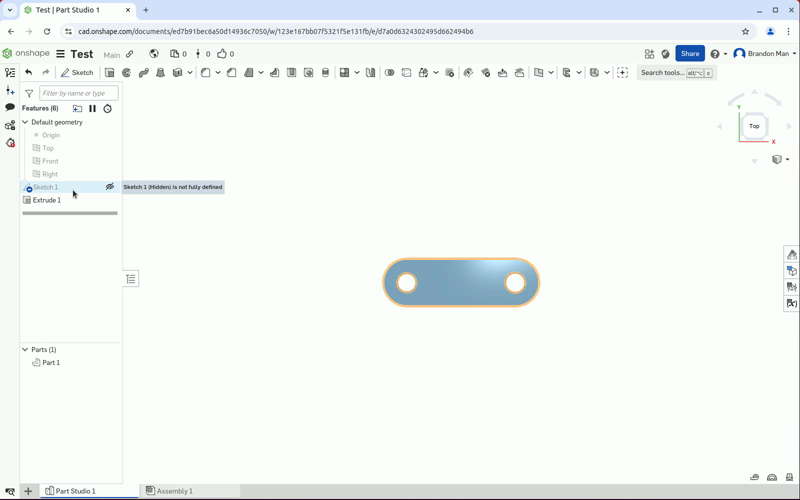
click(73, 189)
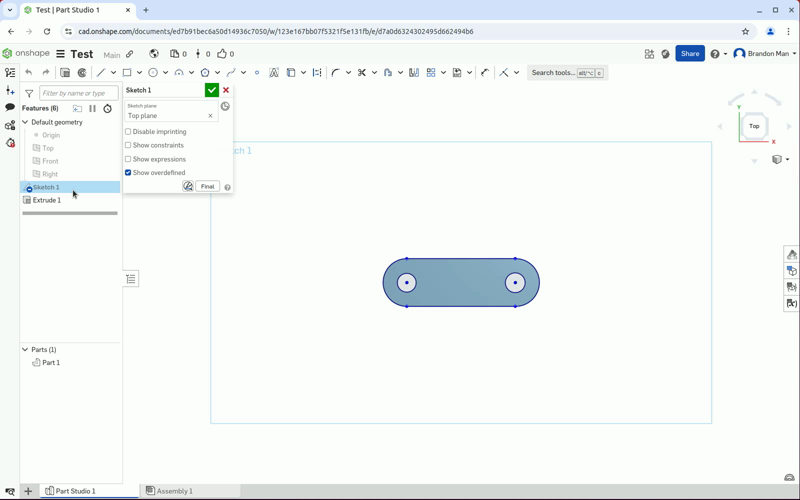
mouse_move(229, 92)
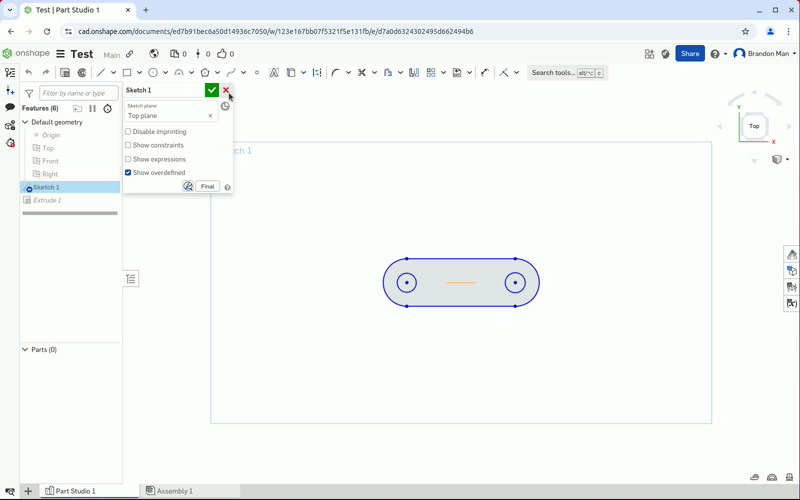
click(229, 92)
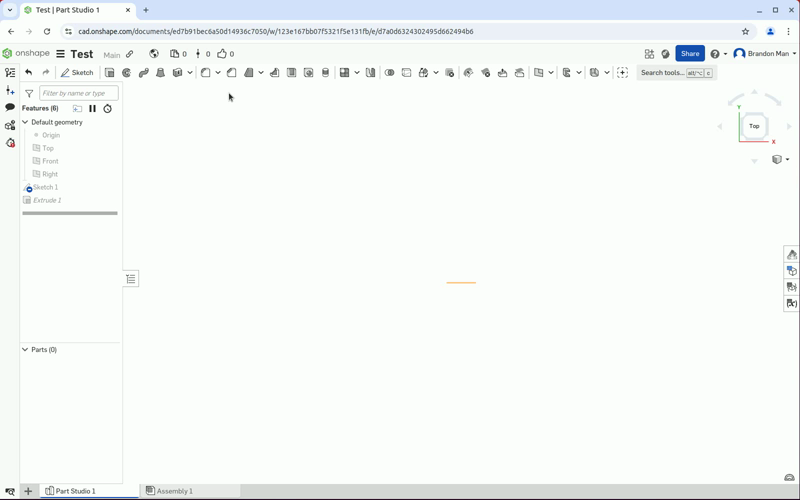
mouse_move(541, 75)
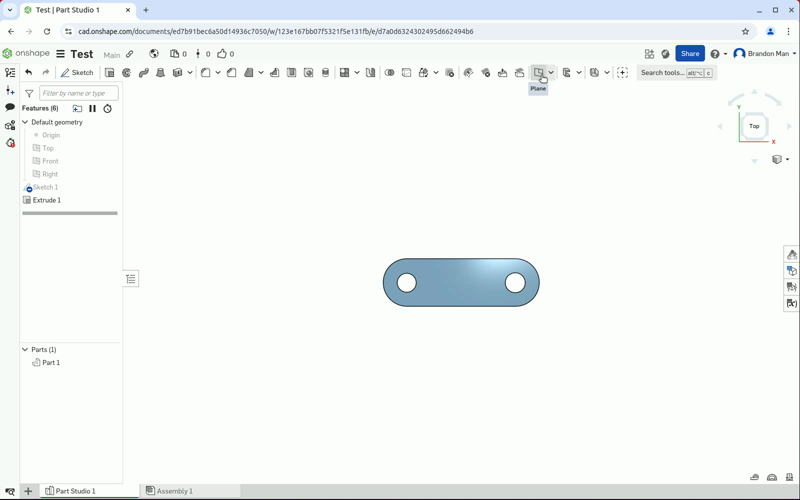
click(541, 75)
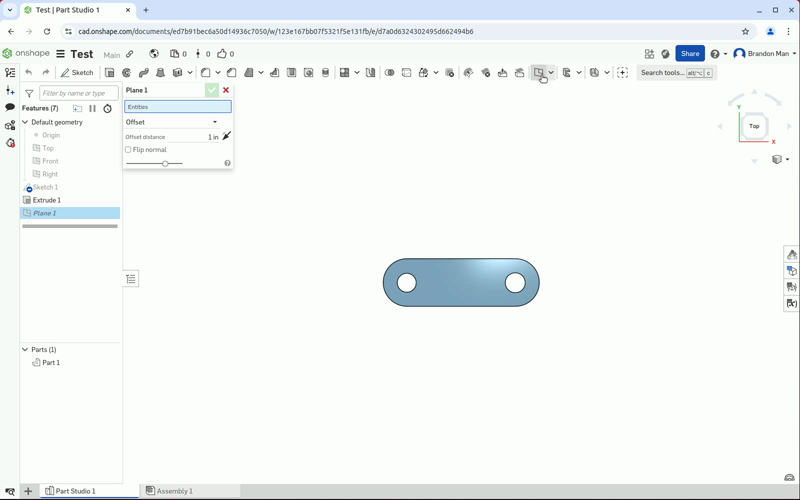
mouse_move(73, 150)
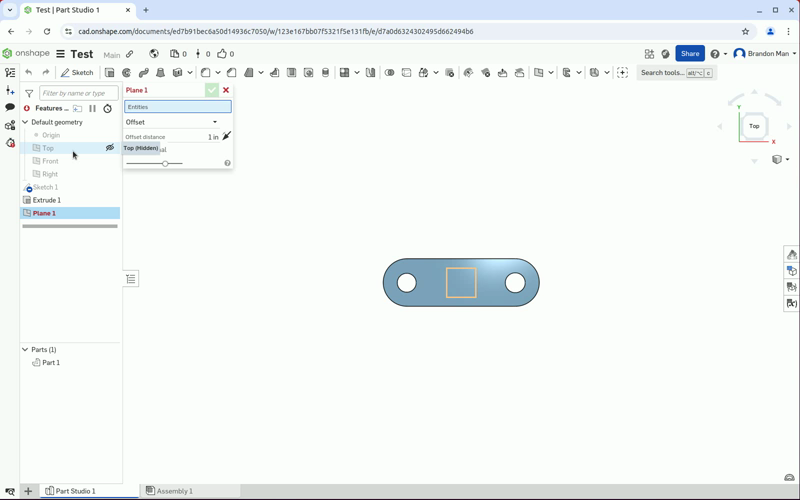
click(73, 150)
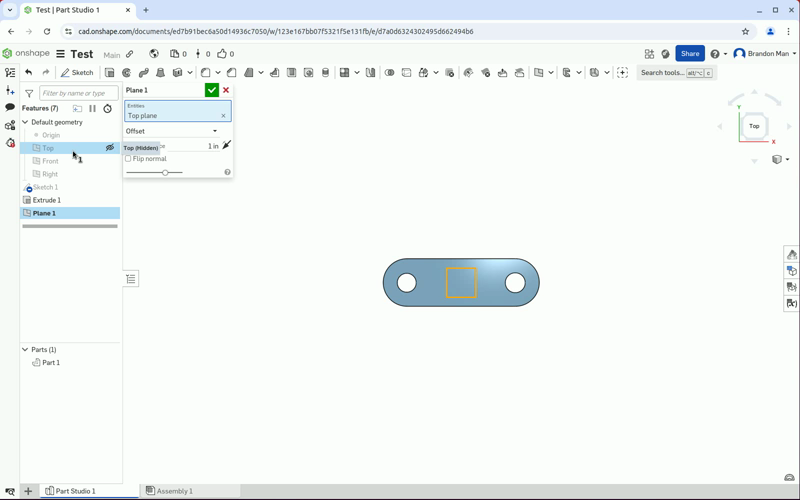
key(tab, 2)
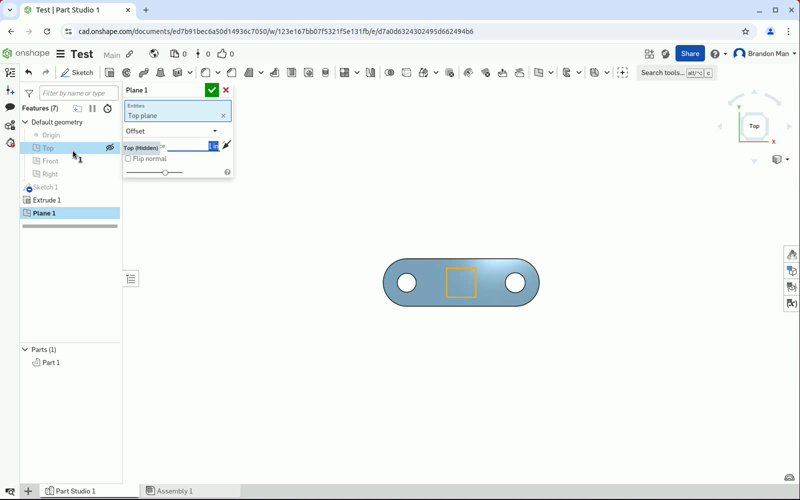
text(23.108)
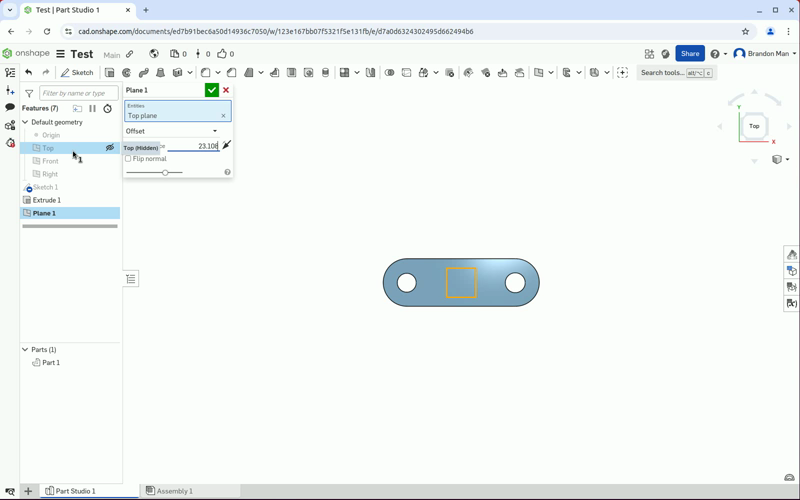
key(enter, 2)
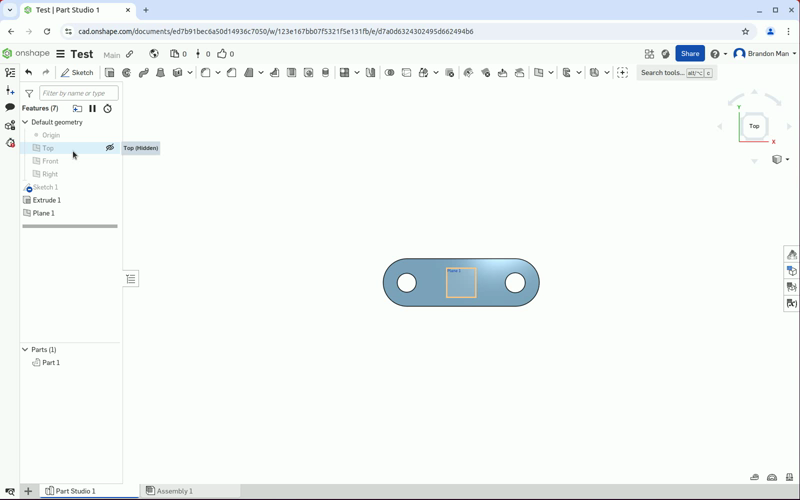
key(shift+s)
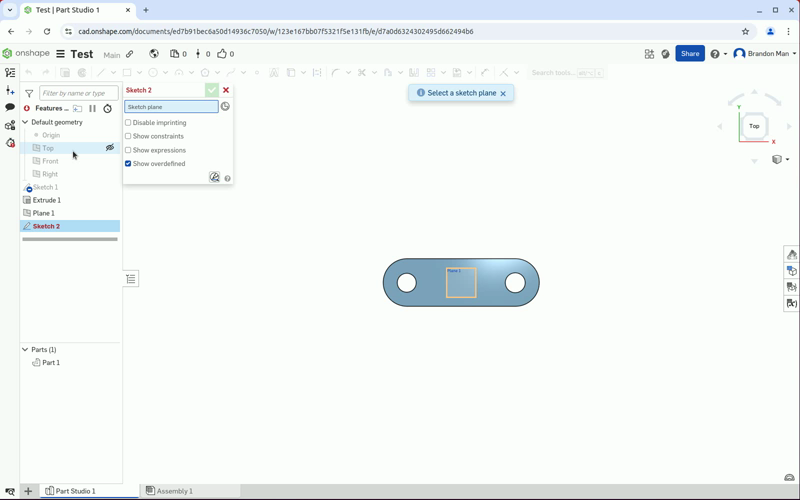
mouse_move(73, 215)
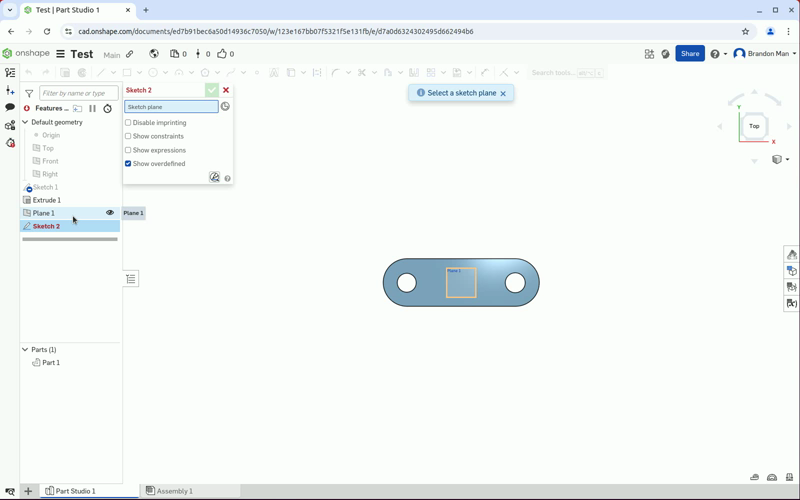
click(73, 215)
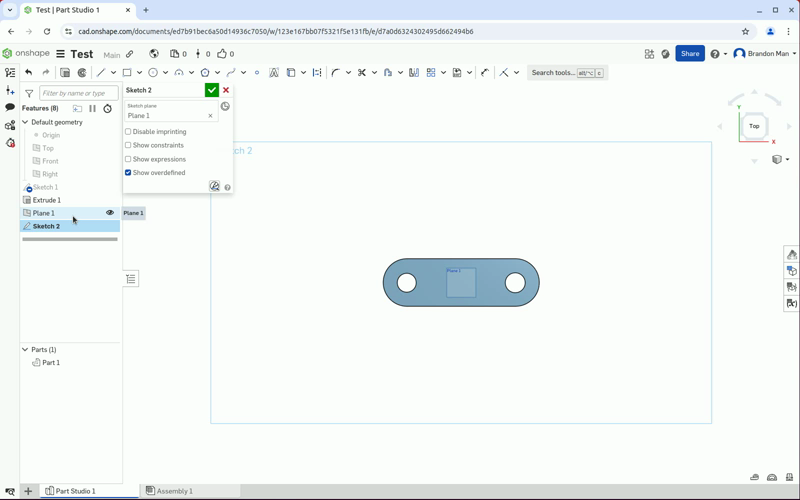
mouse_move(73, 352)
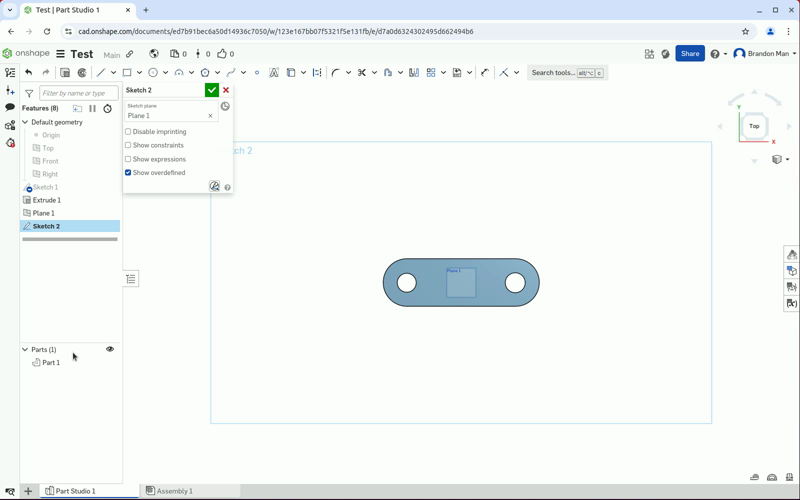
key(y)
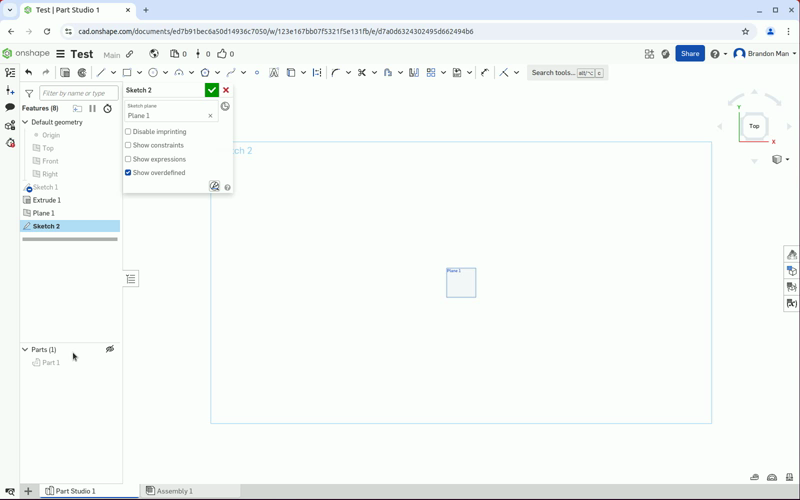
key(l)
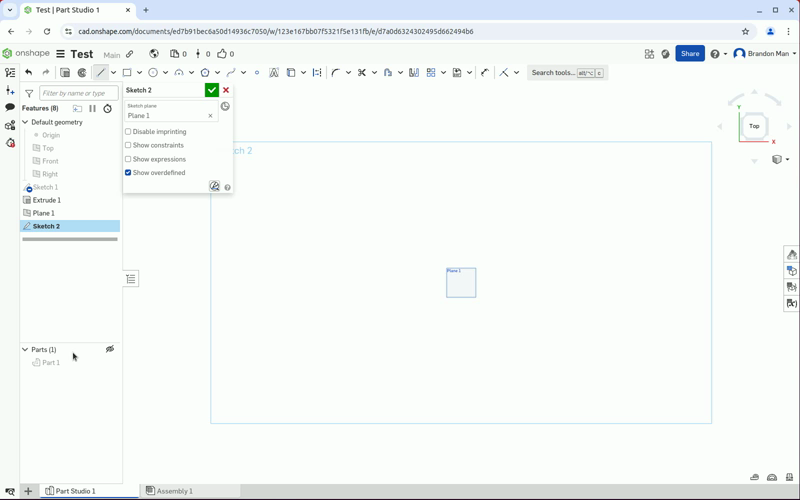
key_down(shift)
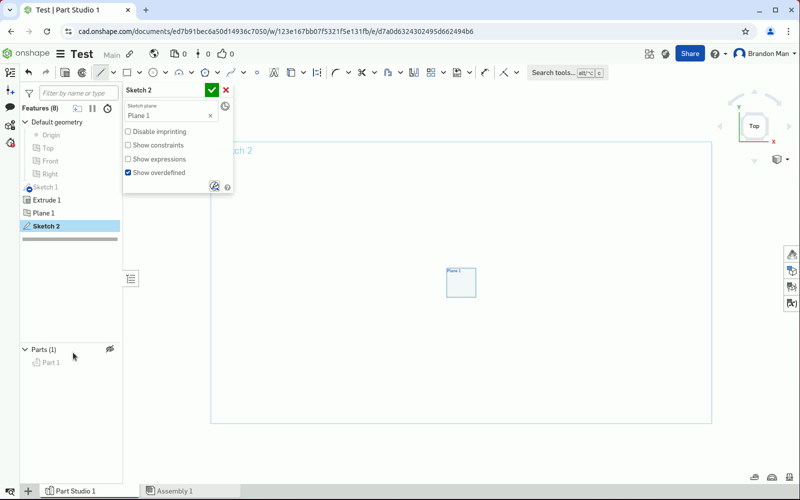
mouse_move(414, 285)
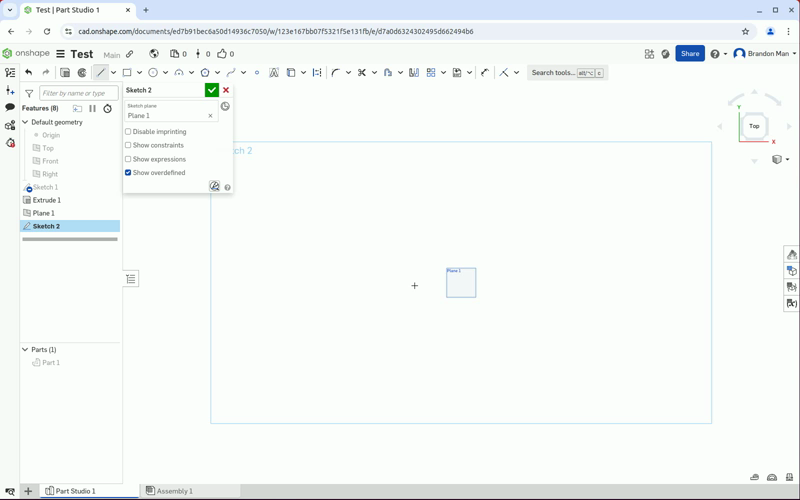
click(414, 285)
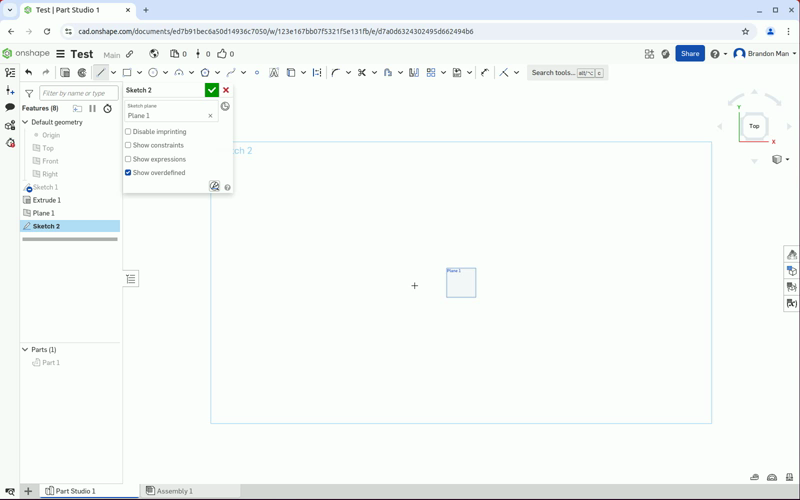
key_up(shift)
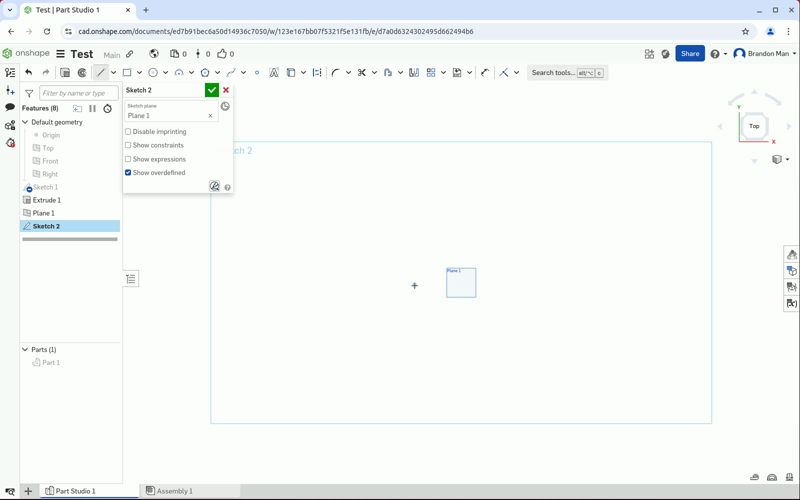
key_down(shift)
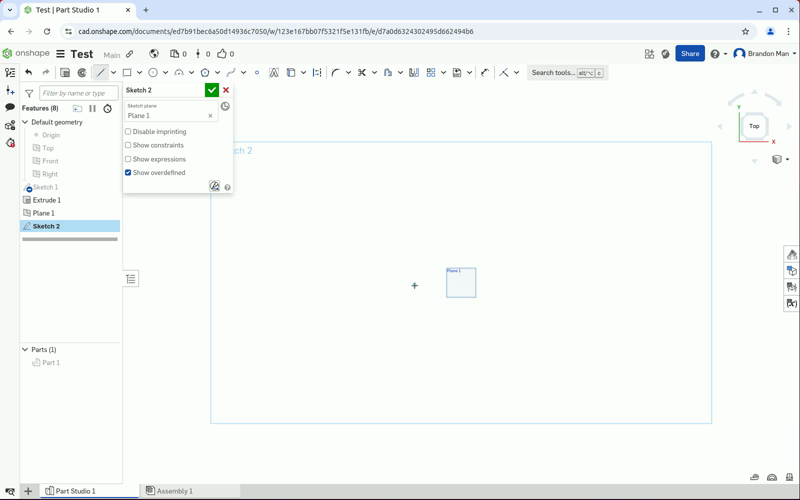
mouse_move(444, 285)
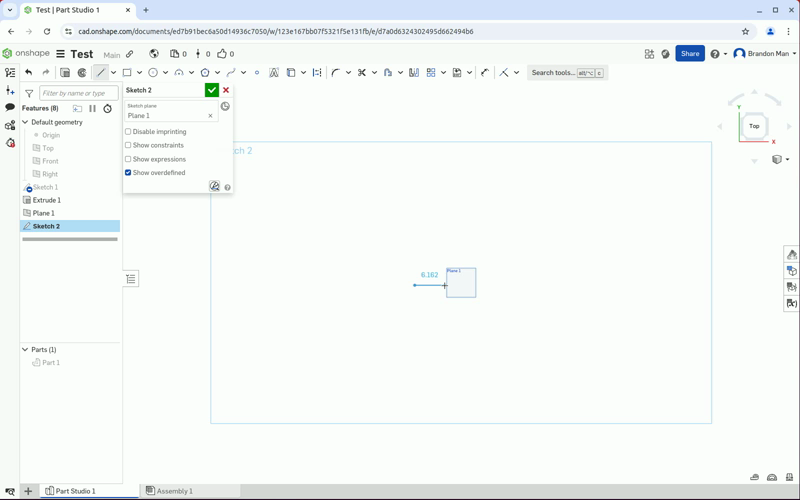
mouse_move(416, 285)
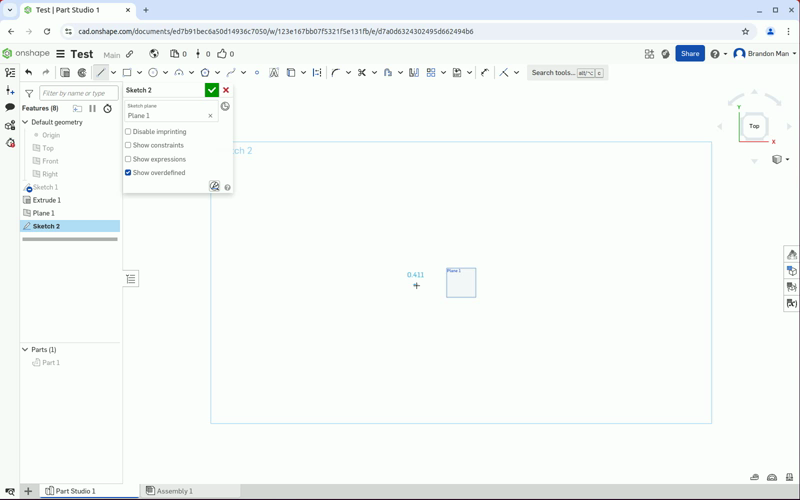
scroll(6)
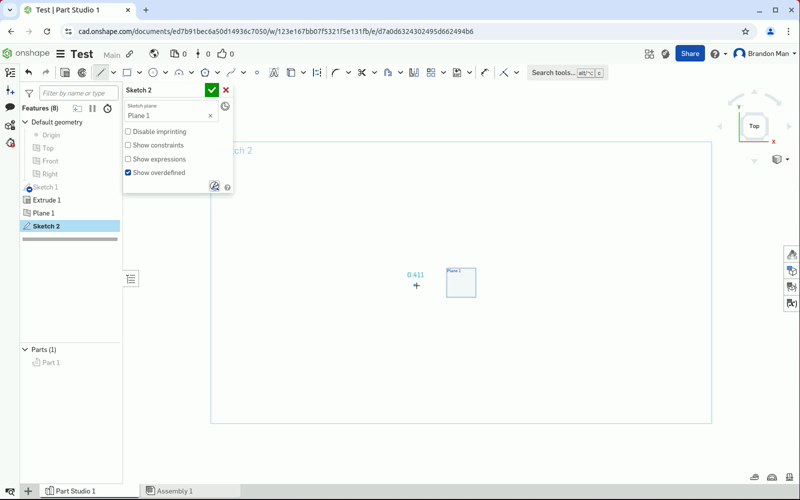
scroll(6)
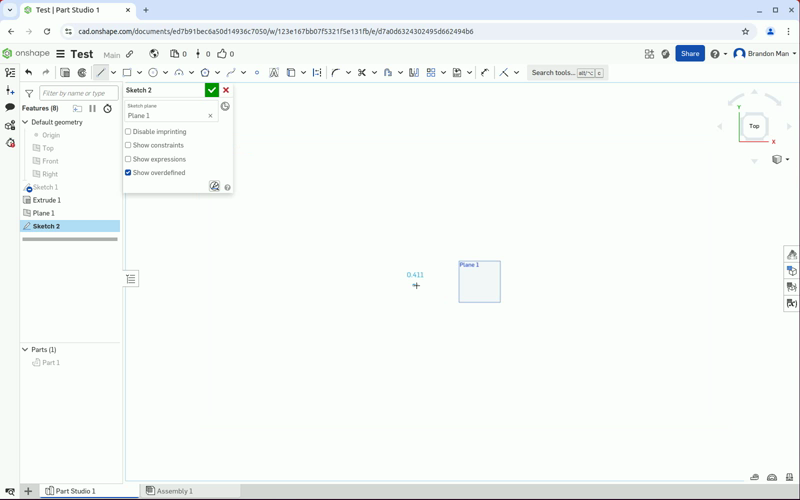
scroll(6)
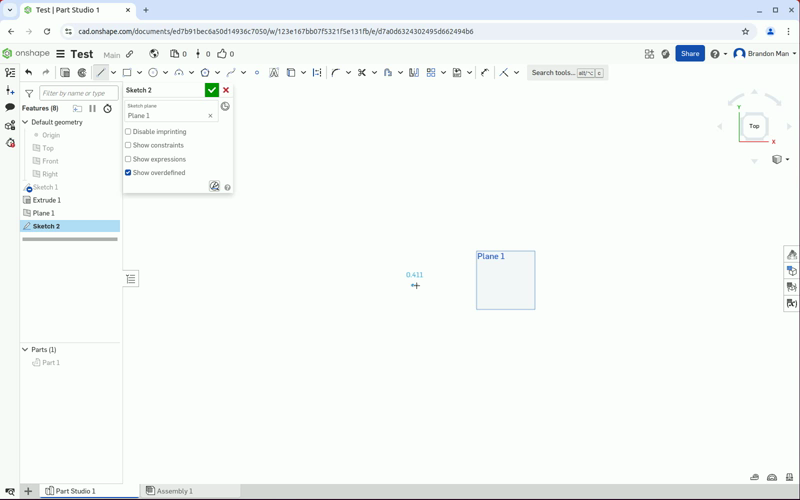
scroll(6)
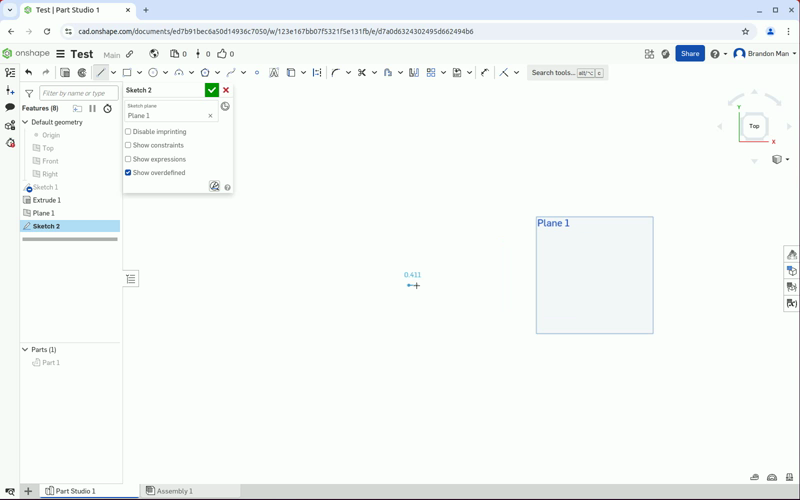
scroll(6)
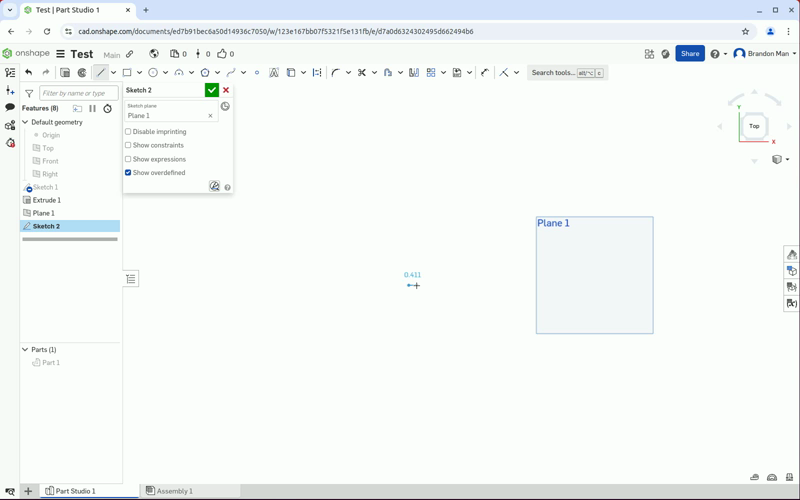
scroll(6)
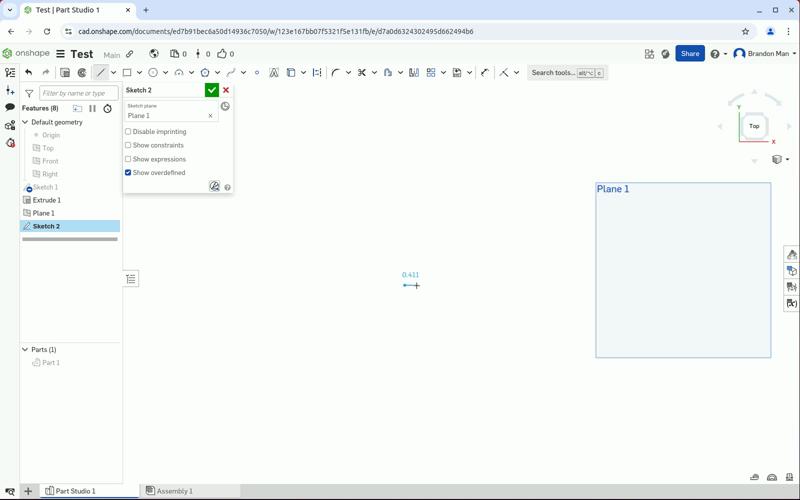
scroll(6)
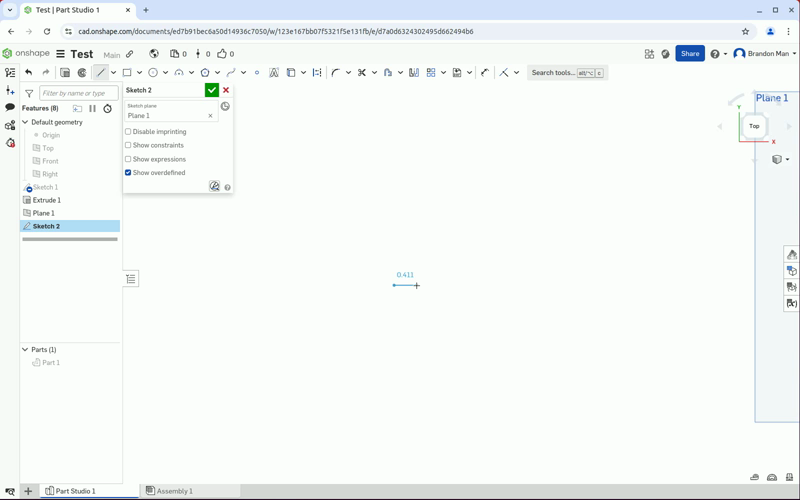
click(416, 285)
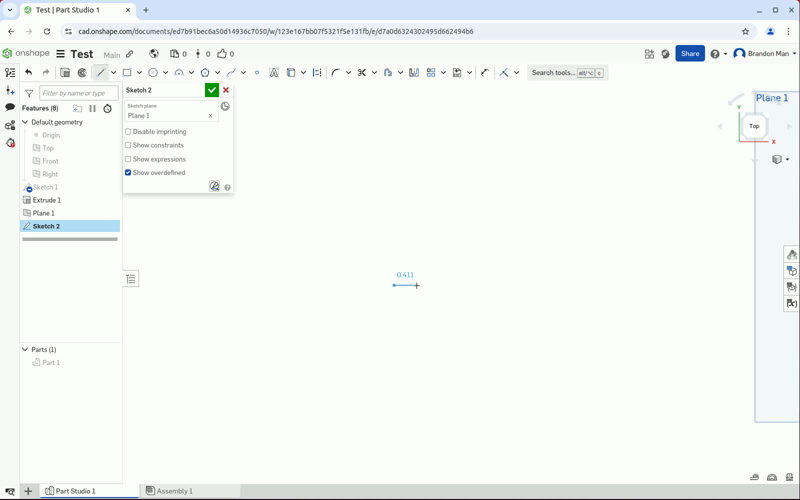
scroll(-6)
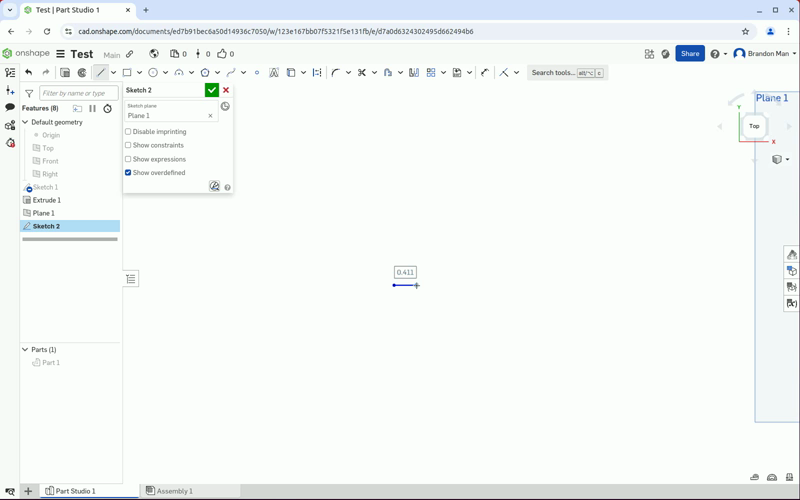
scroll(-6)
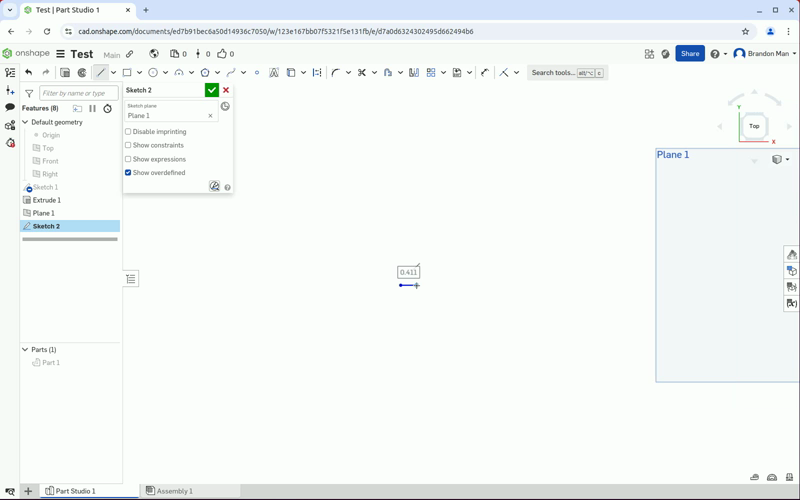
scroll(-6)
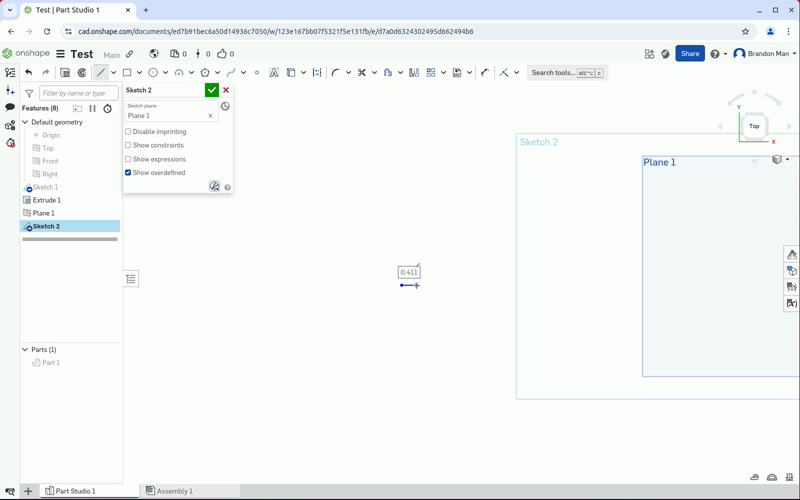
scroll(-6)
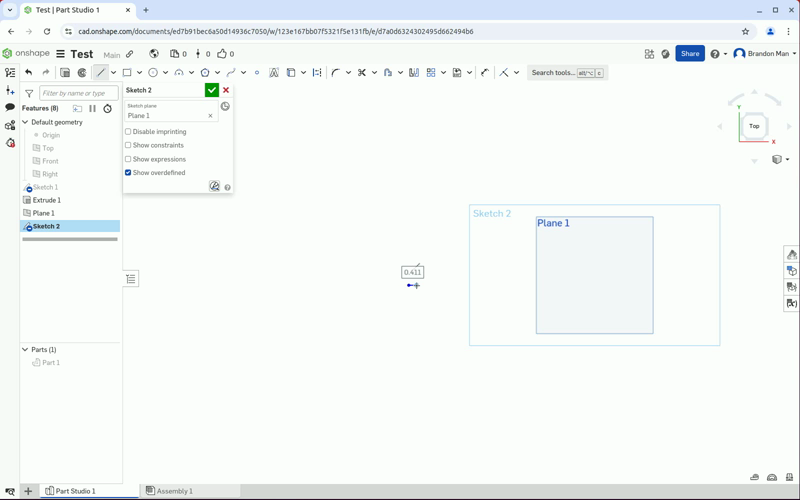
scroll(-6)
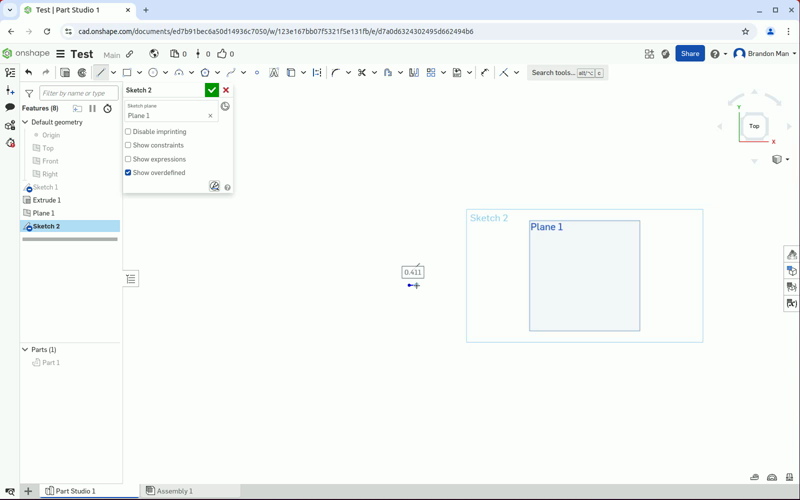
scroll(-6)
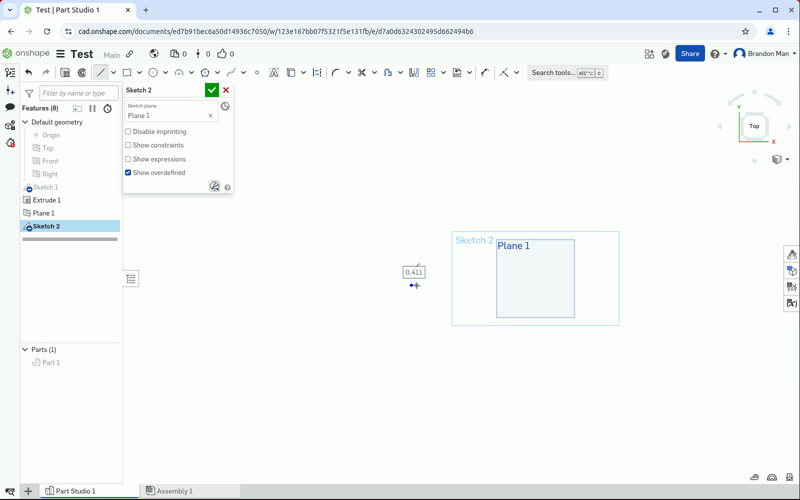
scroll(-6)
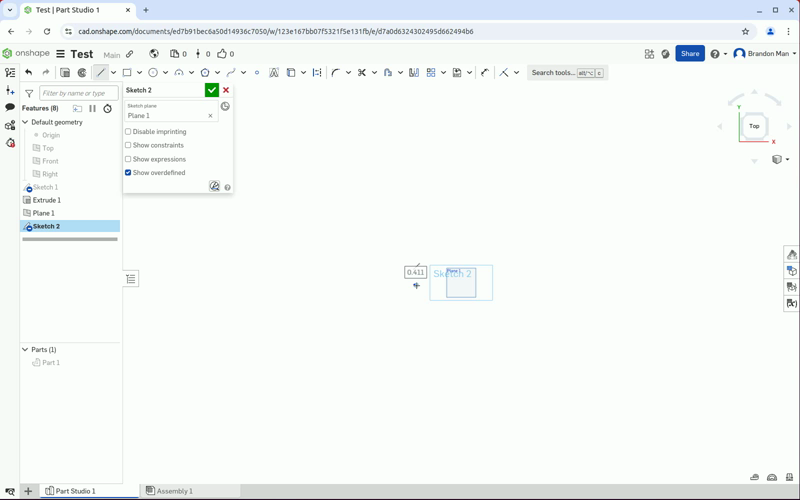
key_up(shift)
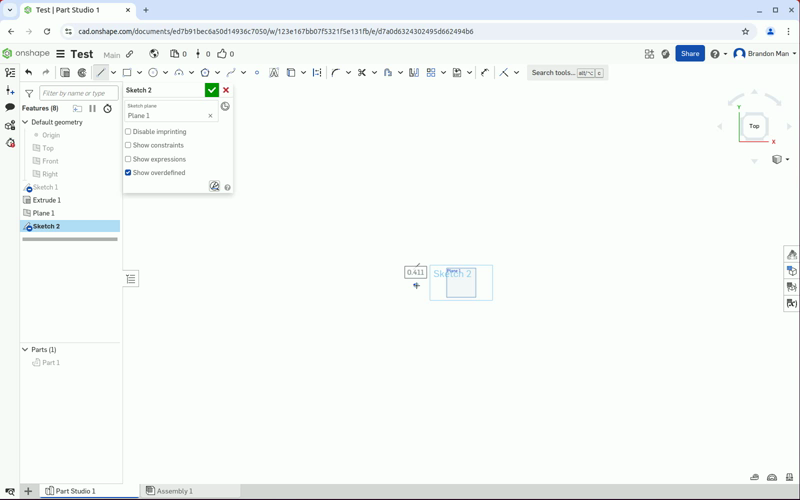
key_down(shift)
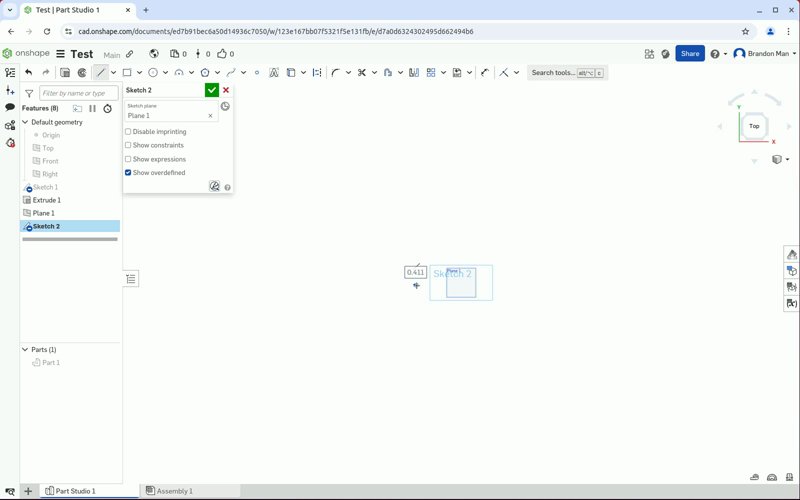
mouse_move(447, 285)
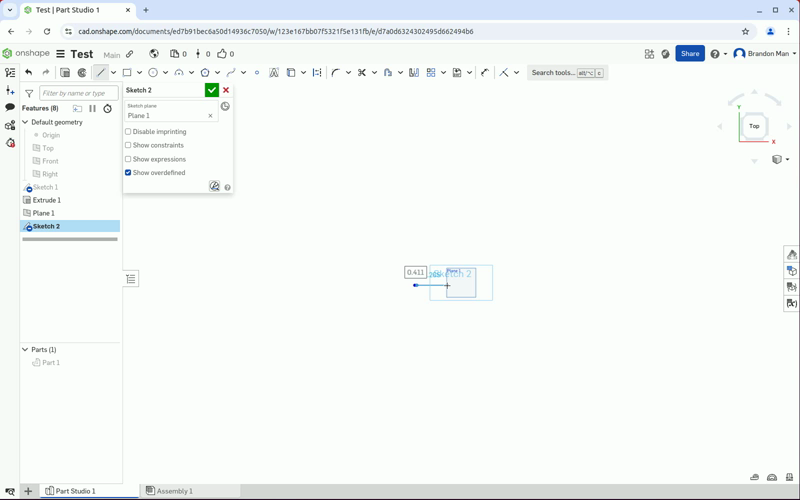
mouse_move(416, 307)
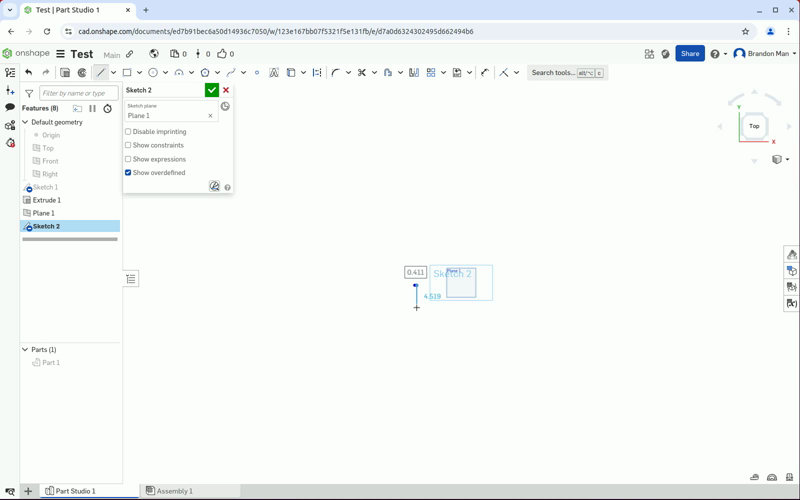
click(416, 307)
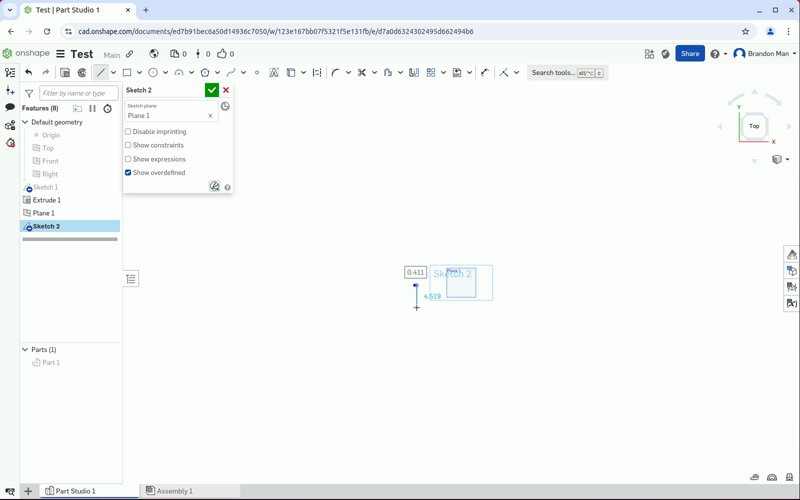
key_up(shift)
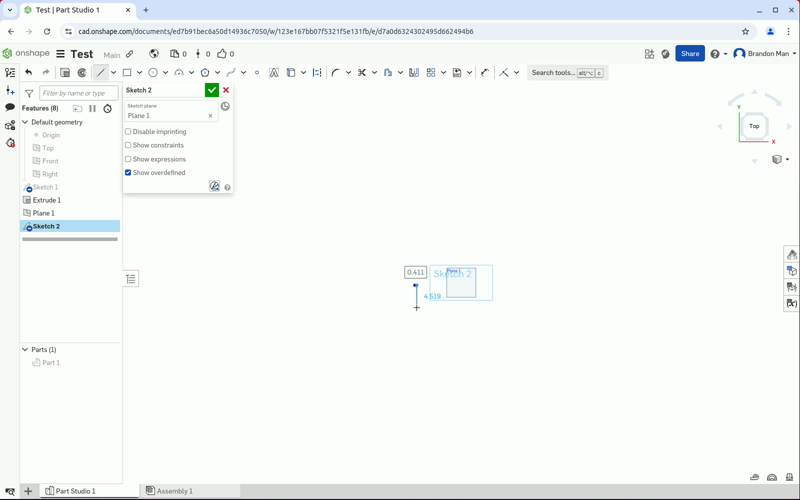
key_down(shift)
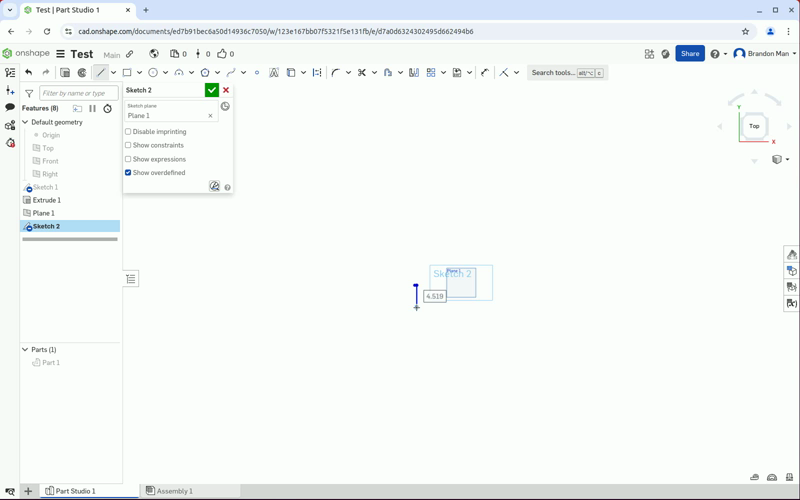
mouse_move(503, 307)
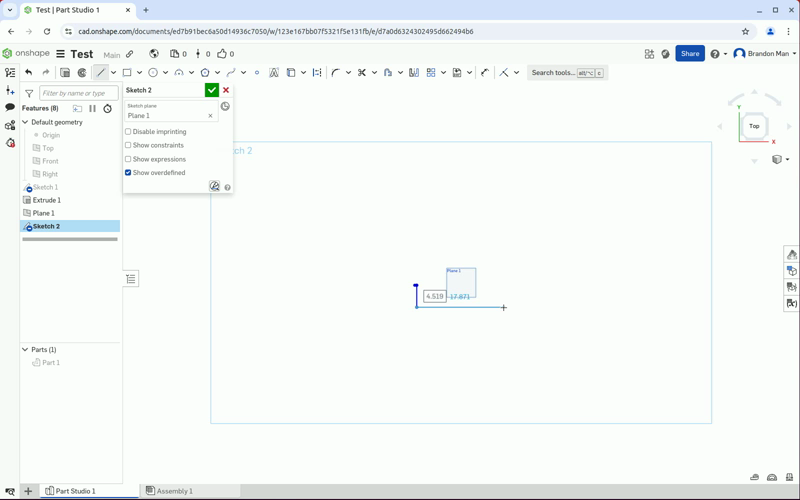
click(503, 307)
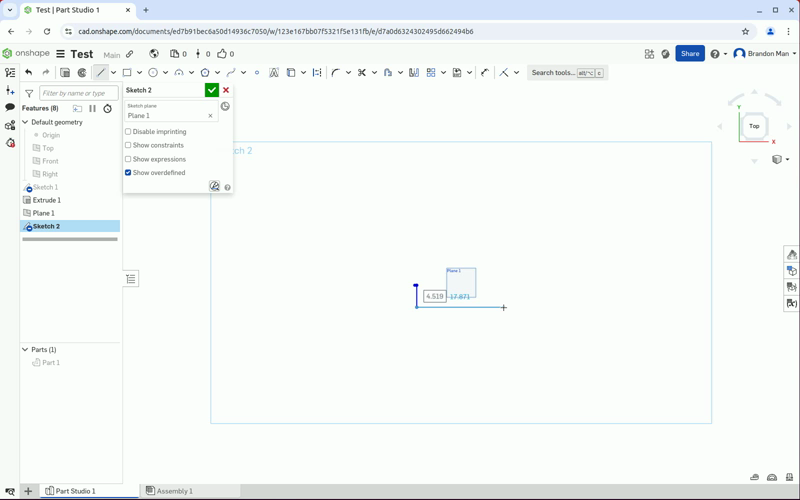
key_up(shift)
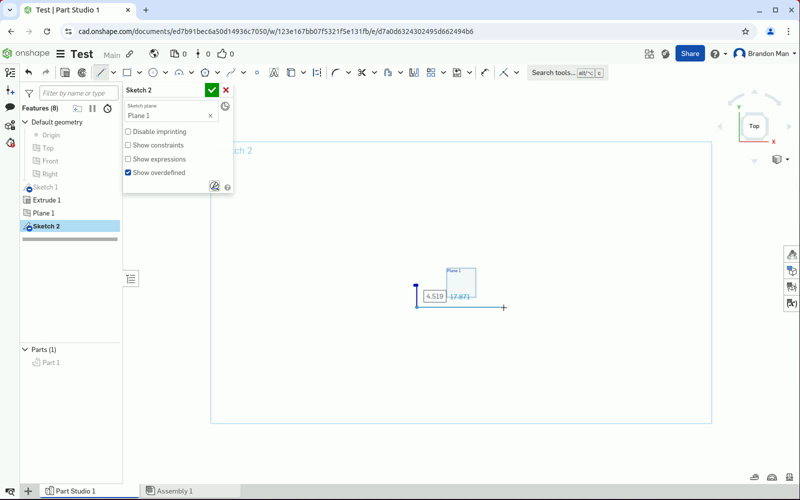
key_down(shift)
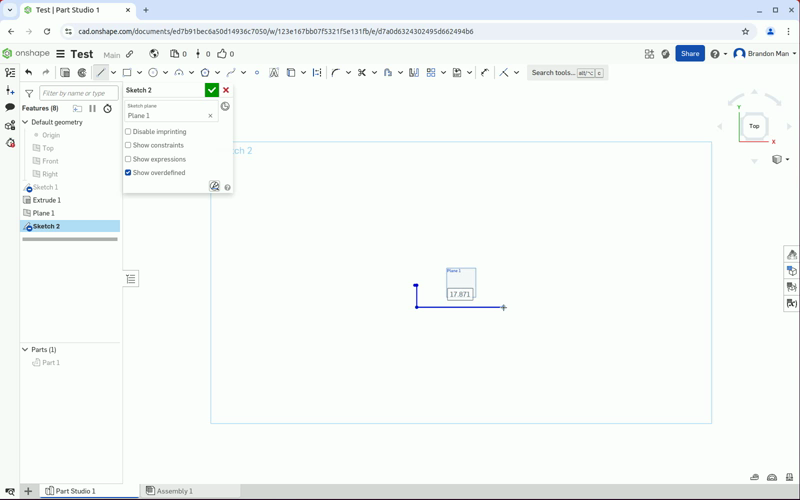
mouse_move(533, 307)
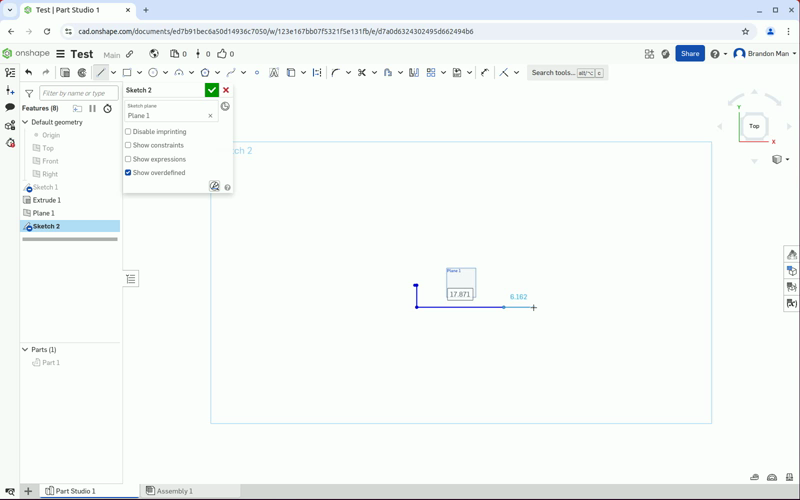
mouse_move(503, 285)
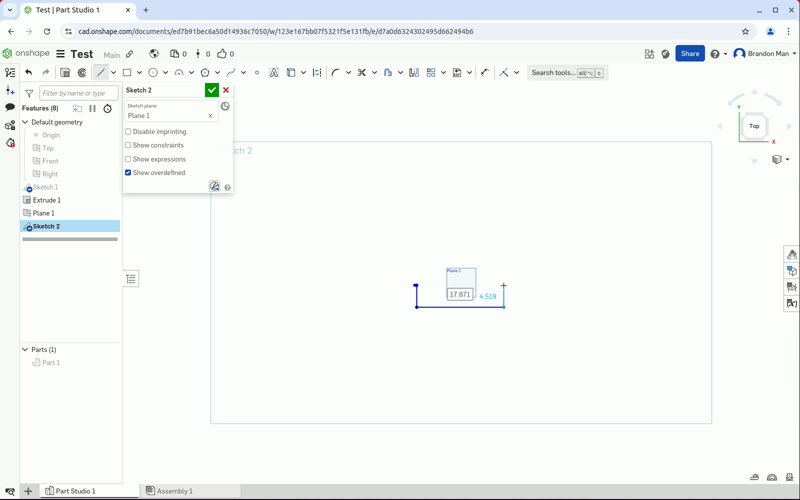
click(503, 285)
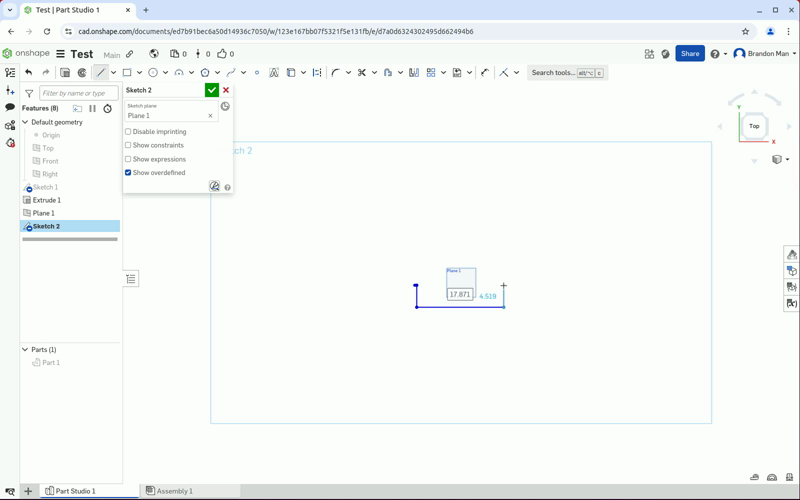
key_up(shift)
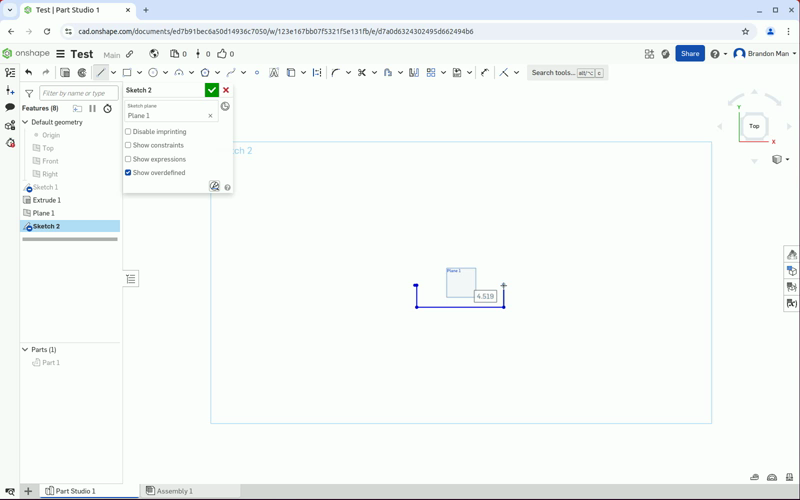
key_down(shift)
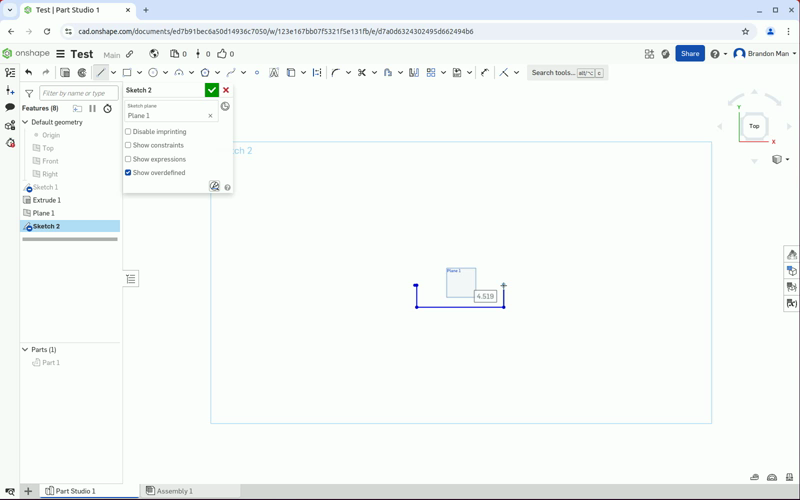
mouse_move(533, 285)
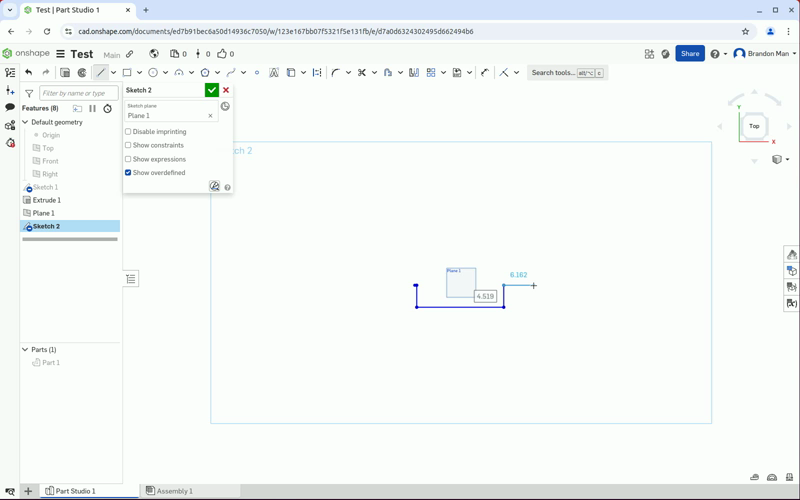
mouse_move(505, 285)
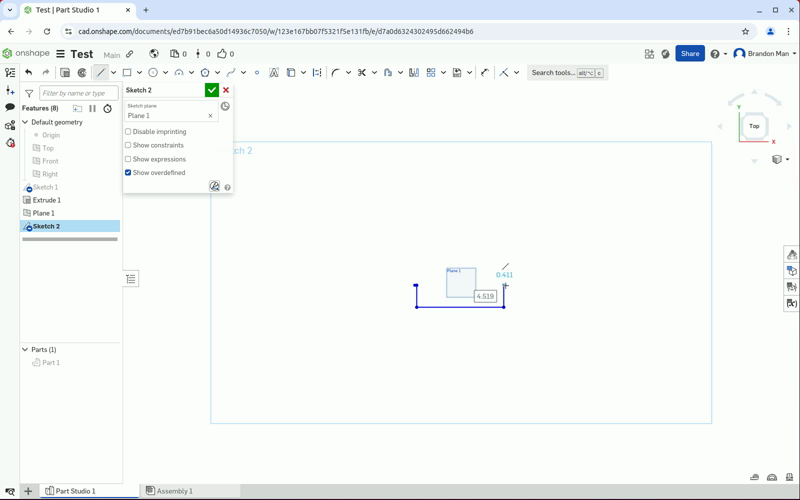
scroll(6)
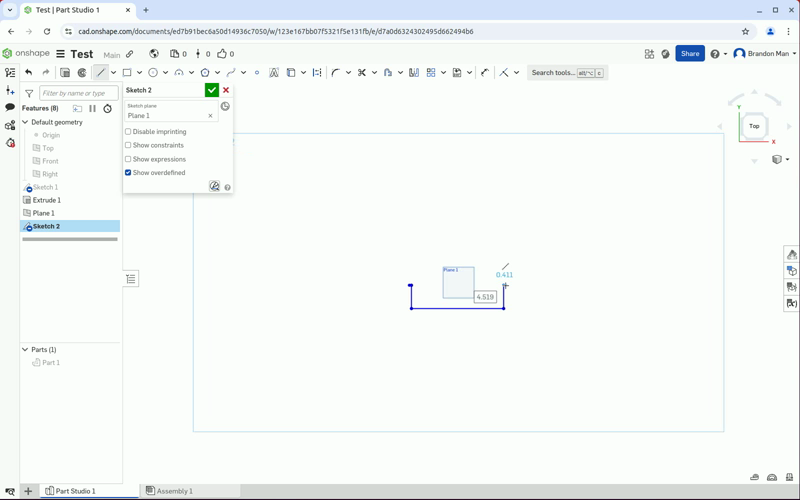
scroll(6)
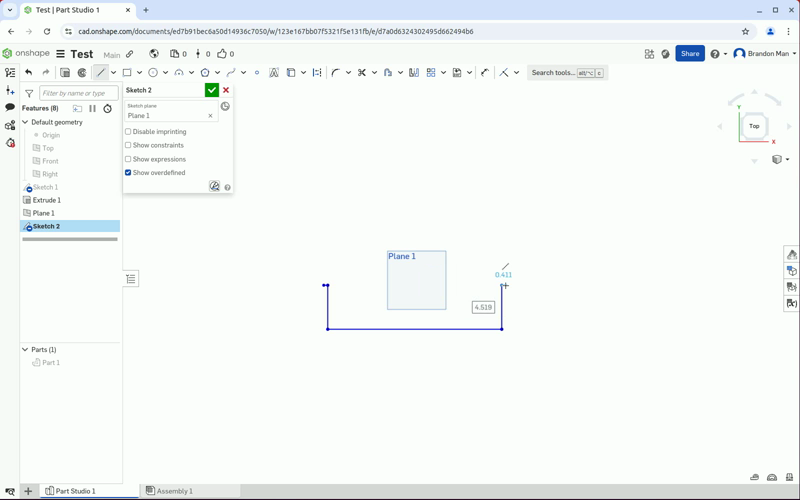
scroll(6)
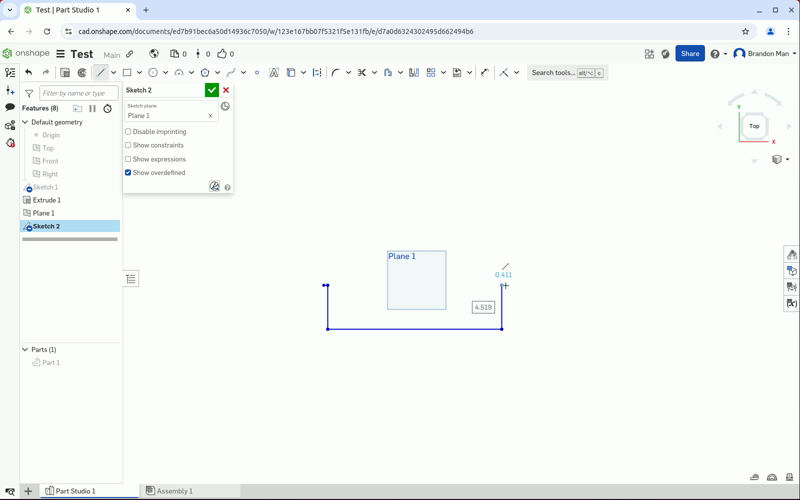
scroll(6)
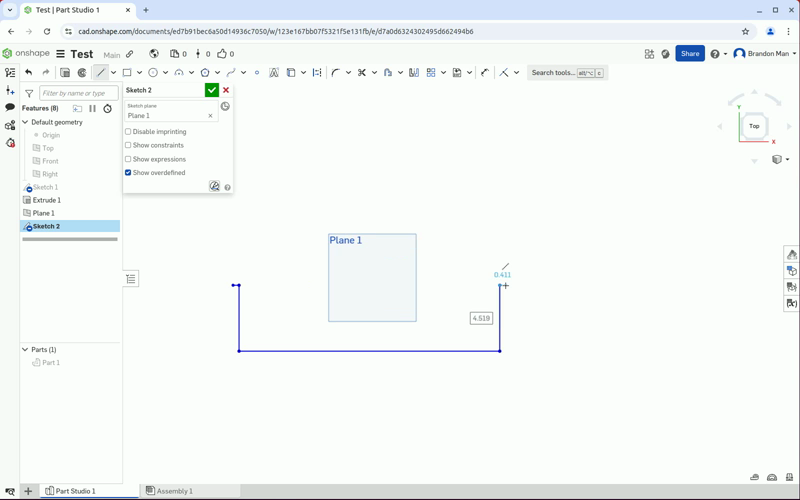
scroll(6)
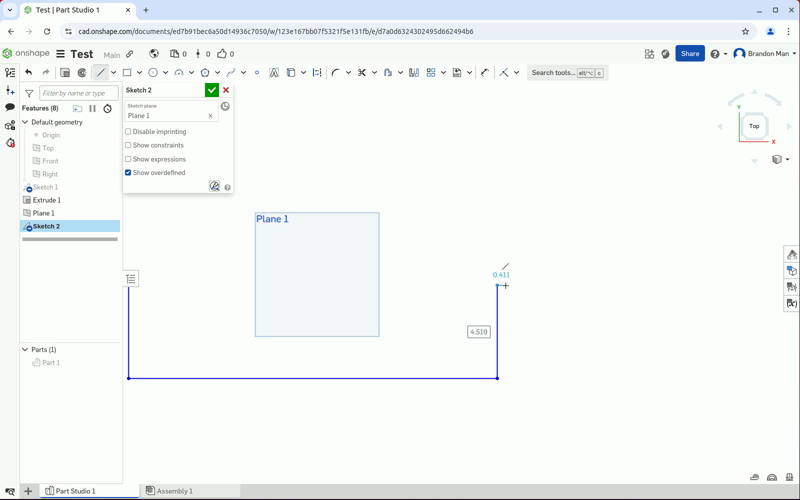
scroll(6)
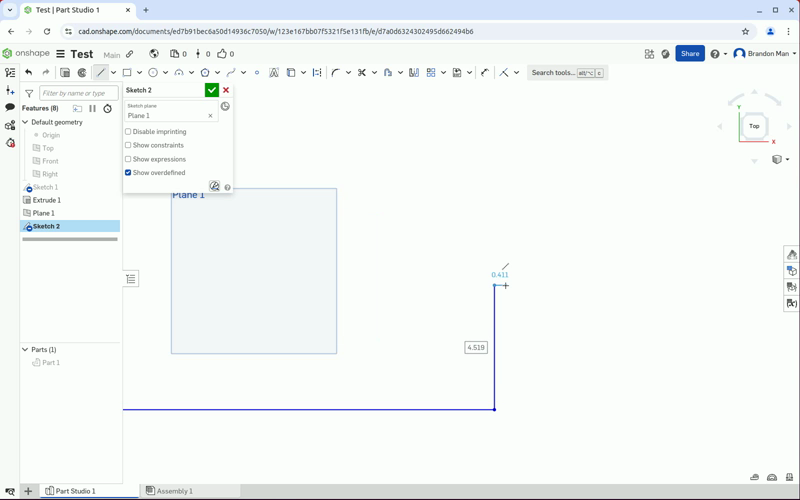
scroll(6)
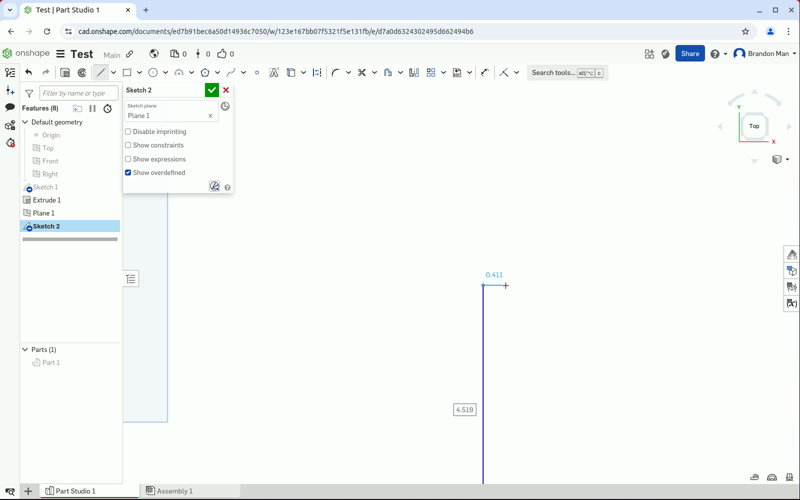
click(505, 285)
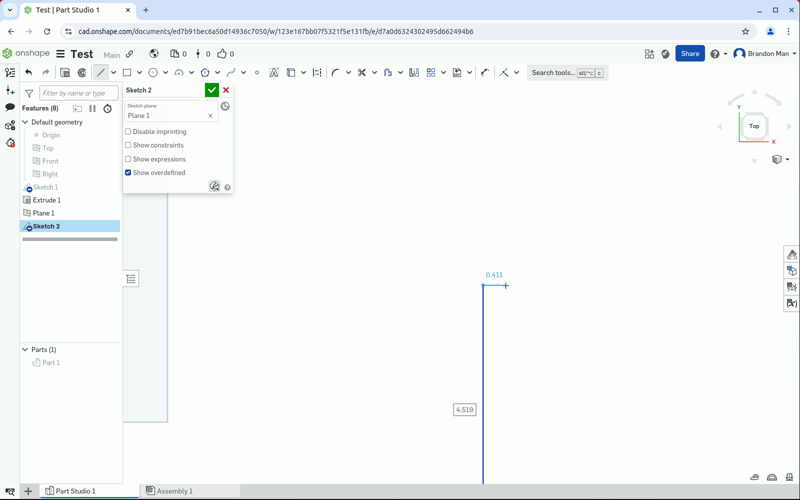
scroll(-6)
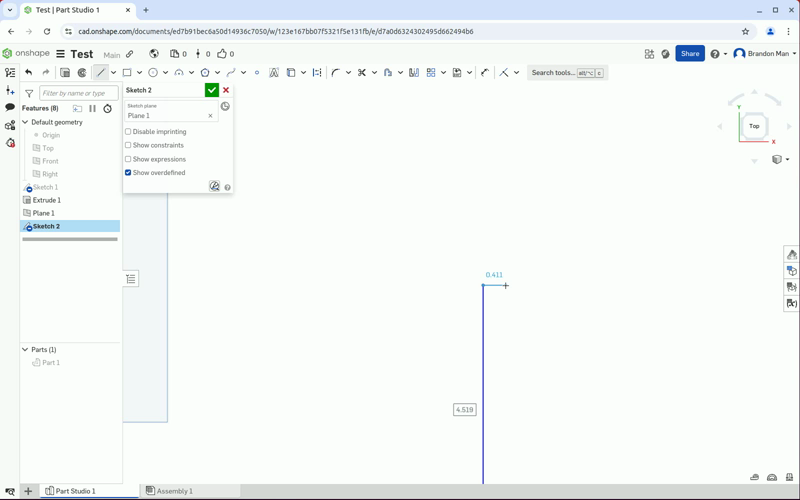
scroll(-6)
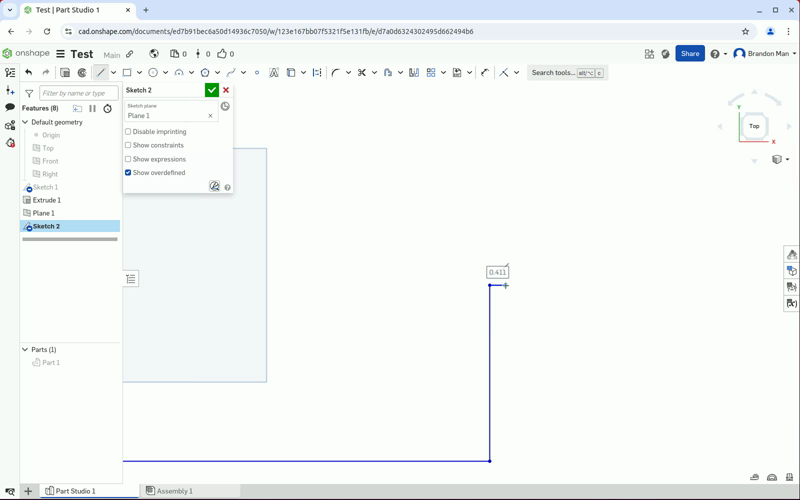
scroll(-6)
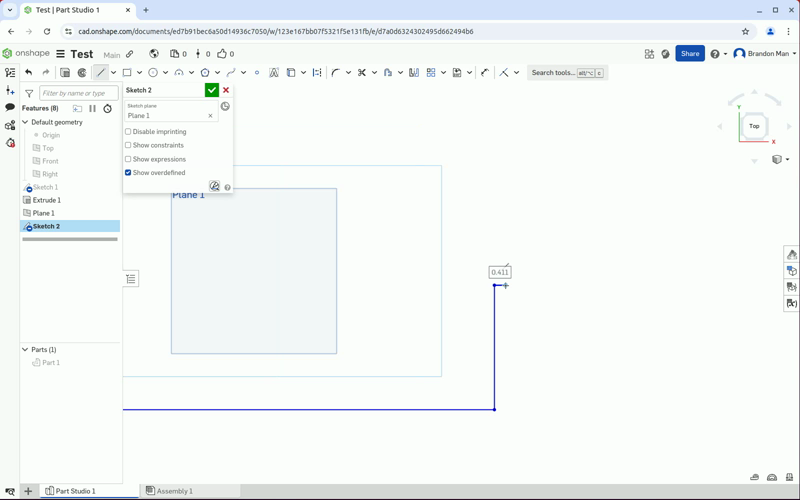
scroll(-6)
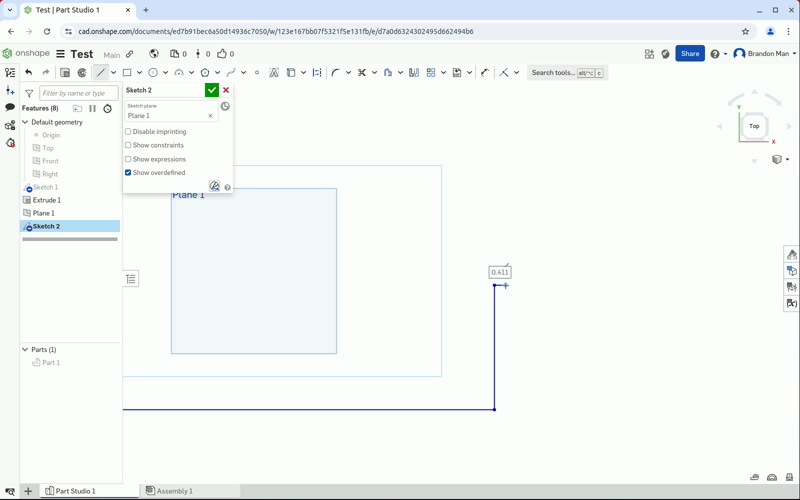
scroll(-6)
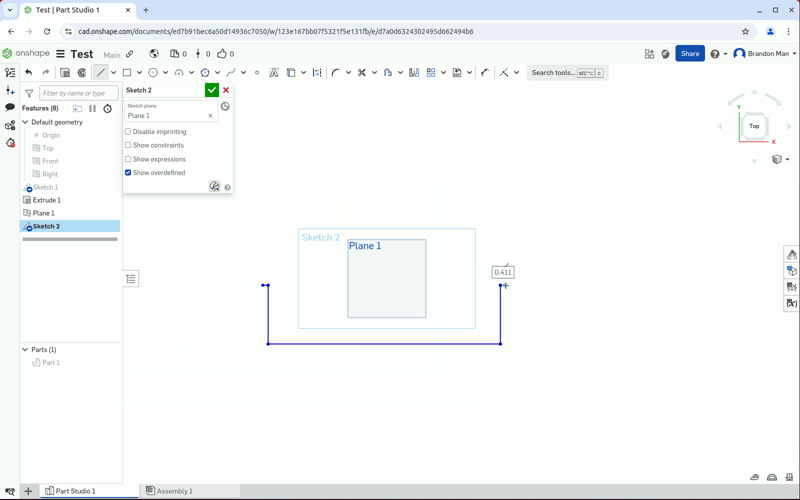
scroll(-6)
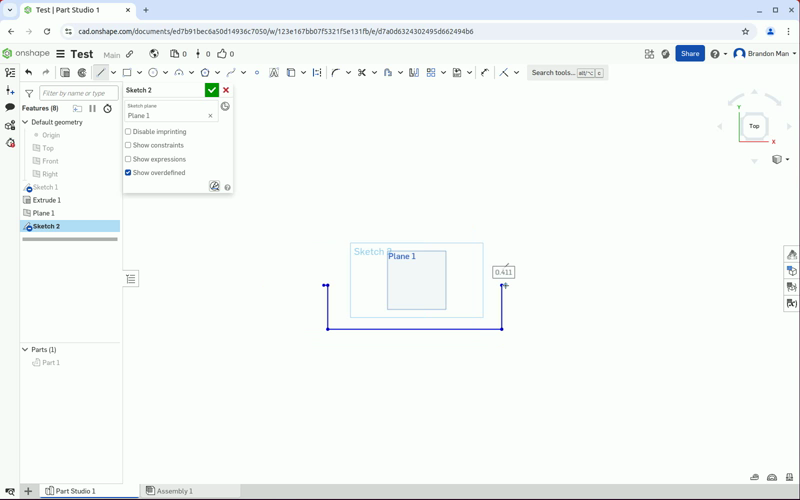
scroll(-6)
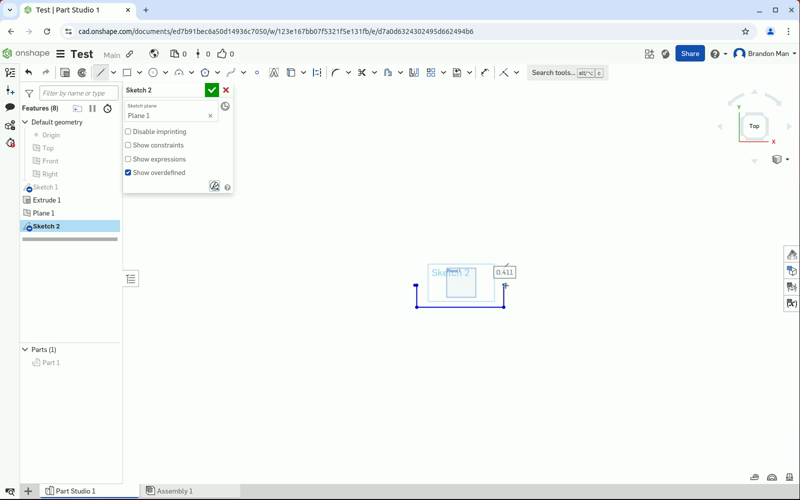
key_up(shift)
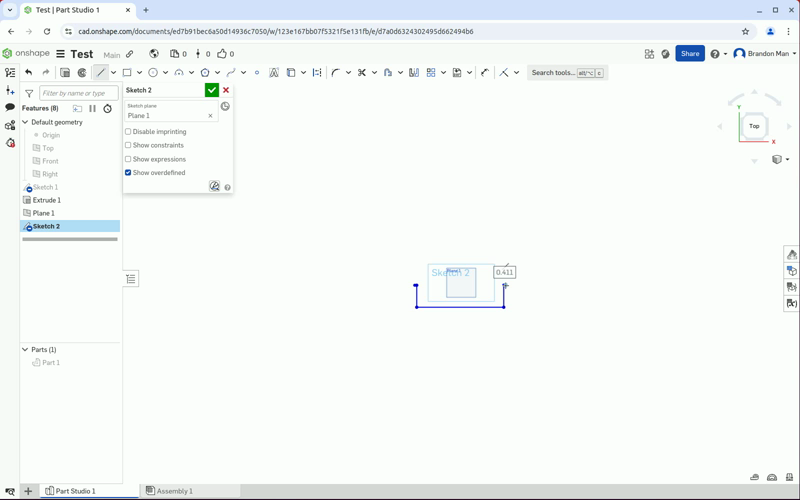
key(esc)
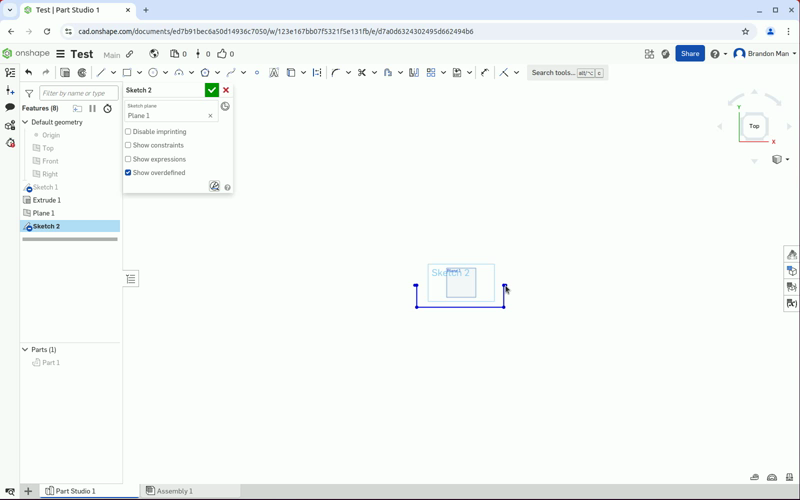
key(a)
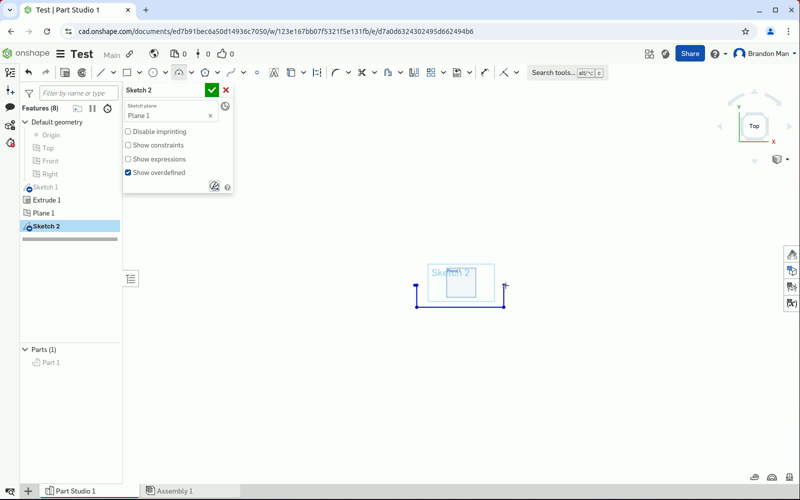
mouse_move(505, 285)
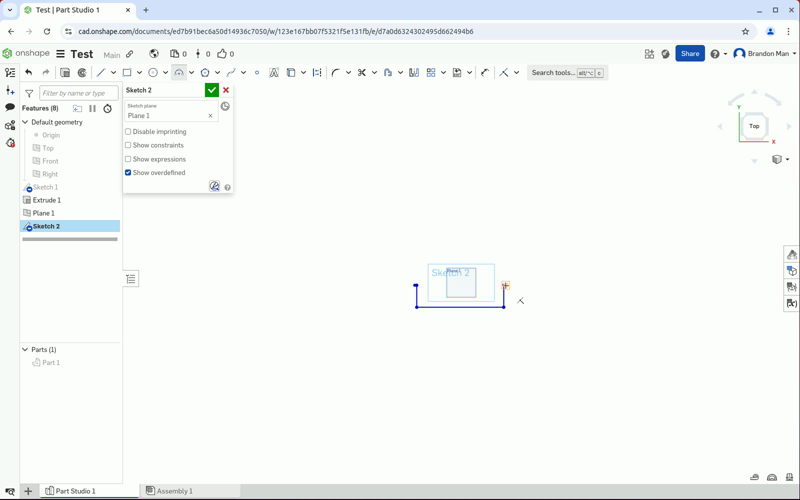
scroll(6)
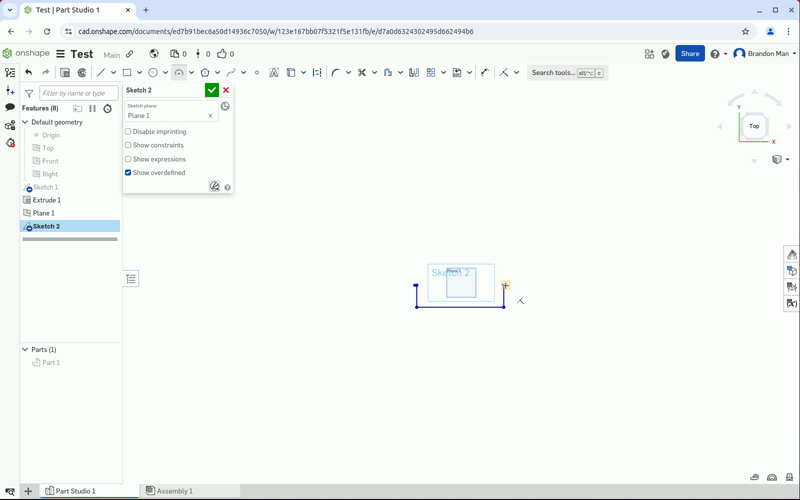
scroll(6)
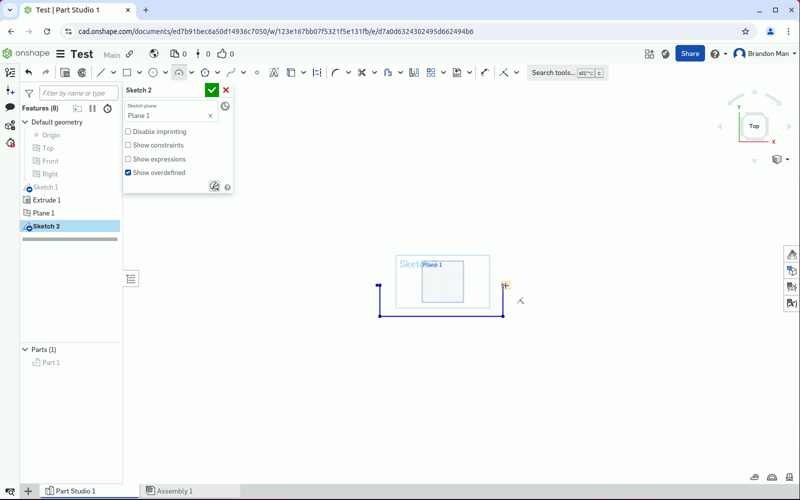
scroll(6)
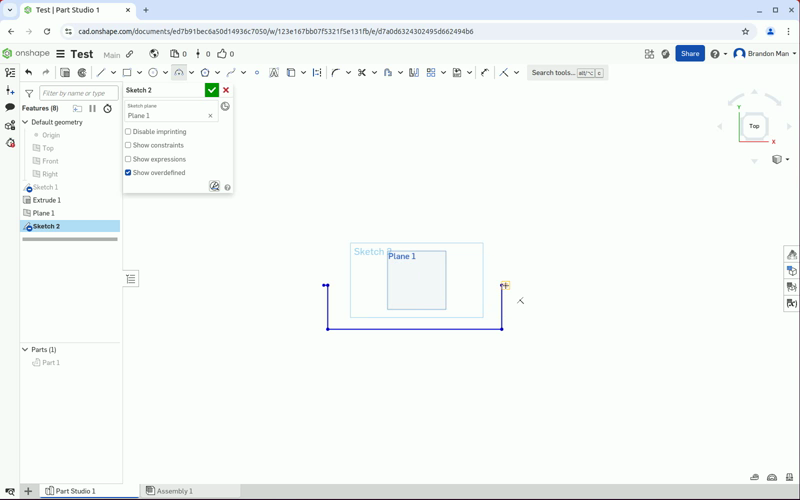
scroll(6)
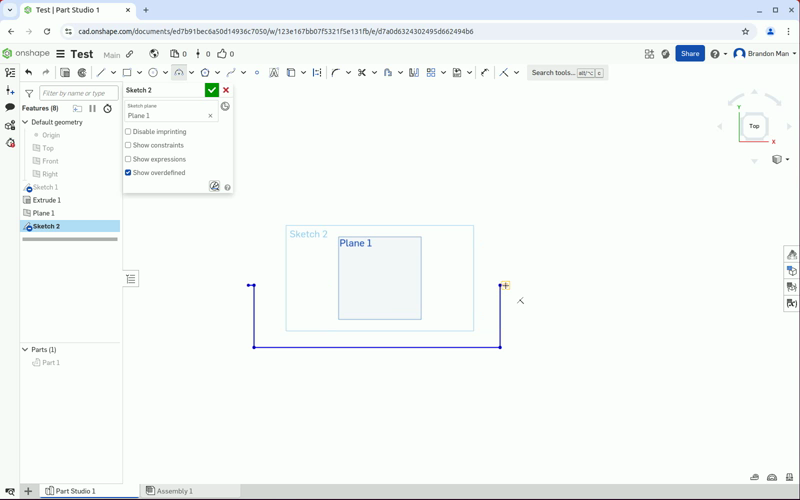
scroll(6)
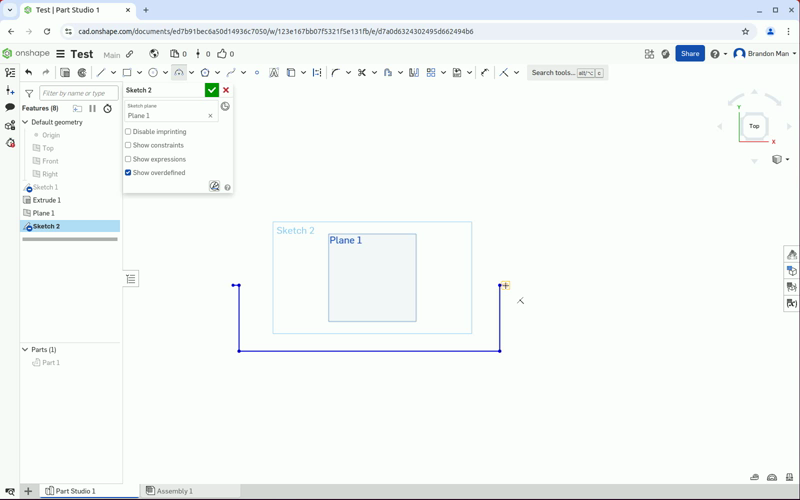
scroll(6)
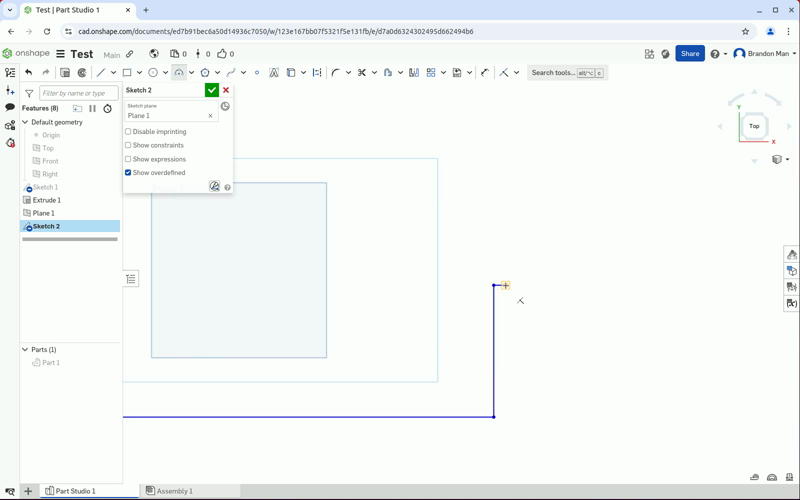
scroll(6)
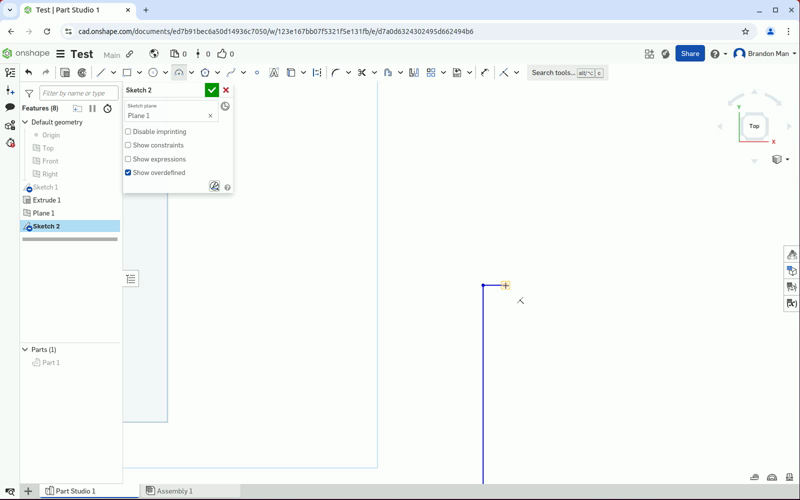
click(505, 285)
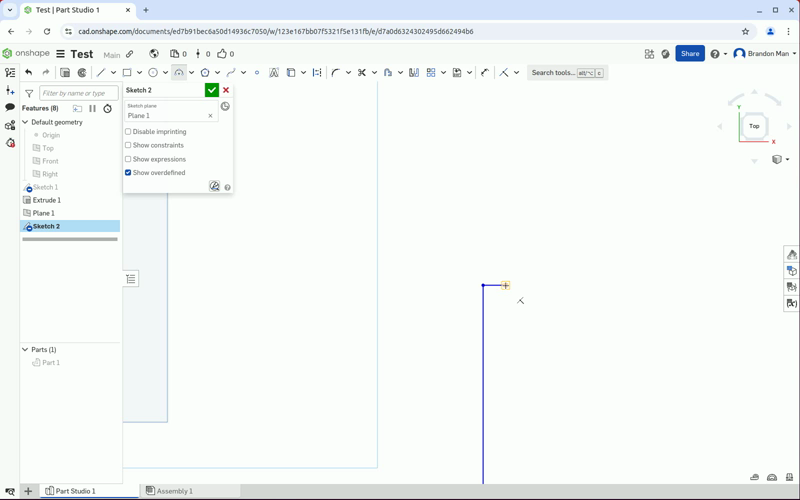
scroll(-6)
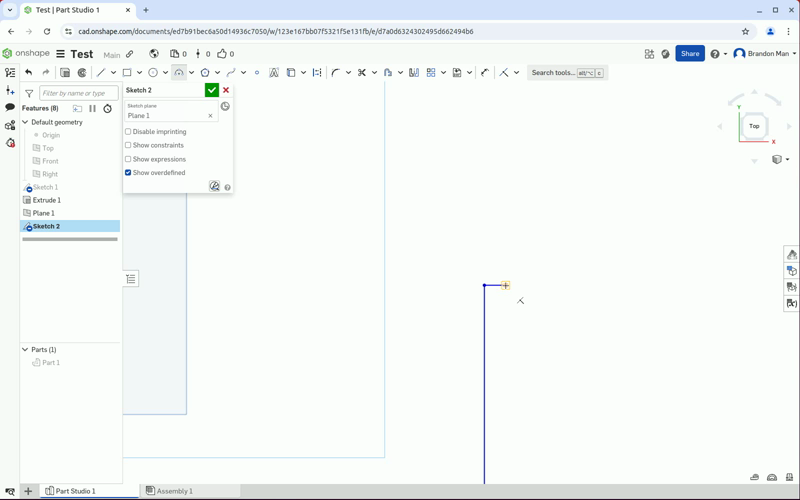
scroll(-6)
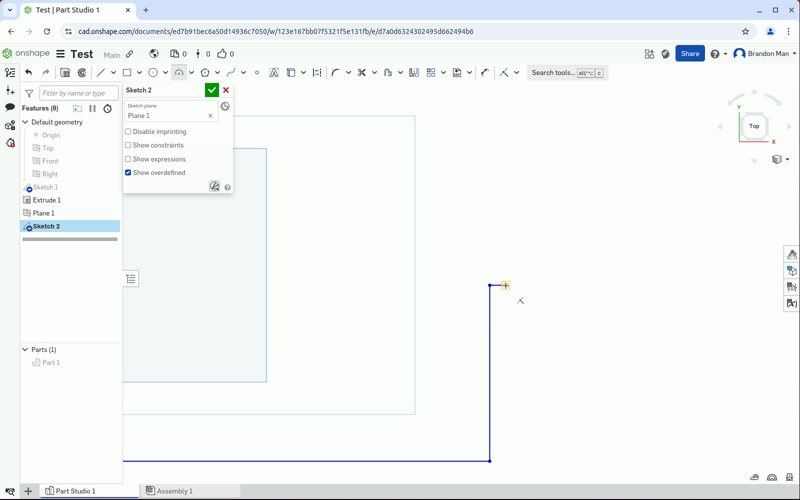
scroll(-6)
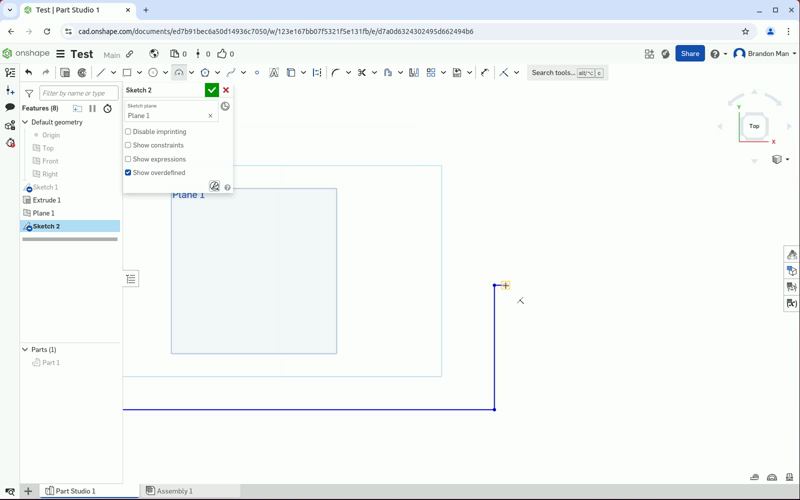
scroll(-6)
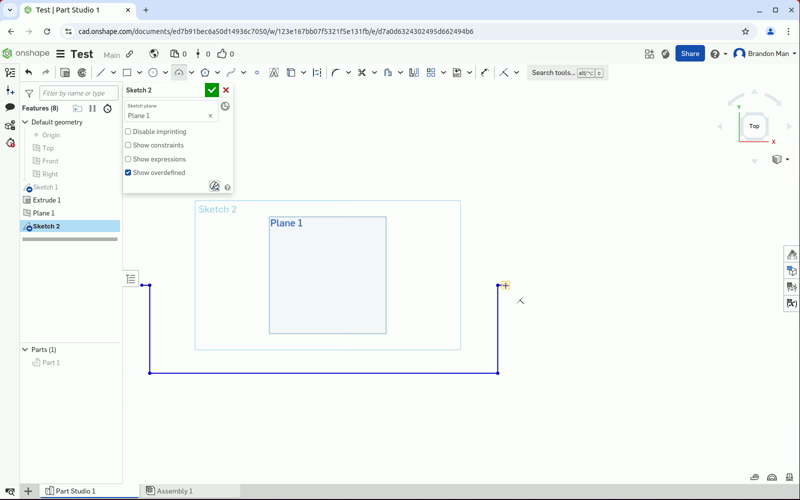
scroll(-6)
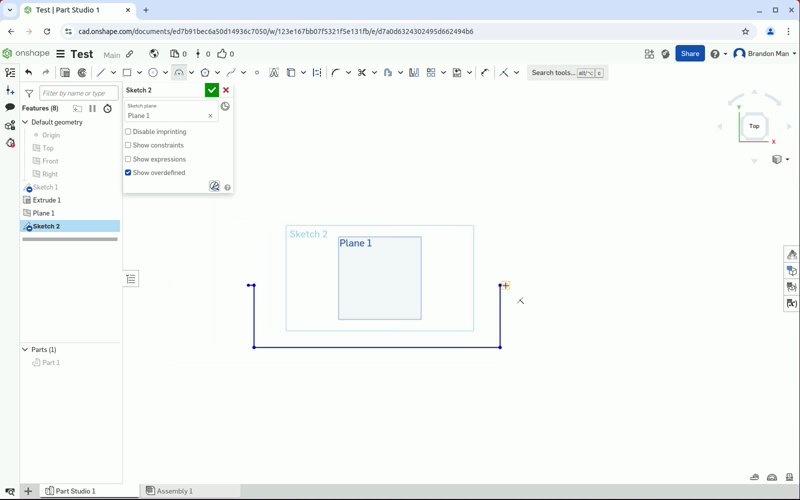
scroll(-6)
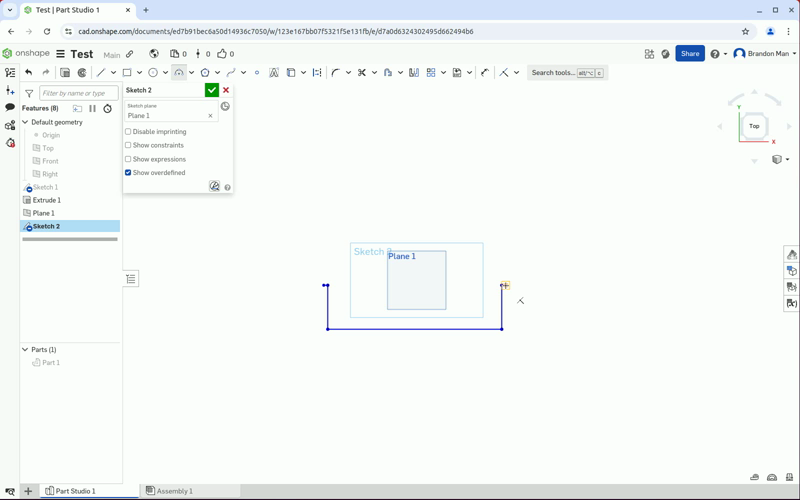
scroll(-6)
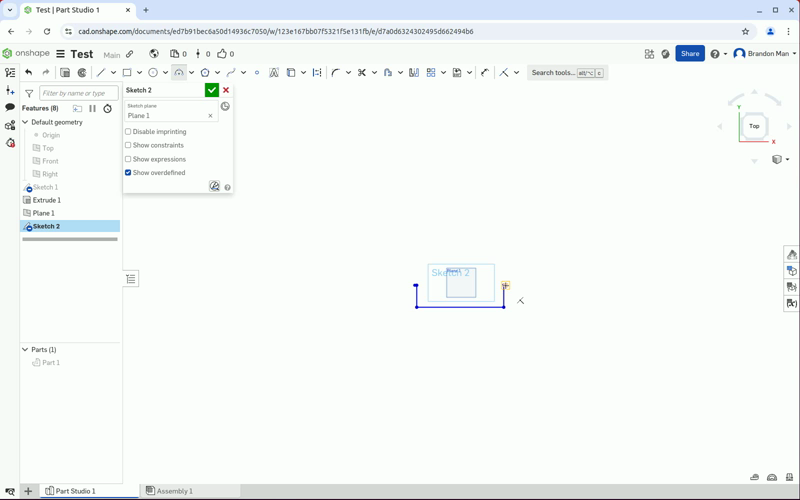
key_down(shift)
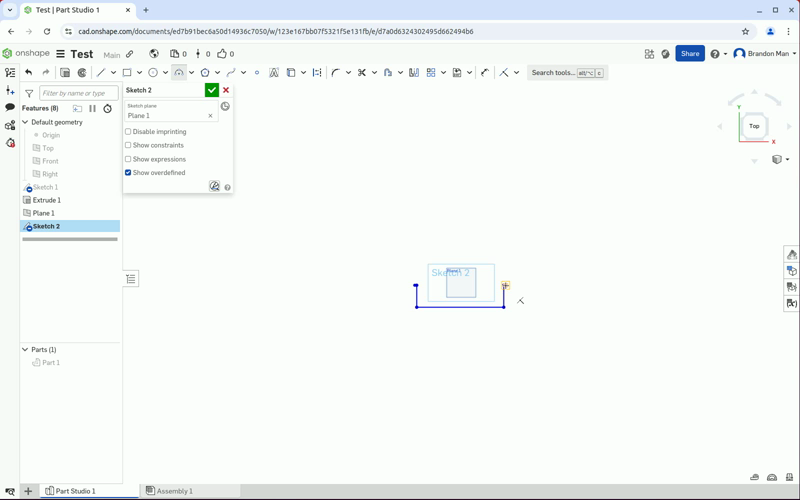
mouse_move(505, 280)
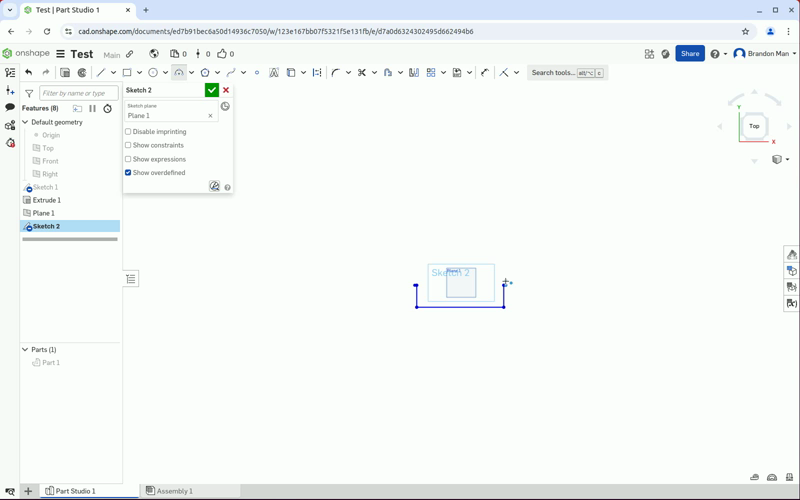
scroll(6)
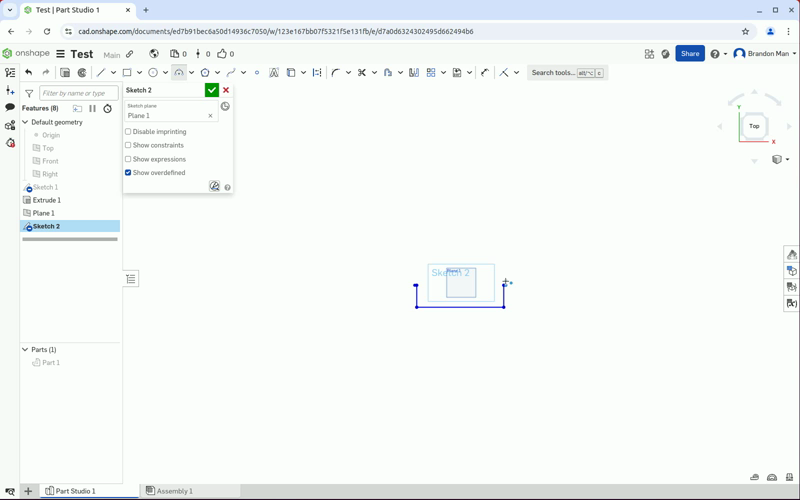
scroll(6)
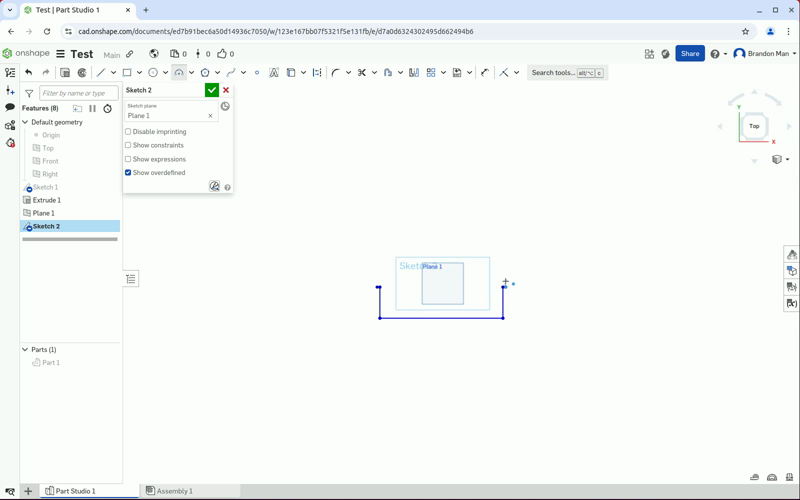
scroll(6)
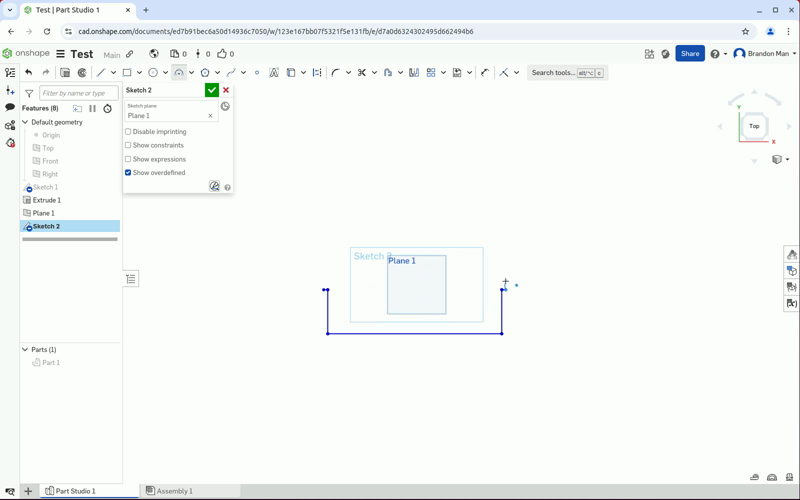
scroll(6)
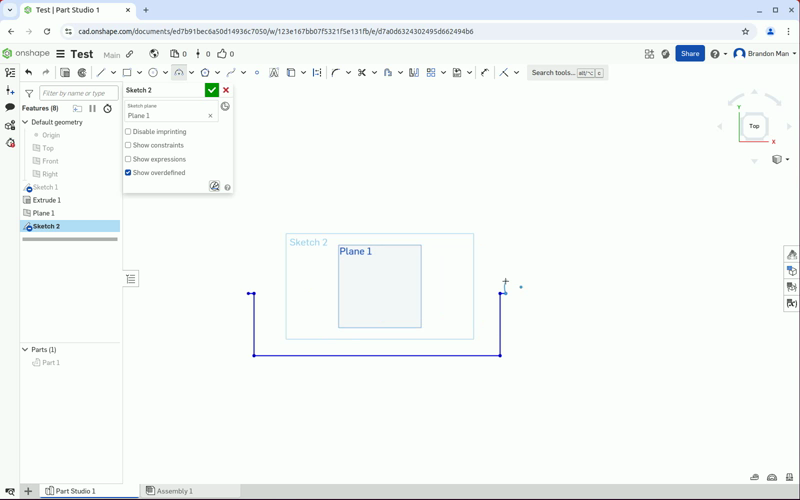
scroll(6)
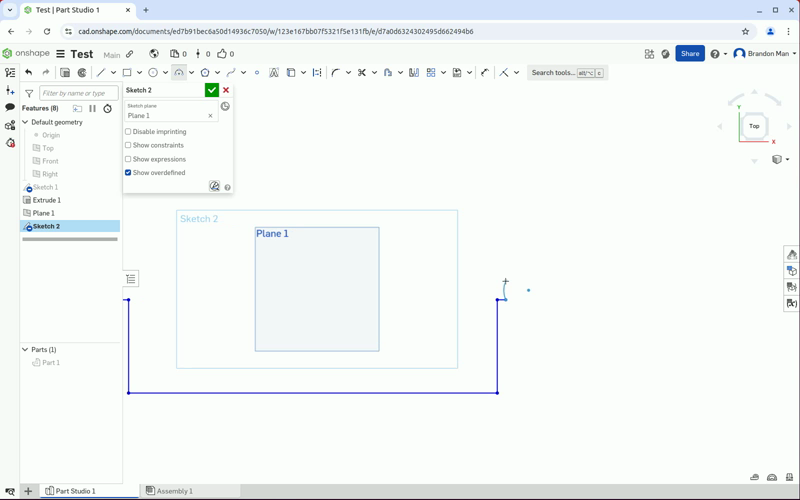
scroll(6)
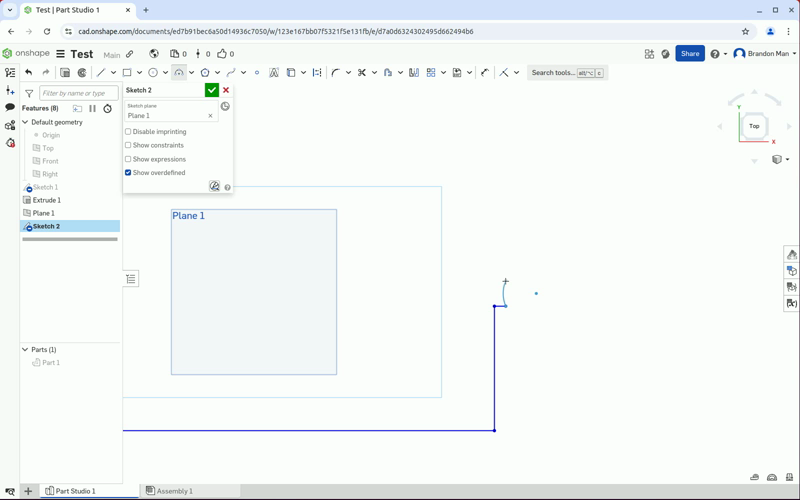
scroll(6)
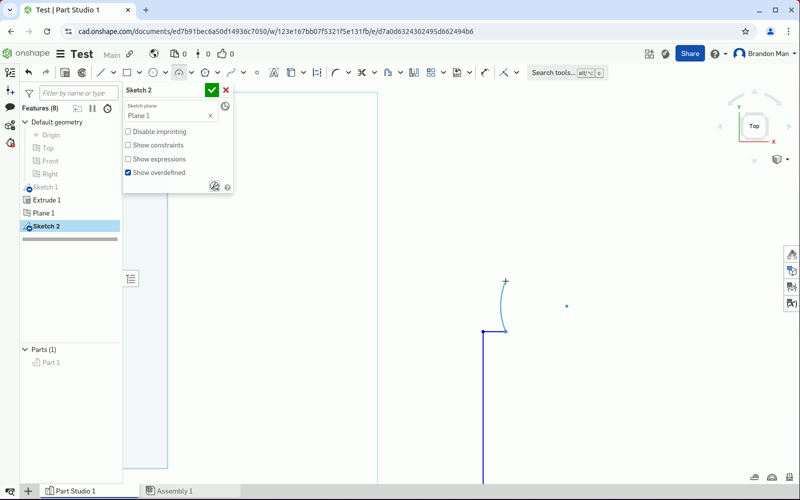
click(505, 280)
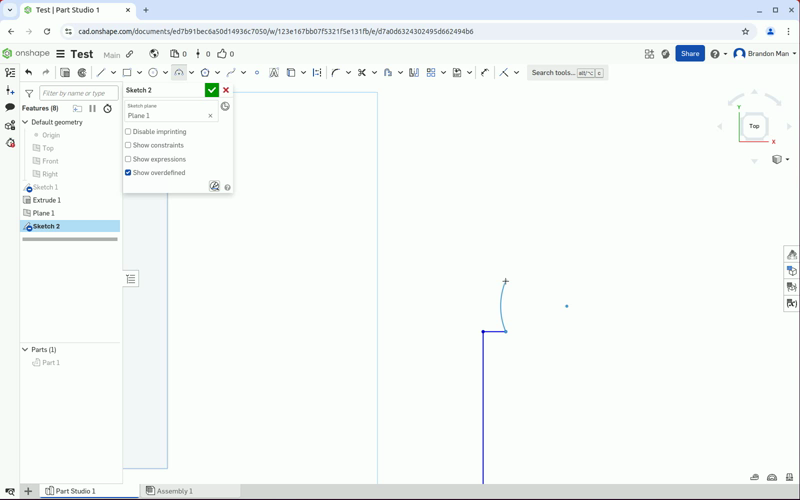
scroll(-6)
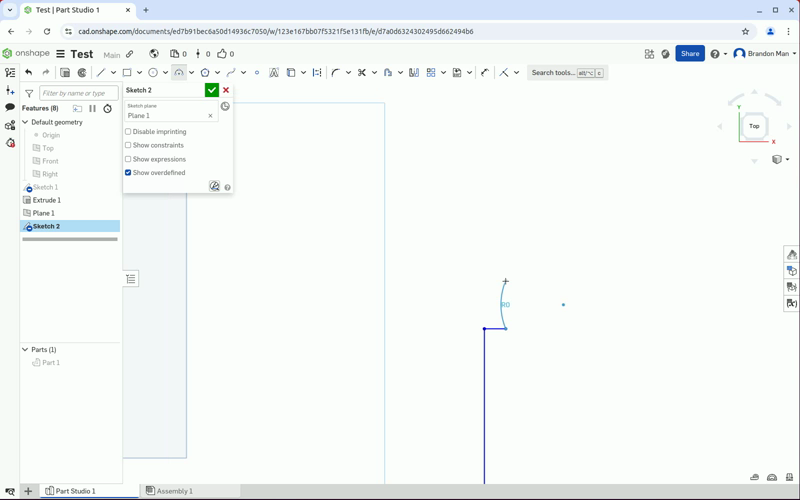
scroll(-6)
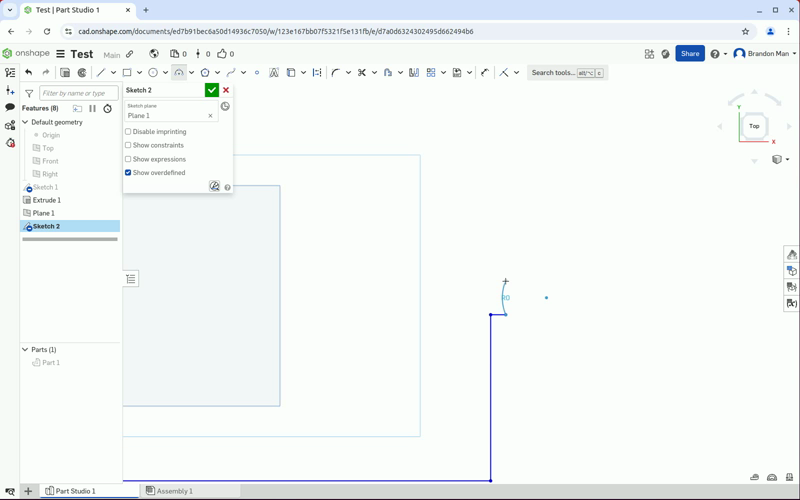
scroll(-6)
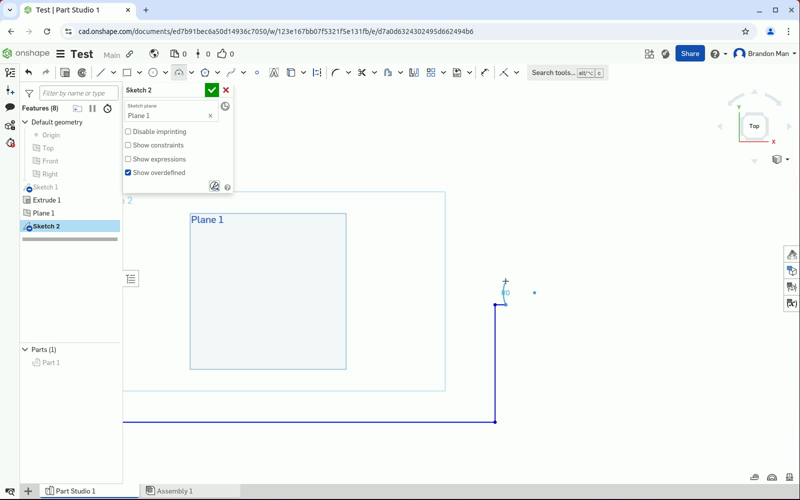
scroll(-6)
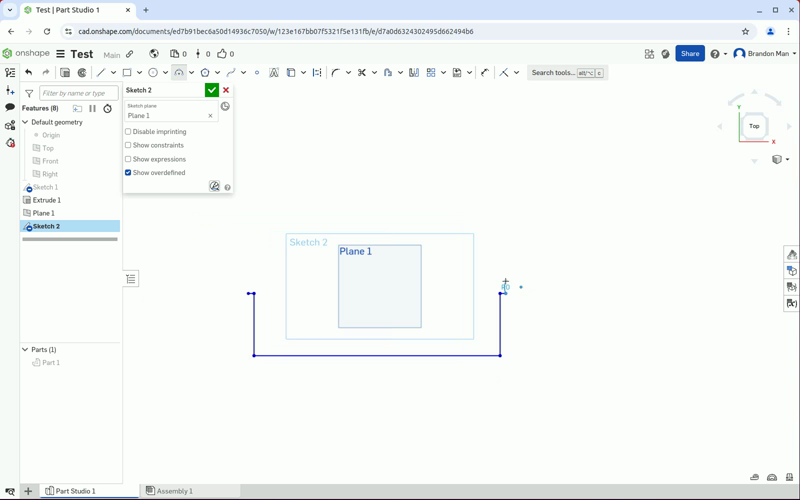
scroll(-6)
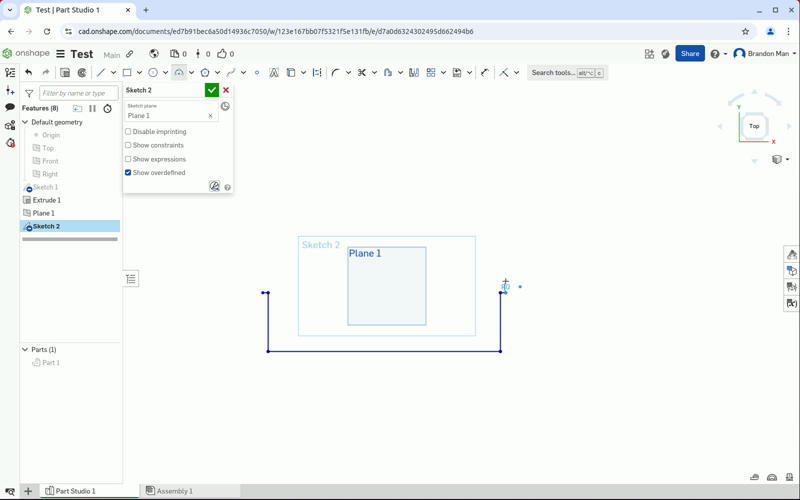
scroll(-6)
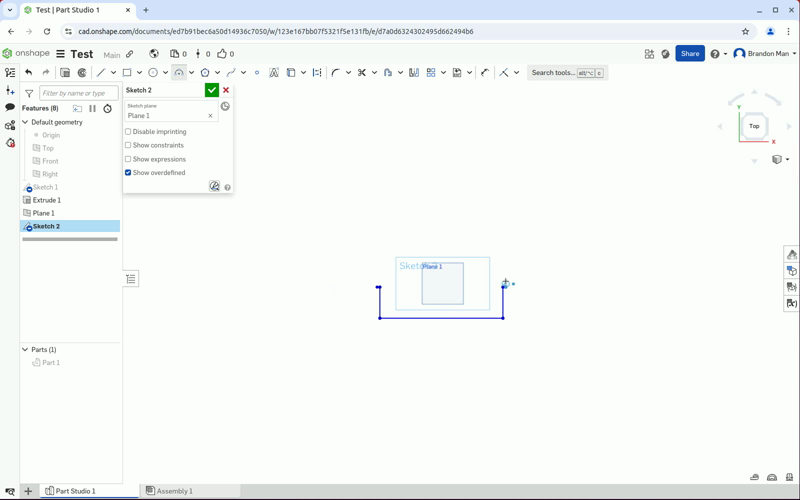
scroll(-6)
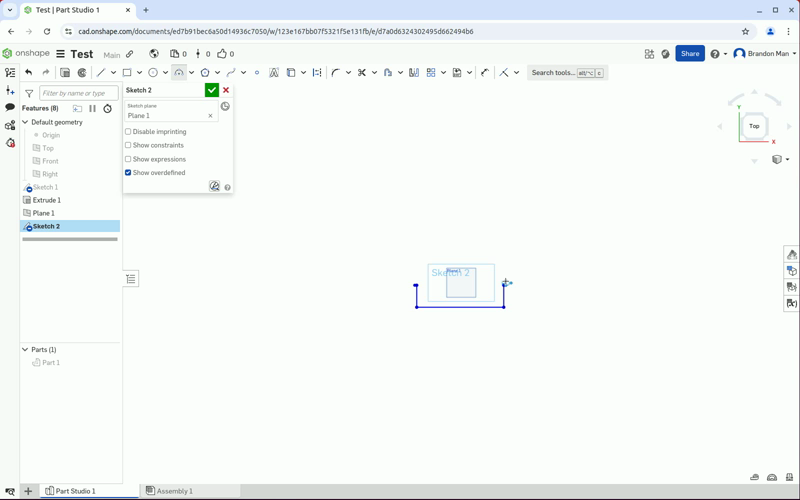
mouse_move(506, 282)
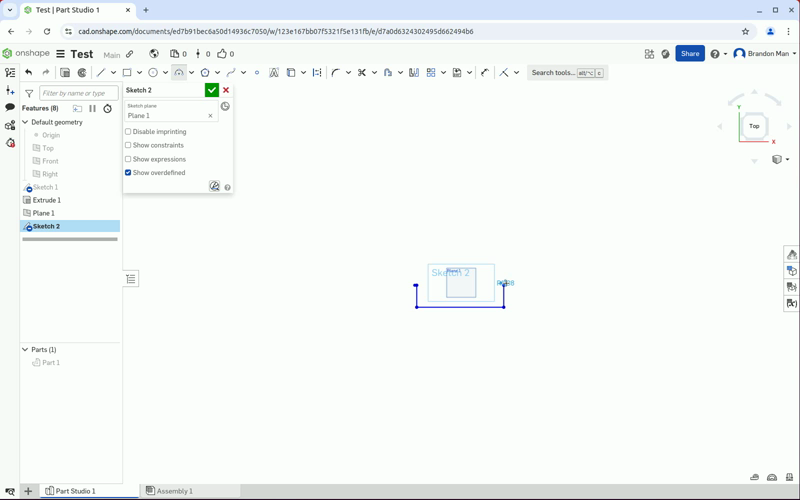
scroll(6)
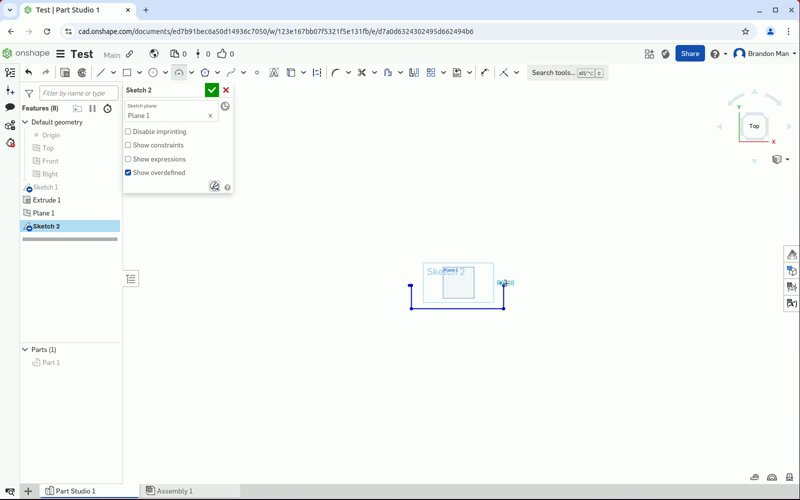
scroll(6)
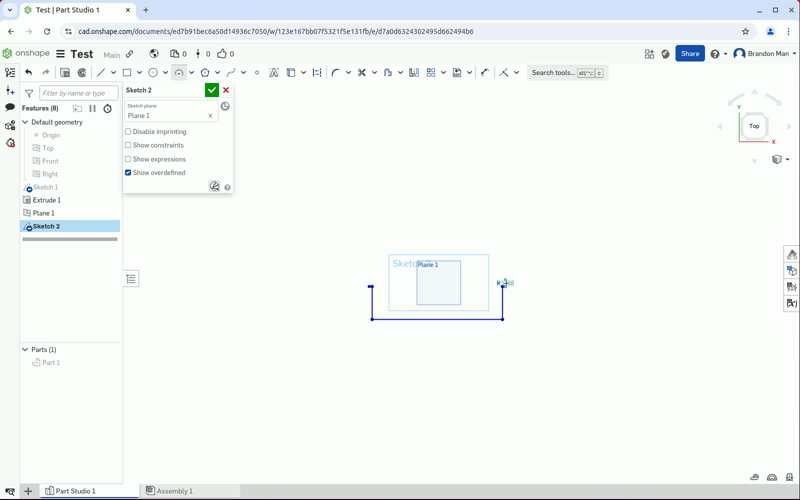
scroll(6)
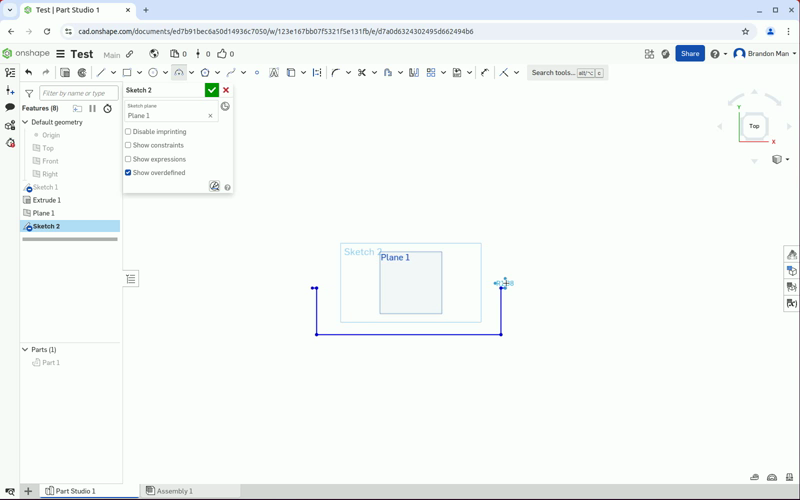
scroll(6)
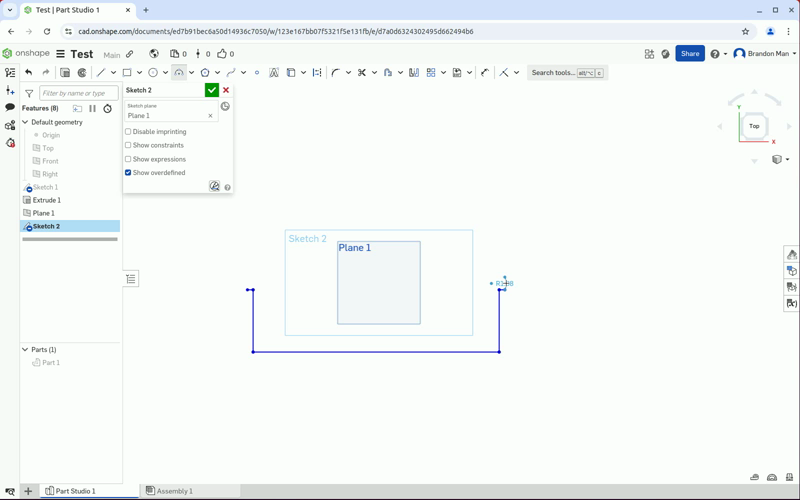
scroll(6)
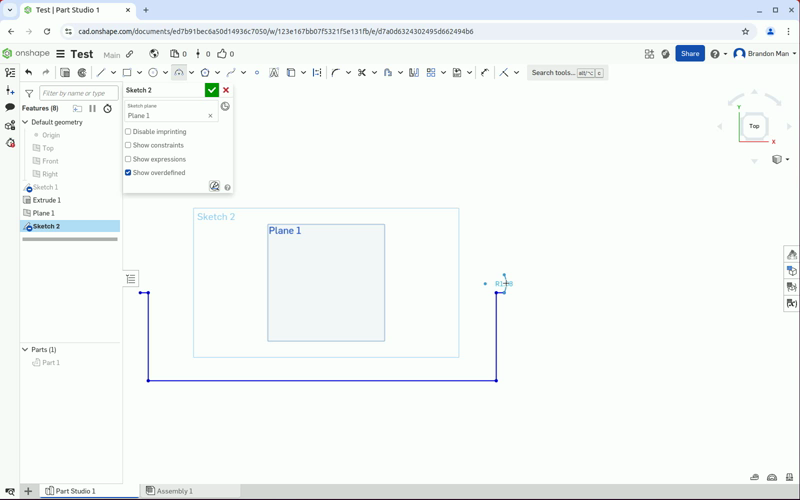
scroll(6)
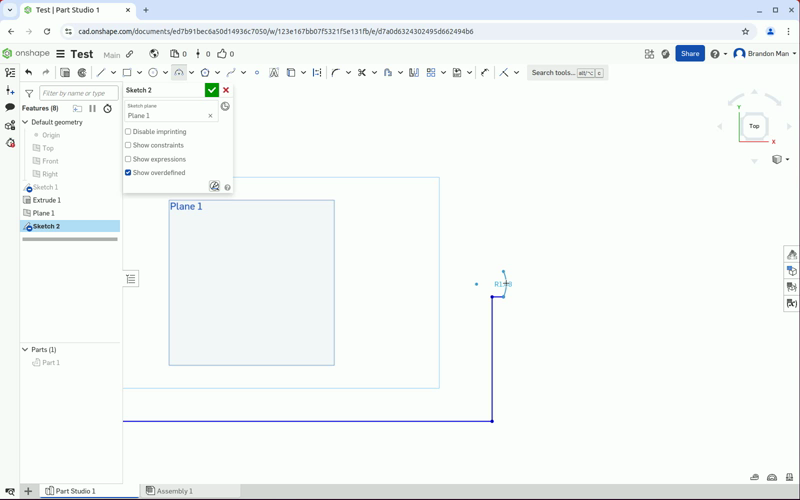
scroll(6)
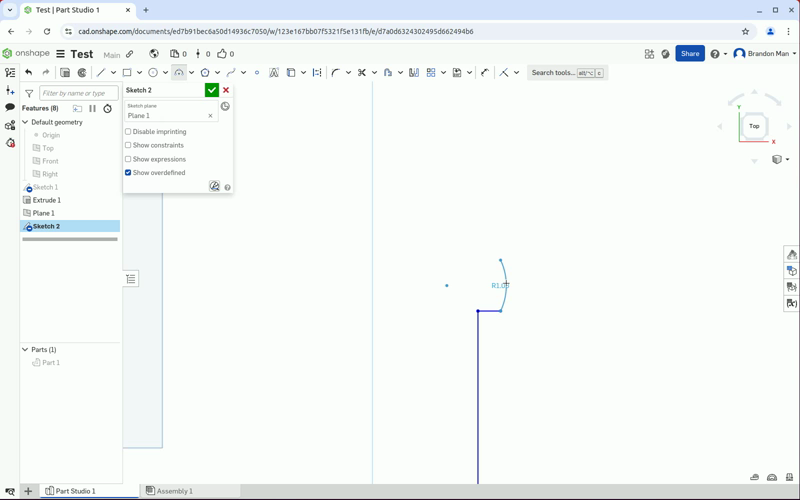
click(506, 282)
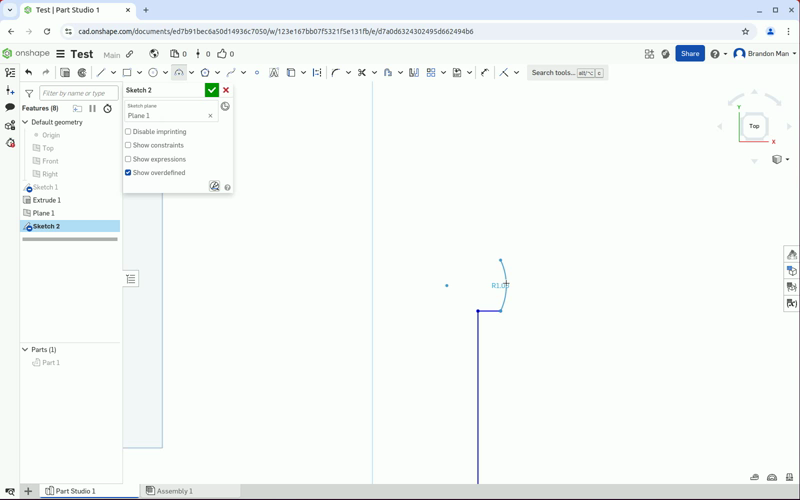
scroll(-6)
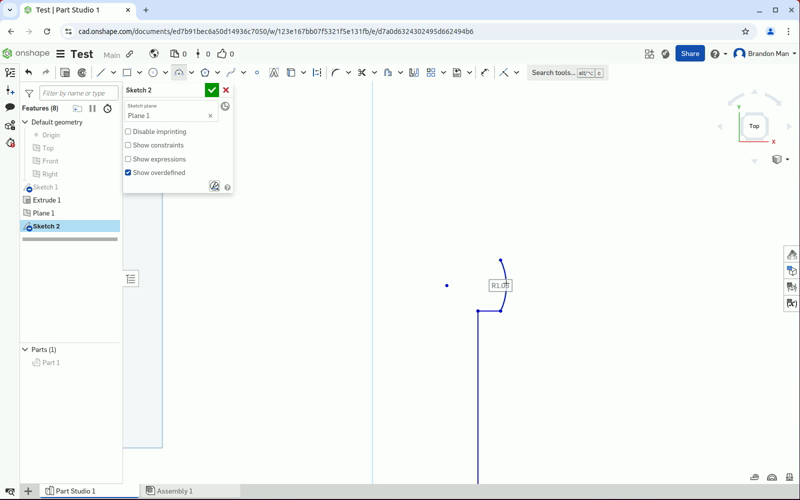
scroll(-6)
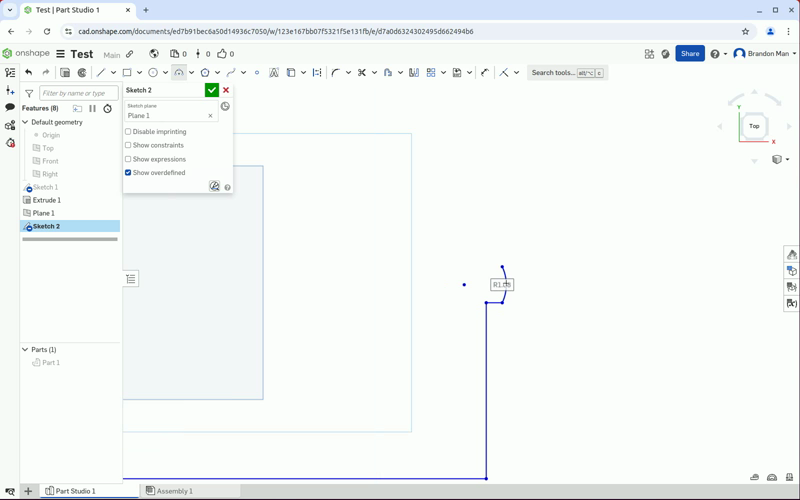
scroll(-6)
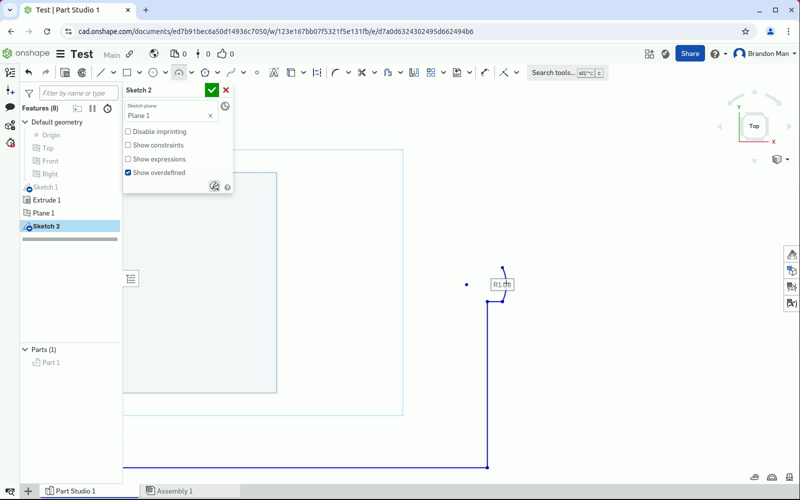
scroll(-6)
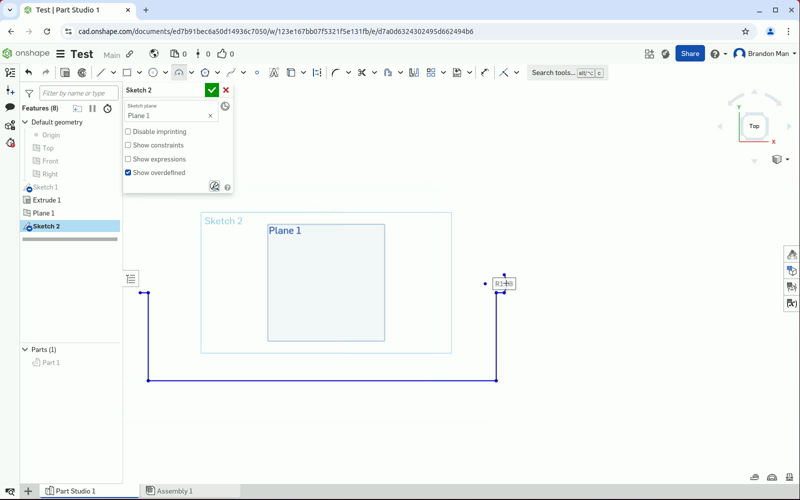
scroll(-6)
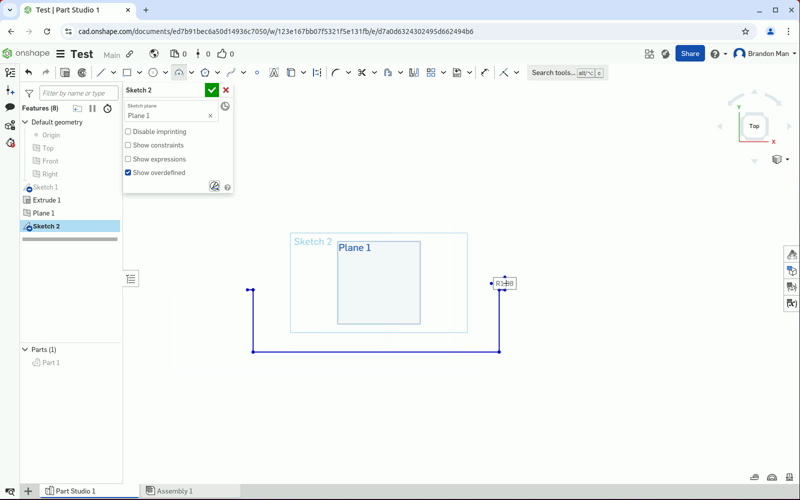
scroll(-6)
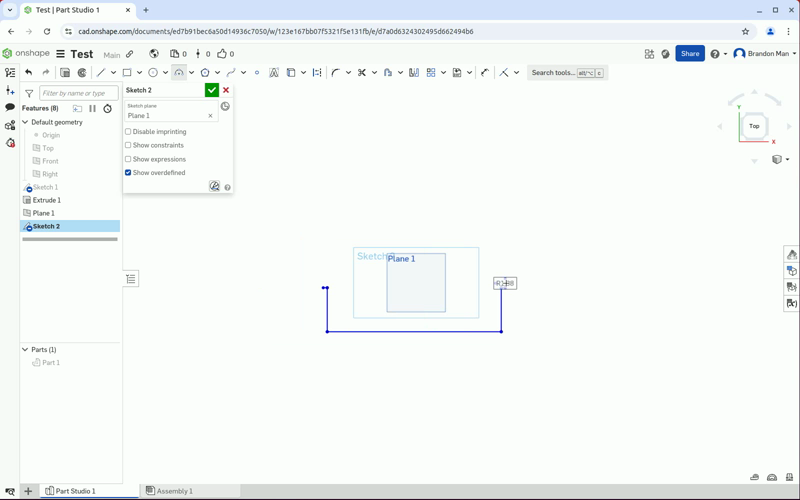
scroll(-6)
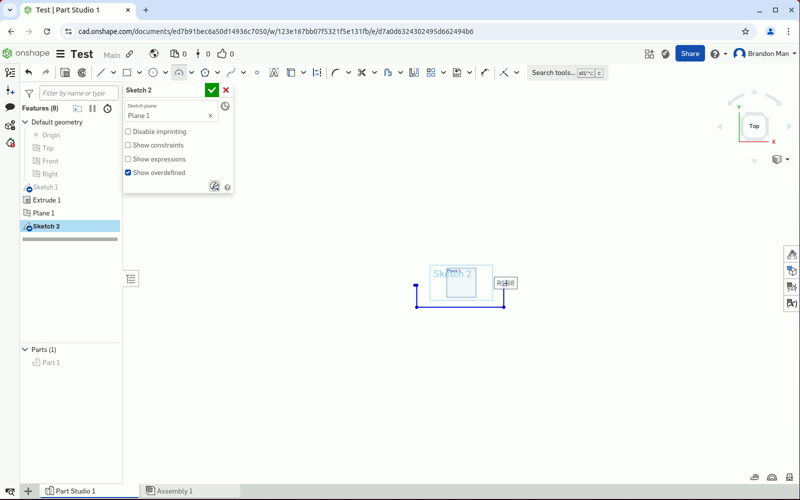
key_up(shift)
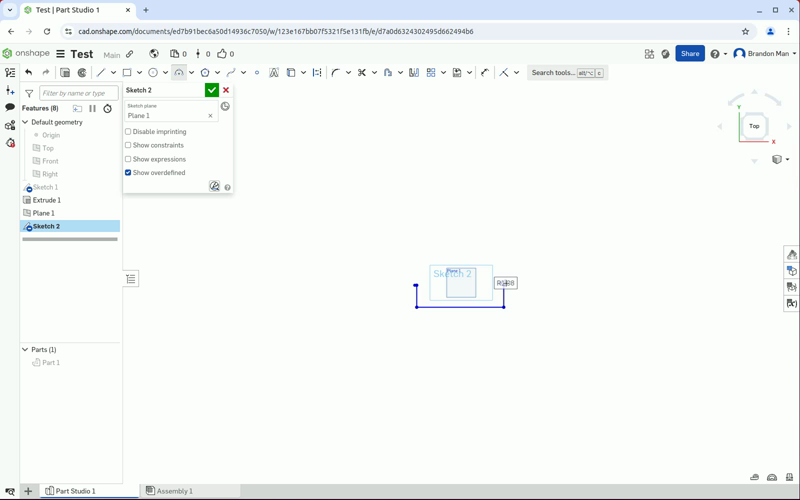
key(esc)
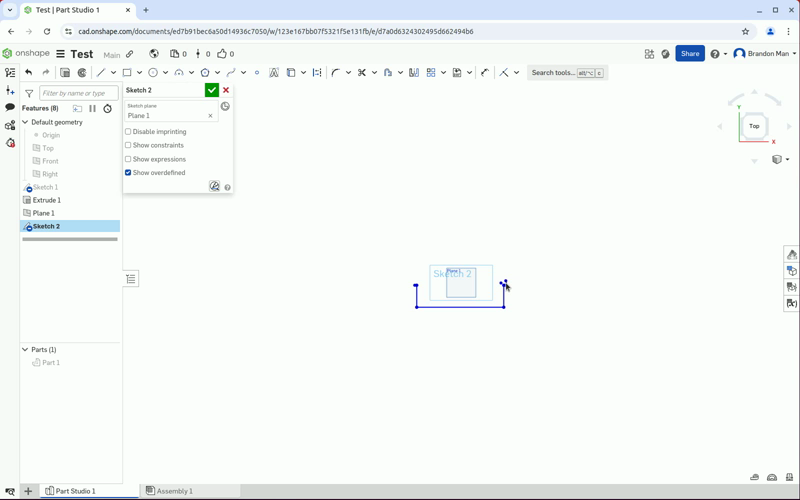
key(l)
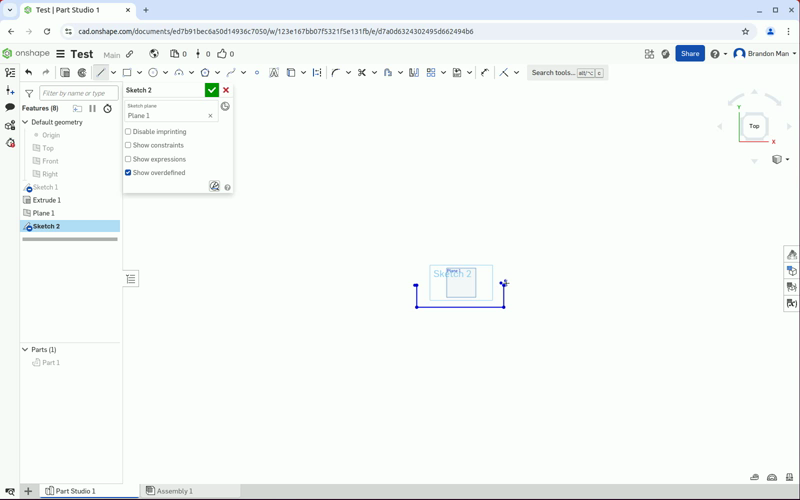
mouse_move(505, 280)
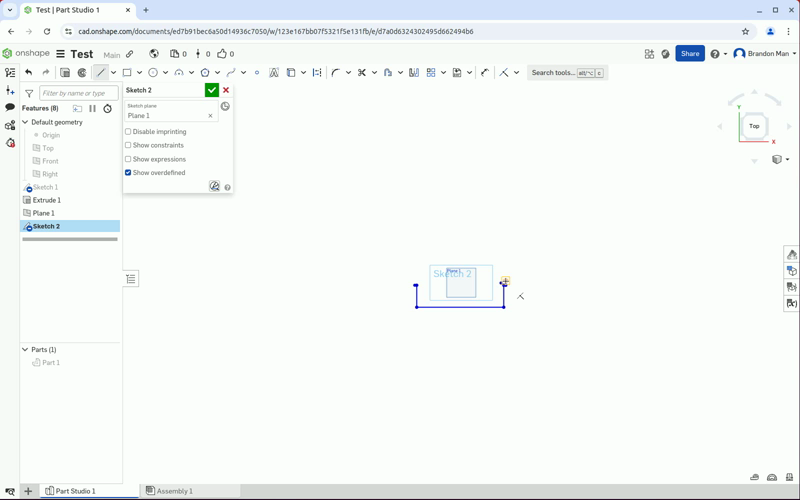
scroll(6)
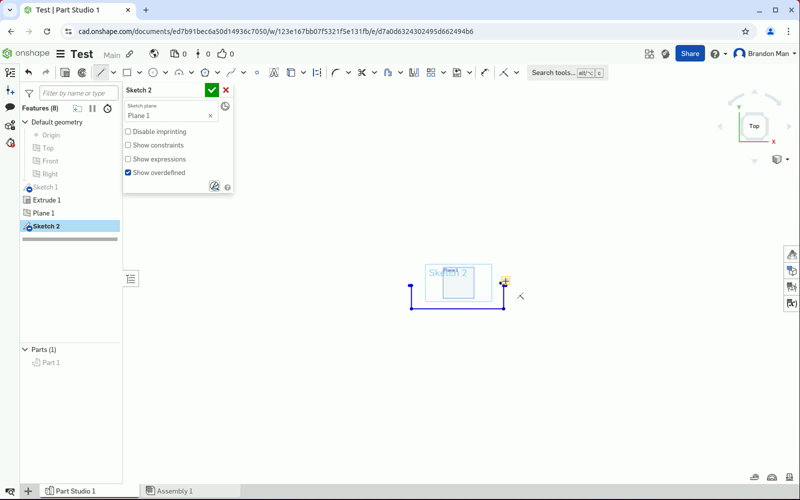
scroll(6)
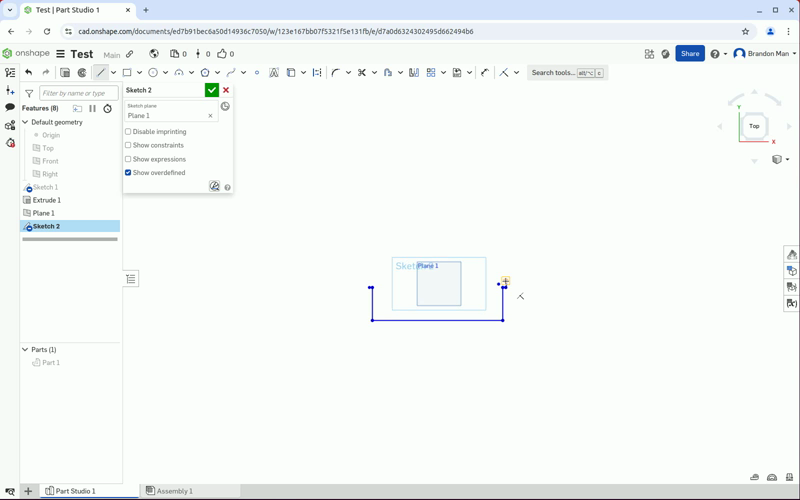
scroll(6)
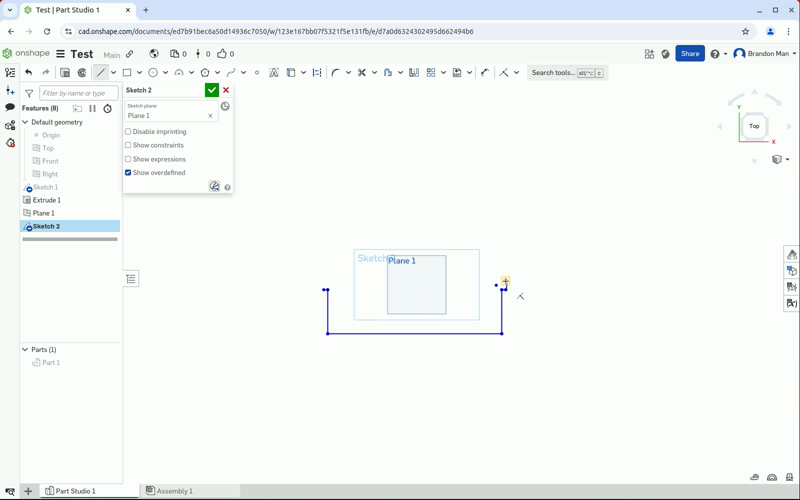
scroll(6)
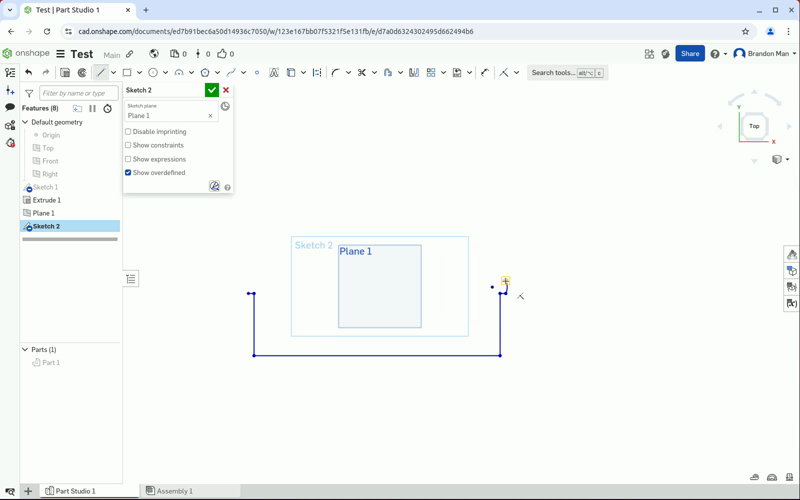
scroll(6)
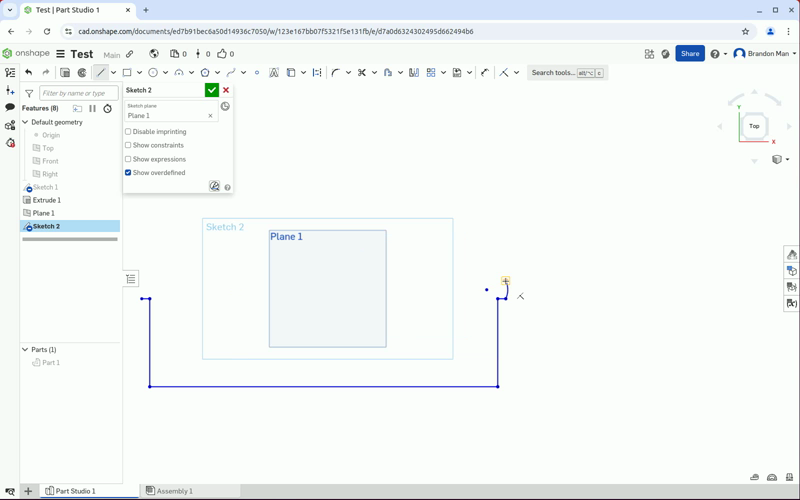
scroll(6)
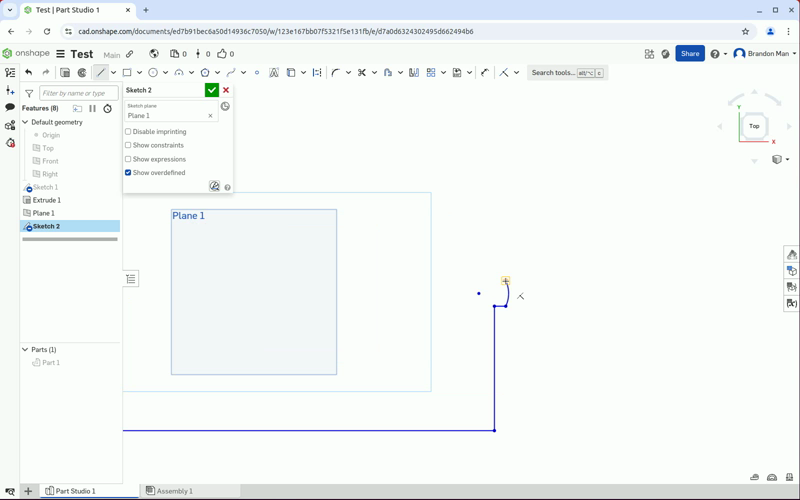
scroll(6)
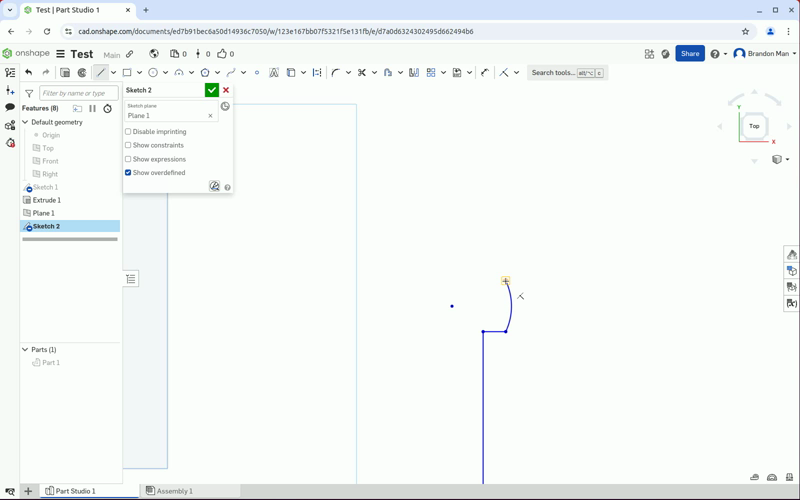
click(505, 280)
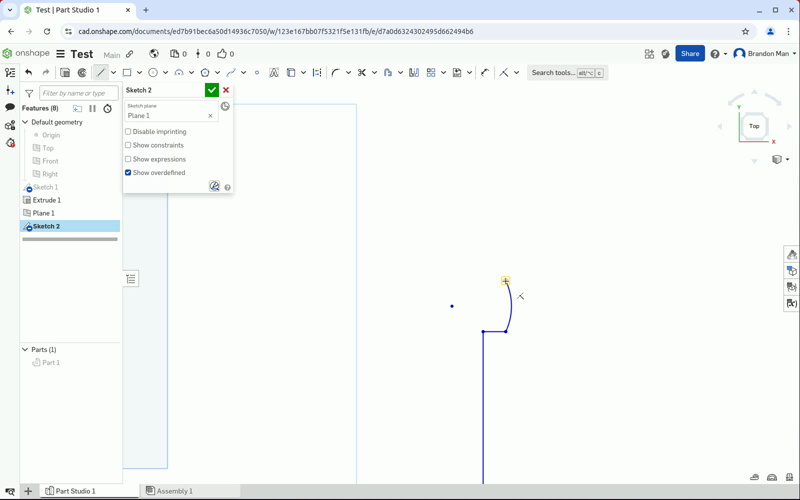
scroll(-6)
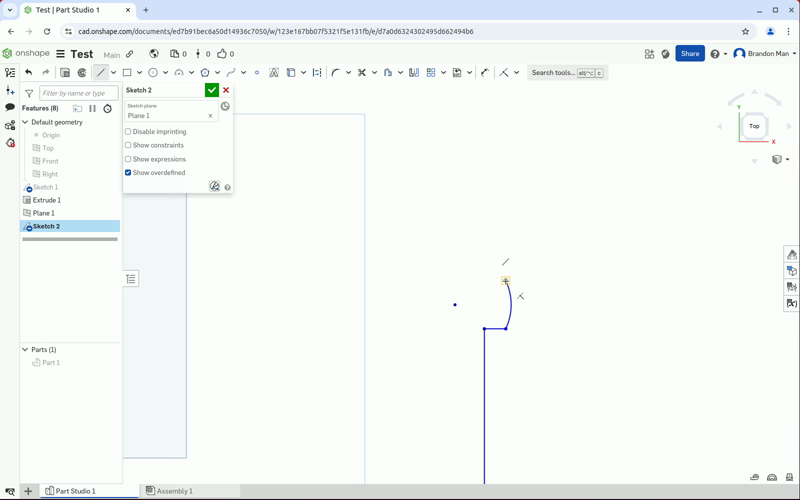
scroll(-6)
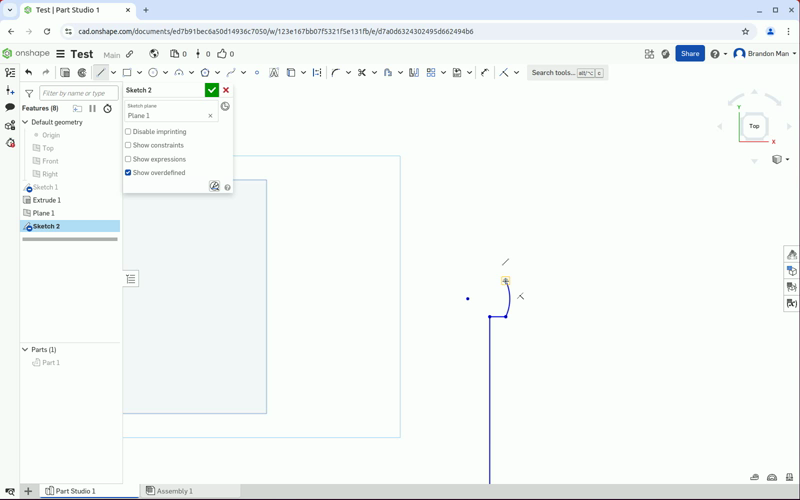
scroll(-6)
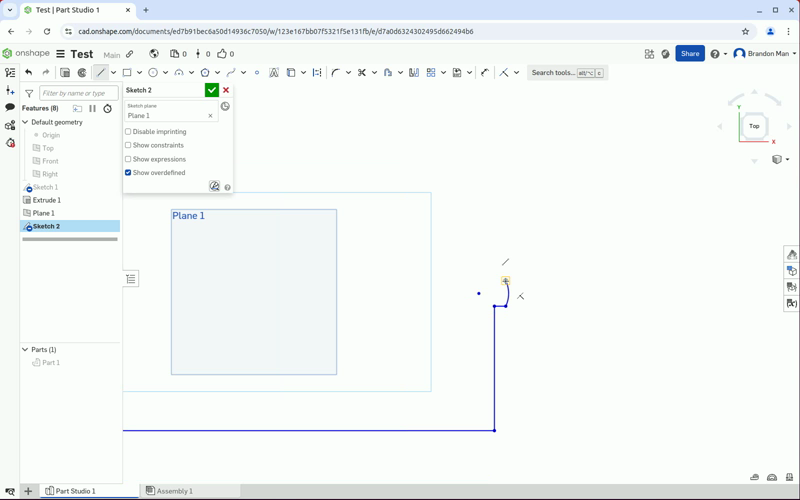
scroll(-6)
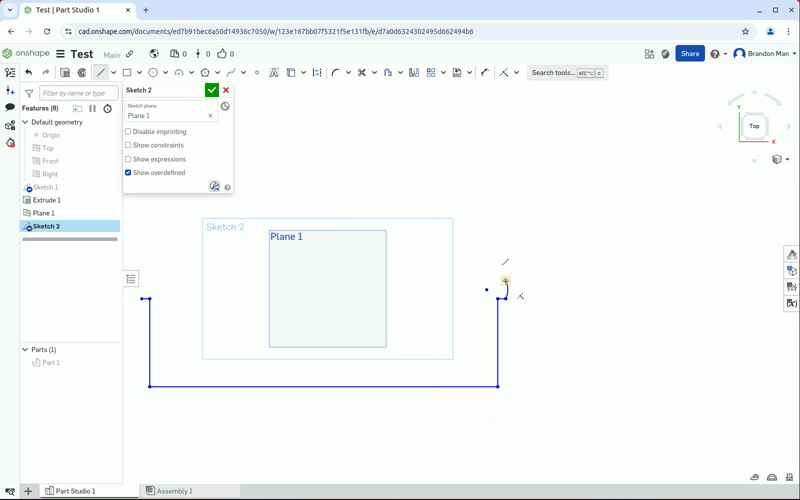
scroll(-6)
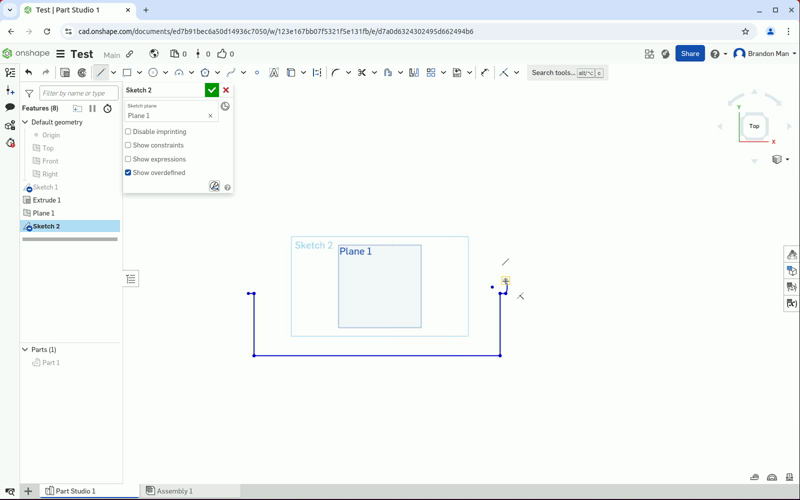
scroll(-6)
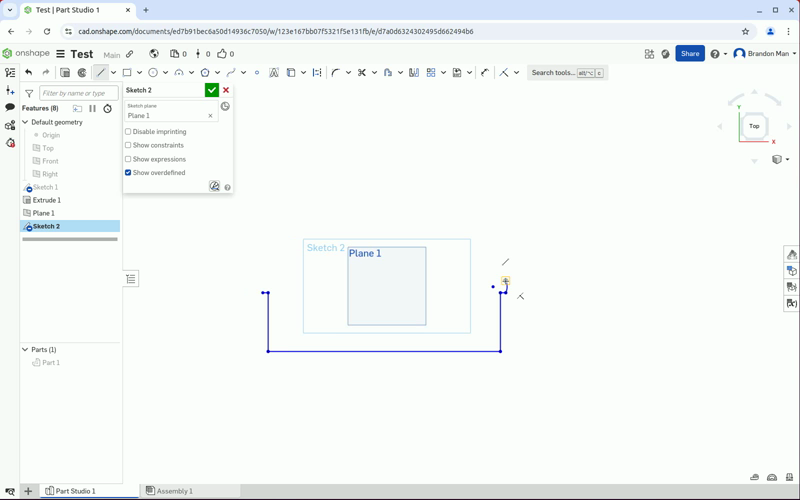
scroll(-6)
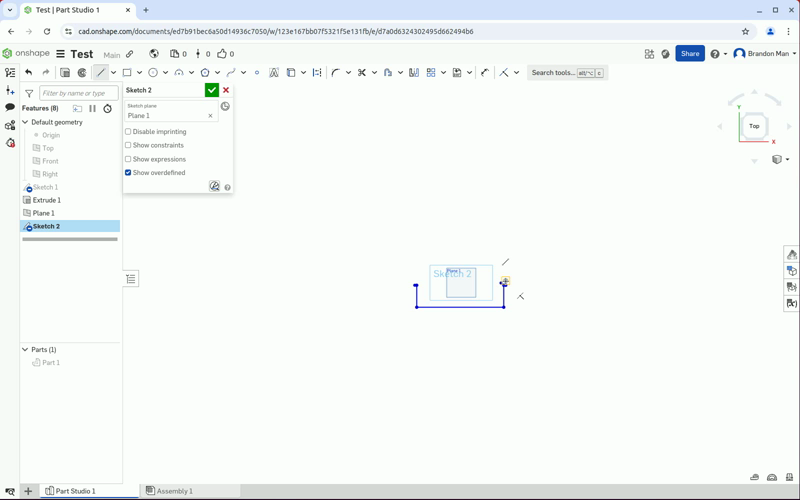
key_down(shift)
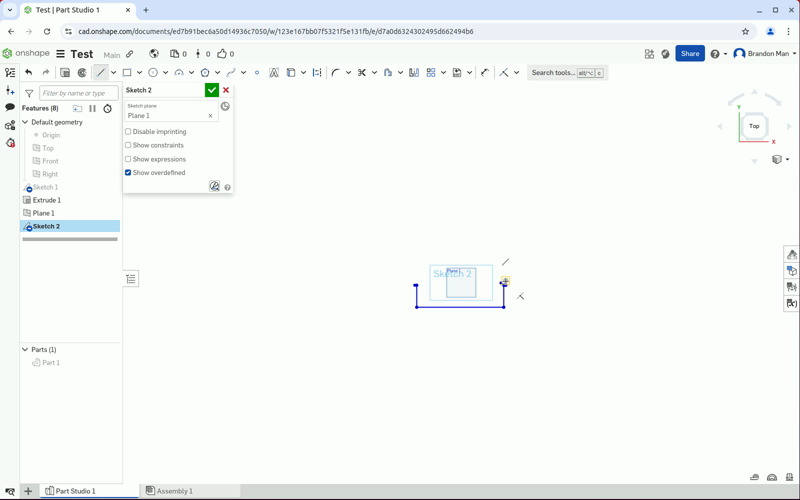
mouse_move(535, 280)
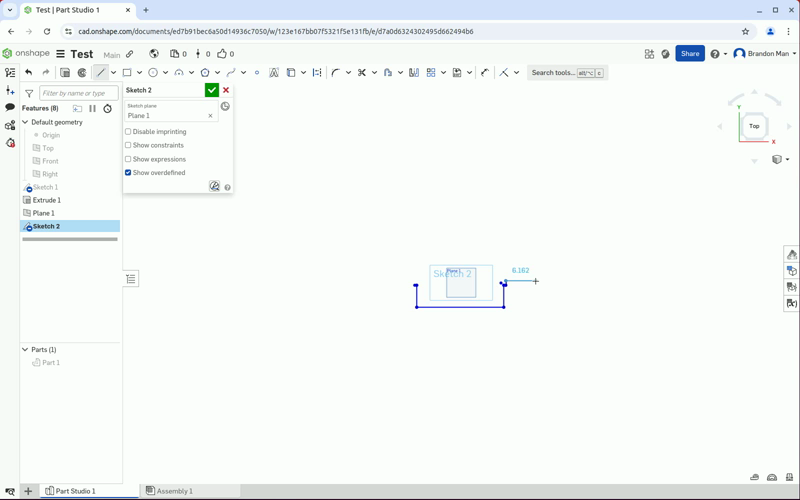
mouse_move(503, 280)
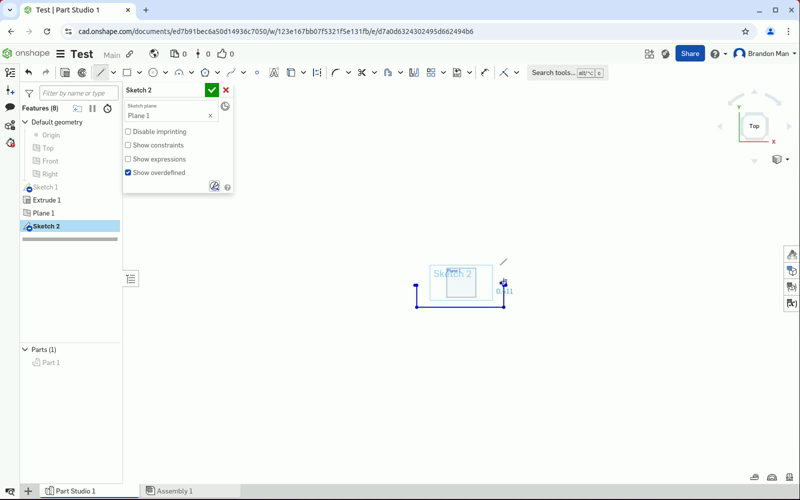
scroll(6)
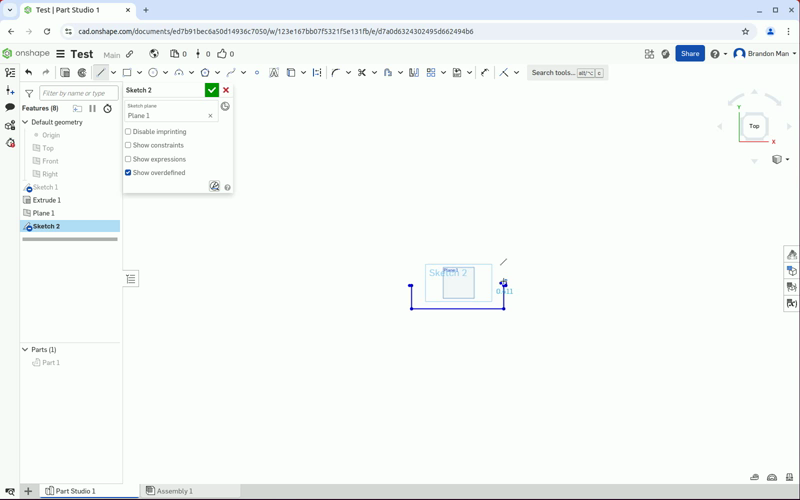
scroll(6)
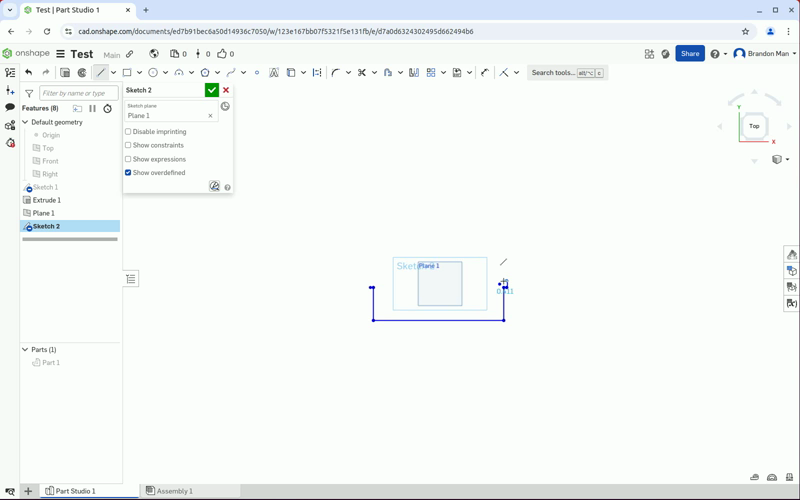
scroll(6)
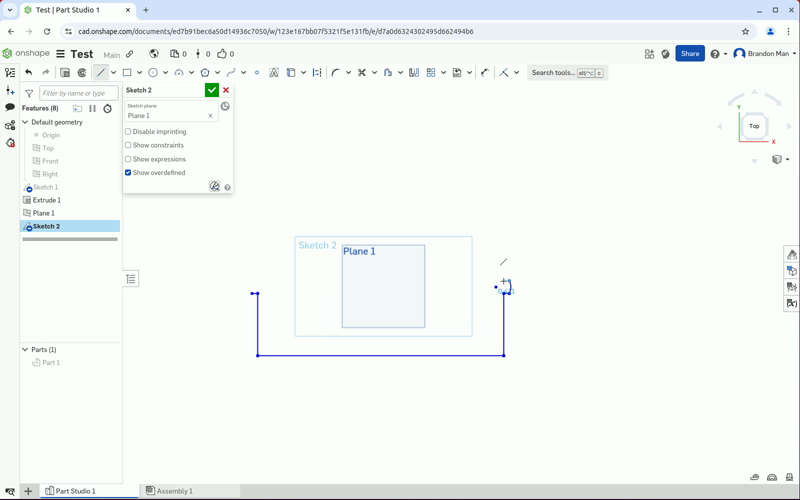
scroll(6)
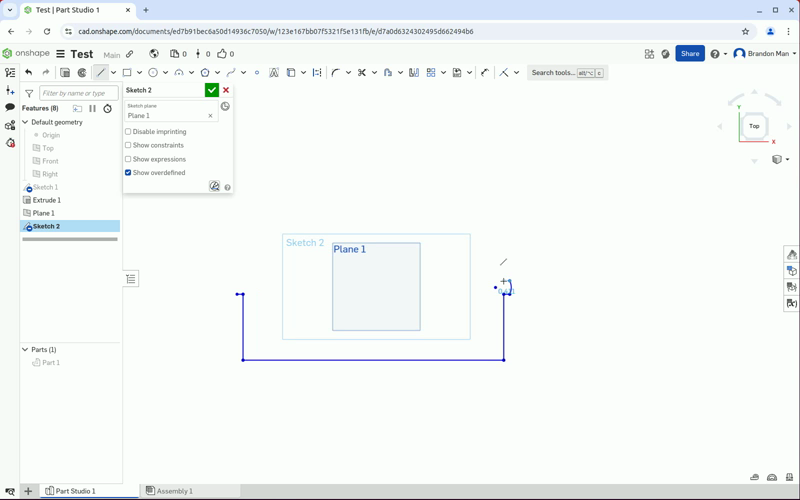
scroll(6)
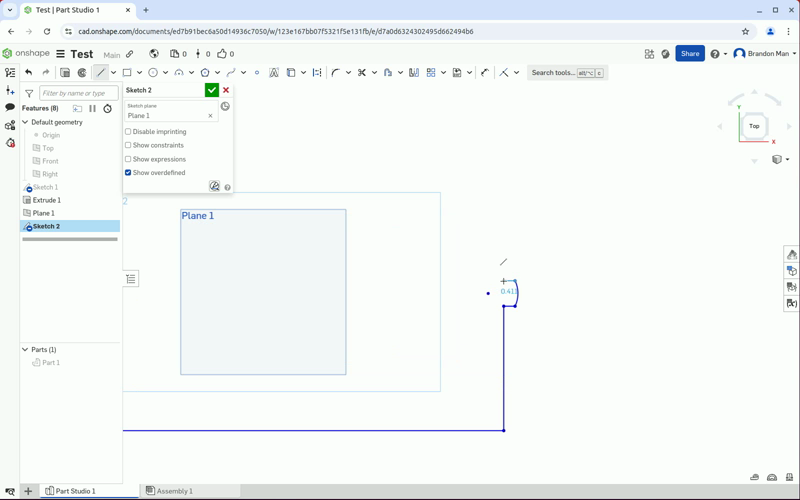
scroll(6)
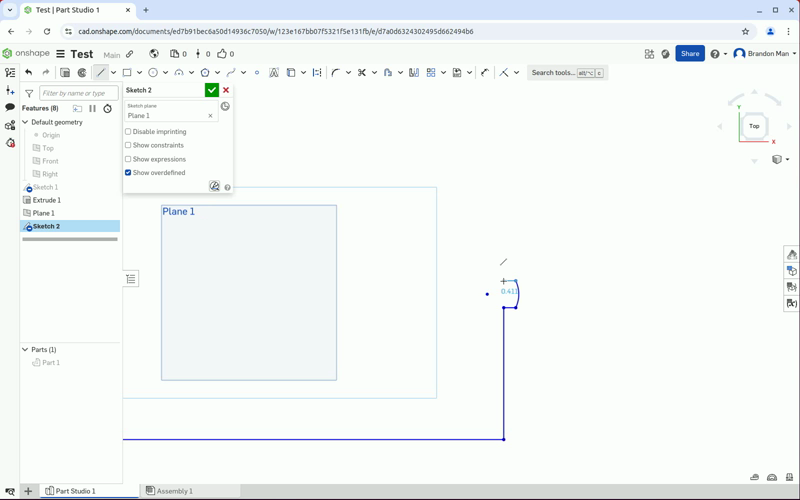
scroll(6)
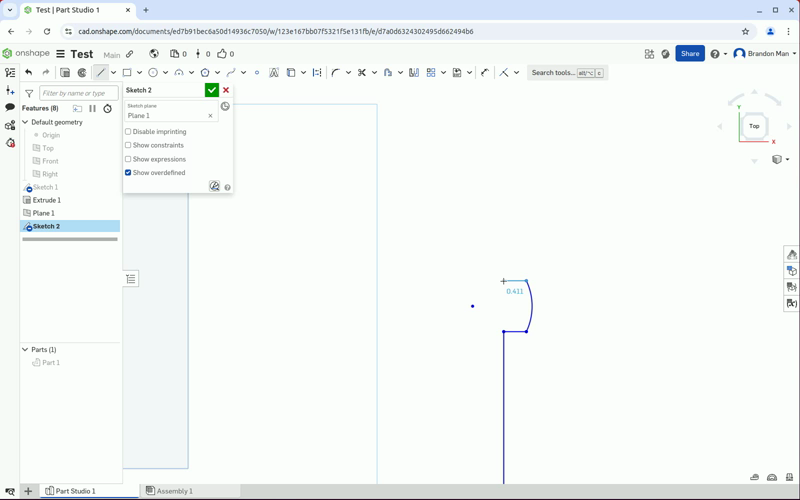
click(503, 280)
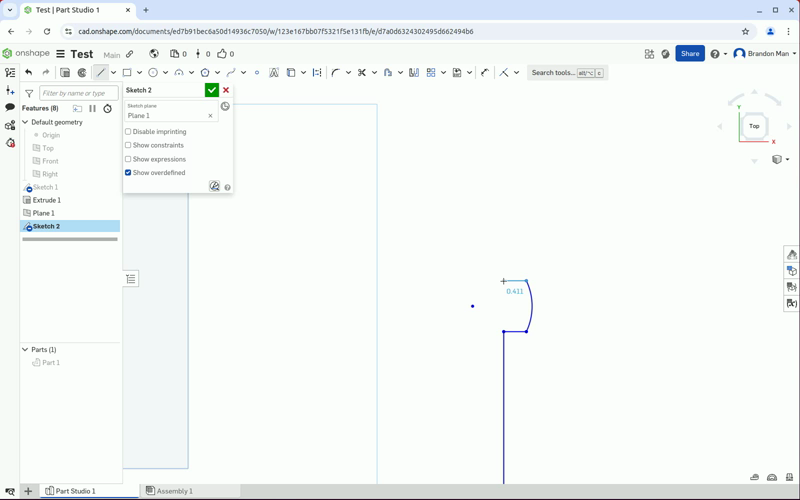
scroll(-6)
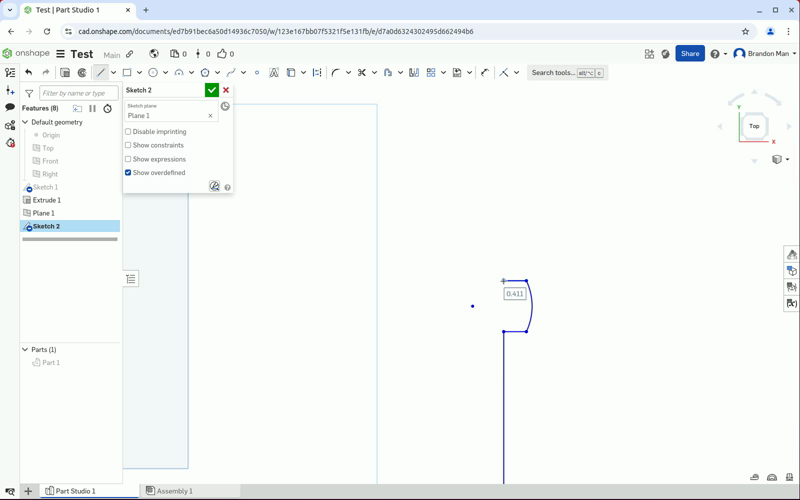
scroll(-6)
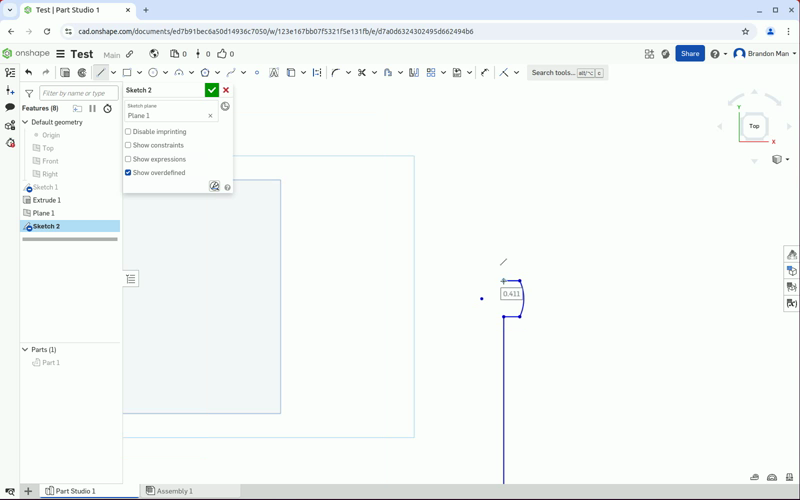
scroll(-6)
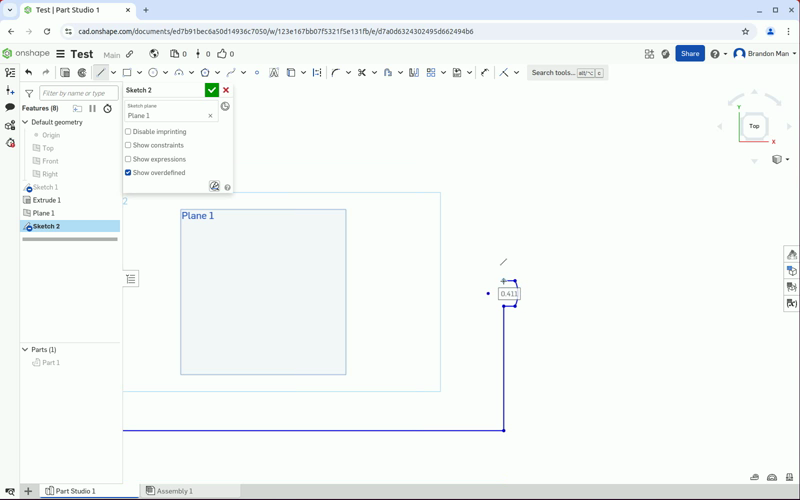
scroll(-6)
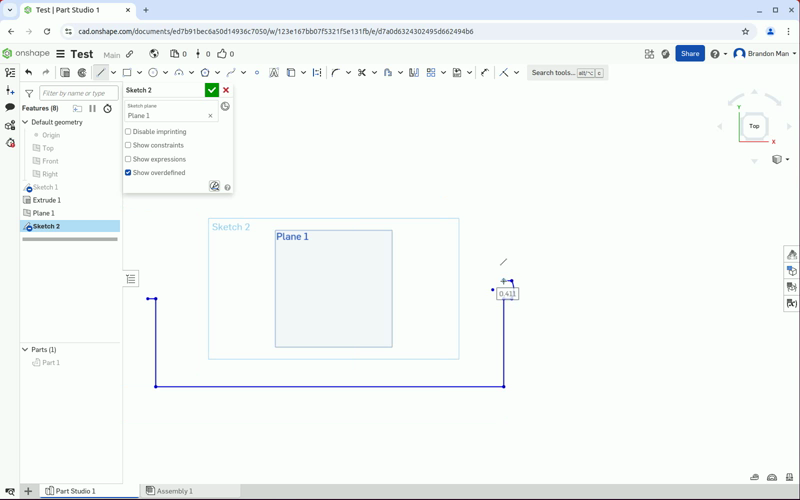
scroll(-6)
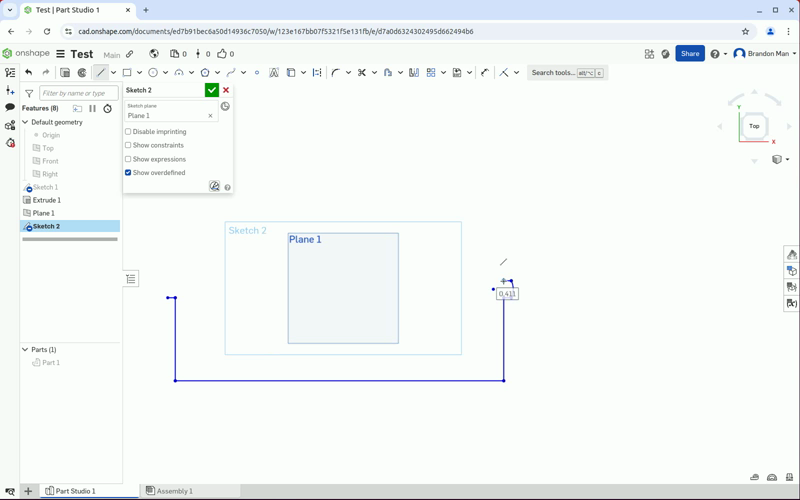
scroll(-6)
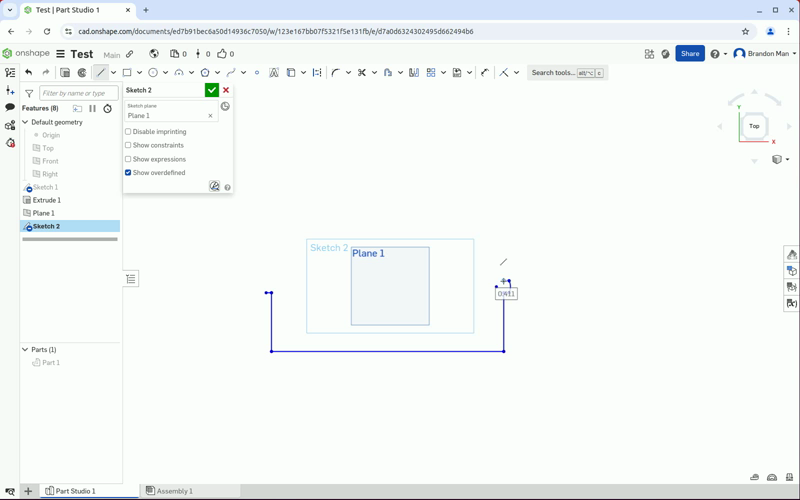
scroll(-6)
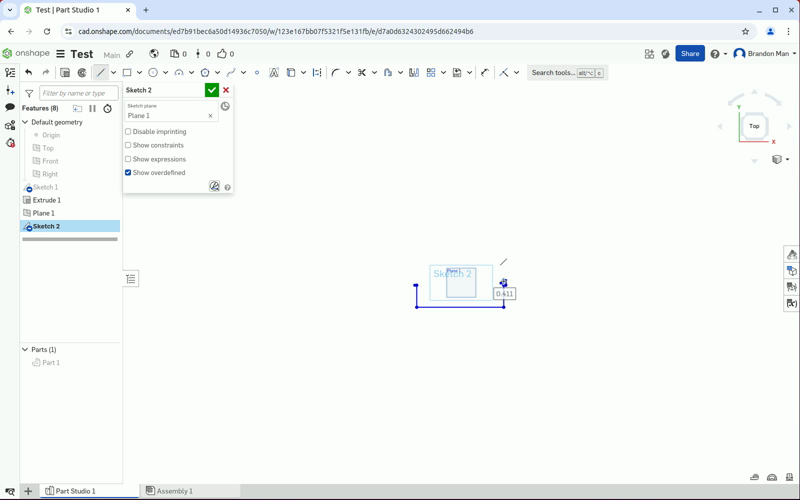
key_up(shift)
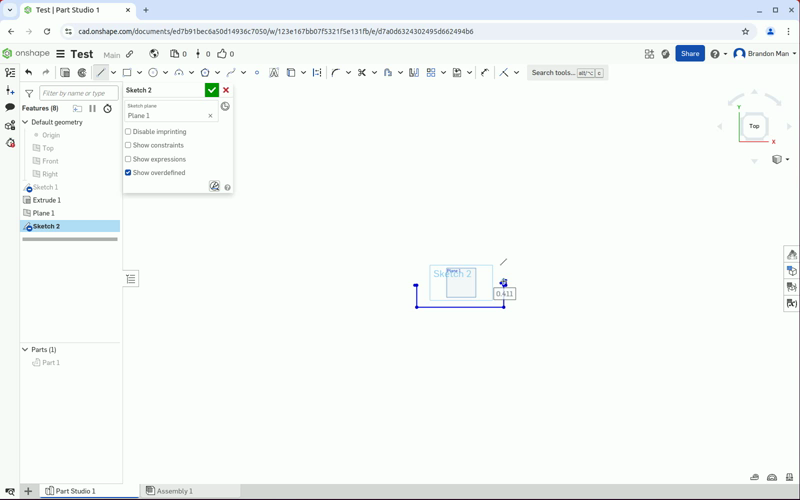
key_down(shift)
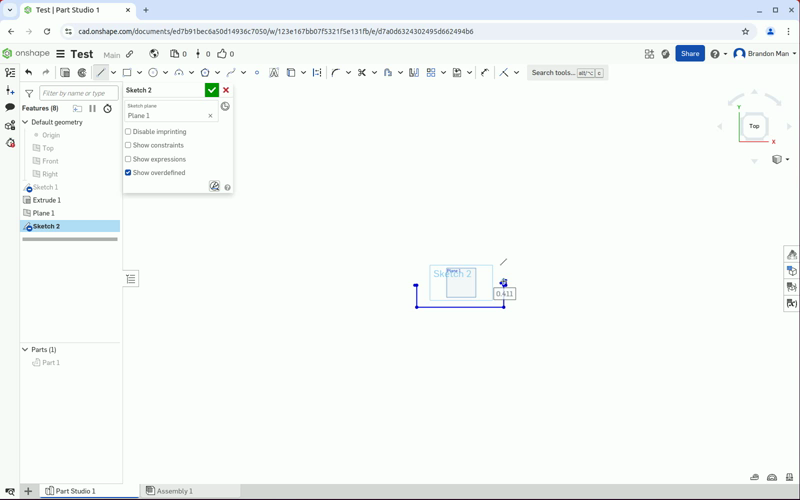
mouse_move(533, 280)
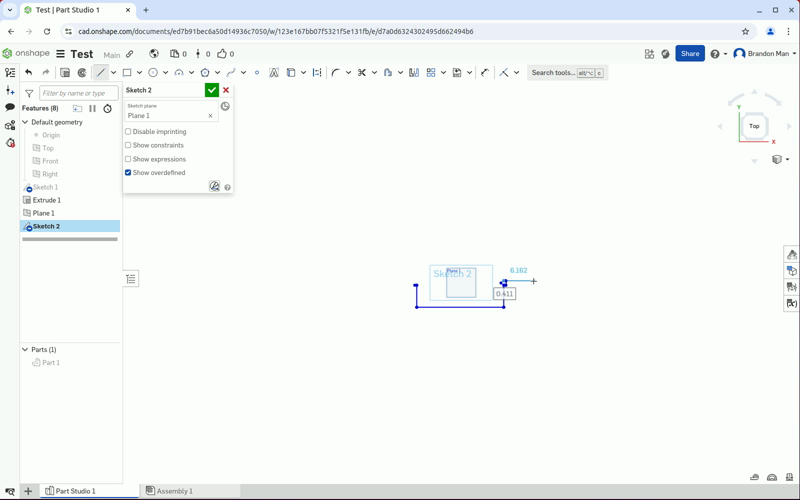
mouse_move(503, 259)
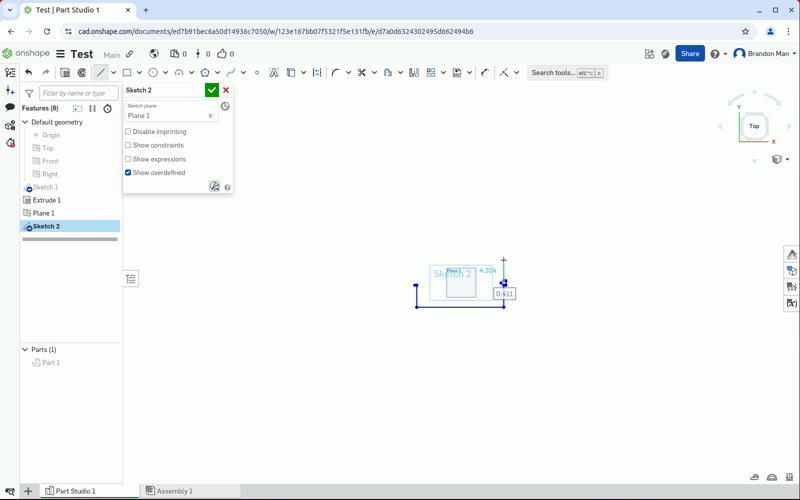
click(503, 259)
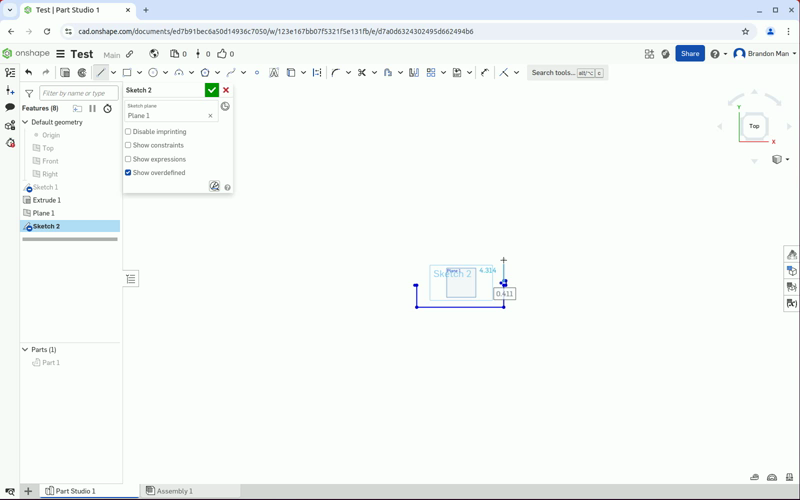
key_up(shift)
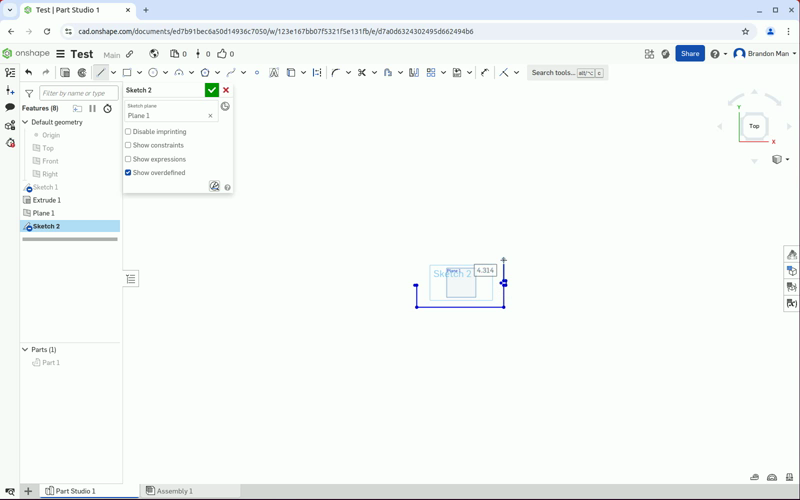
key_down(shift)
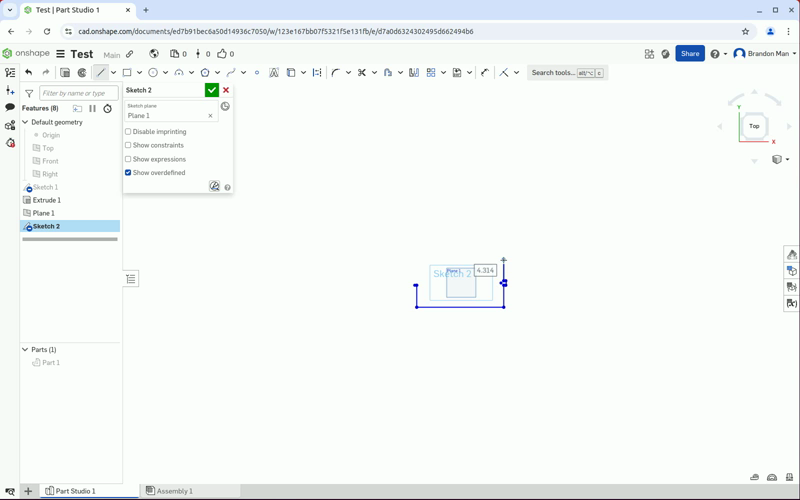
mouse_move(416, 259)
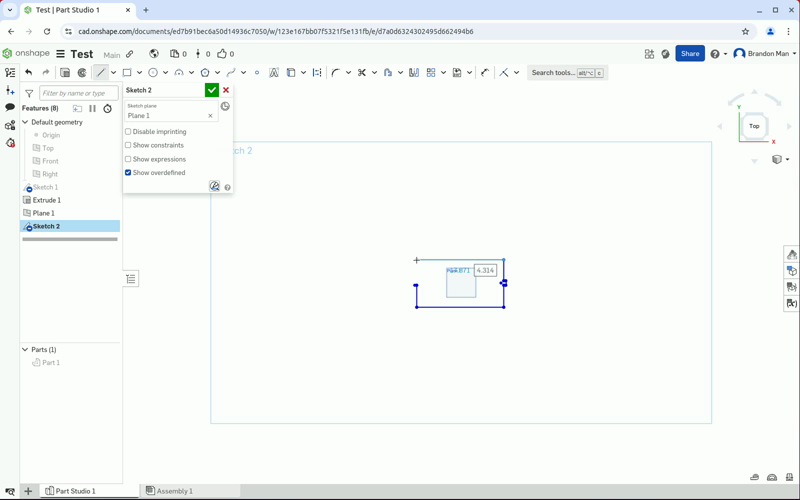
click(416, 259)
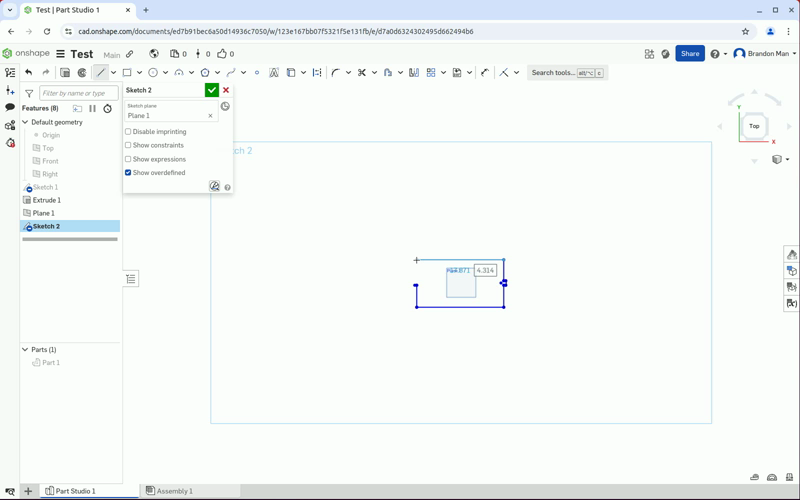
key_up(shift)
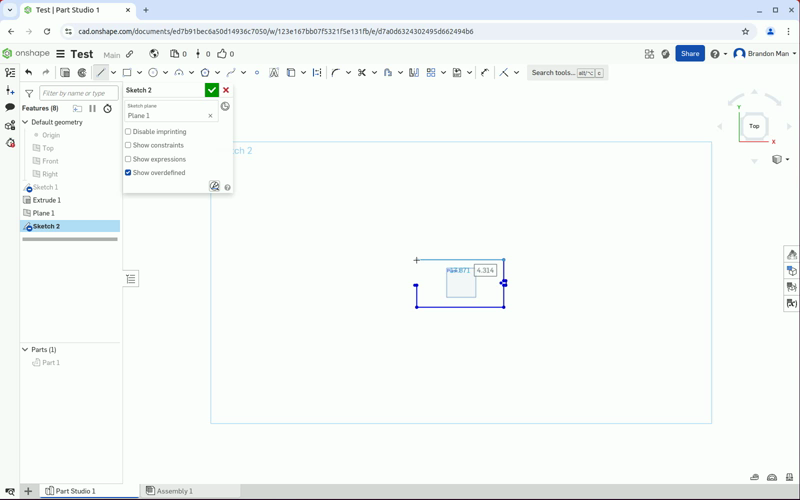
key_down(shift)
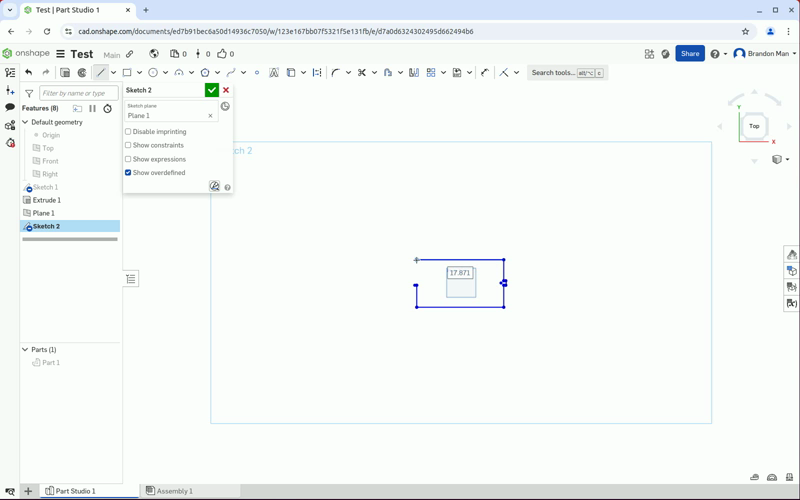
mouse_move(447, 259)
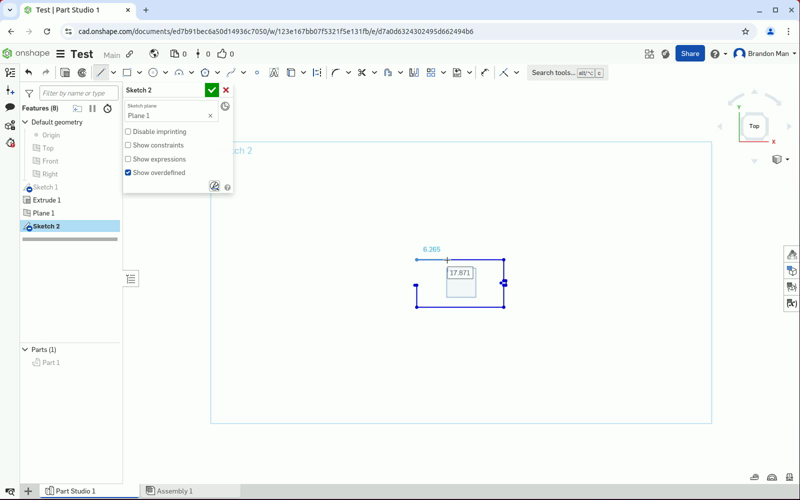
mouse_move(416, 280)
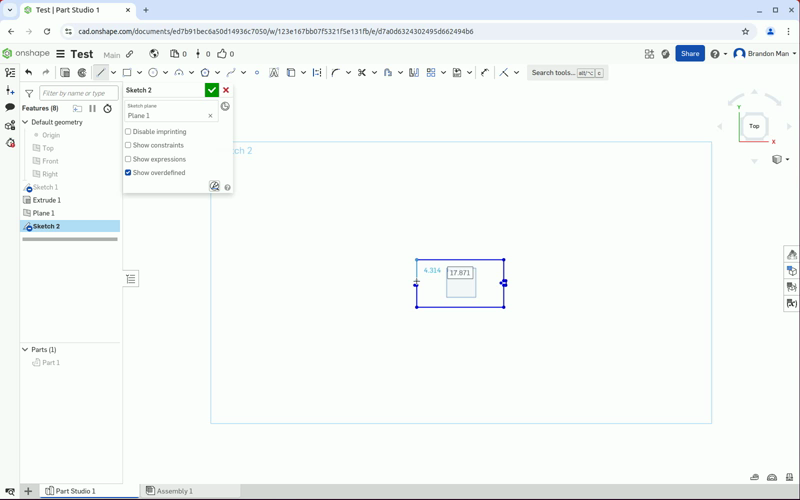
click(416, 280)
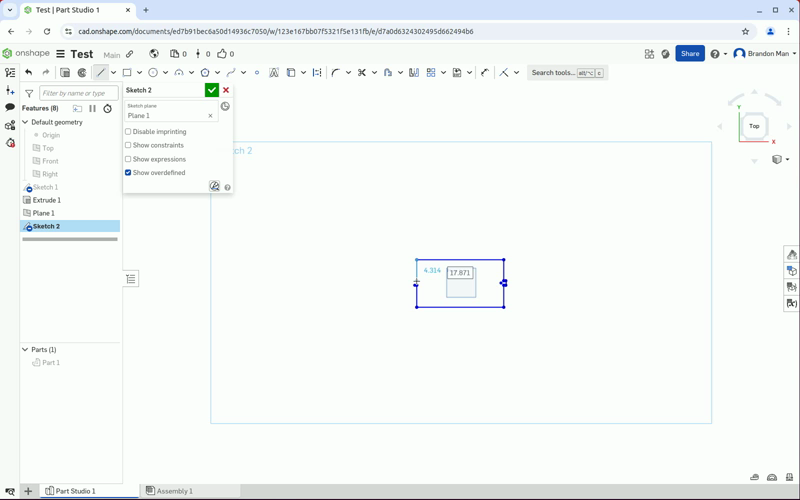
key_up(shift)
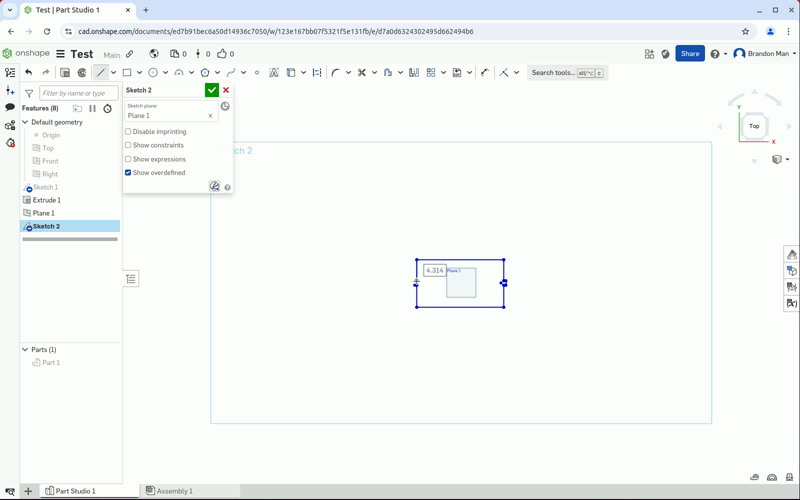
key_down(shift)
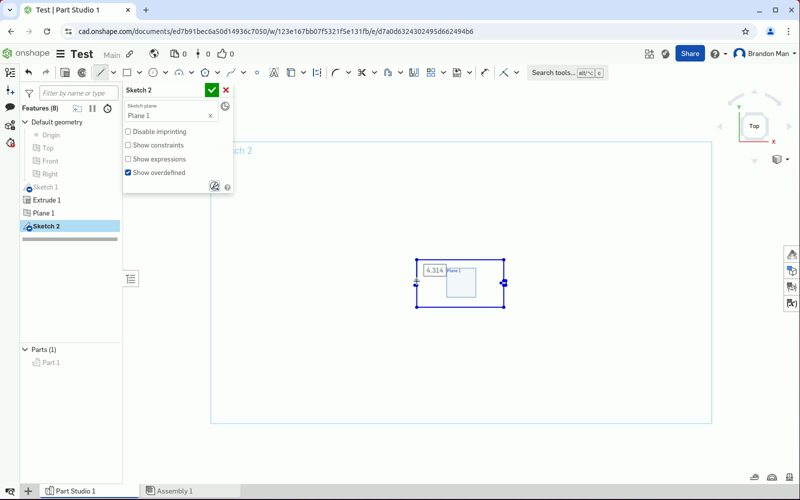
mouse_move(447, 280)
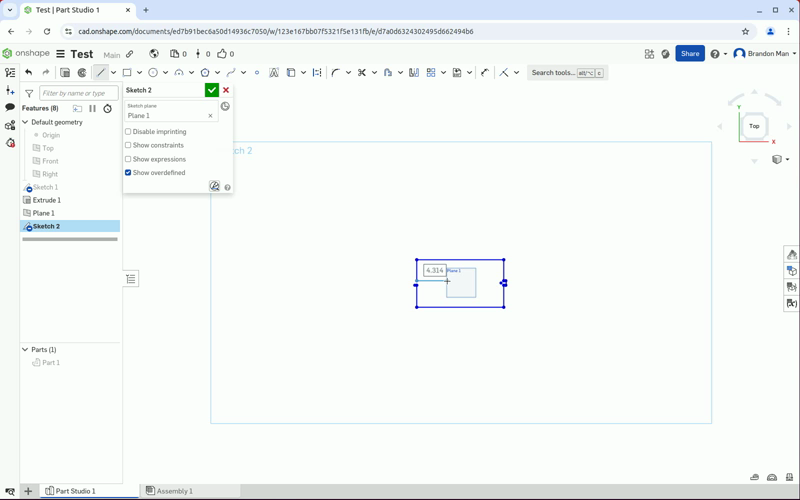
mouse_move(414, 280)
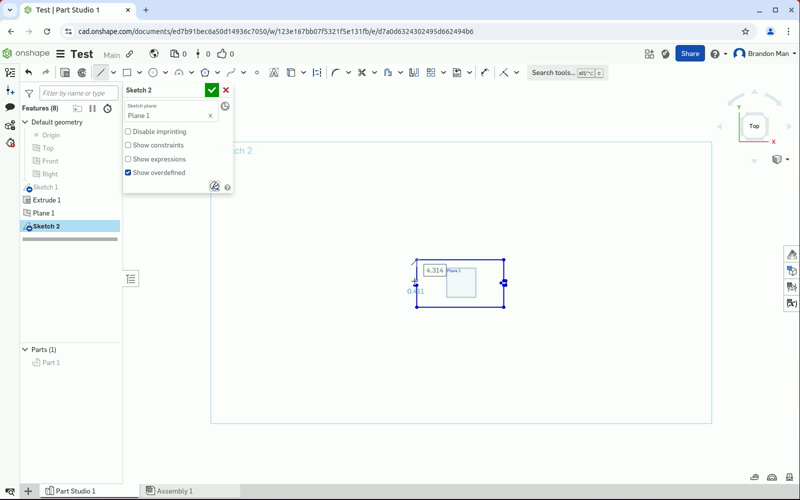
scroll(6)
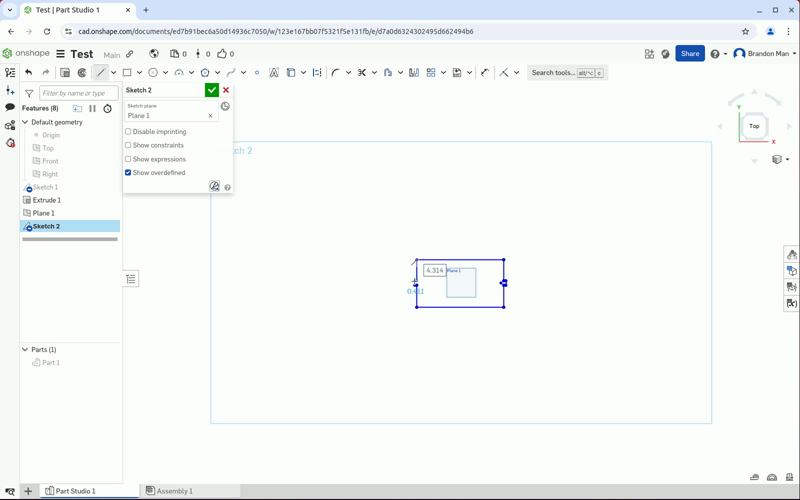
scroll(6)
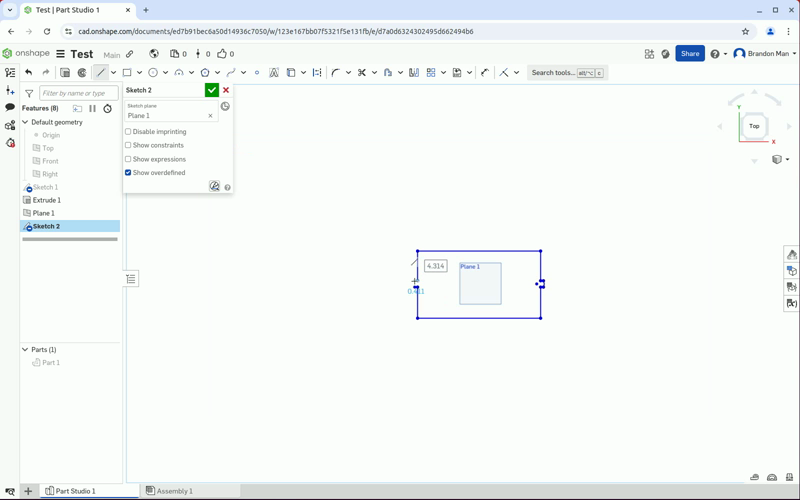
scroll(6)
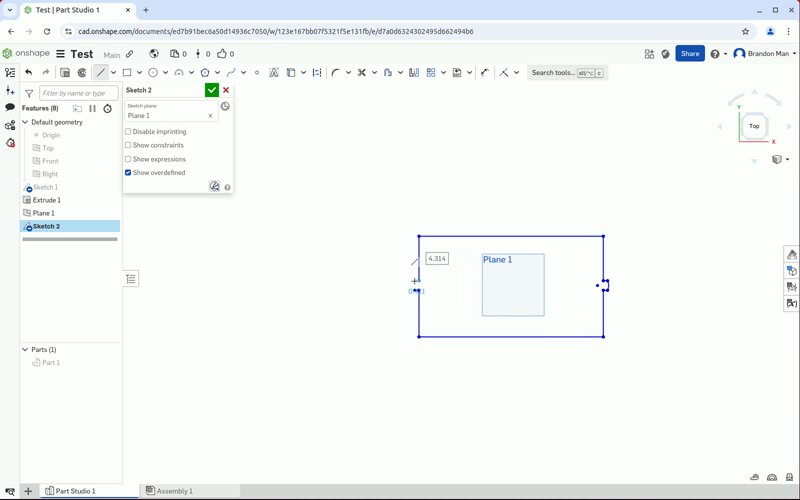
scroll(6)
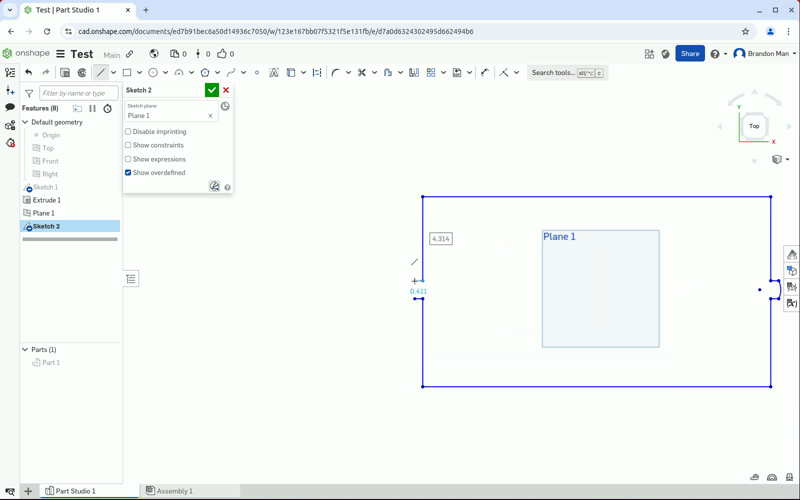
scroll(6)
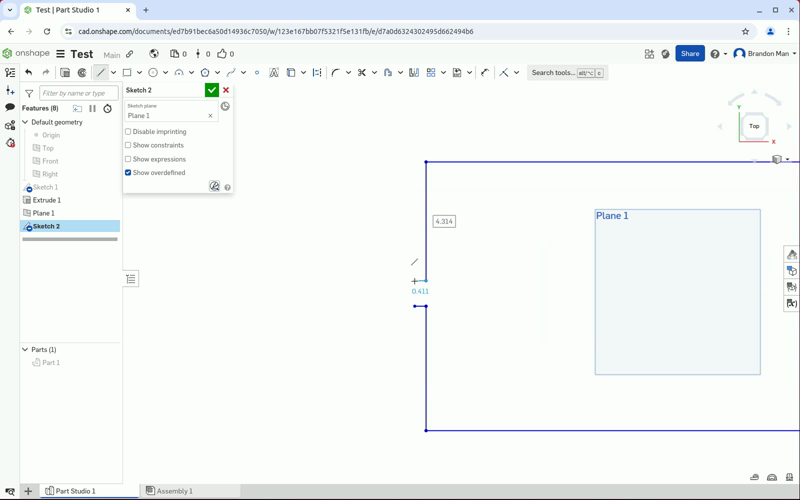
scroll(6)
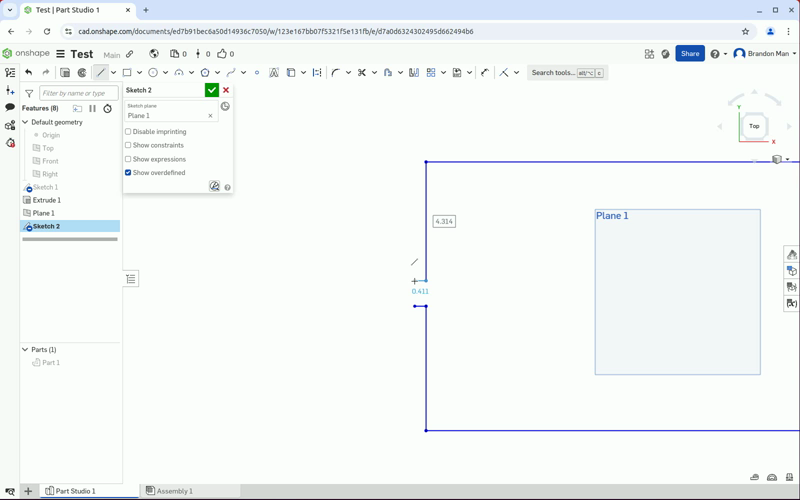
scroll(6)
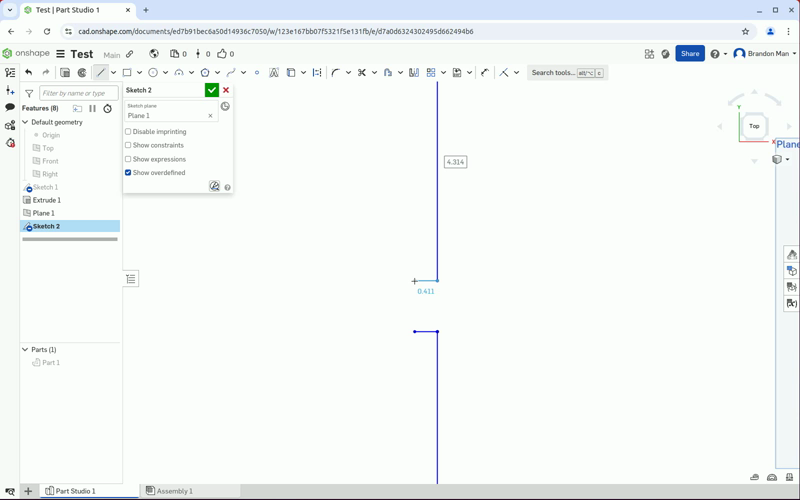
click(414, 280)
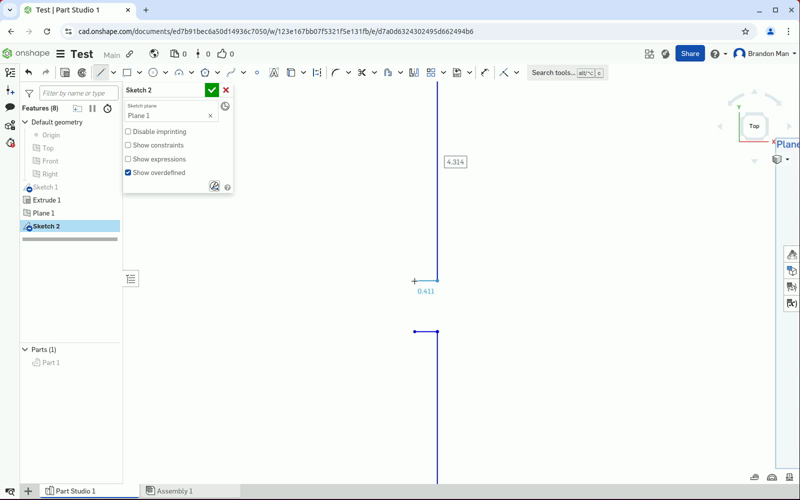
scroll(-6)
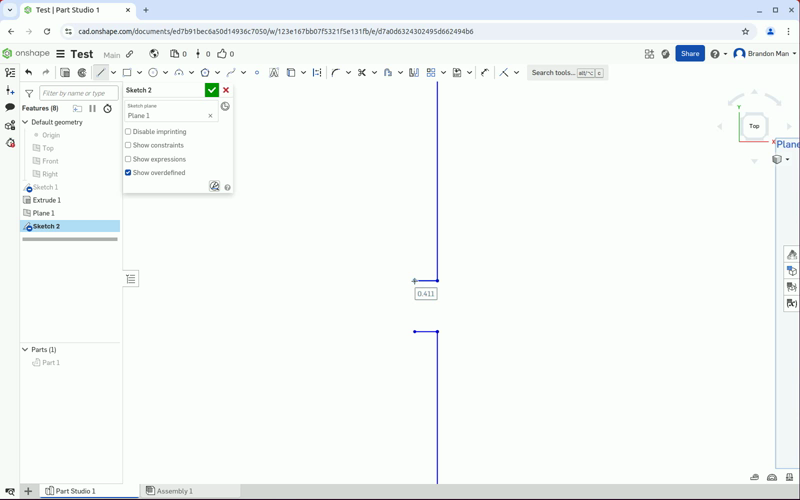
scroll(-6)
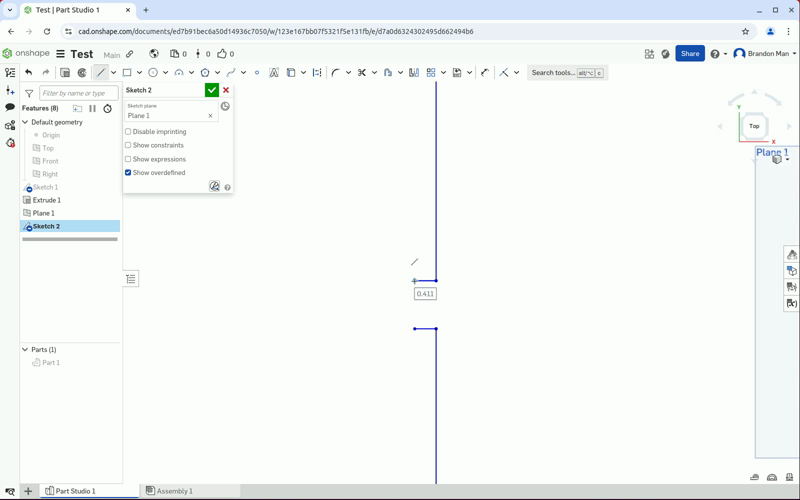
scroll(-6)
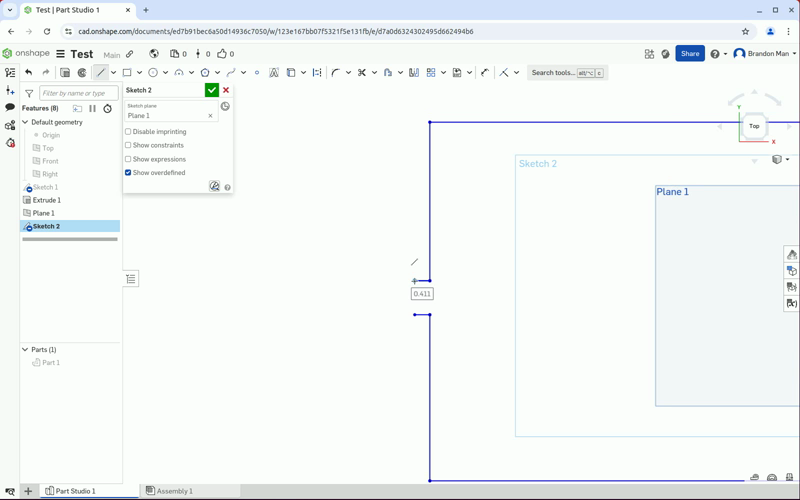
scroll(-6)
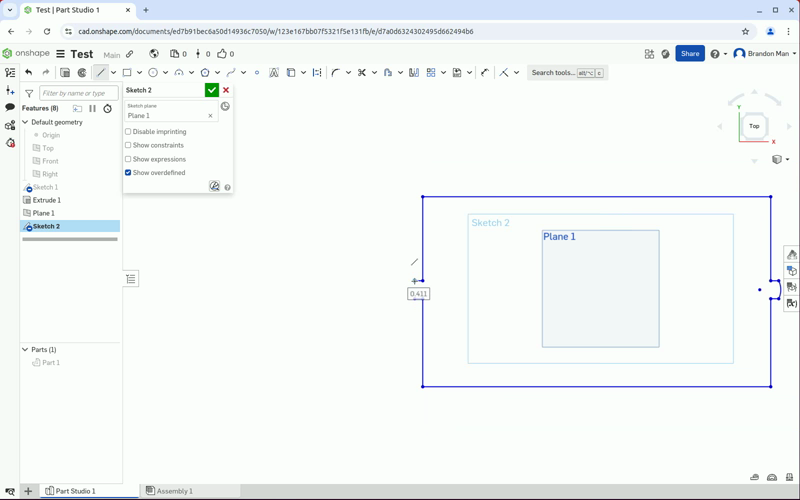
scroll(-6)
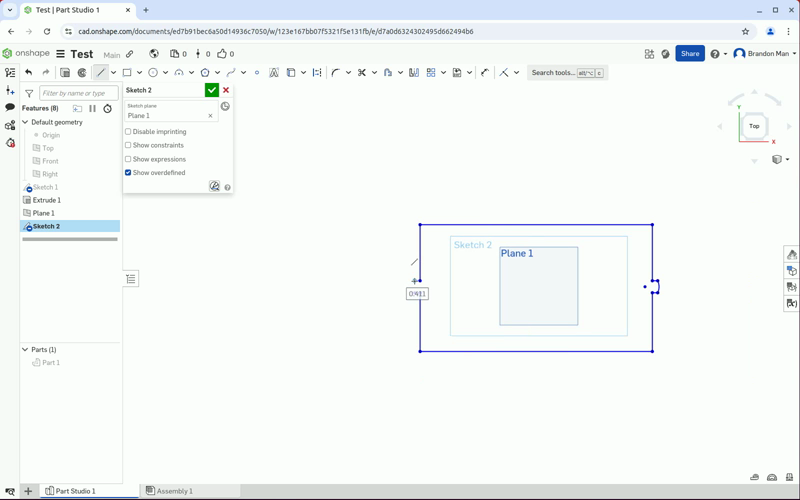
scroll(-6)
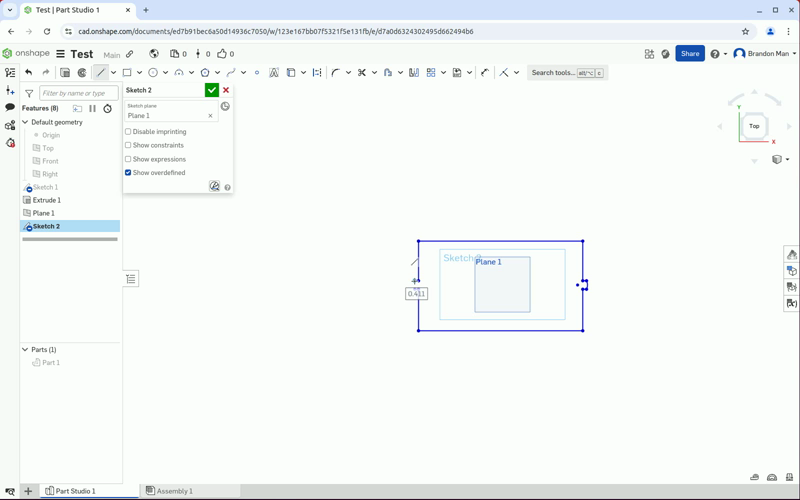
scroll(-6)
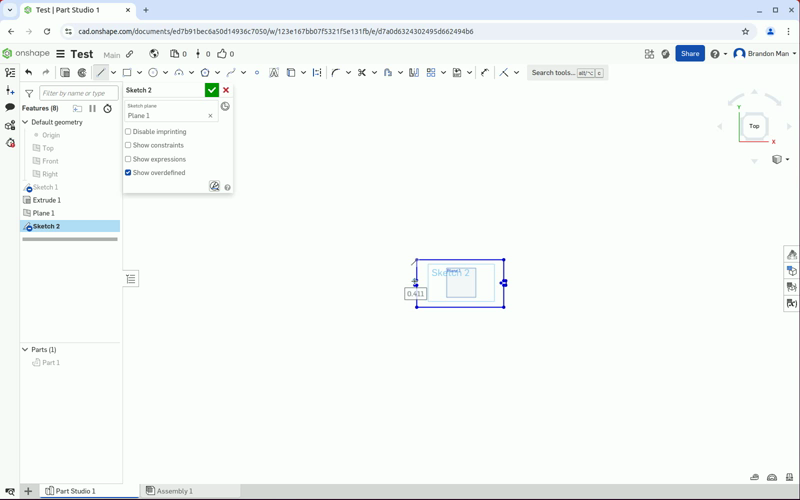
key_up(shift)
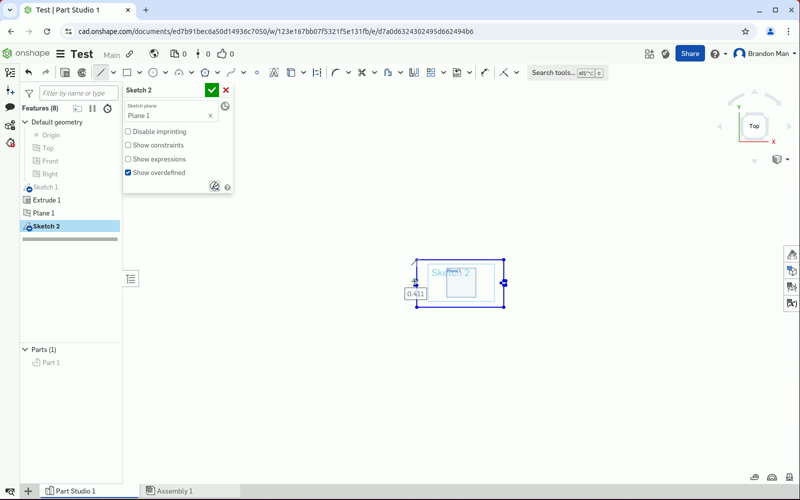
key(esc)
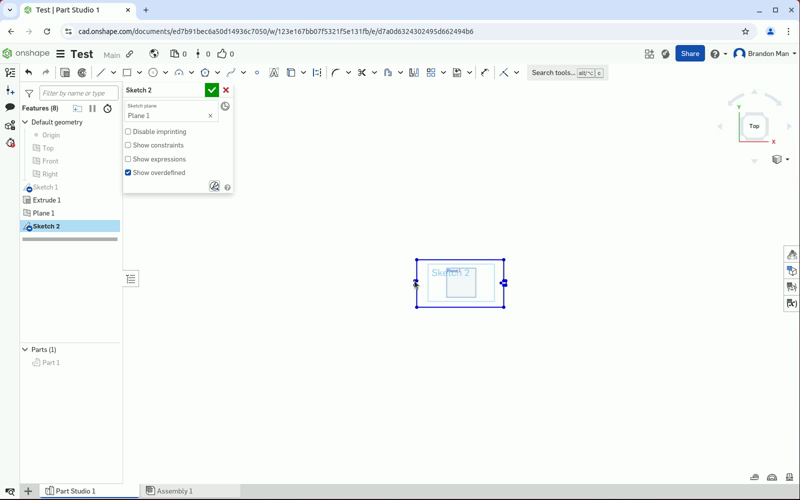
key(a)
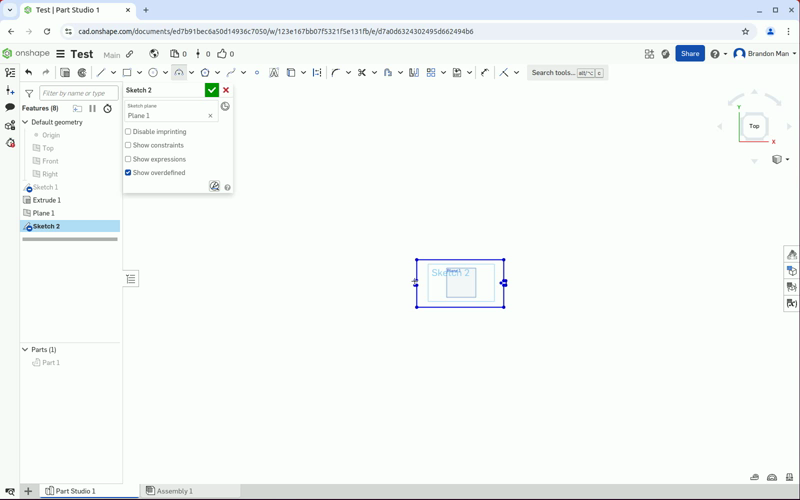
mouse_move(414, 280)
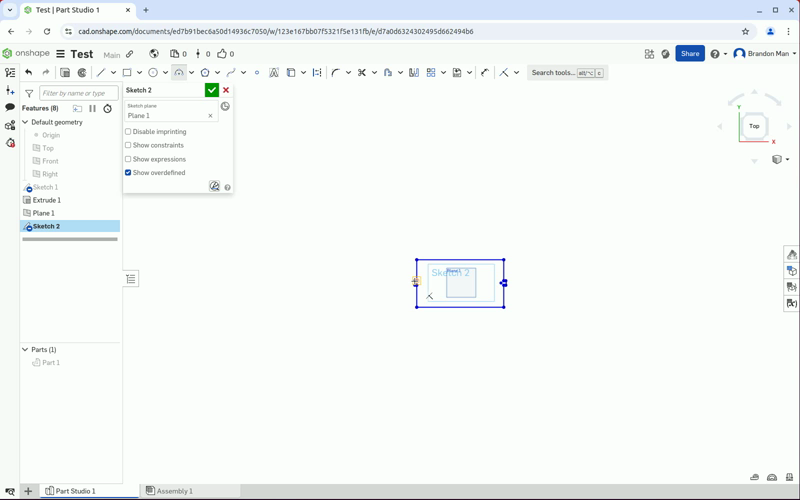
scroll(6)
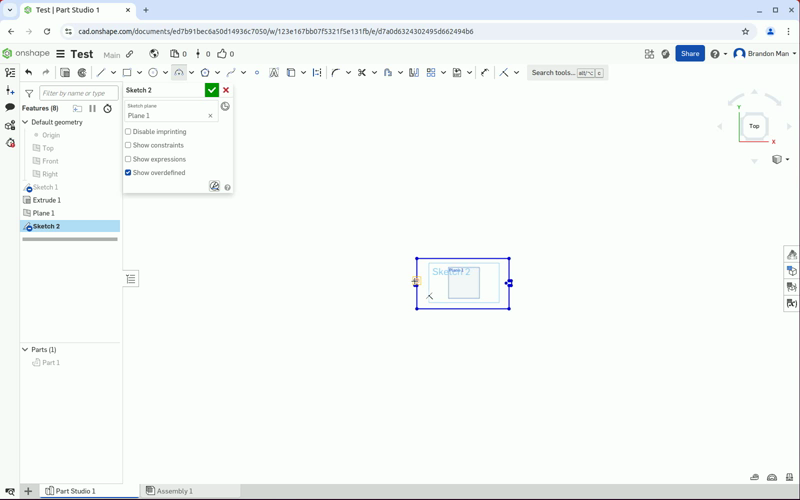
scroll(6)
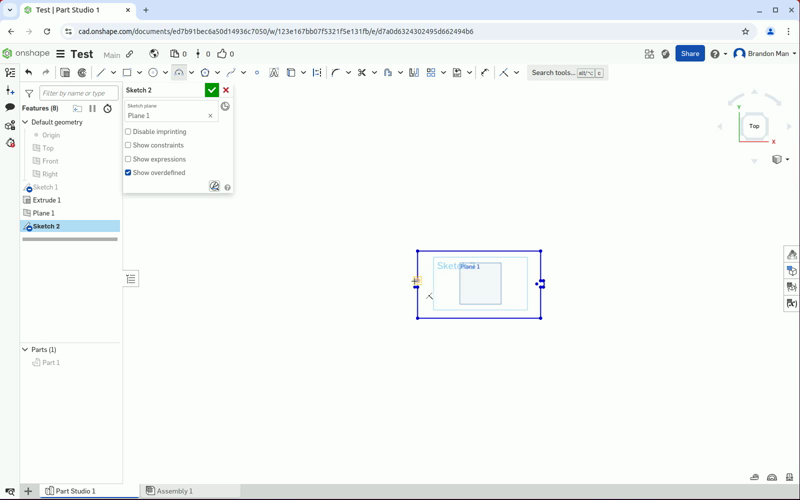
scroll(6)
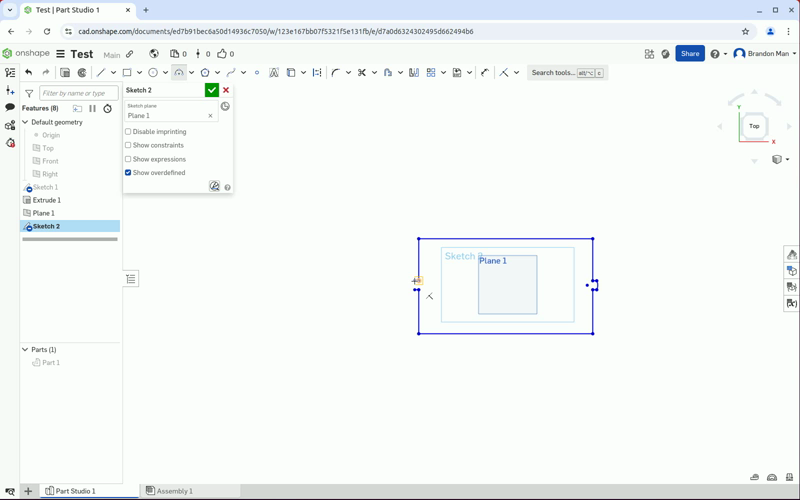
scroll(6)
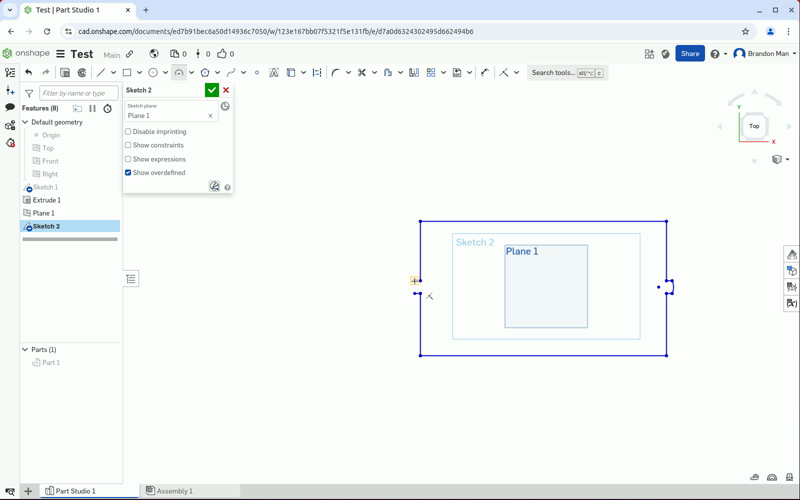
scroll(6)
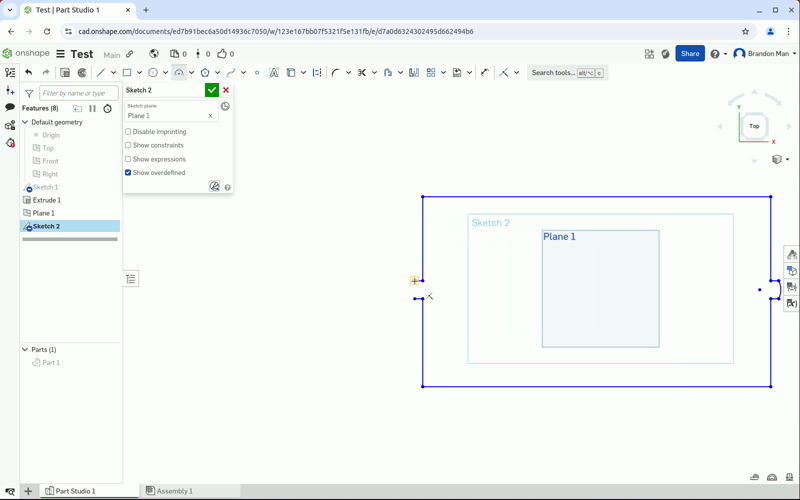
scroll(6)
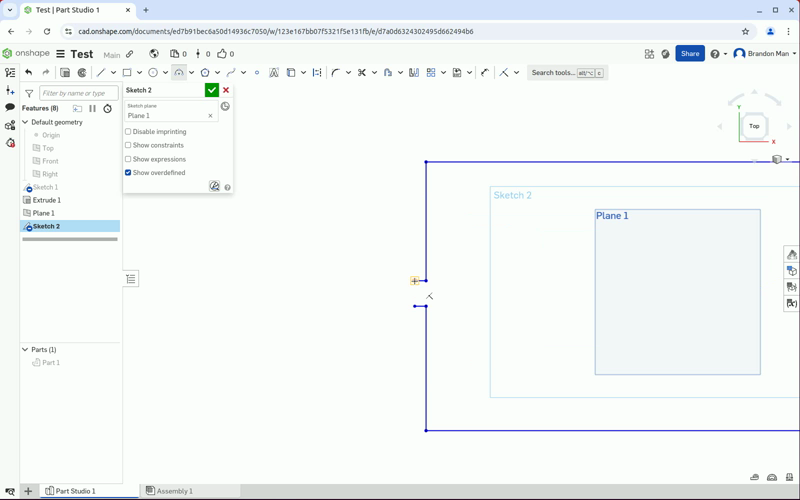
scroll(6)
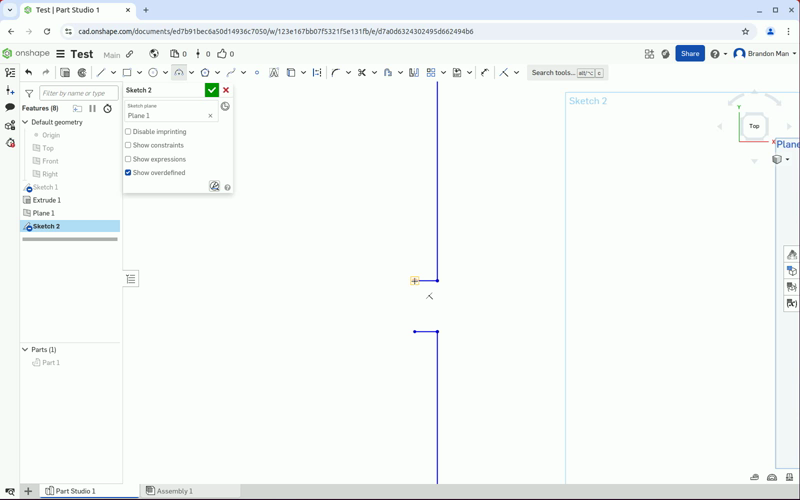
click(414, 280)
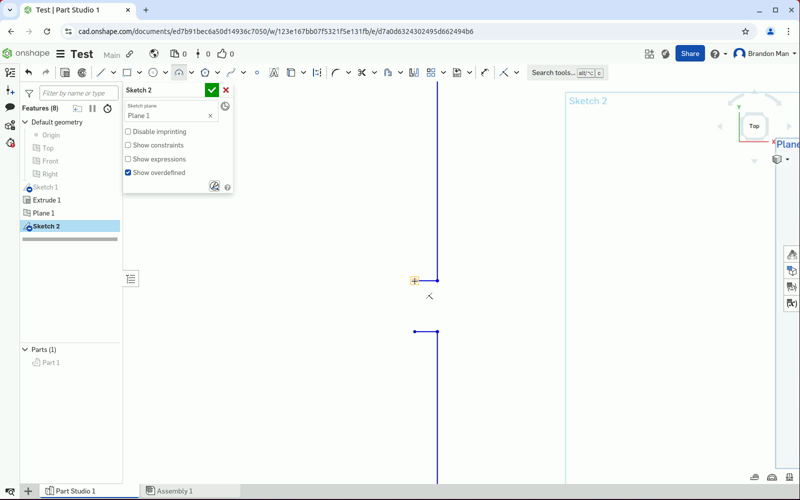
scroll(-6)
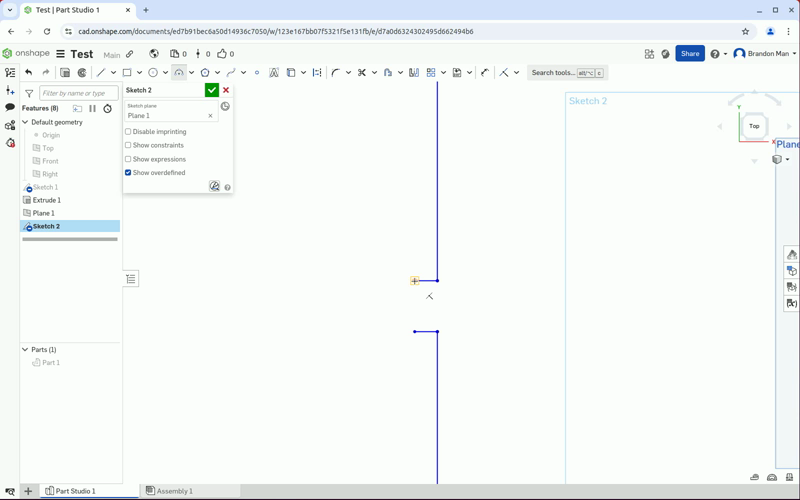
scroll(-6)
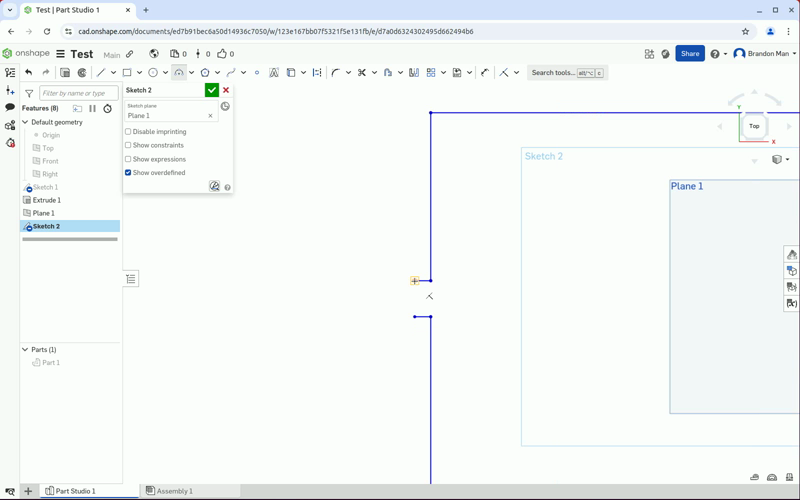
scroll(-6)
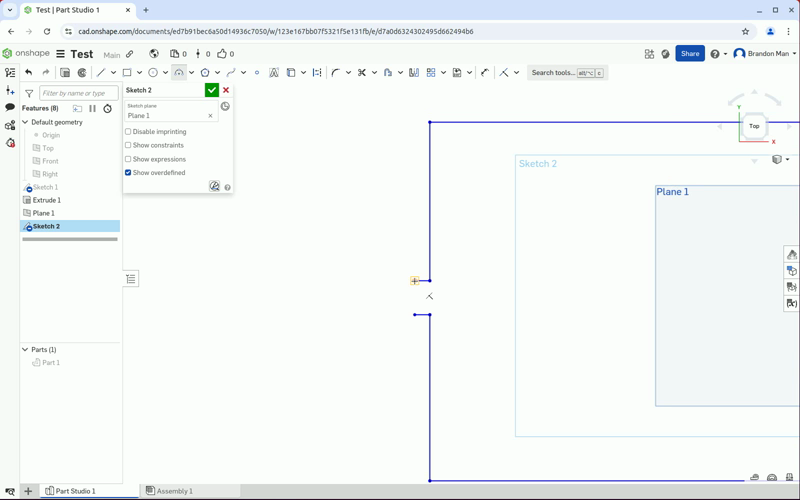
scroll(-6)
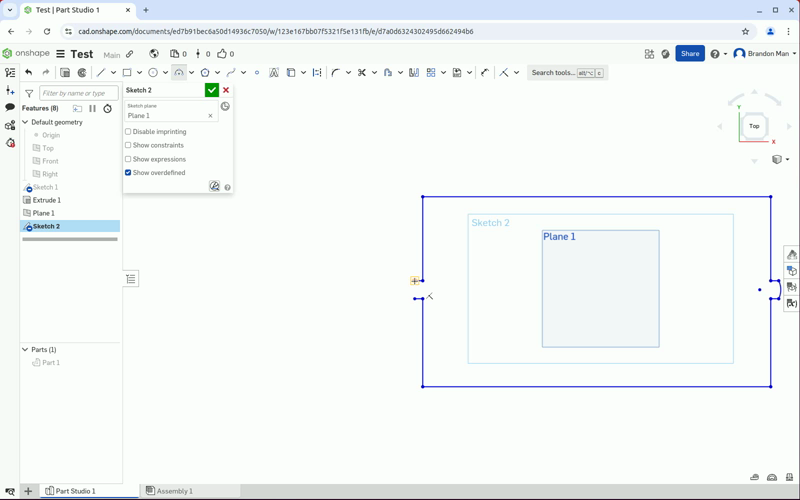
scroll(-6)
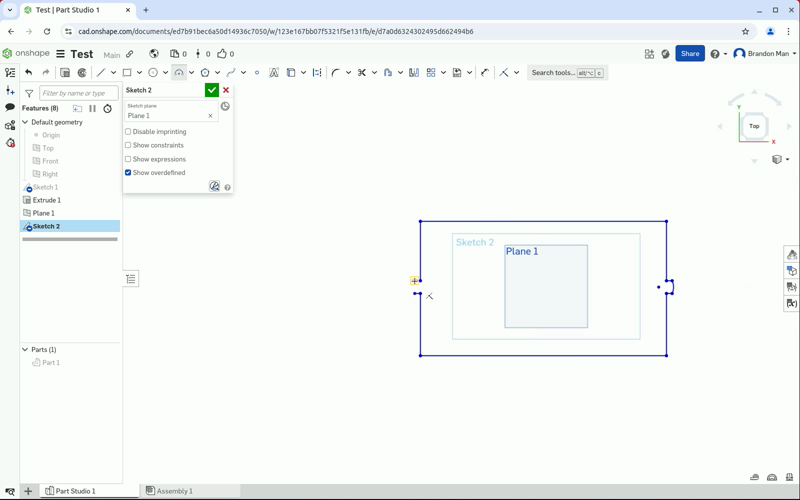
scroll(-6)
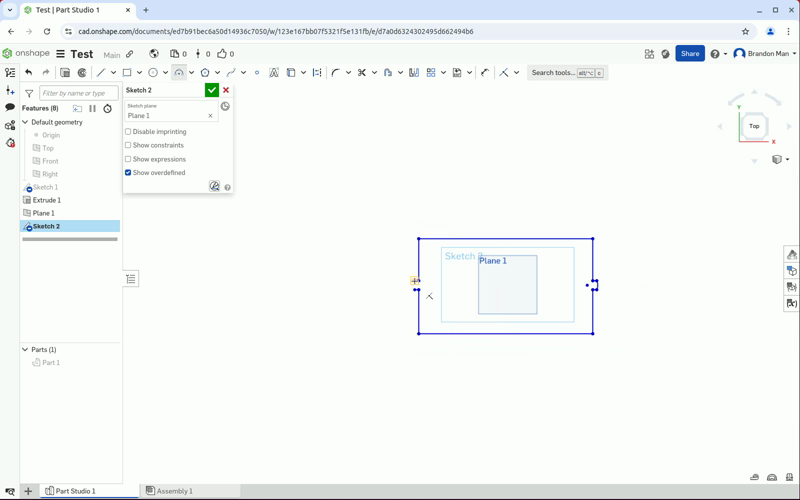
scroll(-6)
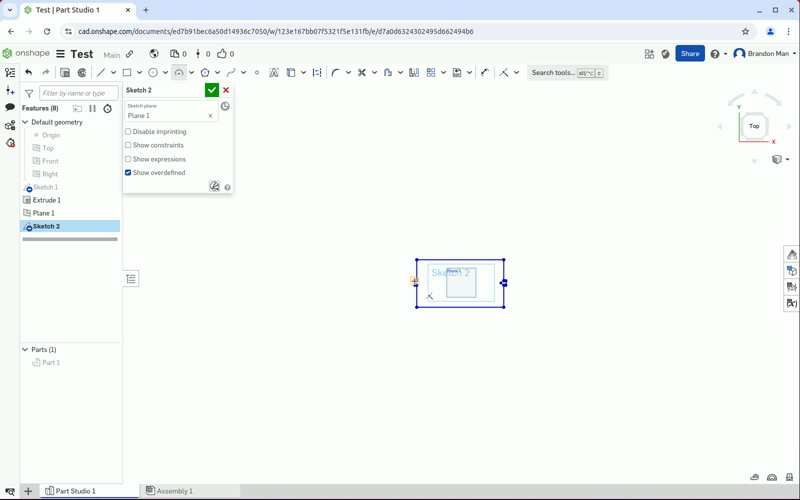
mouse_move(414, 285)
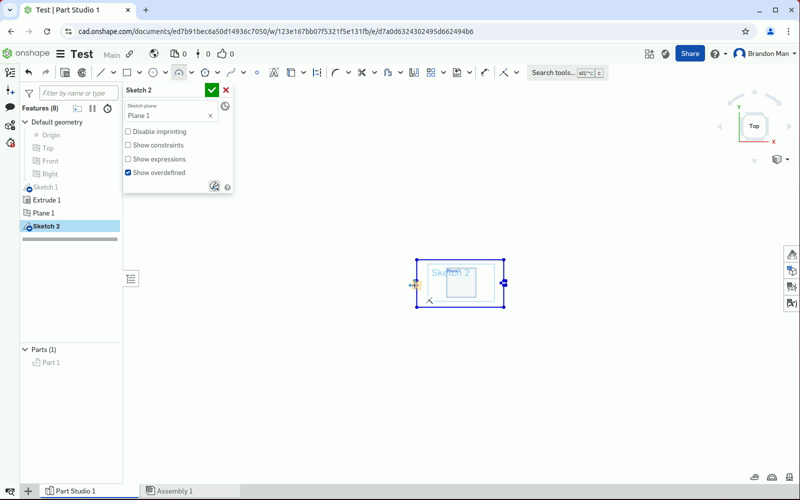
scroll(6)
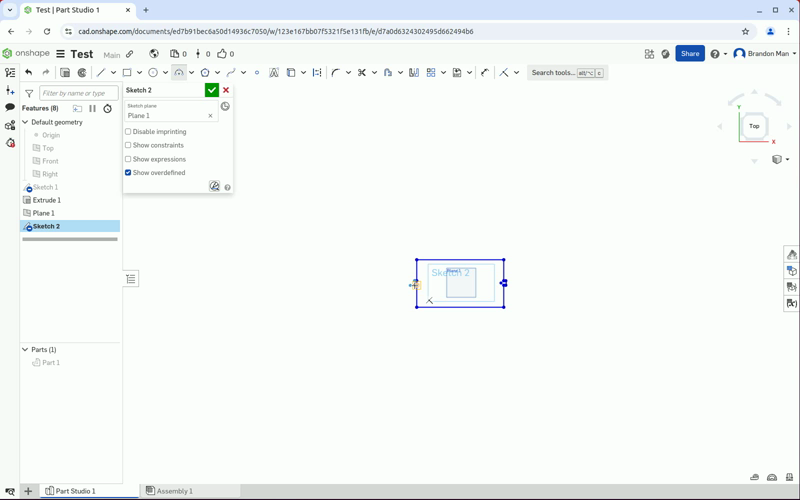
scroll(6)
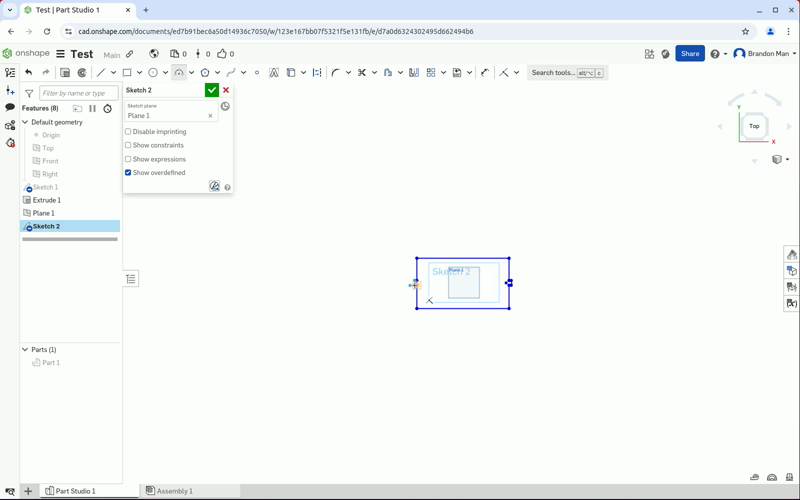
scroll(6)
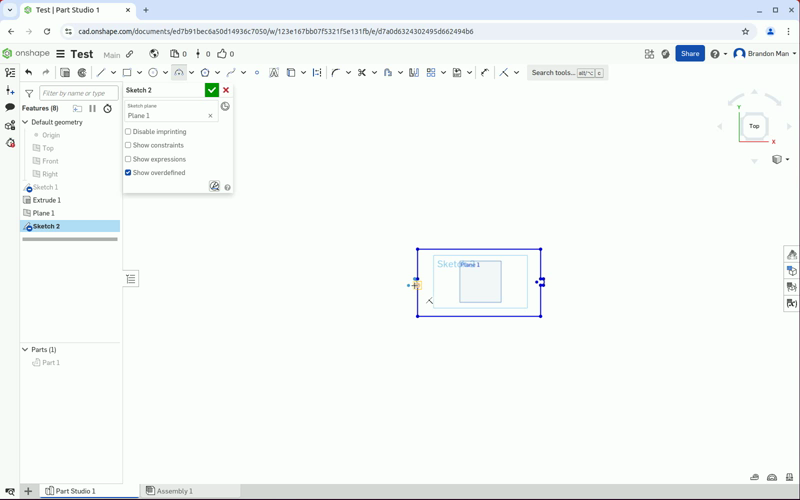
scroll(6)
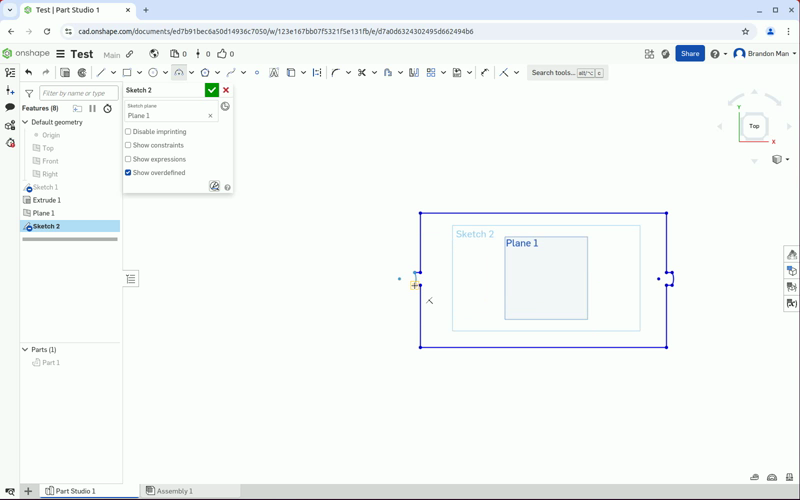
scroll(6)
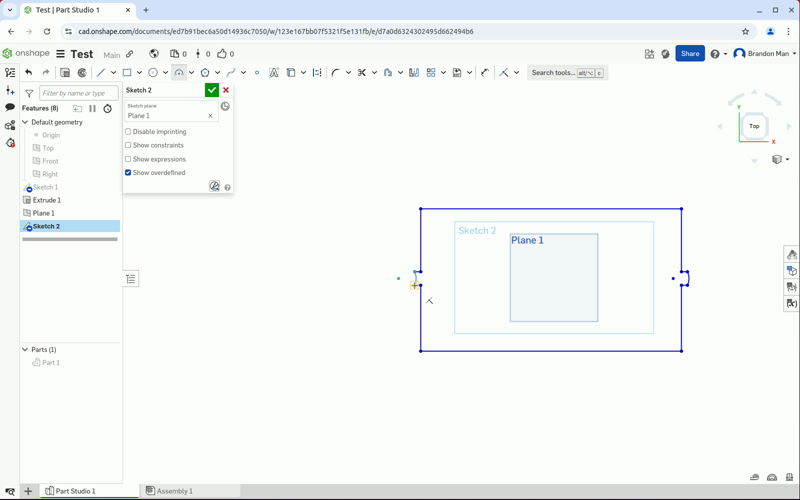
scroll(6)
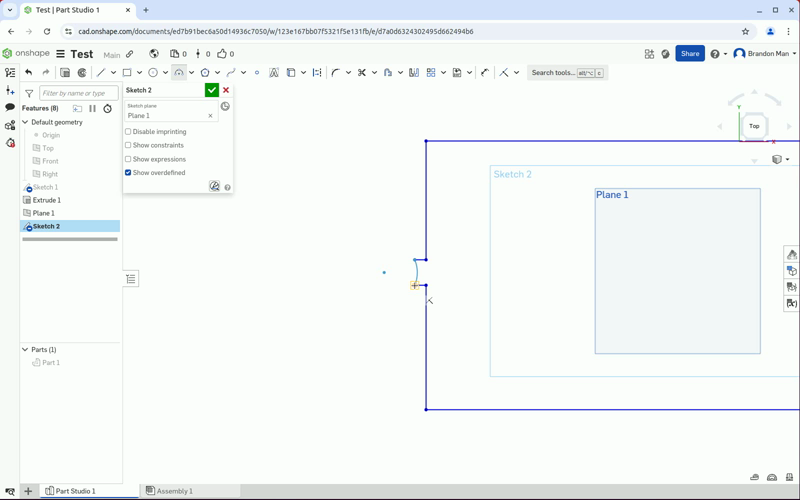
scroll(6)
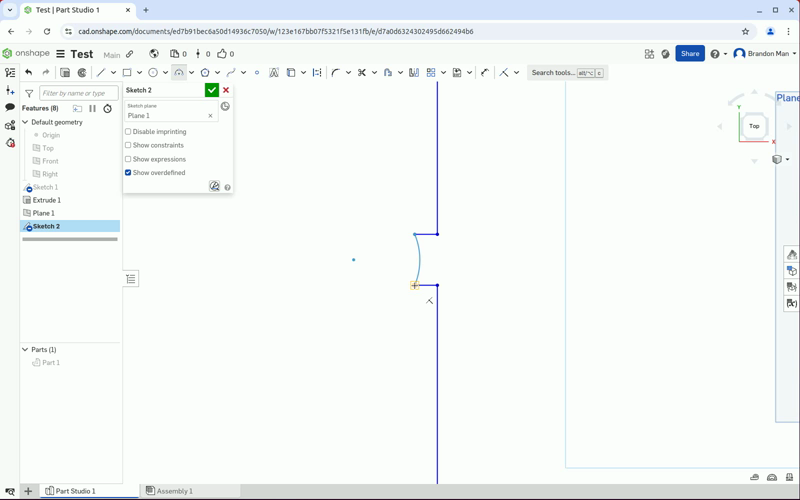
click(414, 285)
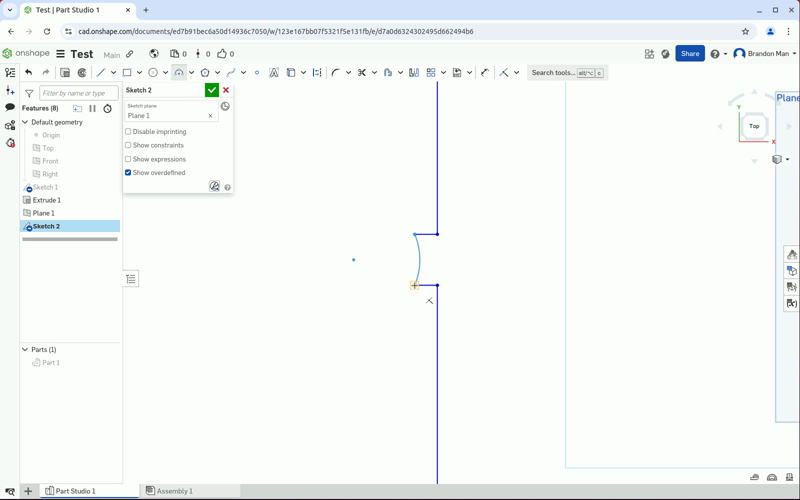
scroll(-6)
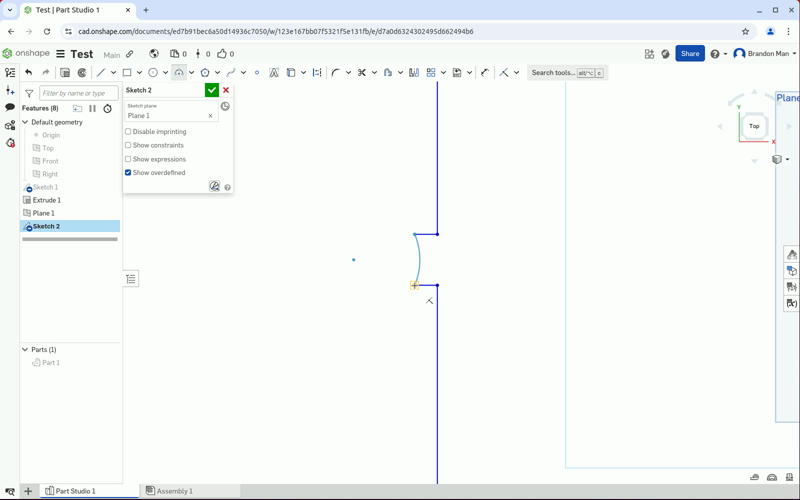
scroll(-6)
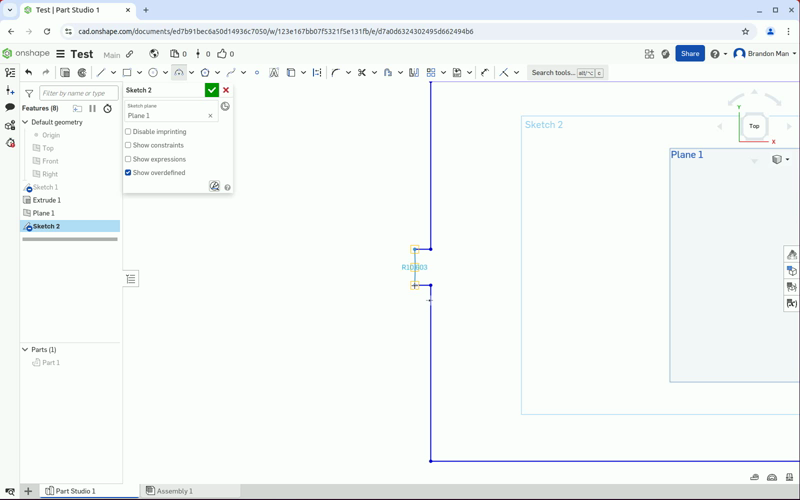
scroll(-6)
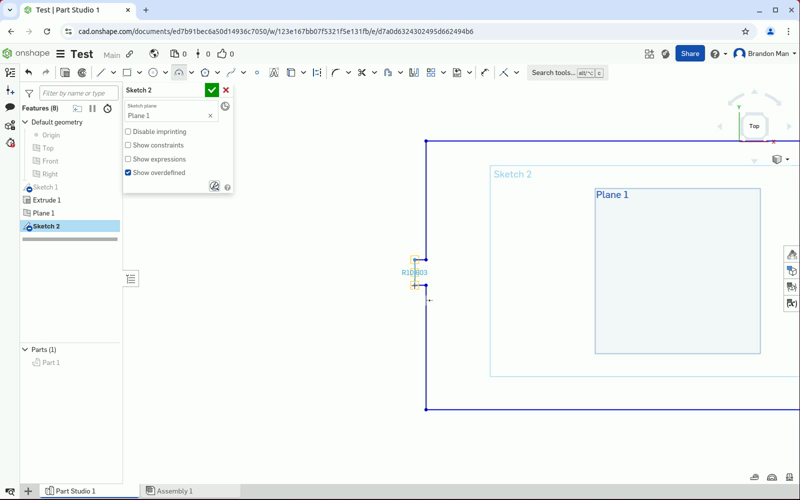
scroll(-6)
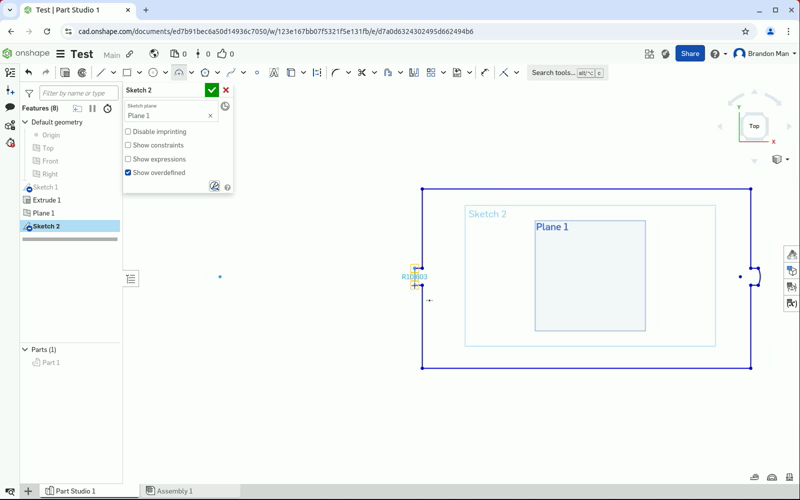
scroll(-6)
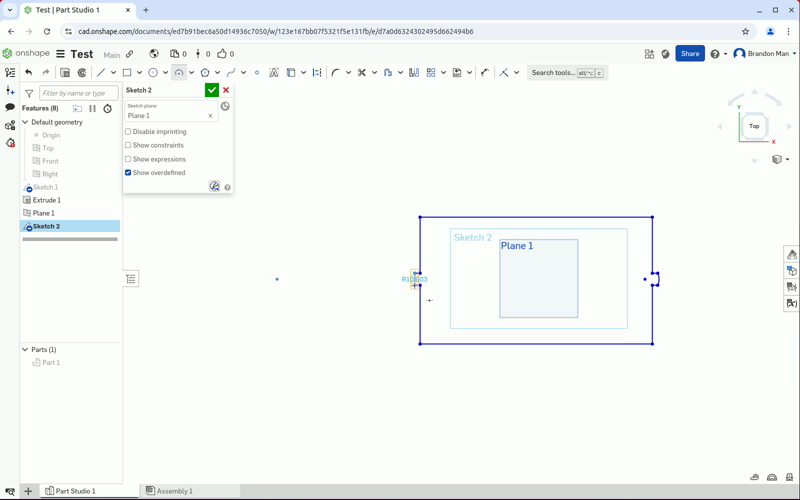
scroll(-6)
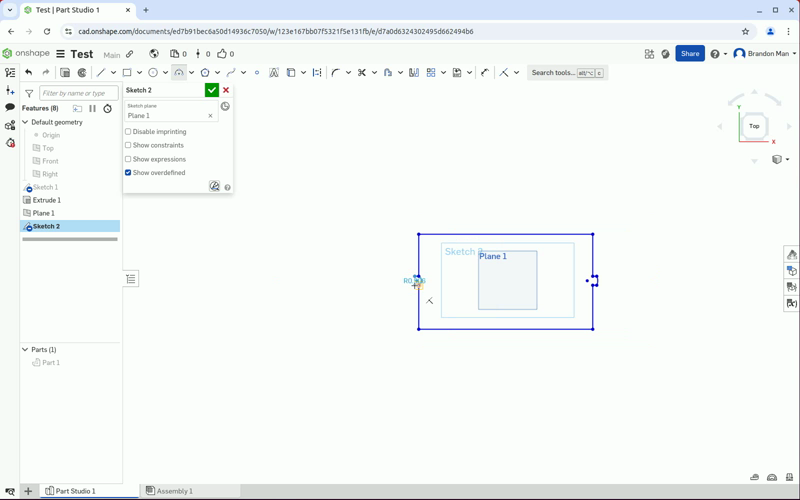
scroll(-6)
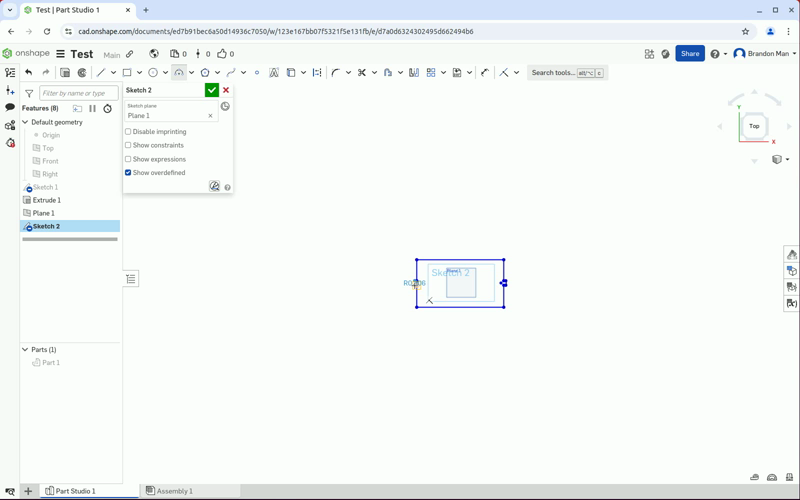
key_down(shift)
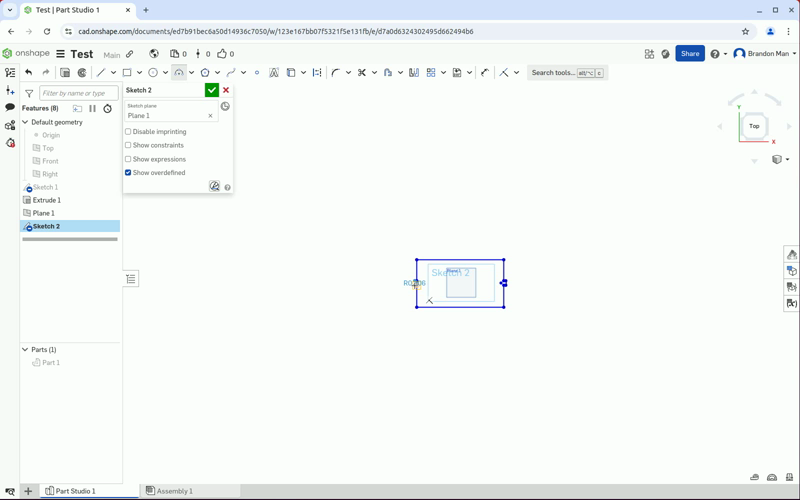
mouse_move(414, 282)
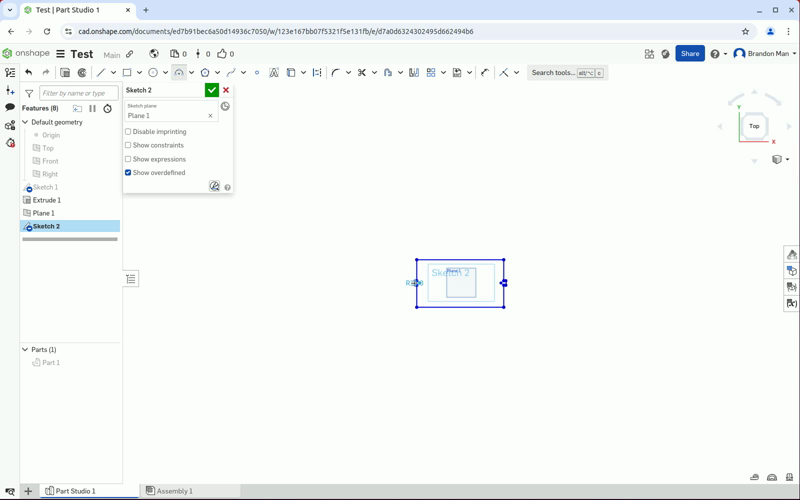
scroll(6)
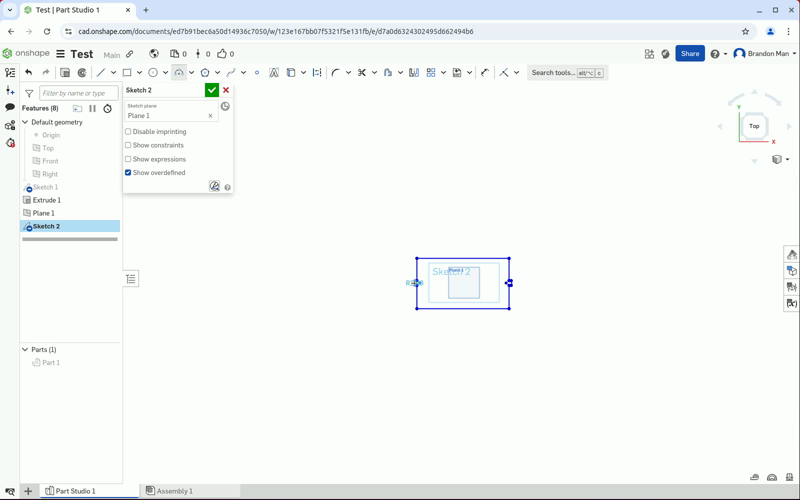
scroll(6)
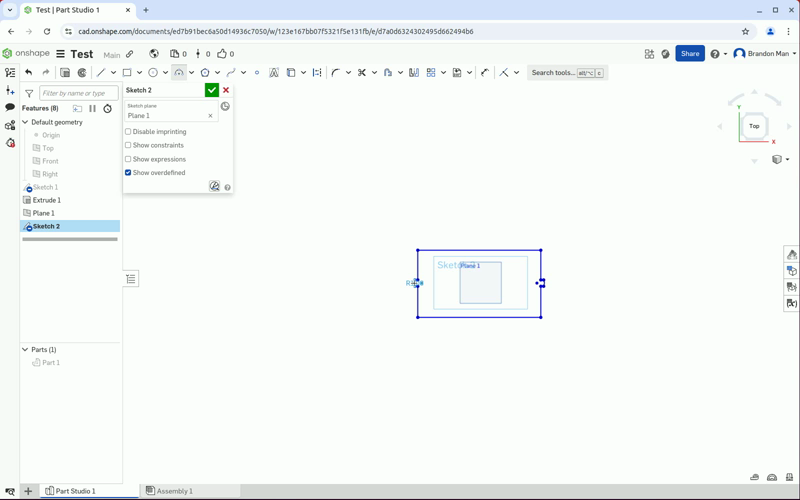
scroll(6)
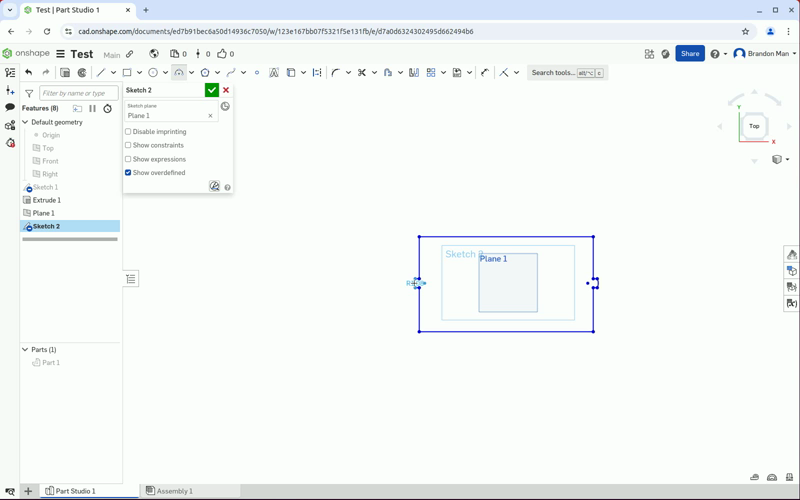
scroll(6)
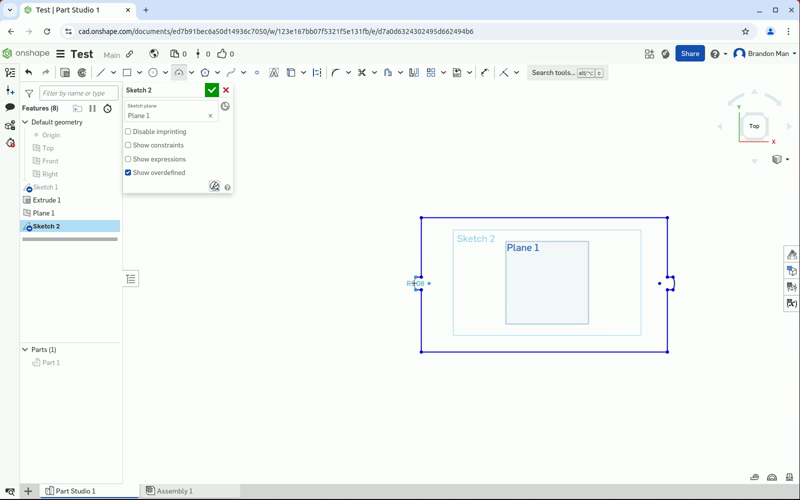
scroll(6)
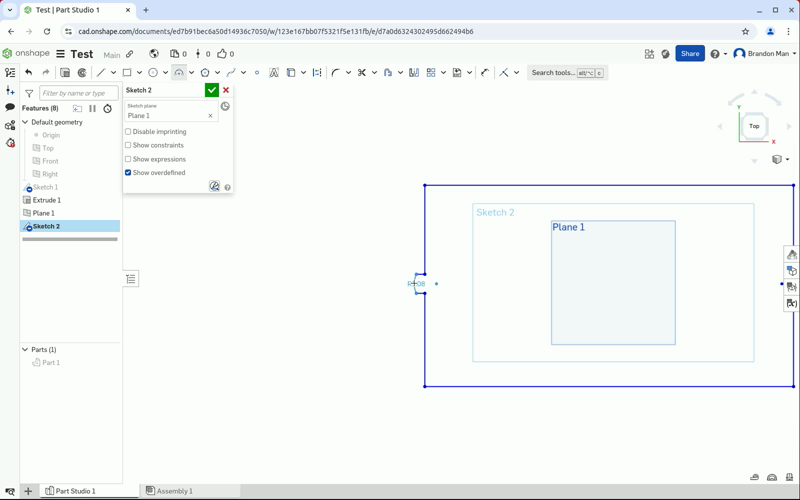
scroll(6)
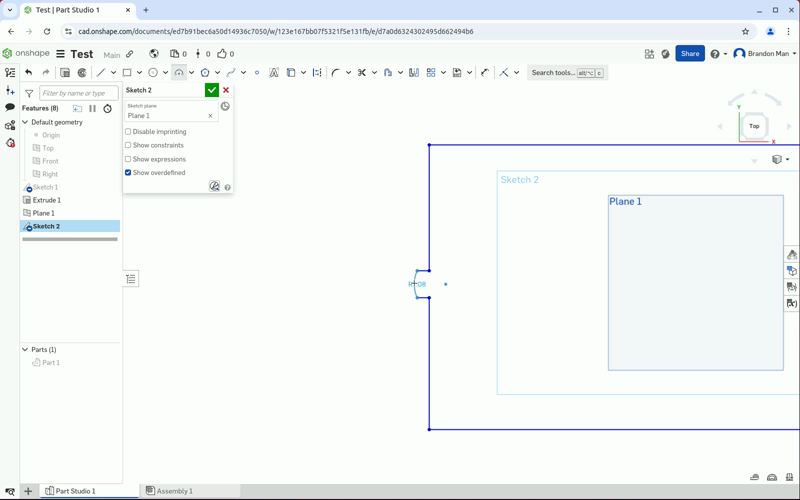
scroll(6)
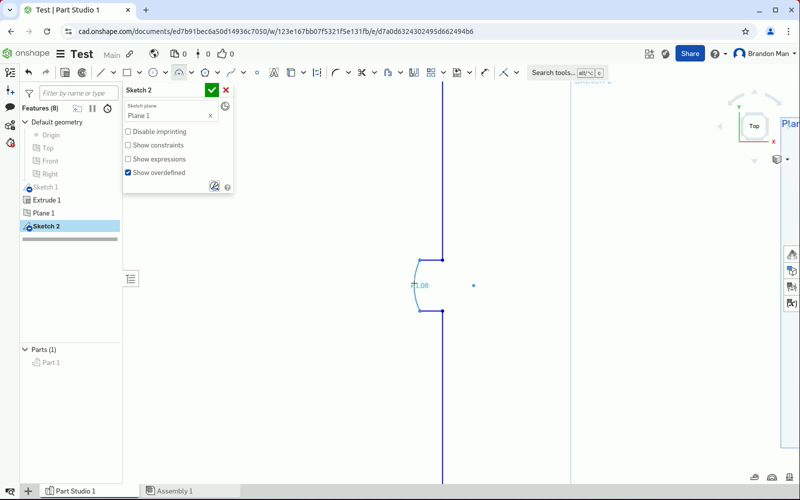
click(414, 282)
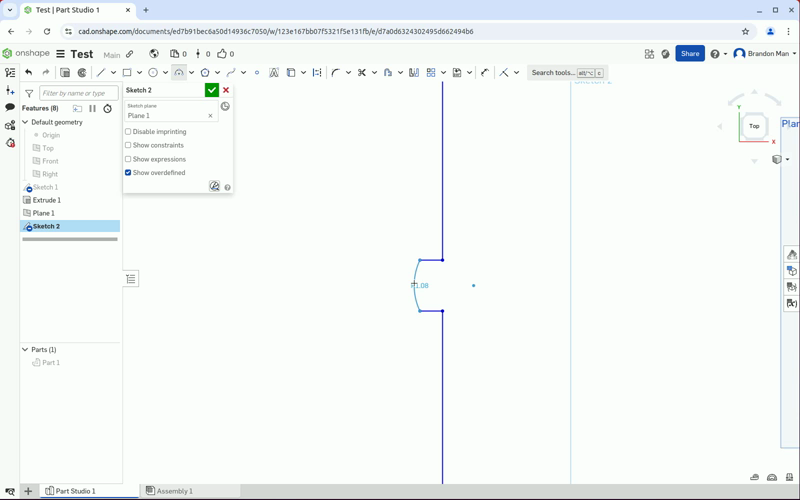
scroll(-6)
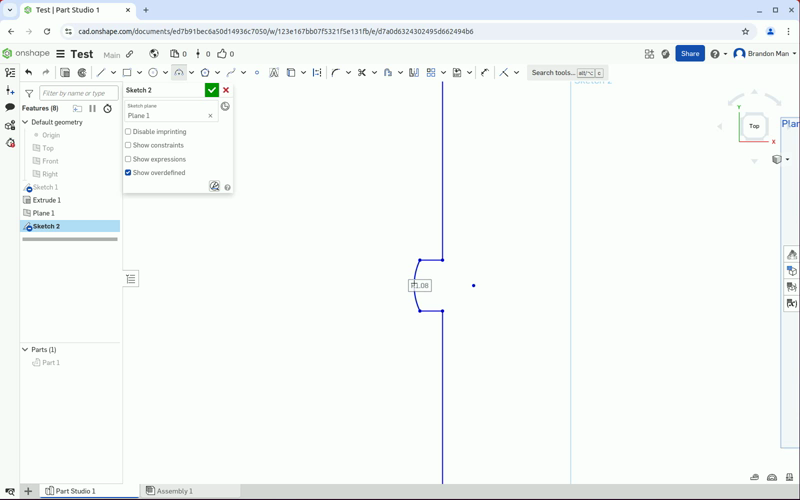
scroll(-6)
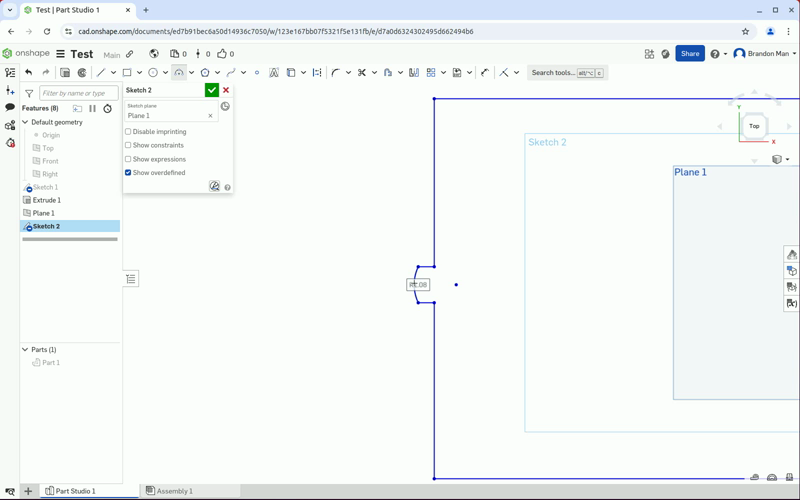
scroll(-6)
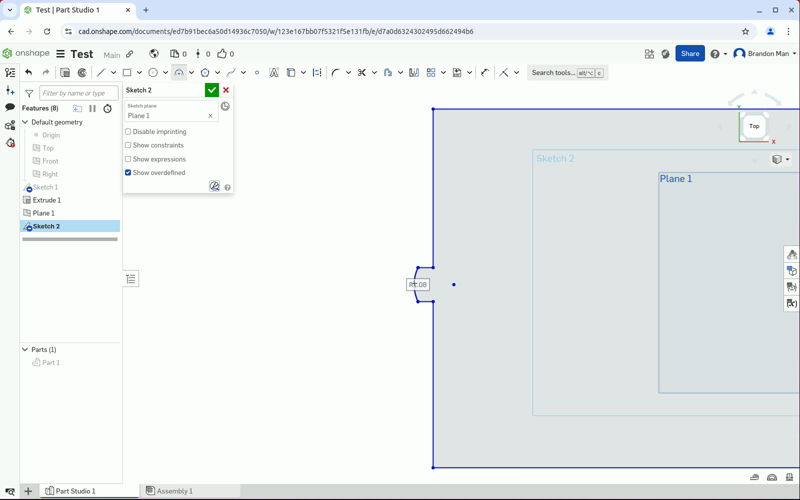
scroll(-6)
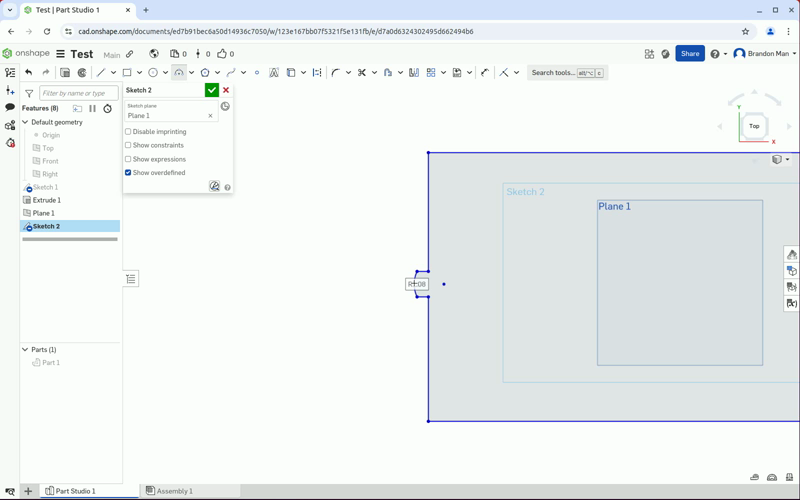
scroll(-6)
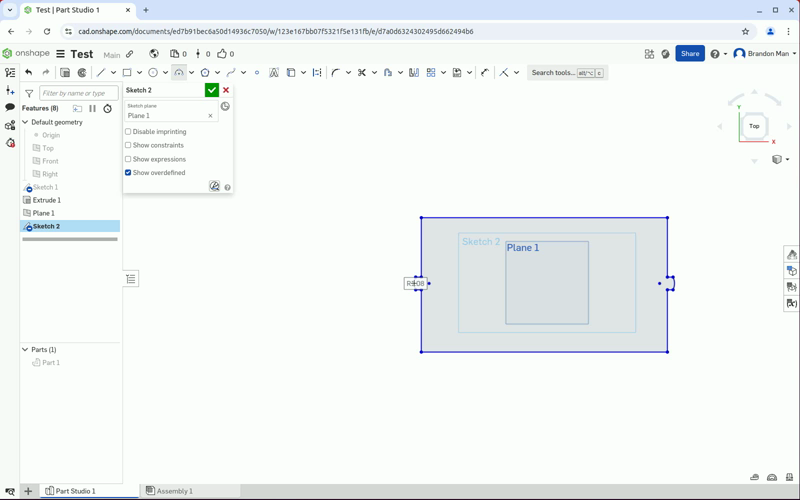
scroll(-6)
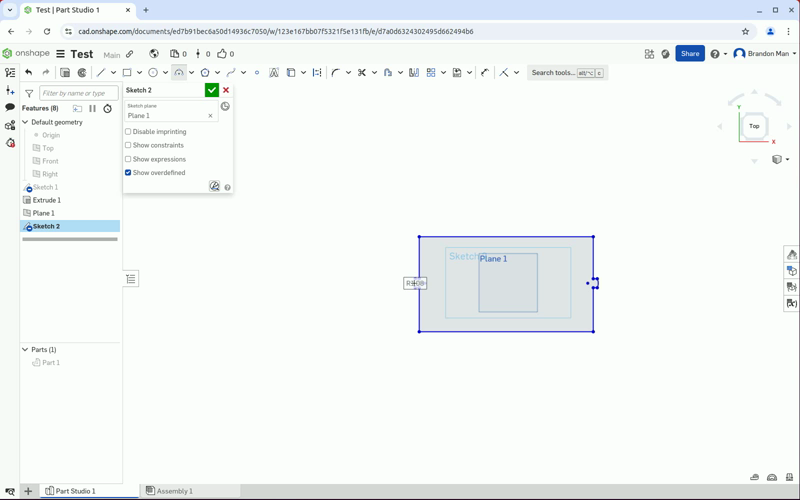
scroll(-6)
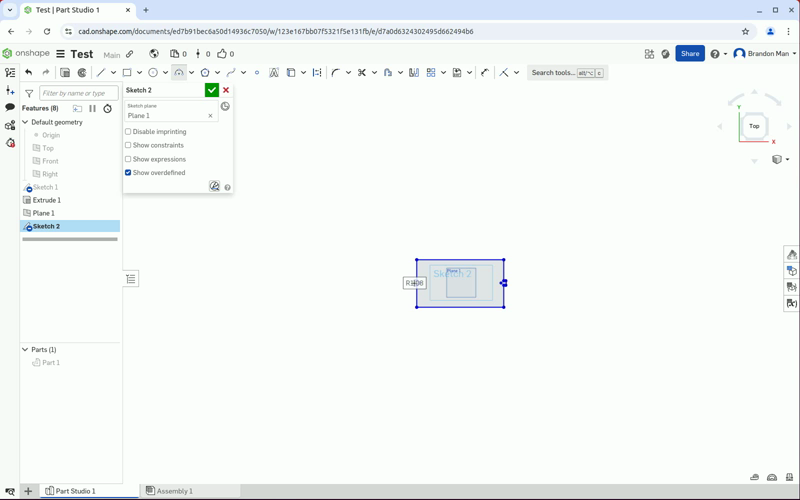
key_up(shift)
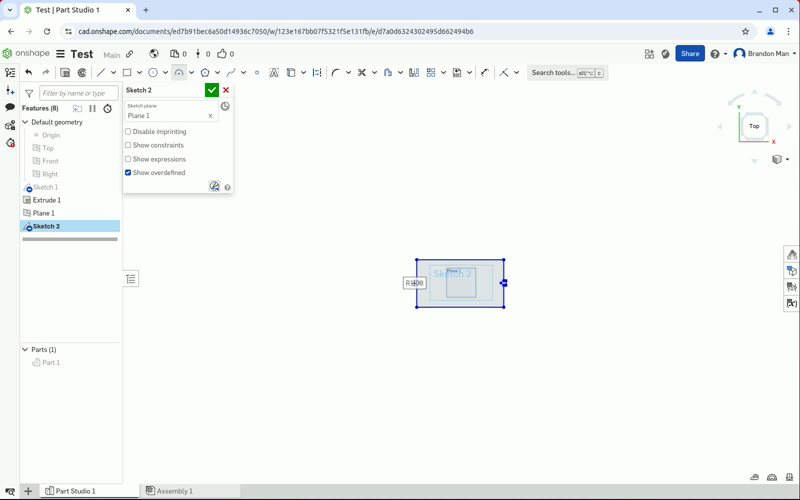
key(esc)
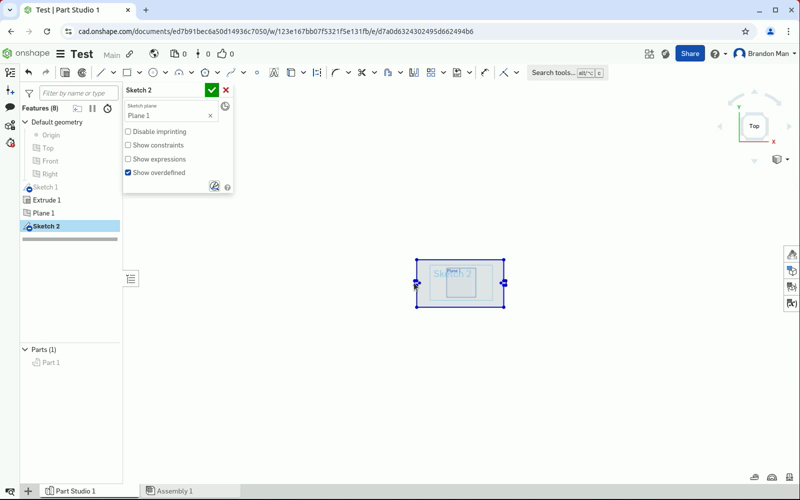
mouse_move(454, 294)
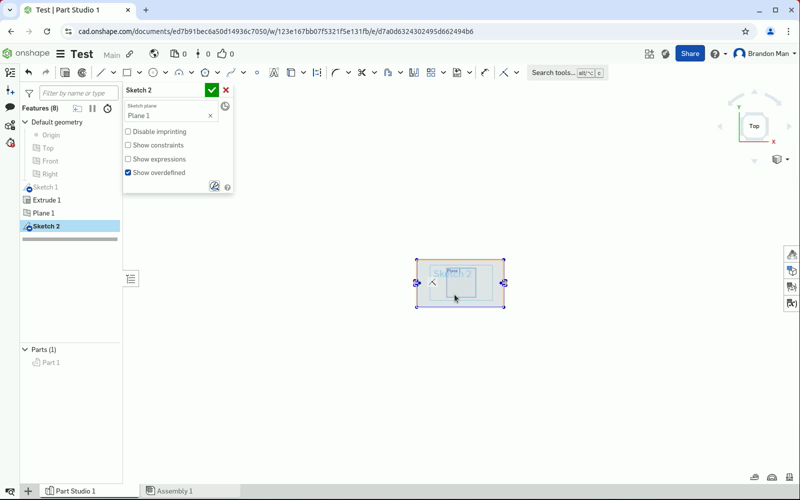
click(454, 294)
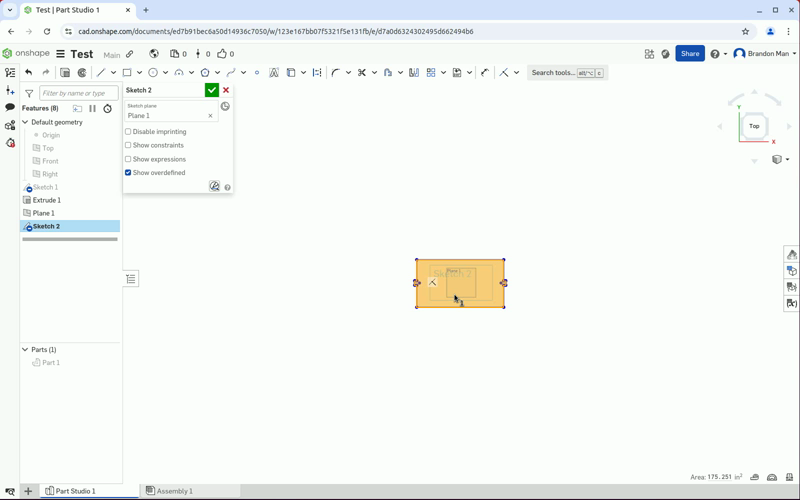
mouse_move(73, 352)
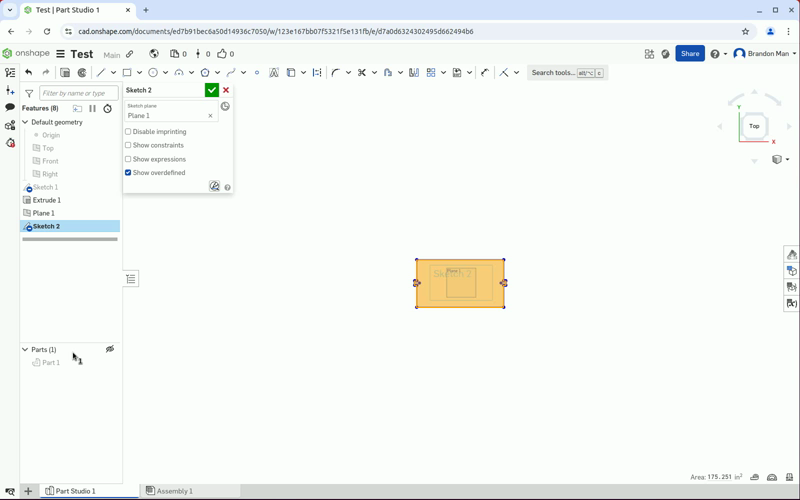
key(shift+y)
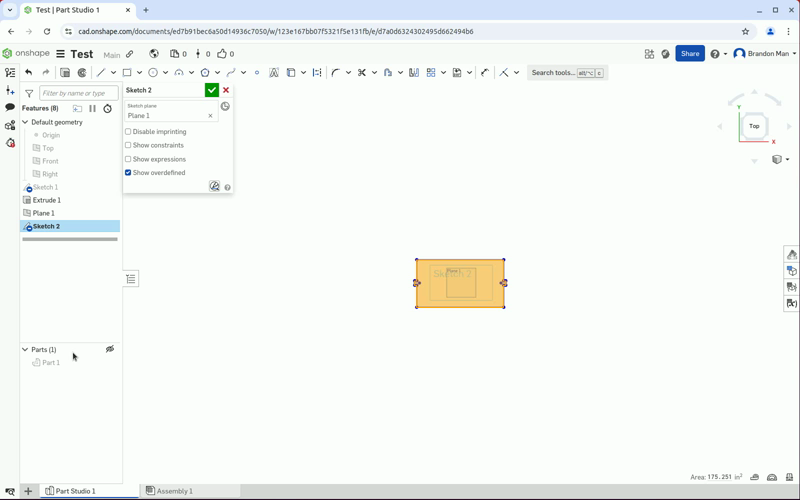
key(shift+e)
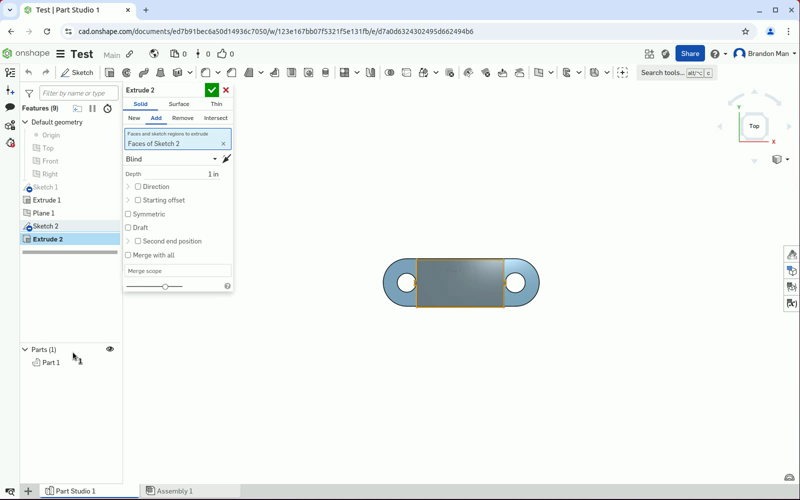
mouse_move(143, 106)
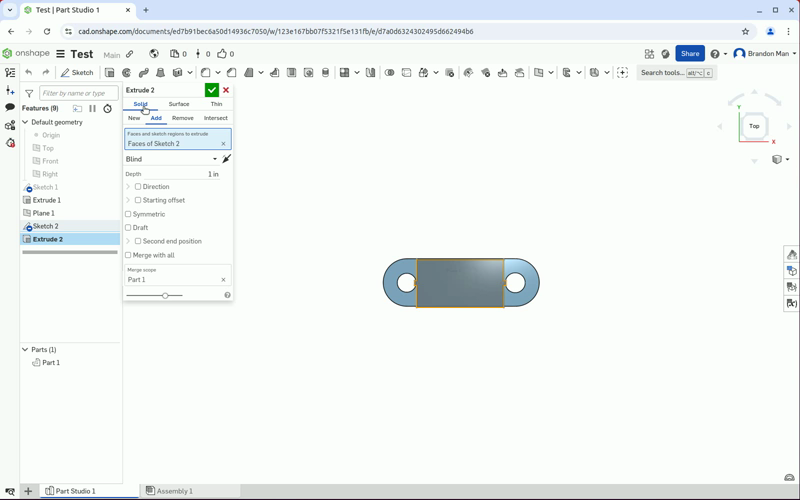
click(143, 106)
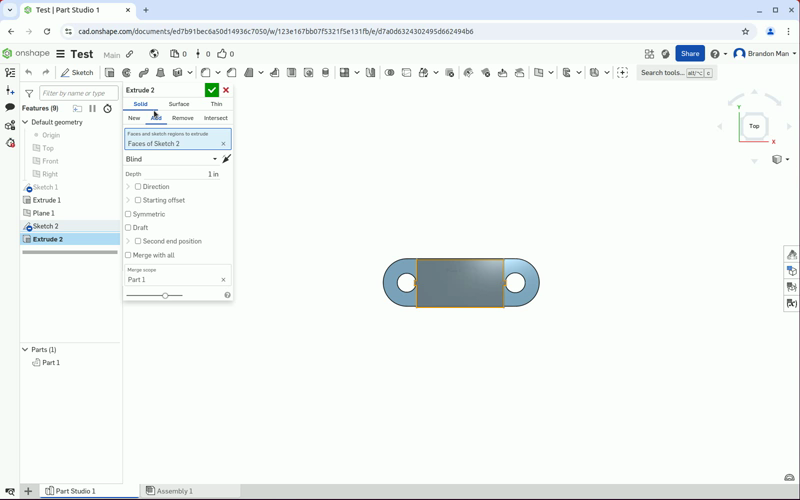
mouse_move(186, 120)
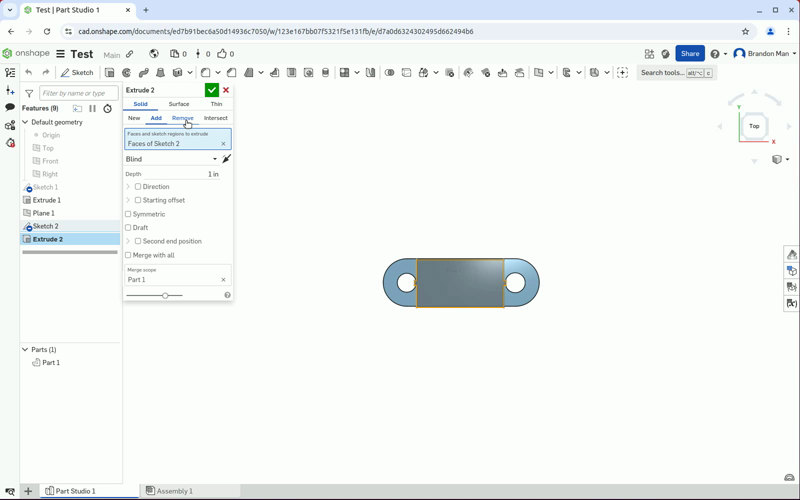
click(186, 120)
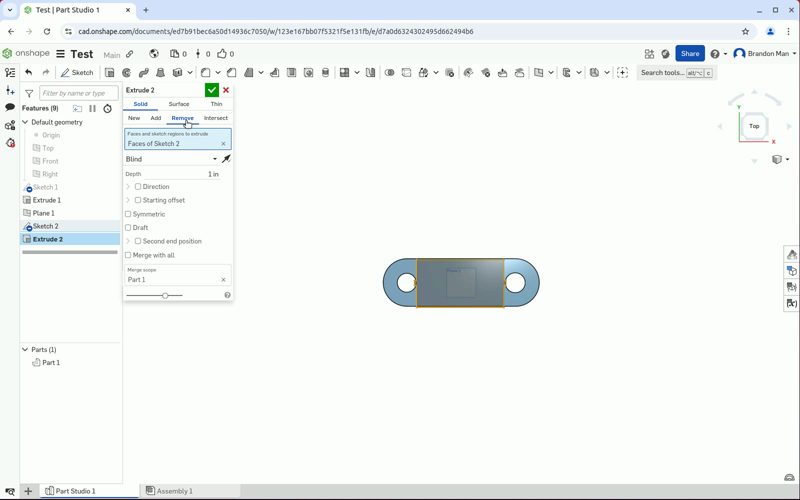
key(tab, 4)
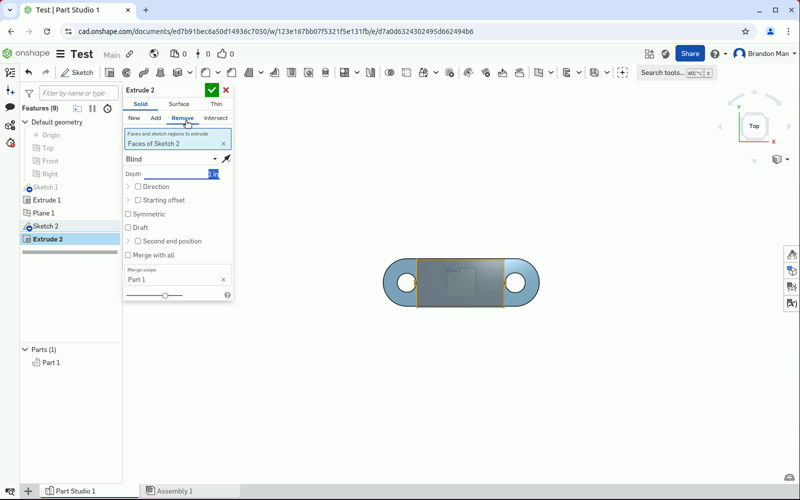
text(17.813)
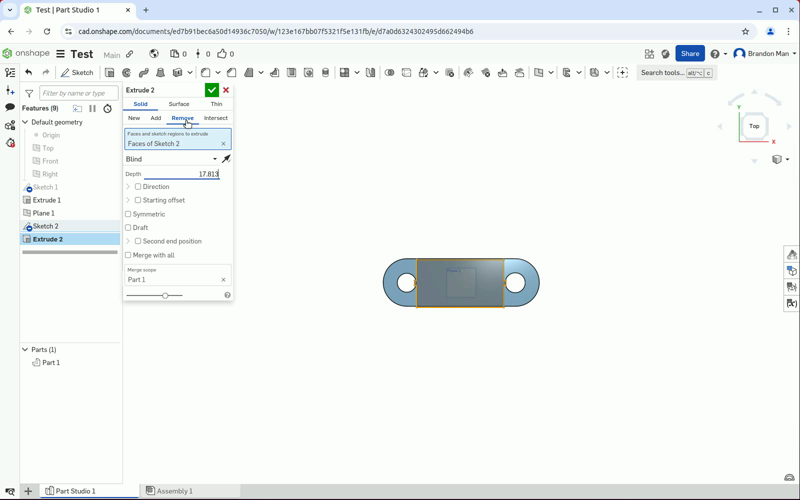
key(tab, 6)
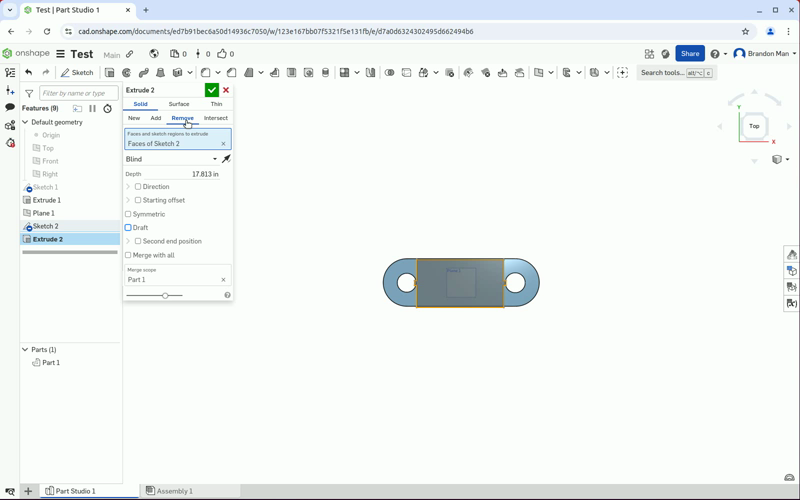
key(space)
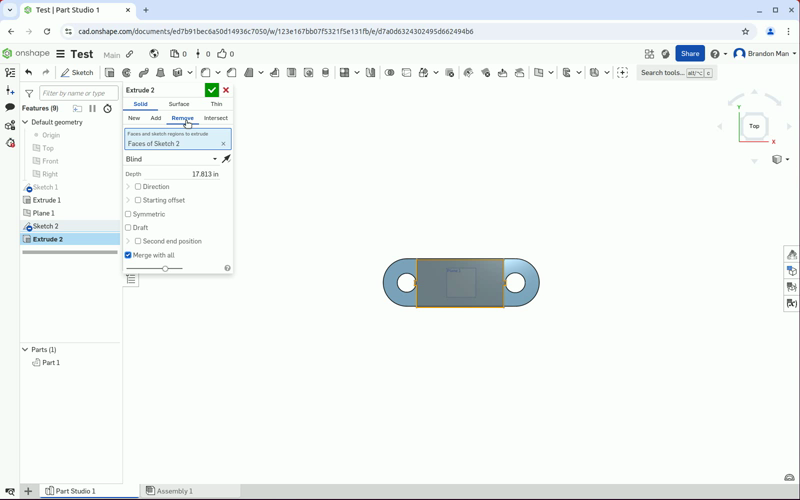
key(enter)
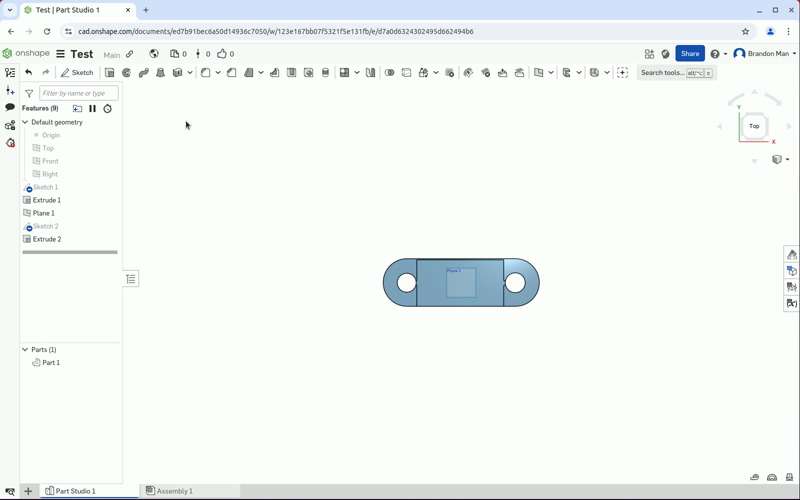
key(shift+h)
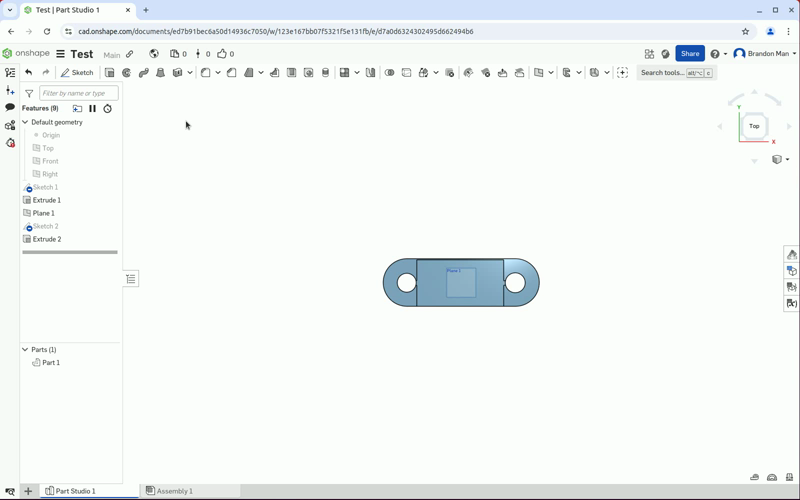
key(shift+h)
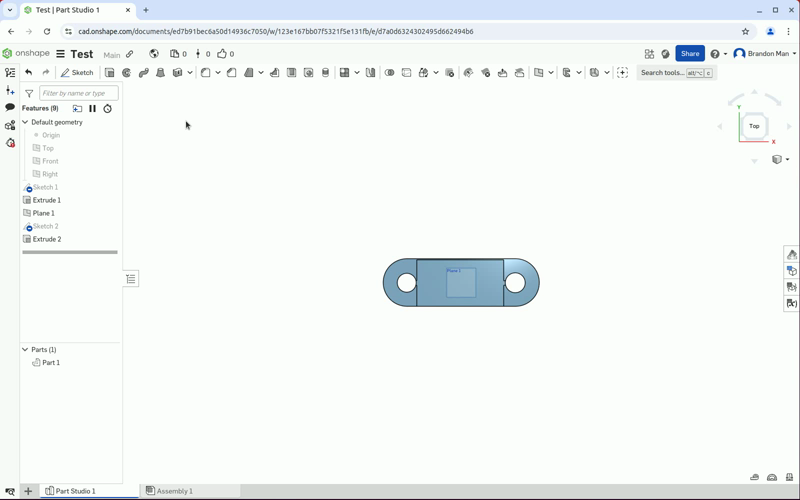
mouse_move(73, 189)
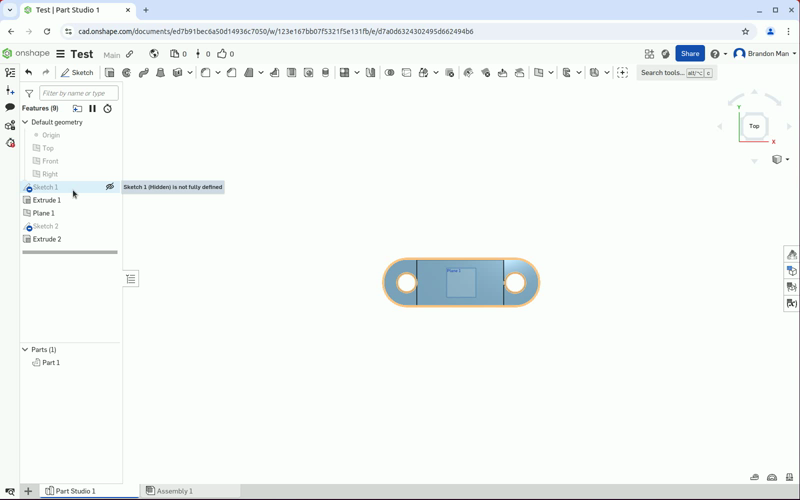
click(73, 189)
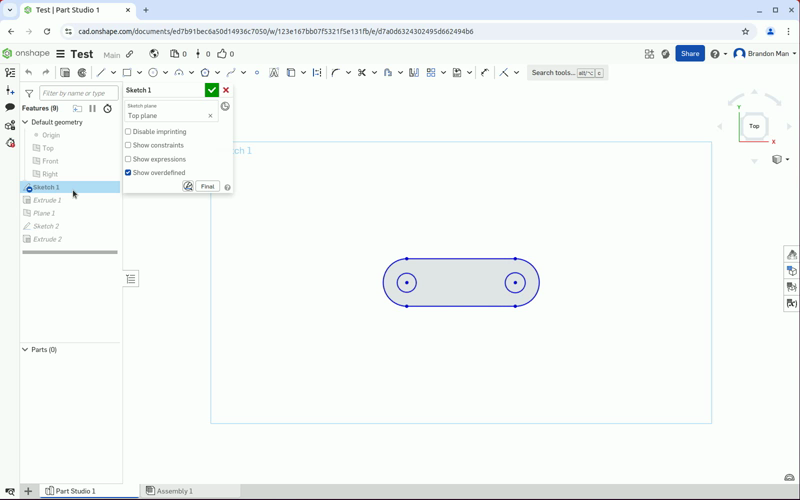
mouse_move(229, 92)
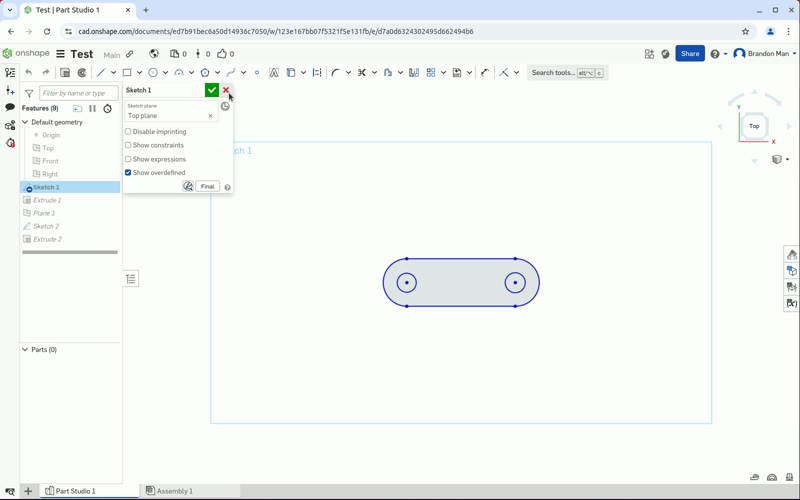
click(229, 92)
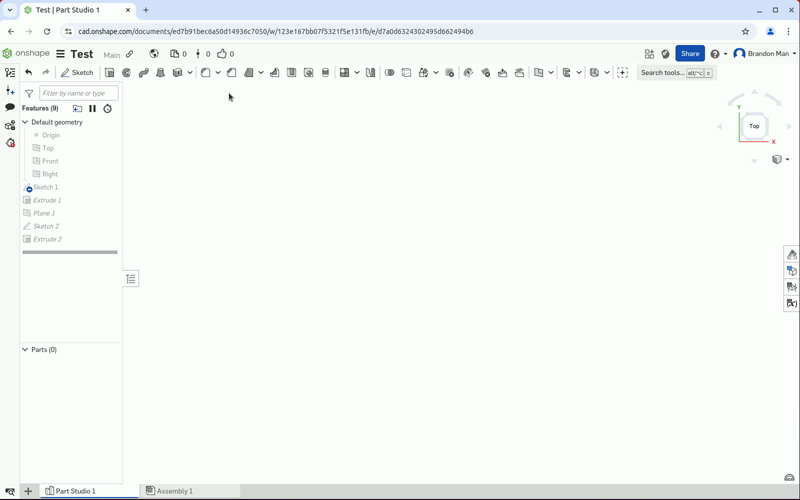
key(shift+s)
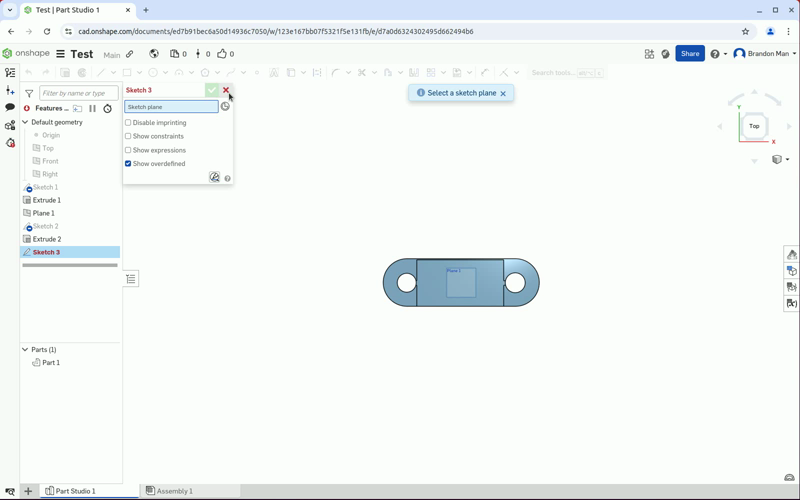
mouse_move(73, 215)
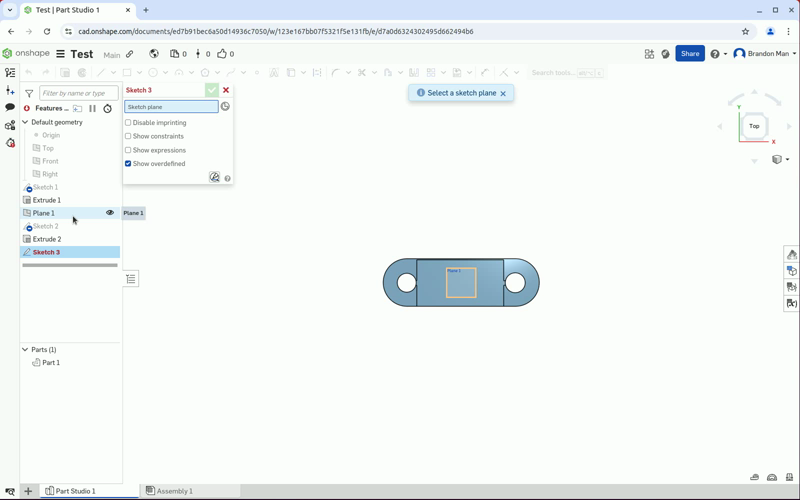
click(73, 215)
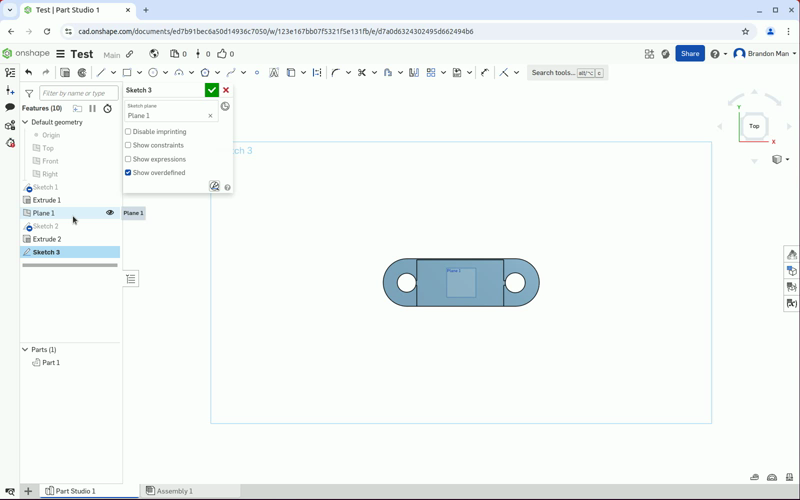
mouse_move(73, 352)
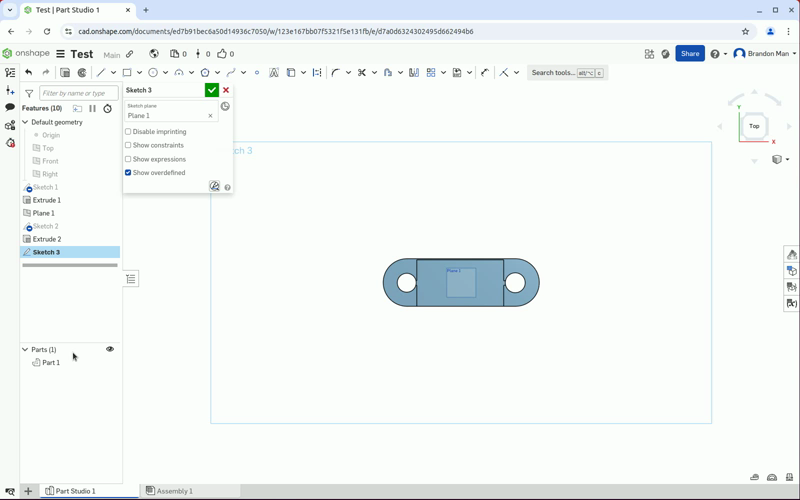
key(y)
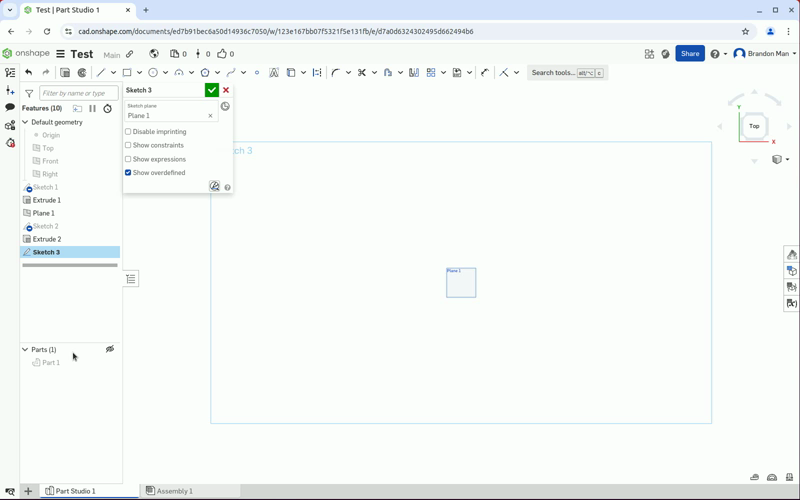
key(a)
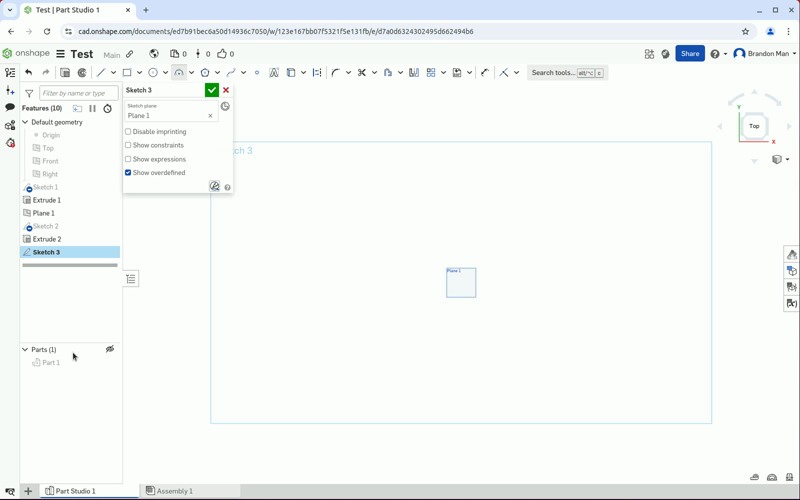
key_down(shift)
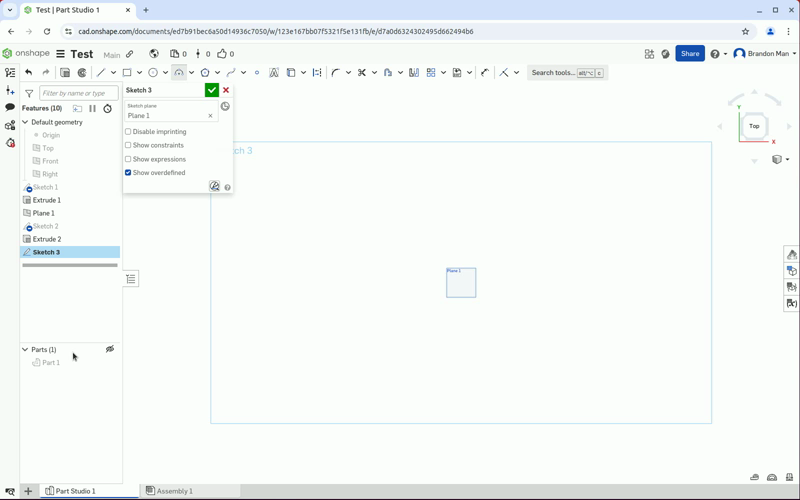
mouse_move(414, 285)
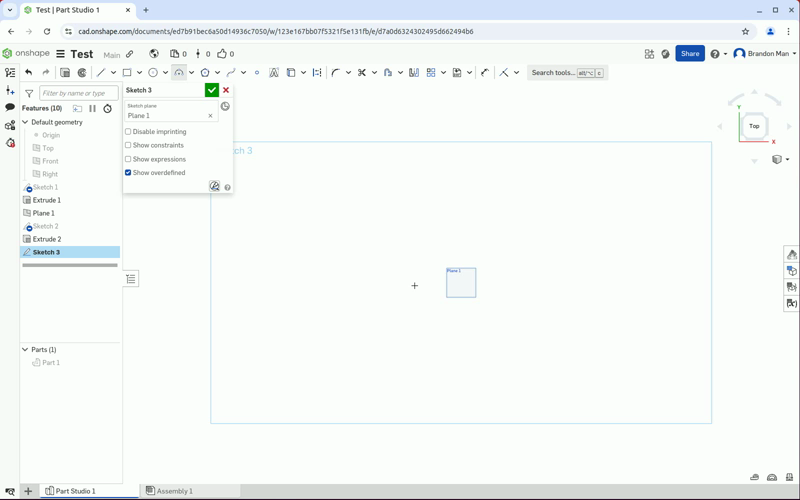
click(414, 285)
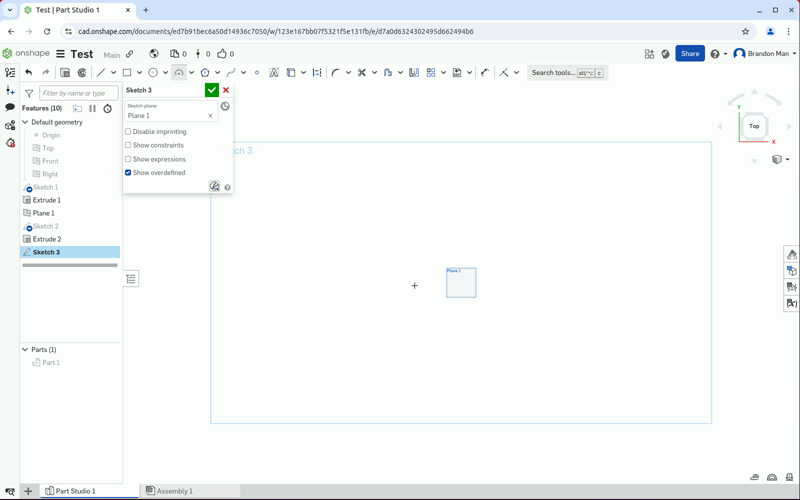
key_up(shift)
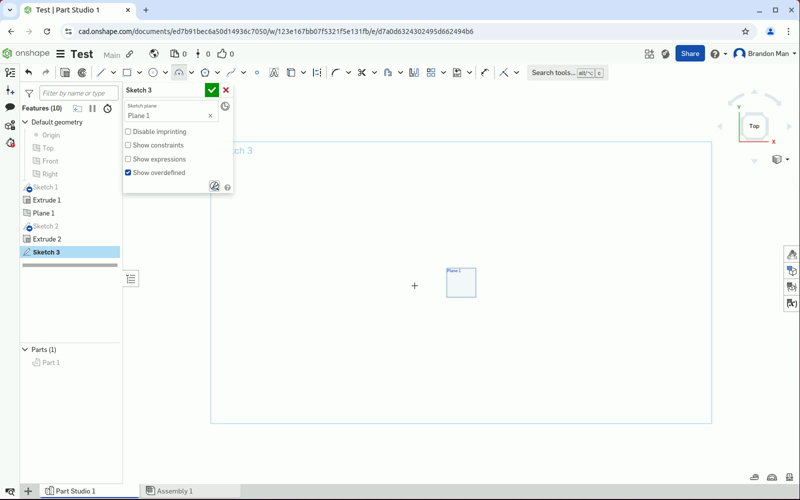
key_down(shift)
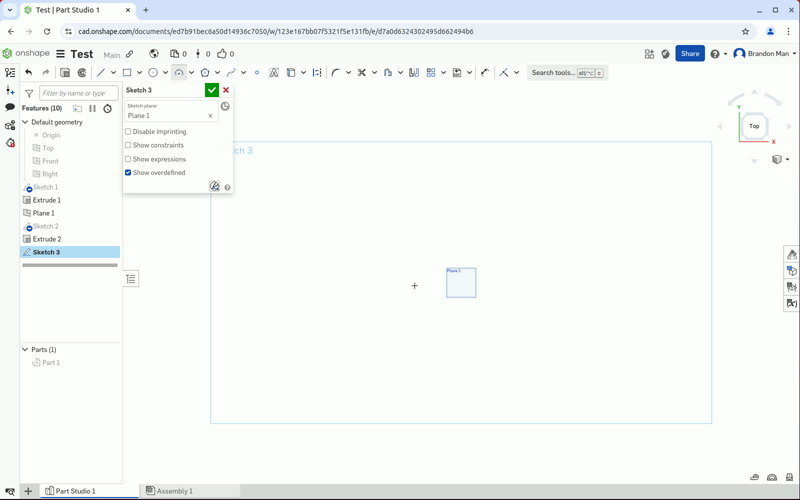
mouse_move(414, 279)
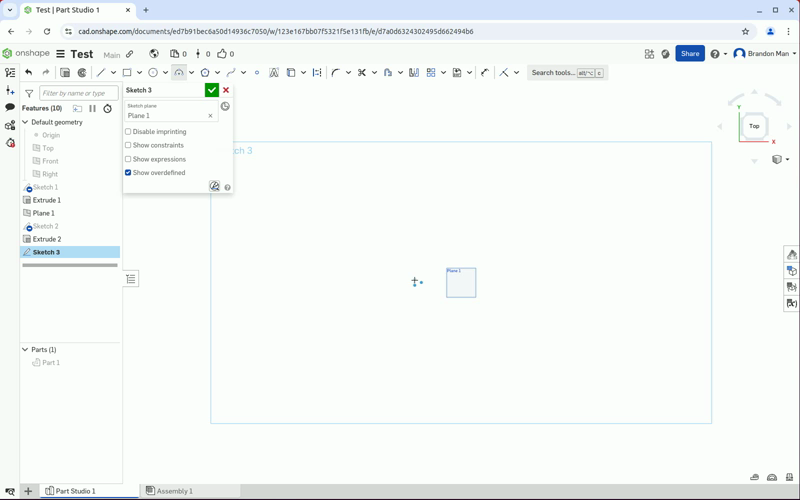
scroll(6)
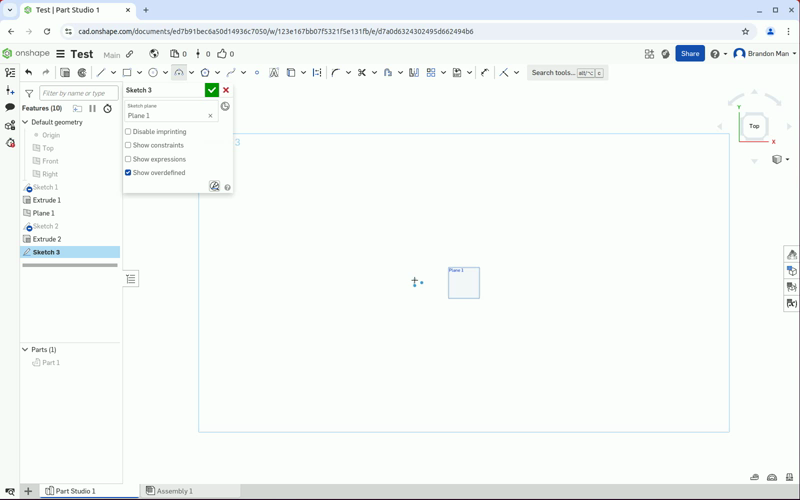
scroll(6)
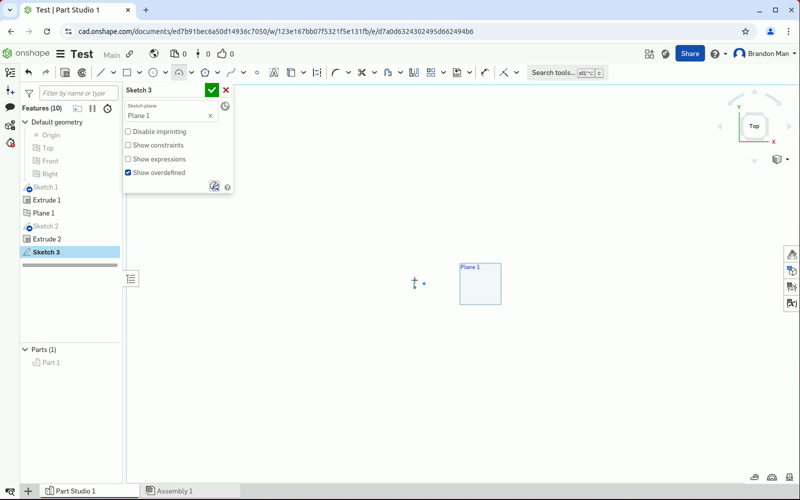
scroll(6)
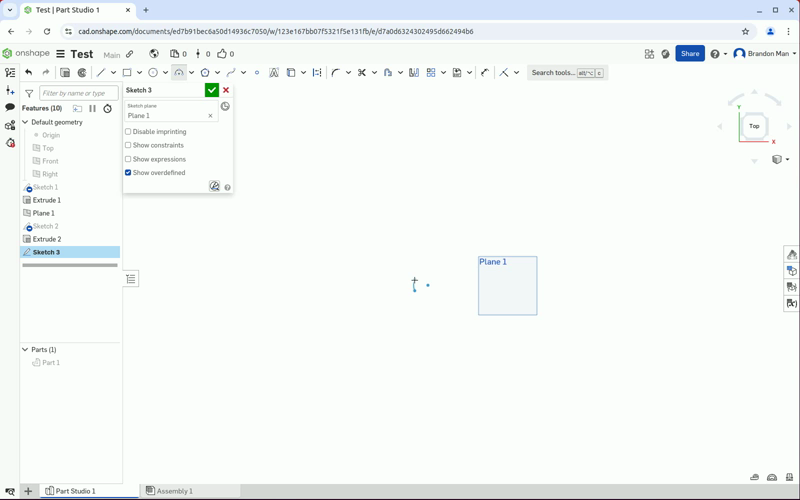
scroll(6)
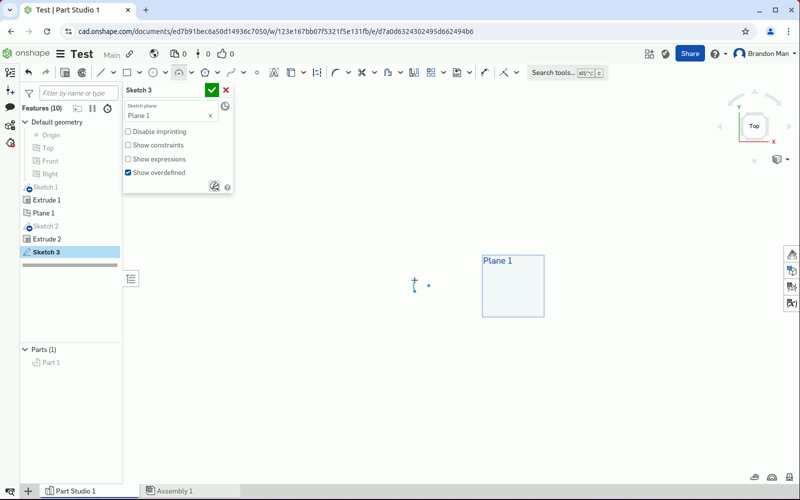
scroll(6)
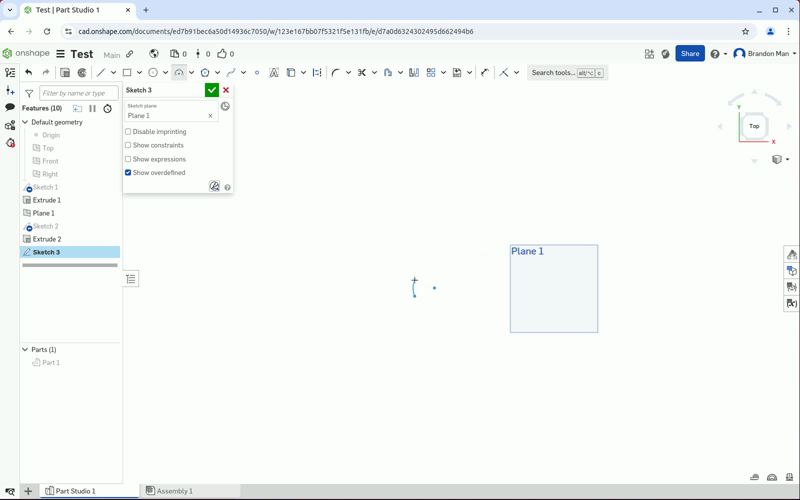
scroll(6)
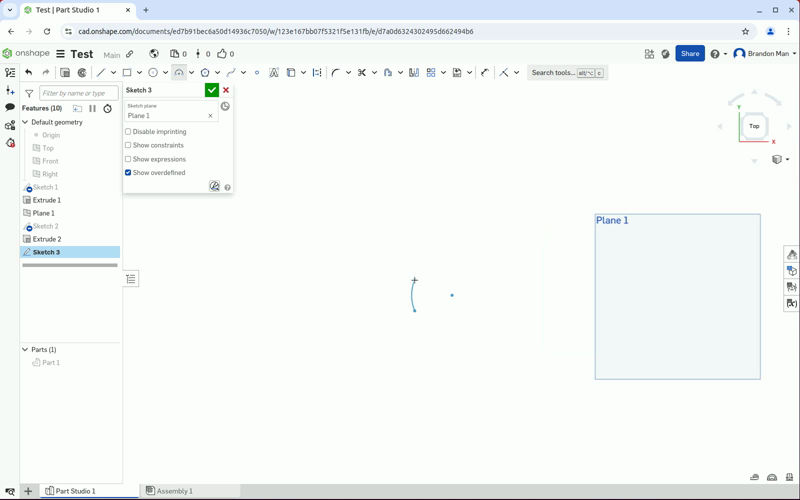
scroll(6)
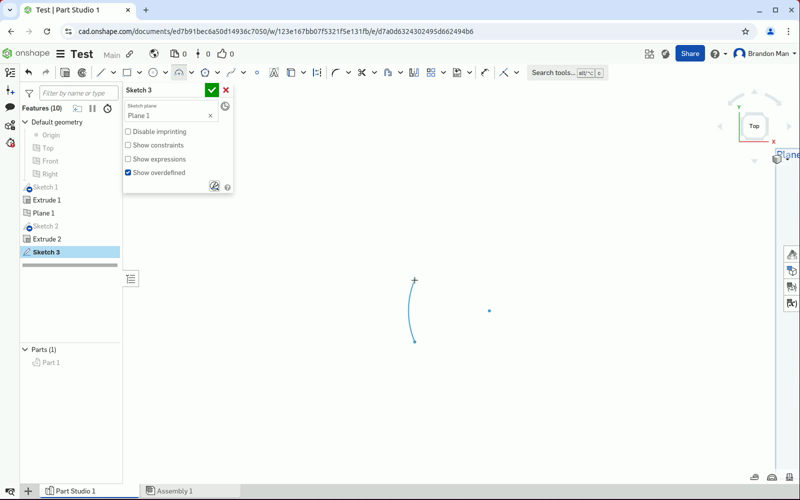
click(414, 279)
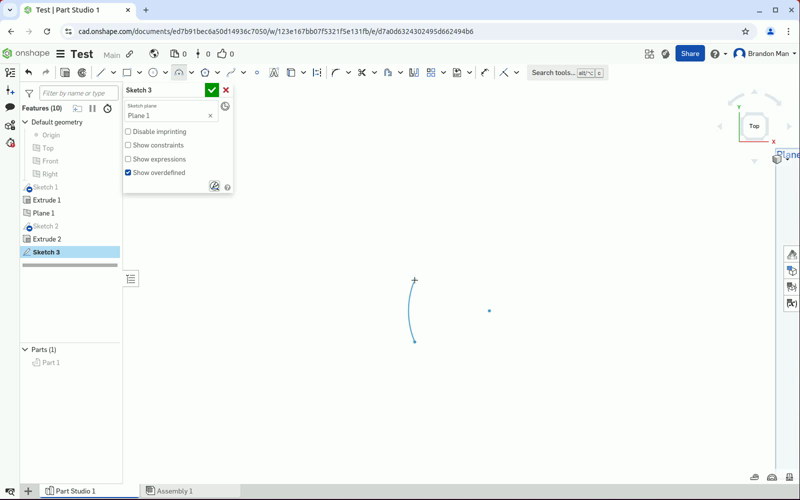
scroll(-6)
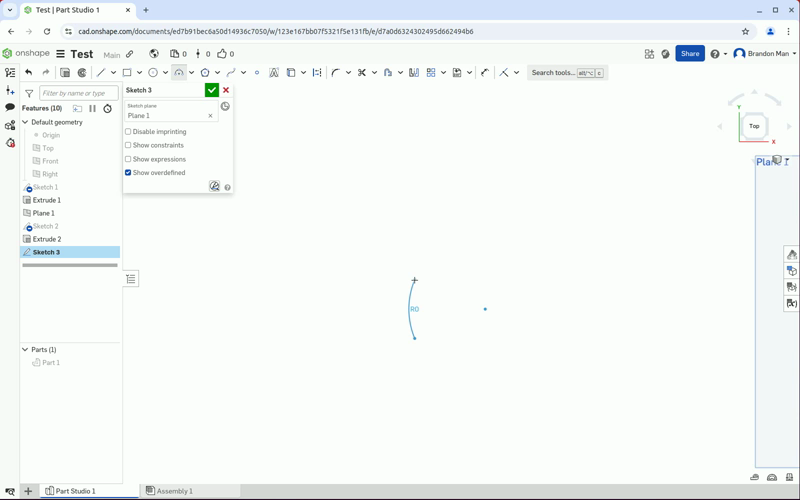
scroll(-6)
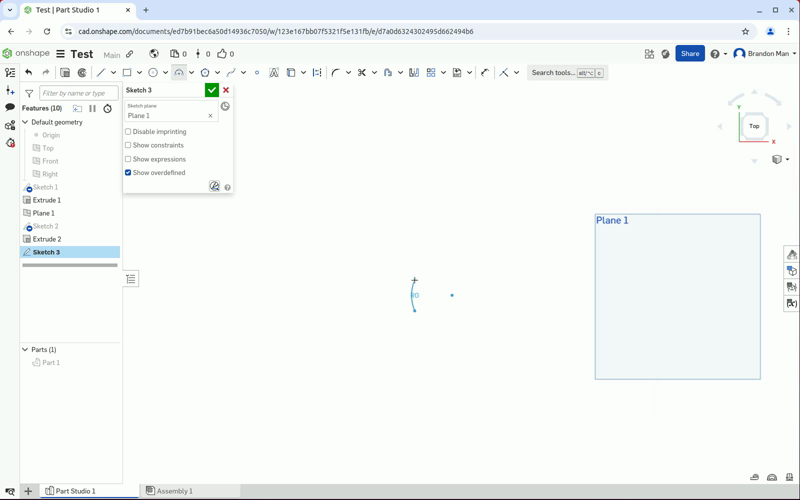
scroll(-6)
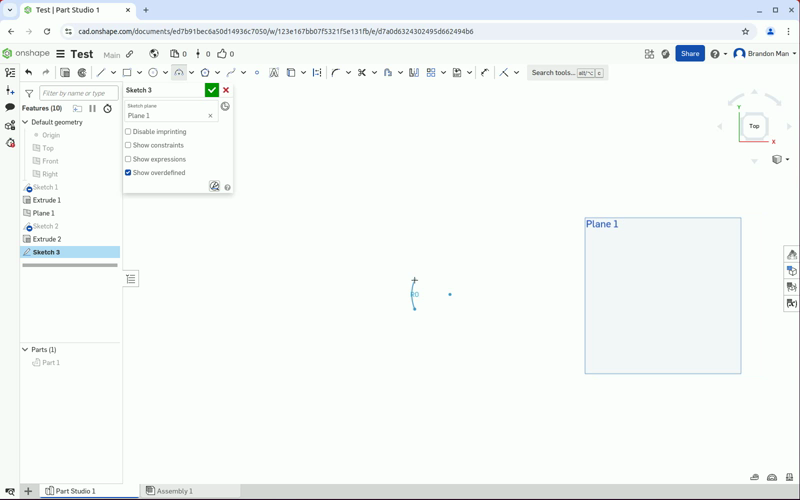
scroll(-6)
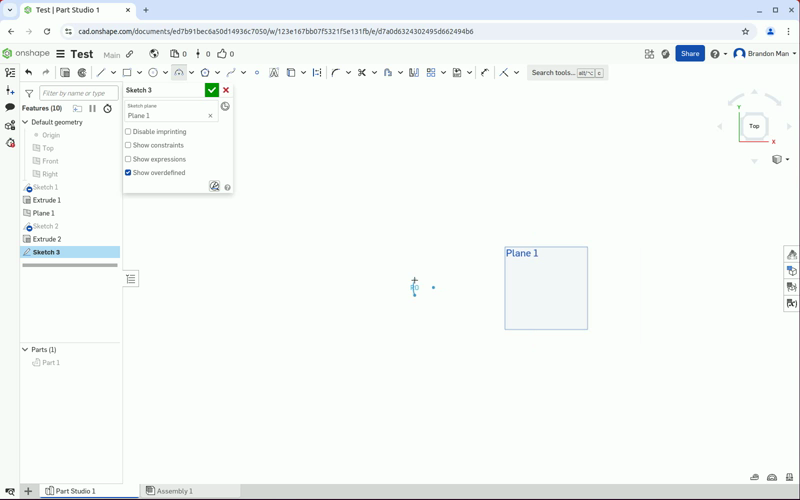
scroll(-6)
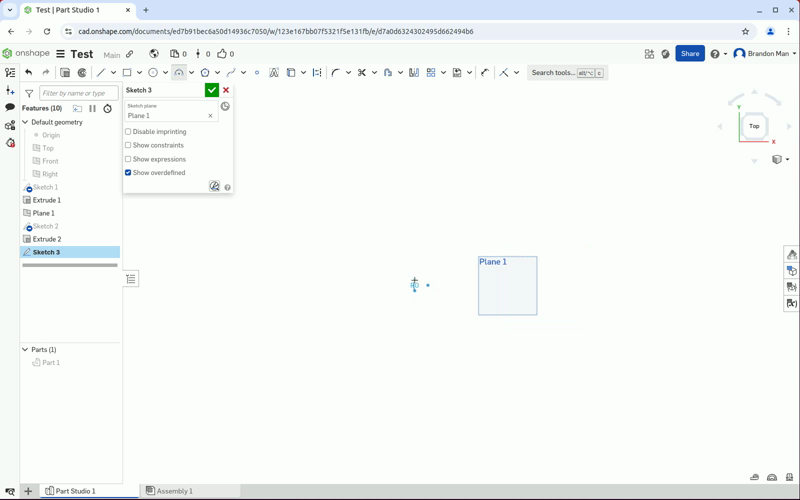
scroll(-6)
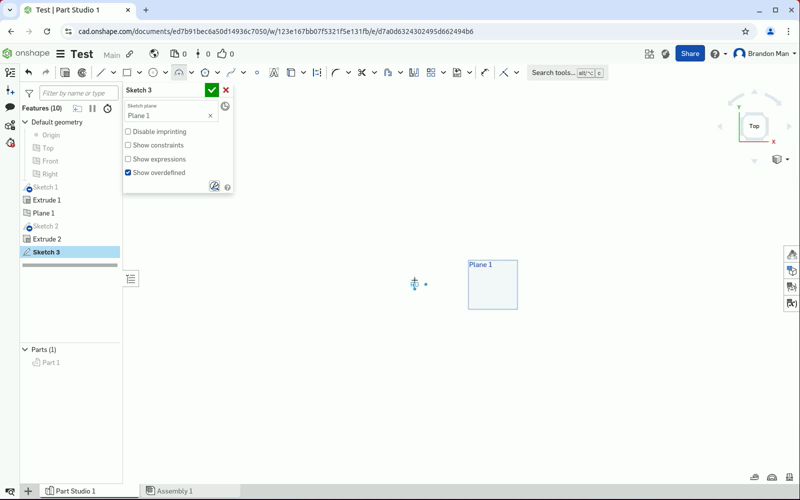
scroll(-6)
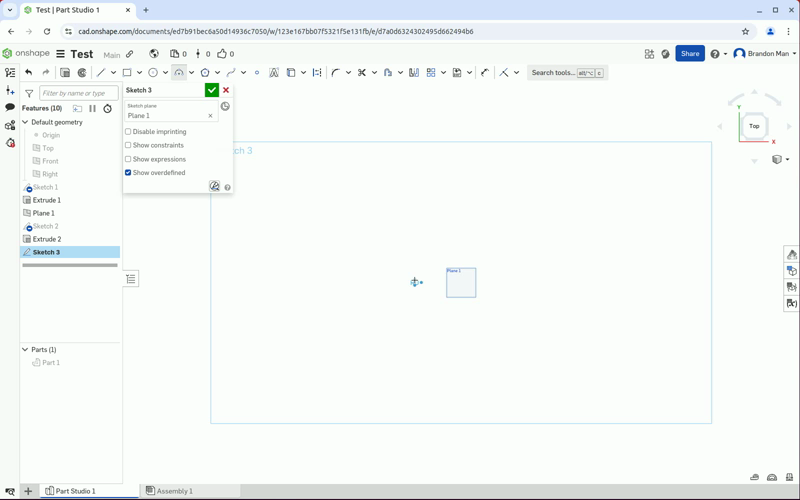
mouse_move(416, 282)
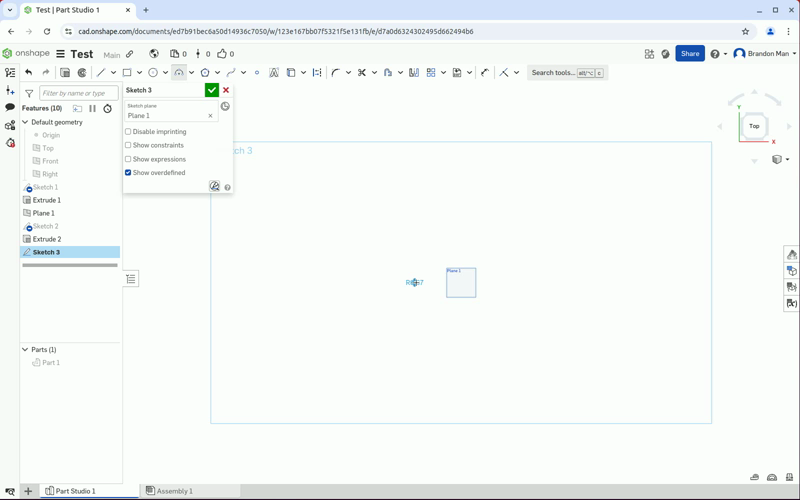
scroll(6)
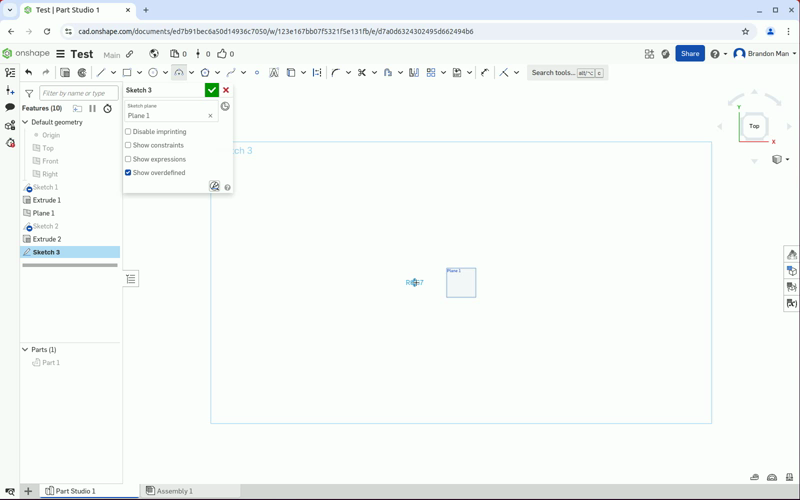
scroll(6)
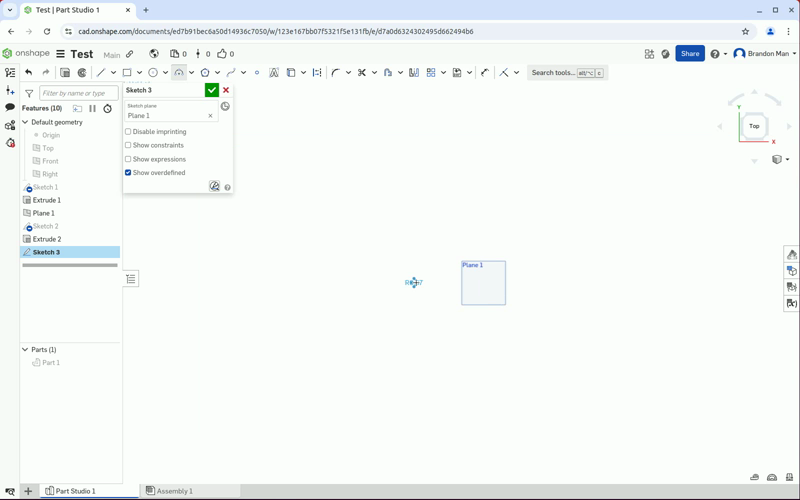
scroll(6)
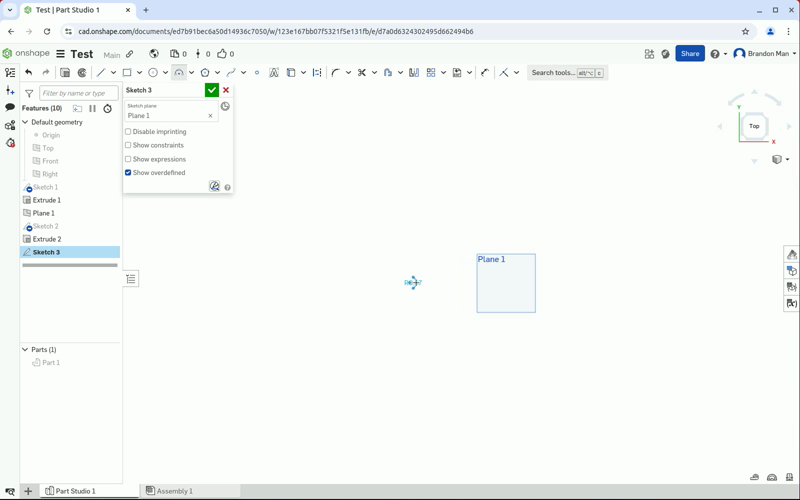
scroll(6)
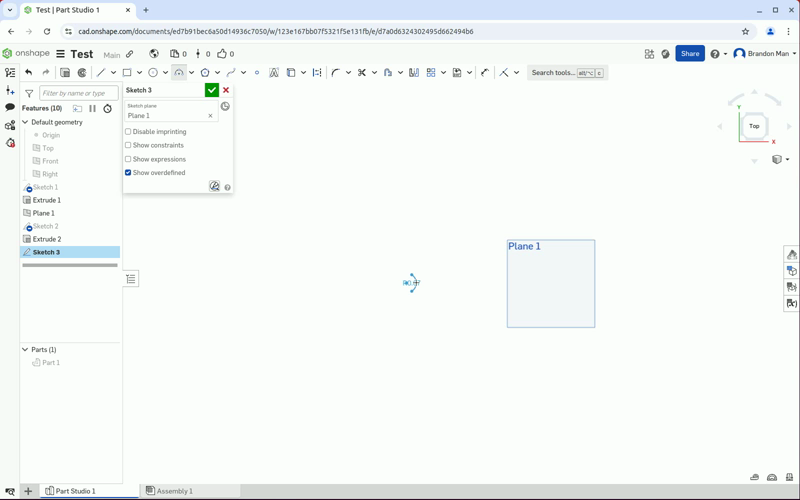
scroll(6)
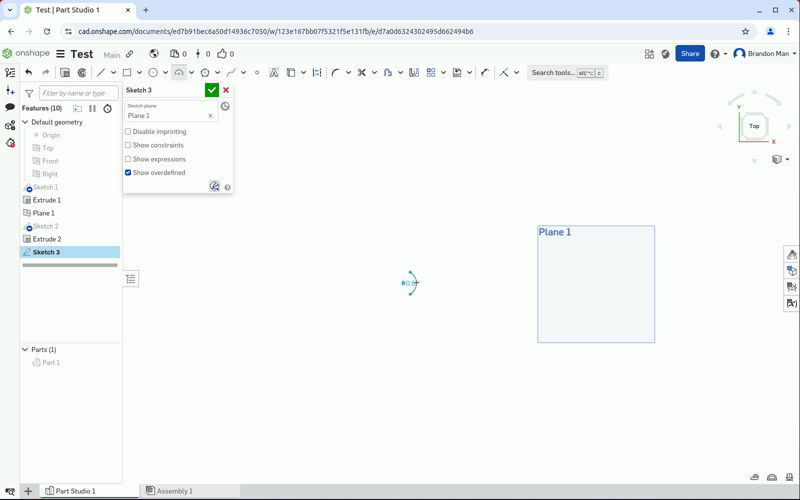
scroll(6)
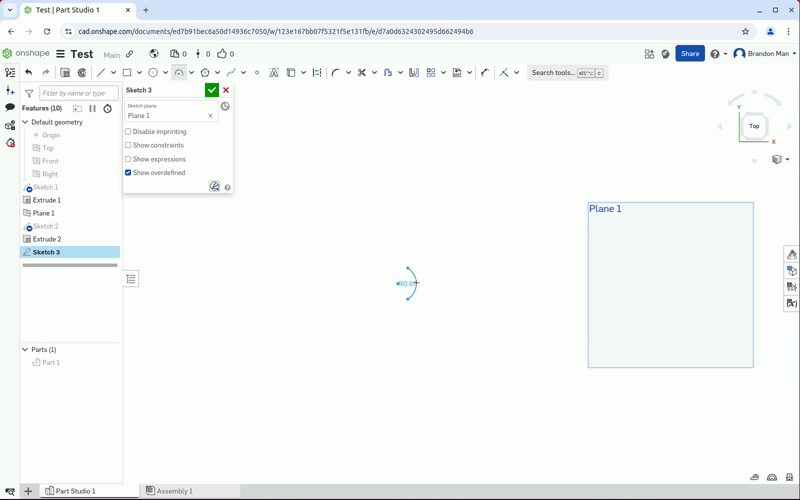
scroll(6)
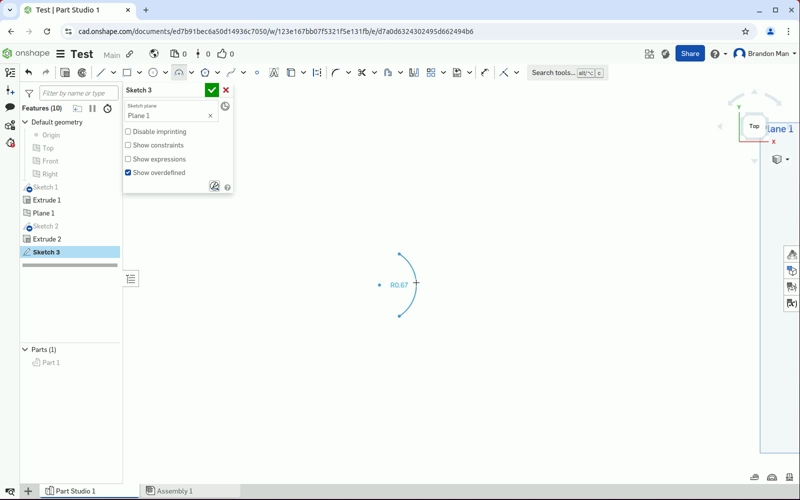
click(416, 282)
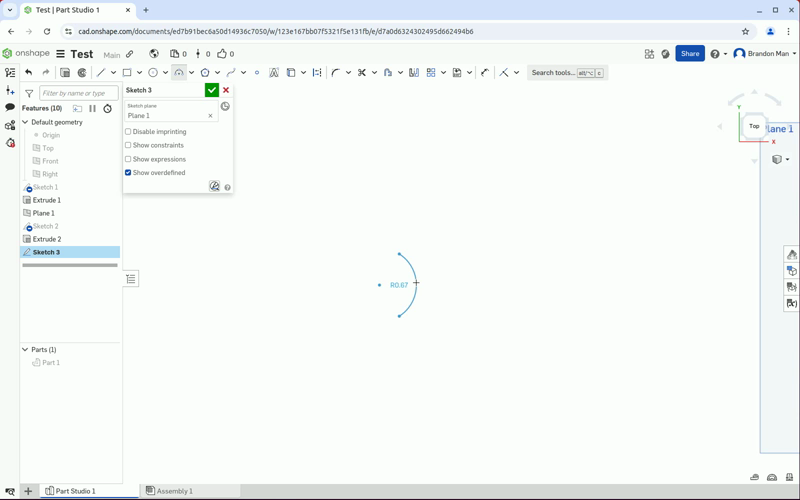
scroll(-6)
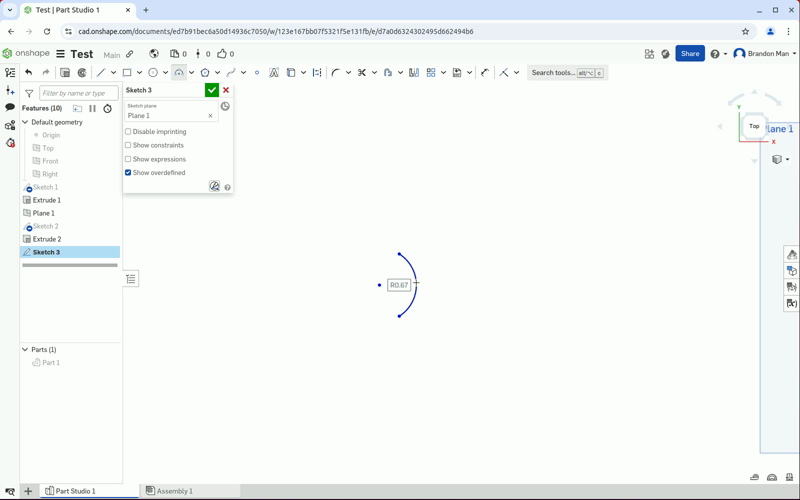
scroll(-6)
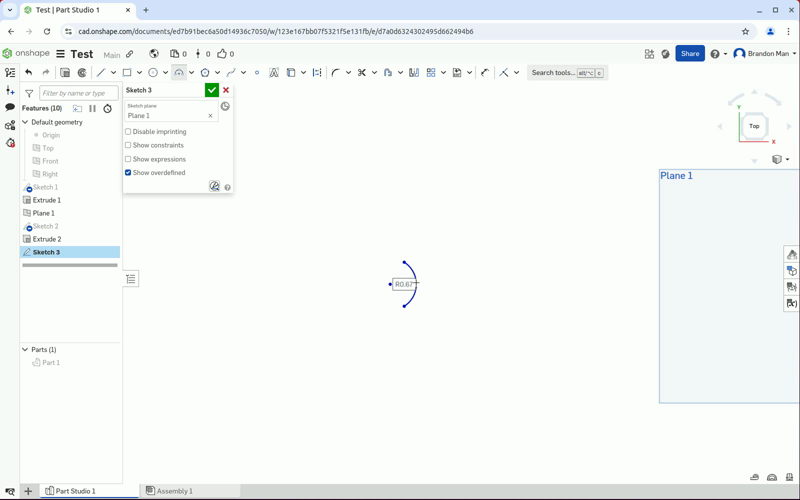
scroll(-6)
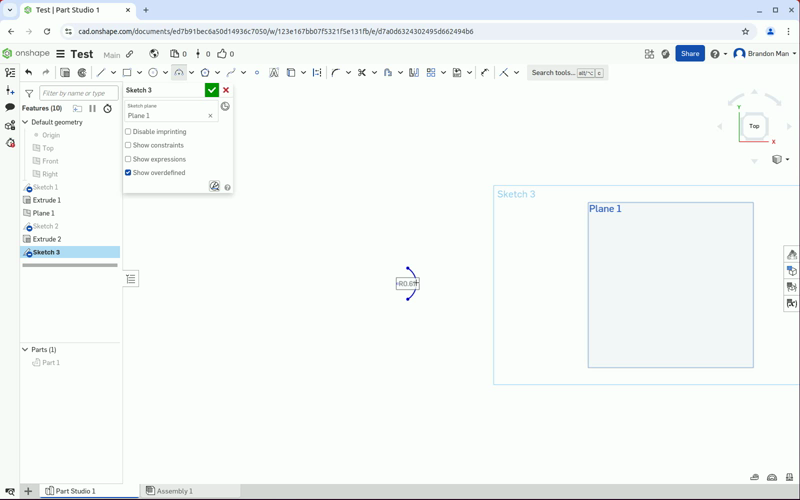
scroll(-6)
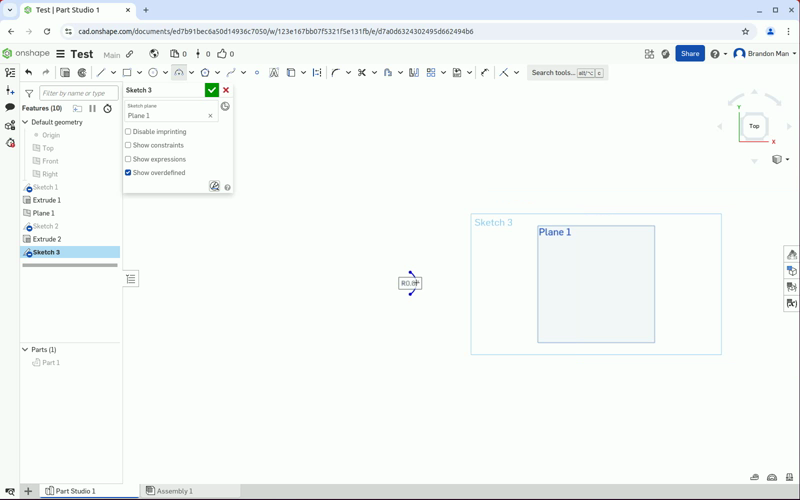
scroll(-6)
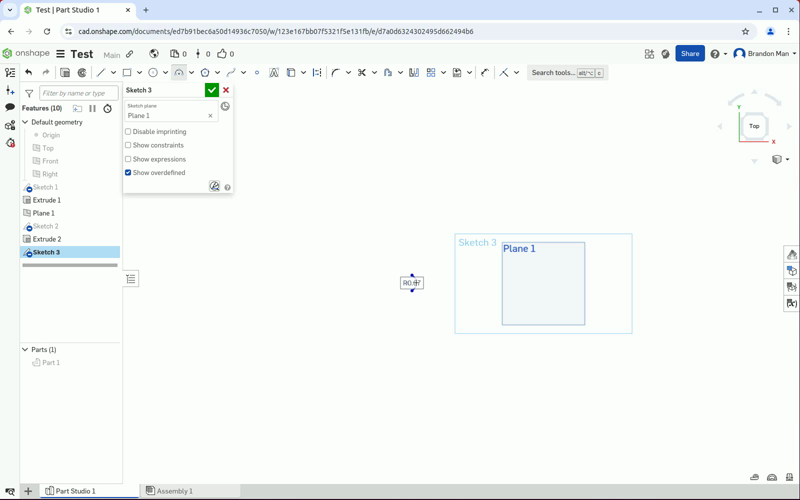
scroll(-6)
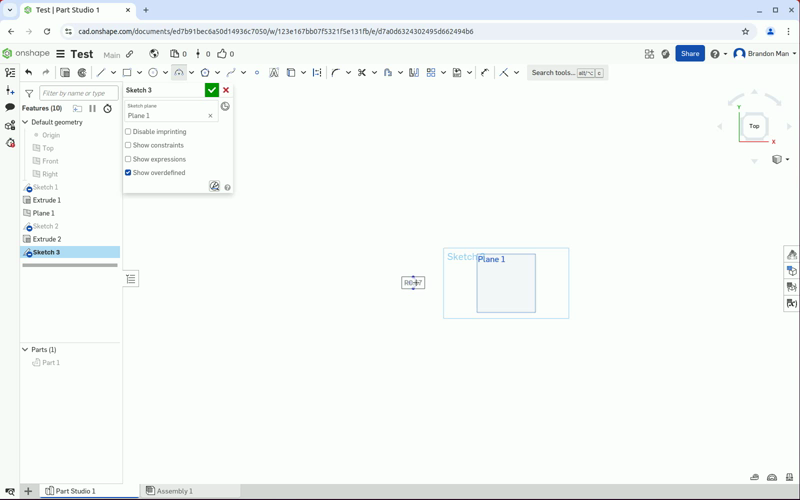
scroll(-6)
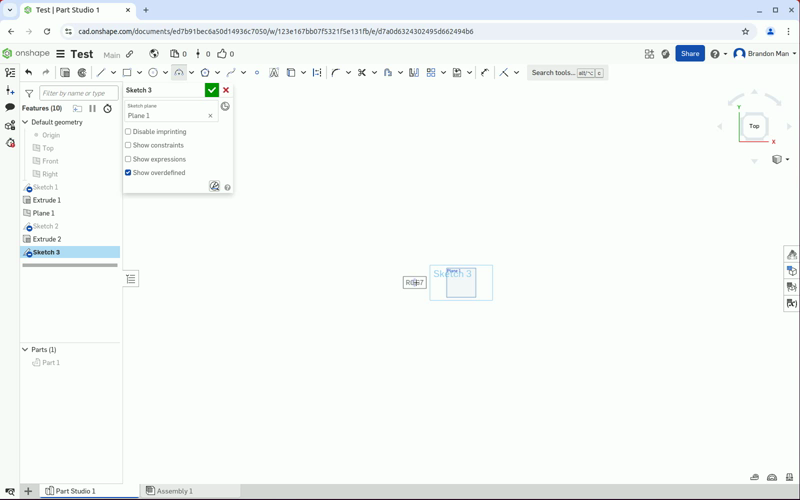
key_up(shift)
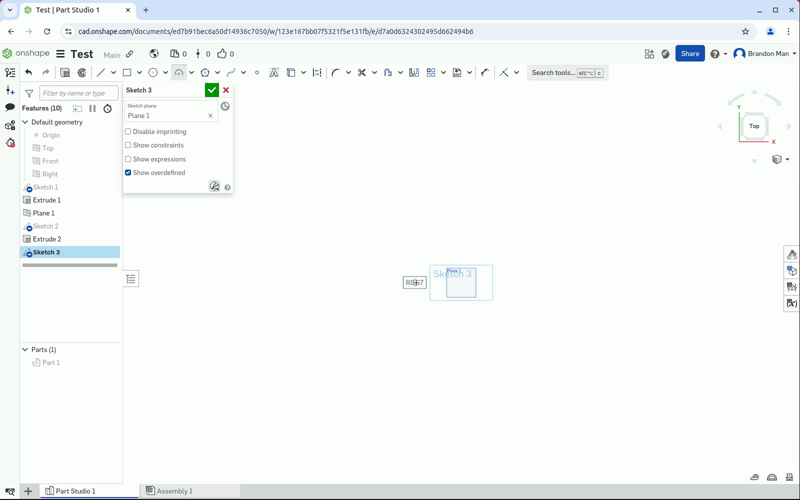
key(esc)
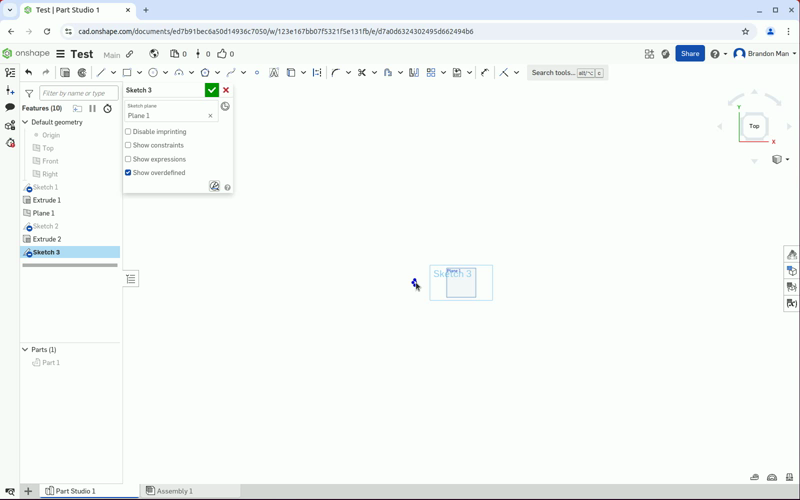
key(l)
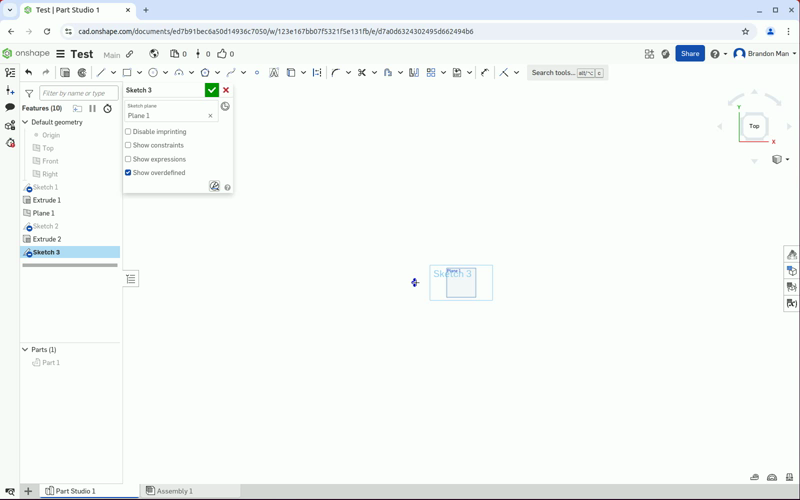
mouse_move(414, 279)
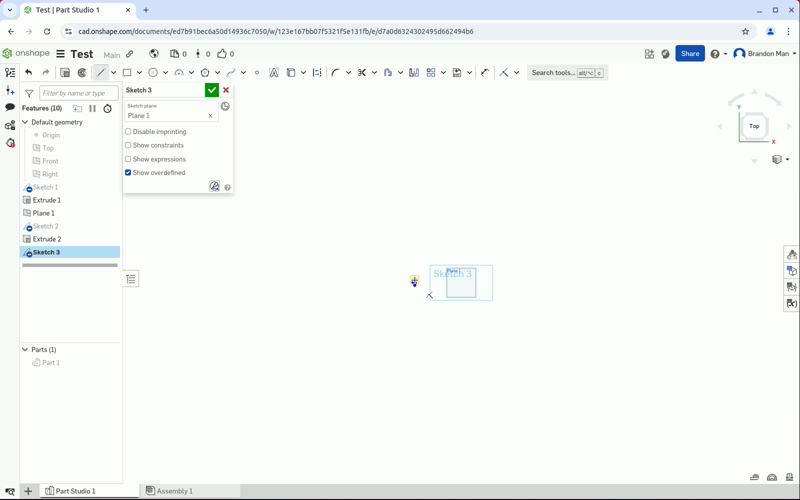
scroll(6)
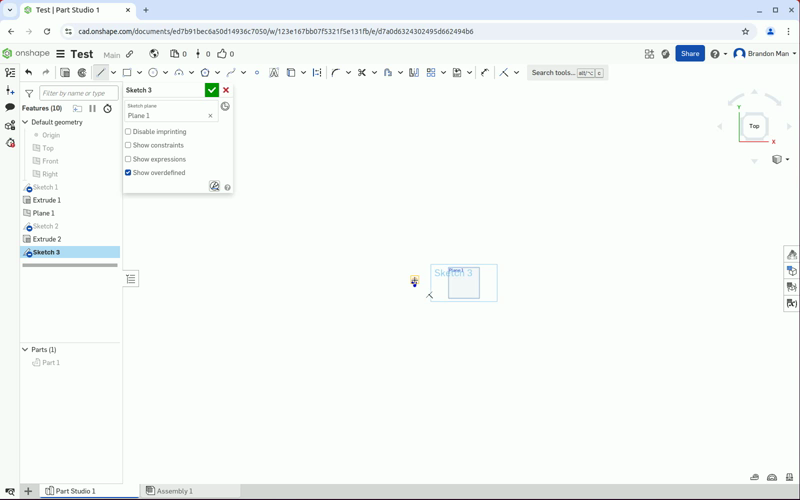
scroll(6)
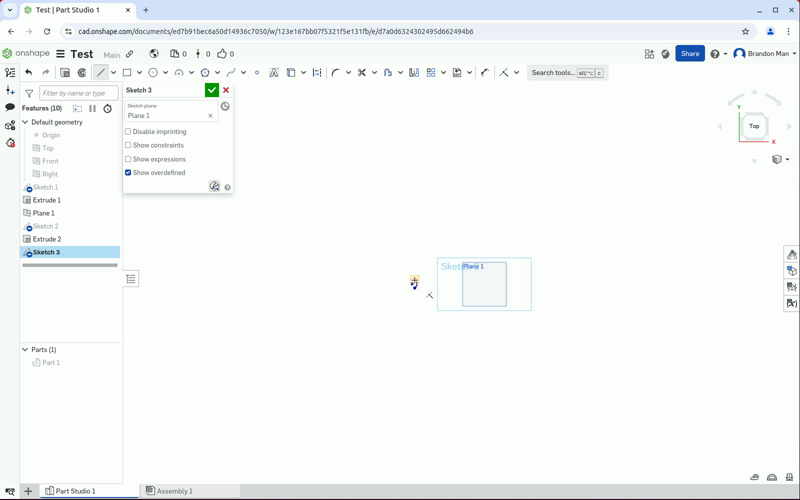
scroll(6)
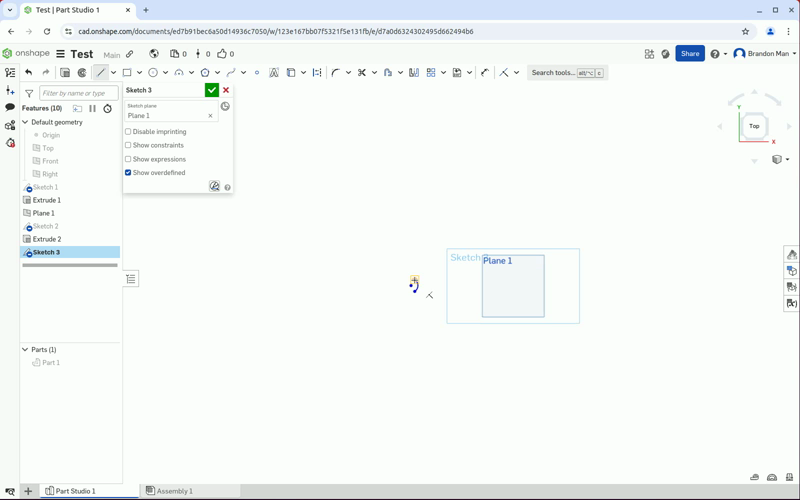
scroll(6)
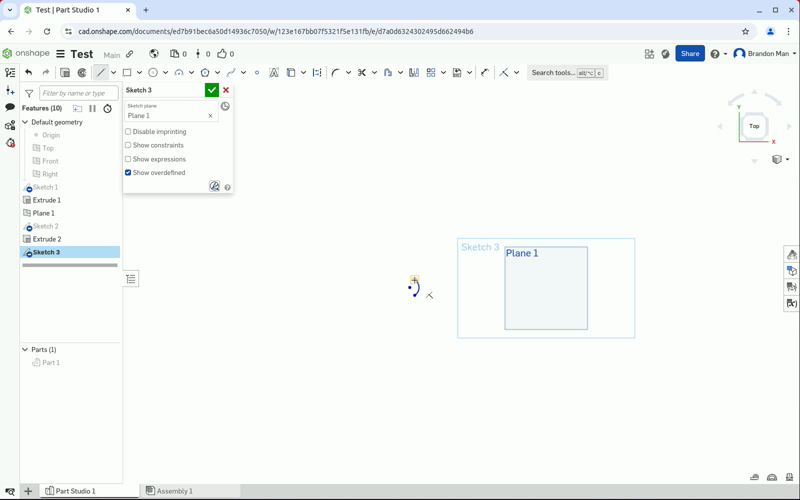
scroll(6)
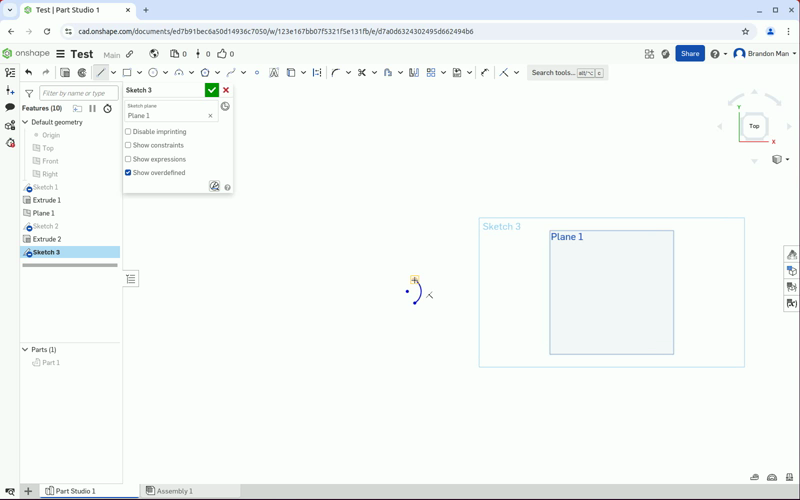
scroll(6)
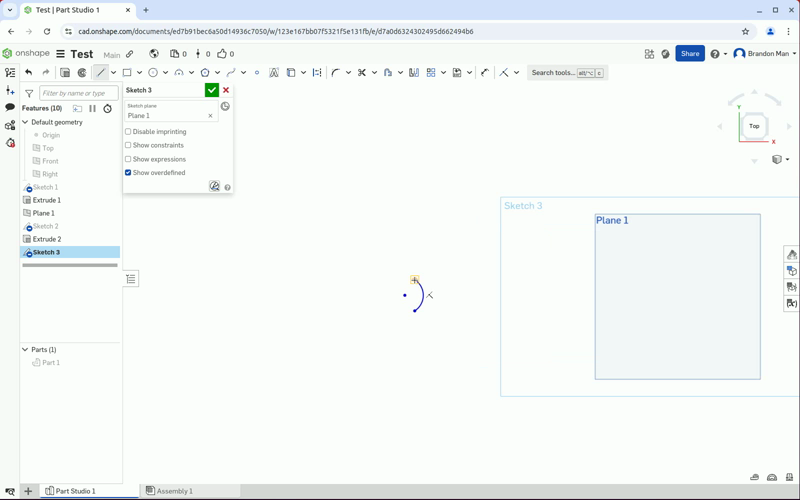
scroll(6)
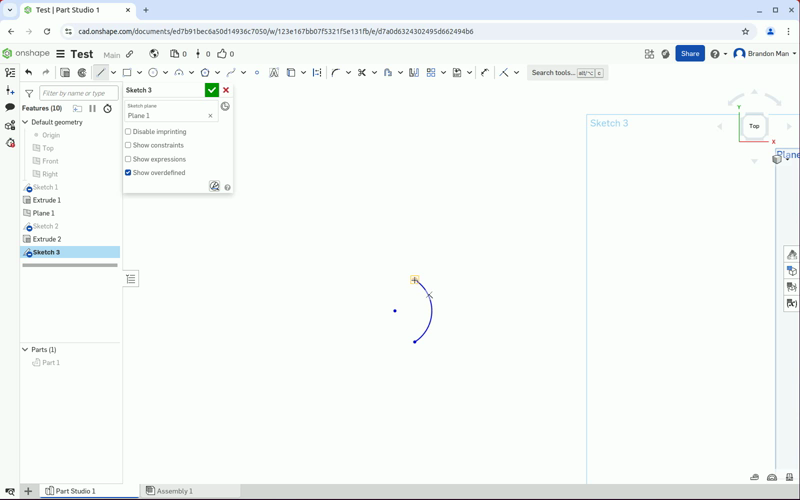
click(414, 279)
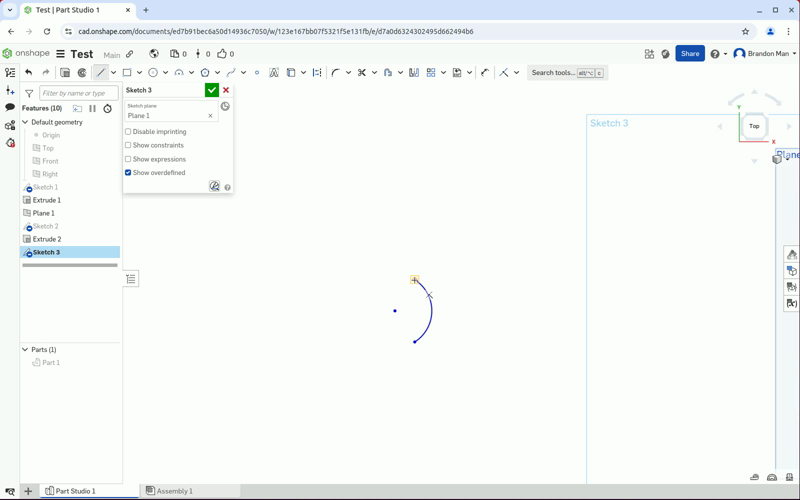
scroll(-6)
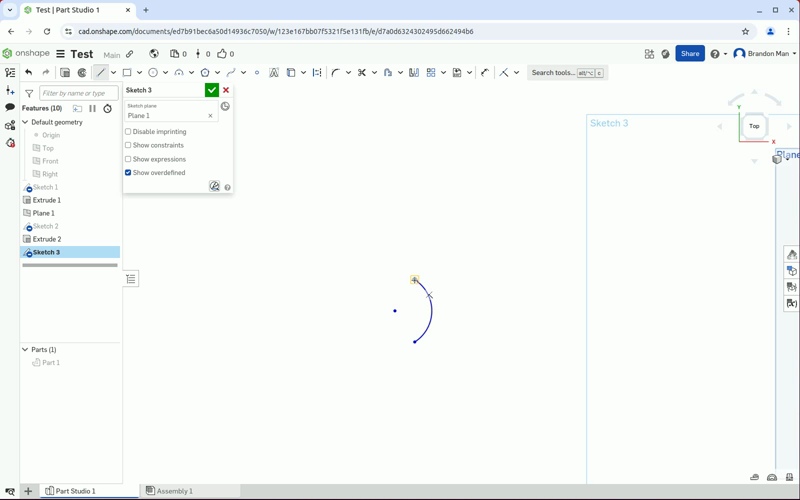
scroll(-6)
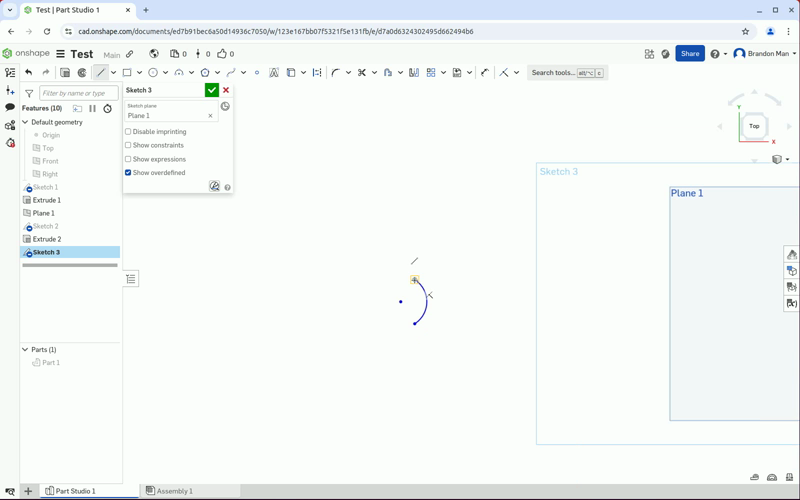
scroll(-6)
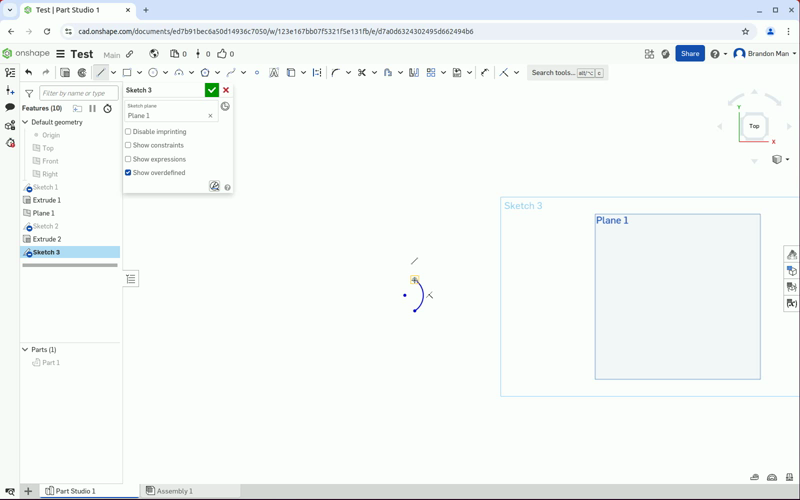
scroll(-6)
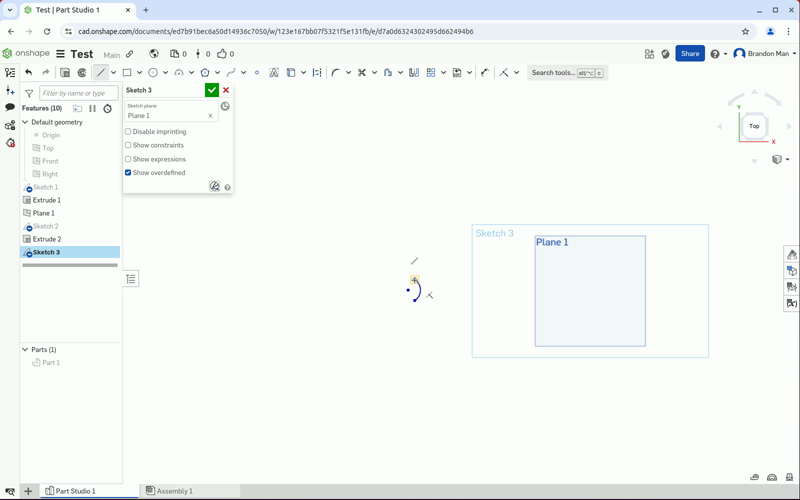
scroll(-6)
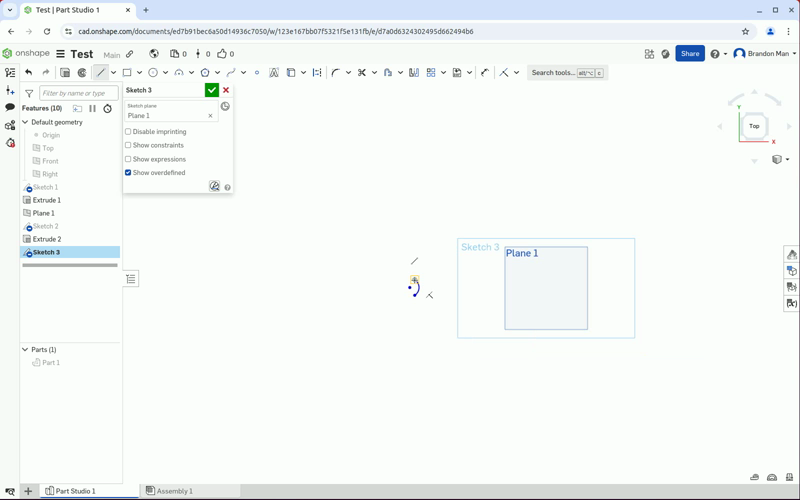
scroll(-6)
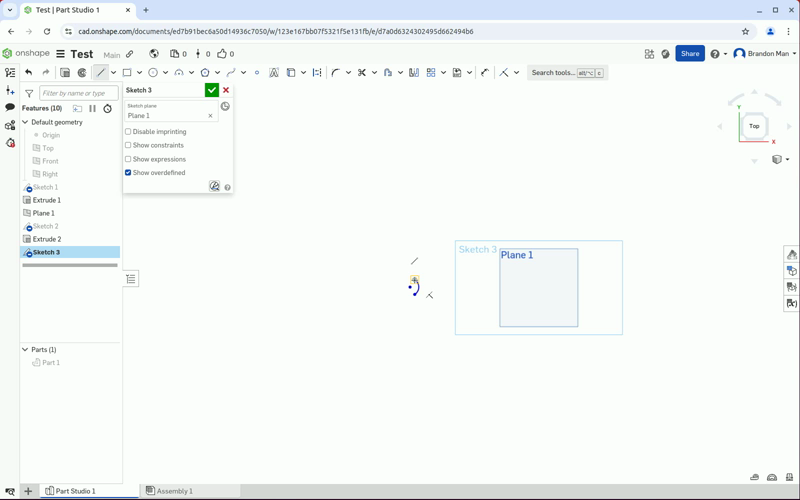
scroll(-6)
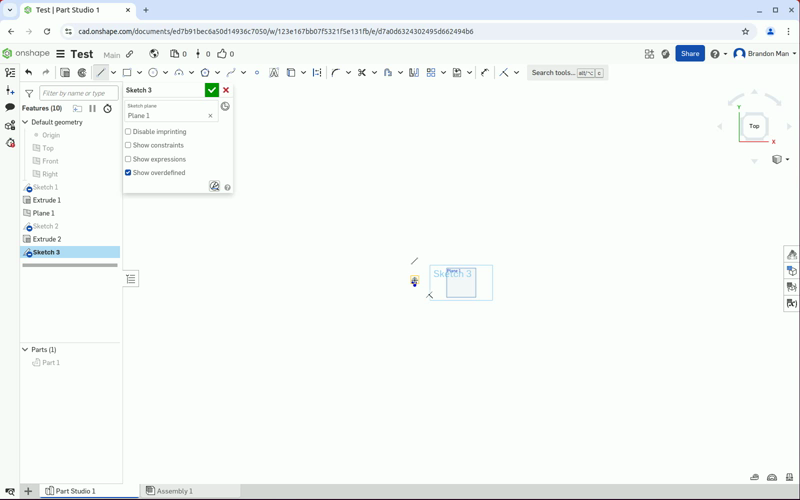
mouse_move(444, 279)
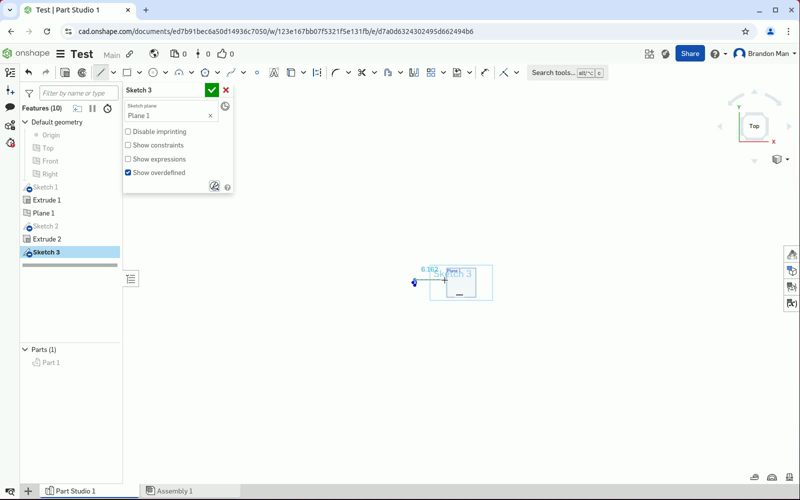
key_down(shift)
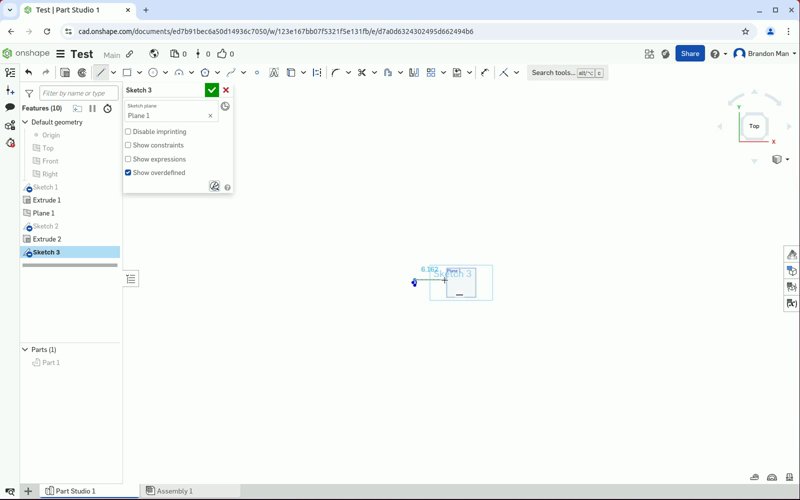
mouse_move(414, 285)
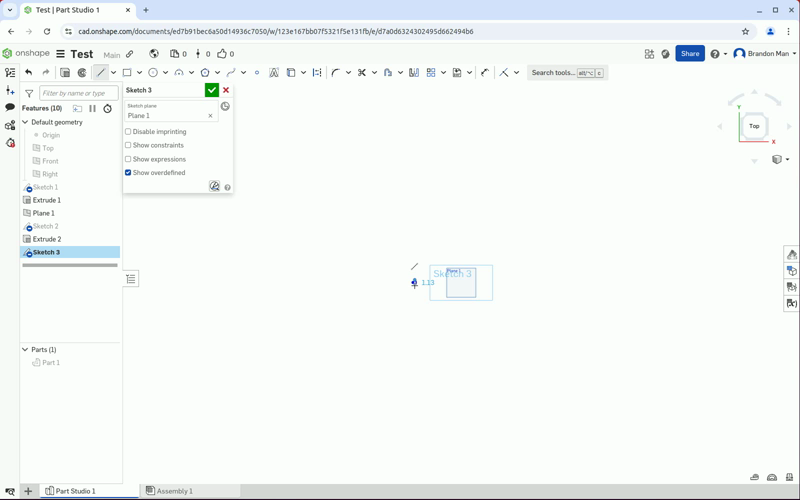
scroll(6)
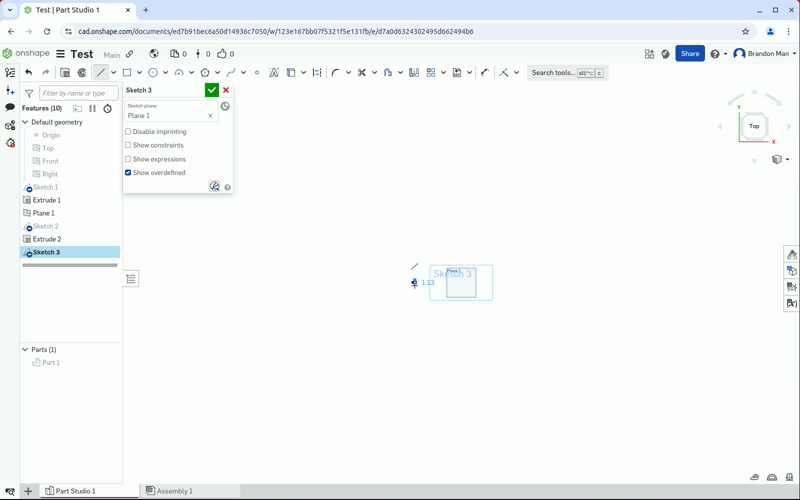
scroll(6)
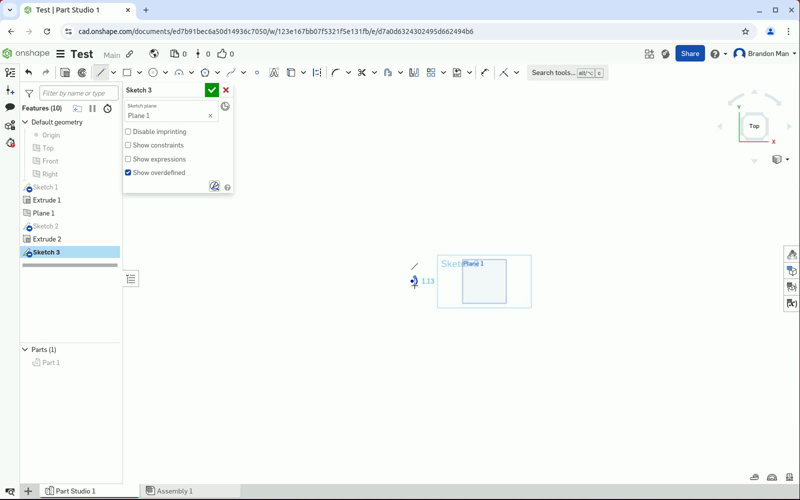
scroll(6)
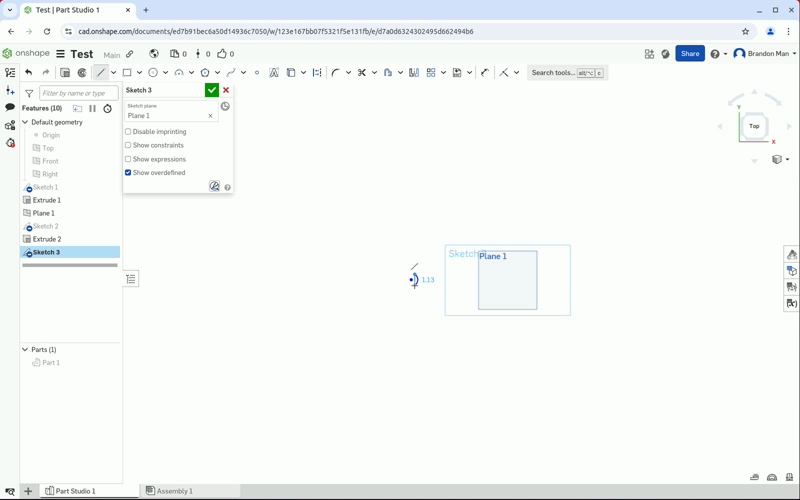
scroll(6)
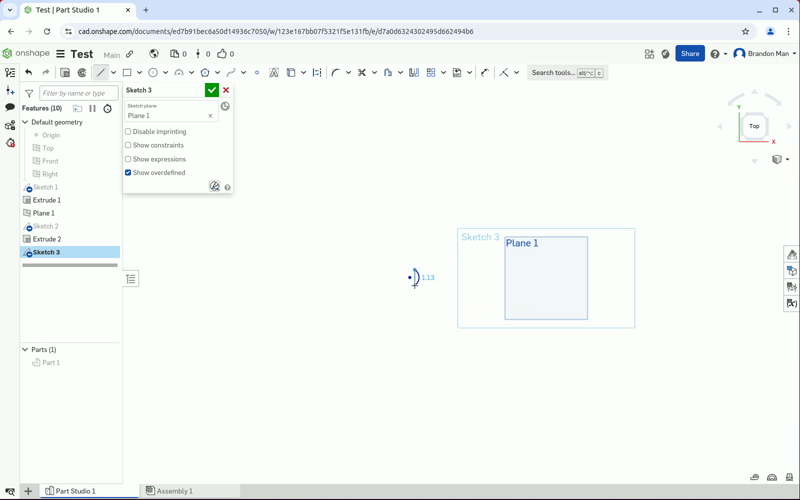
scroll(6)
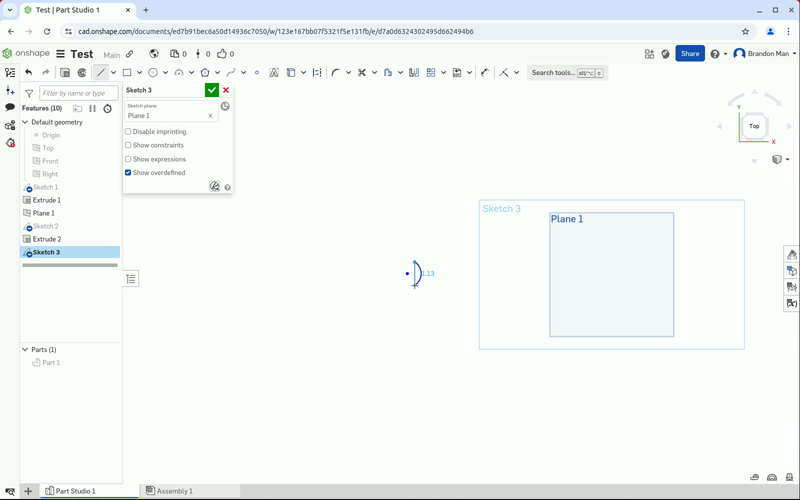
scroll(6)
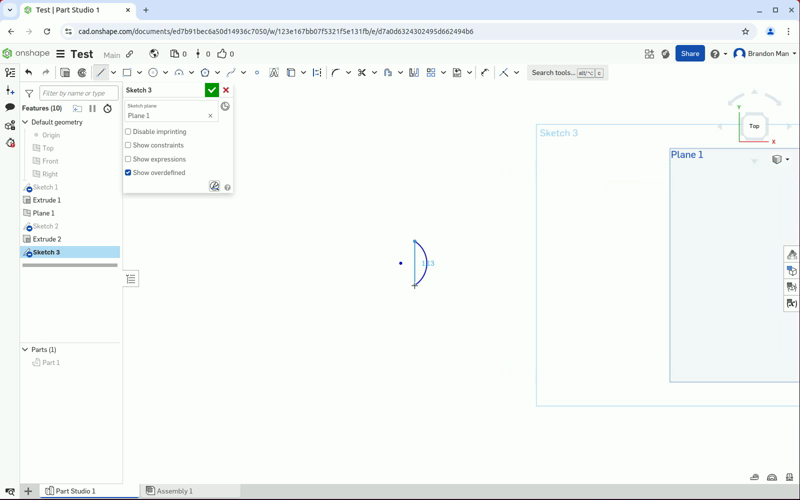
scroll(6)
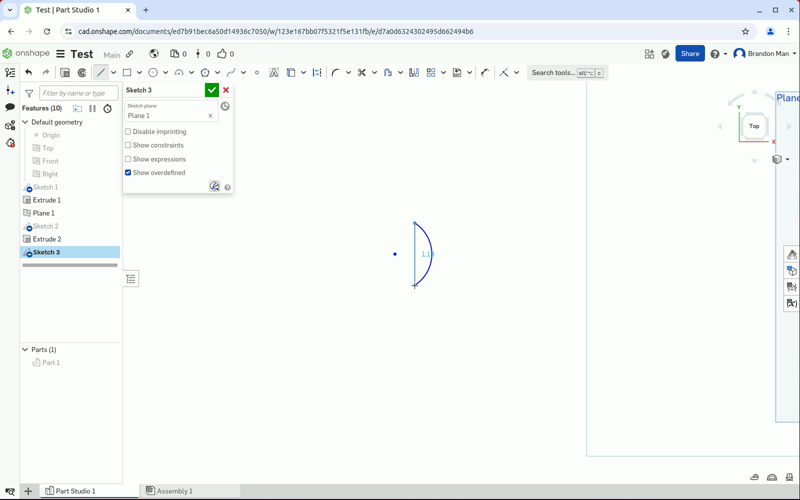
key_up(shift)
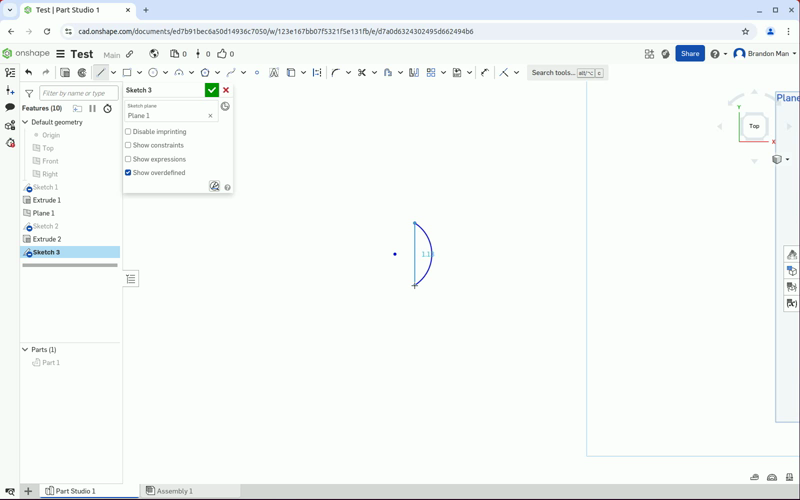
click(414, 285)
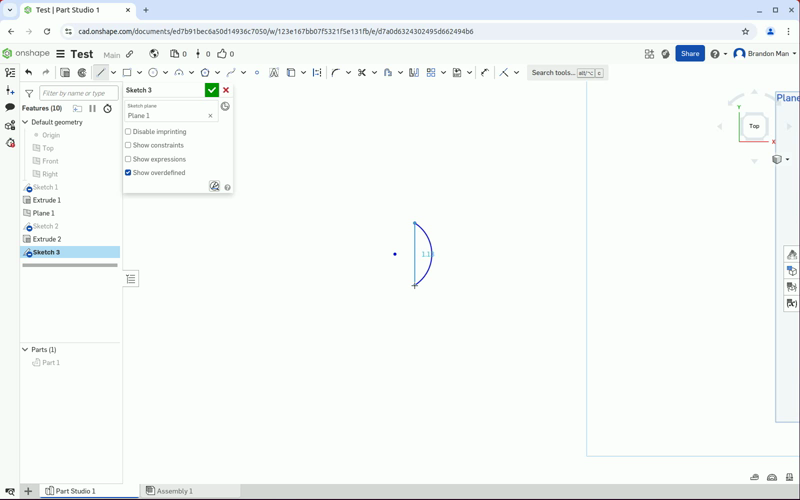
scroll(-6)
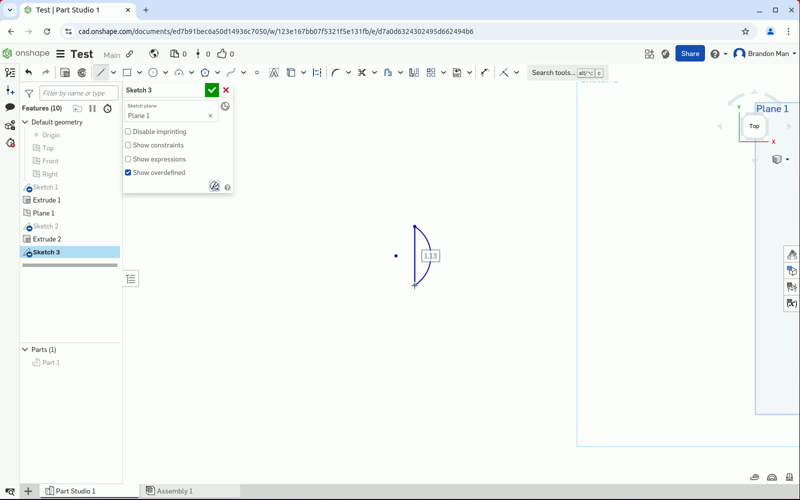
scroll(-6)
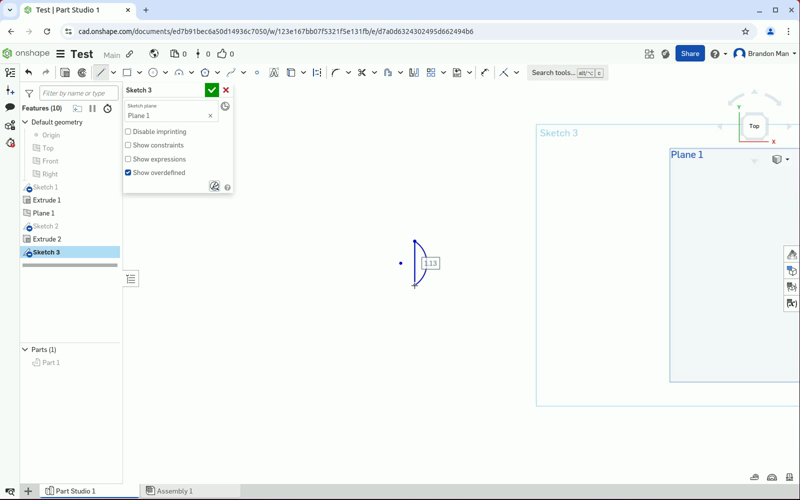
scroll(-6)
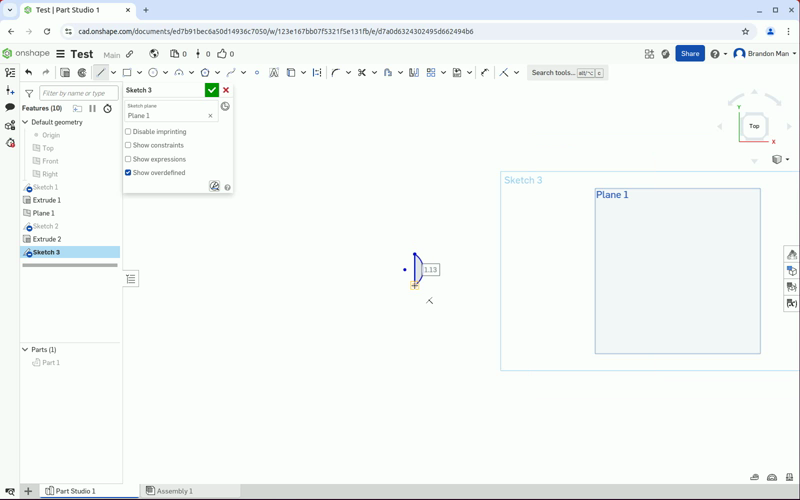
scroll(-6)
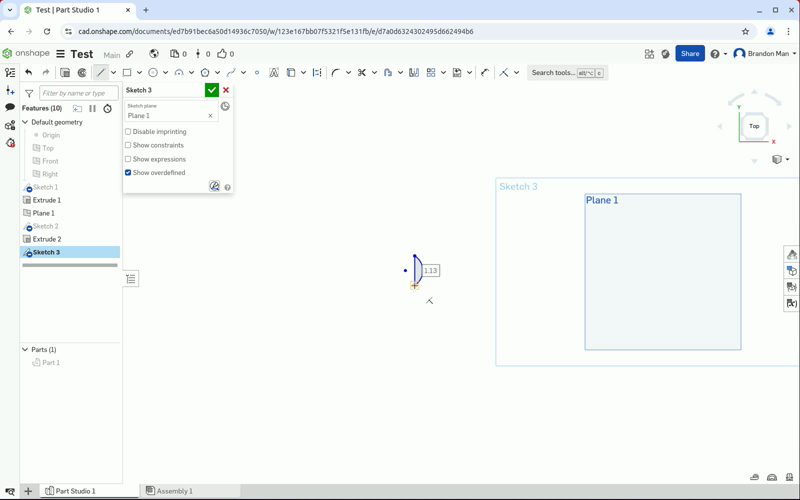
scroll(-6)
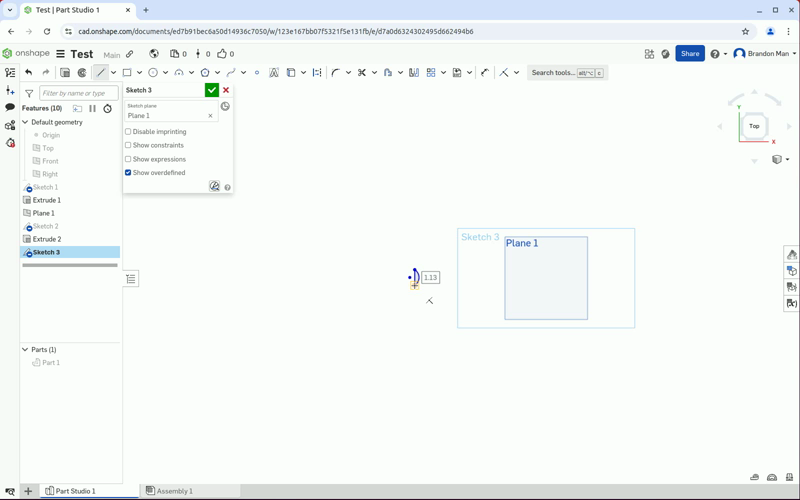
scroll(-6)
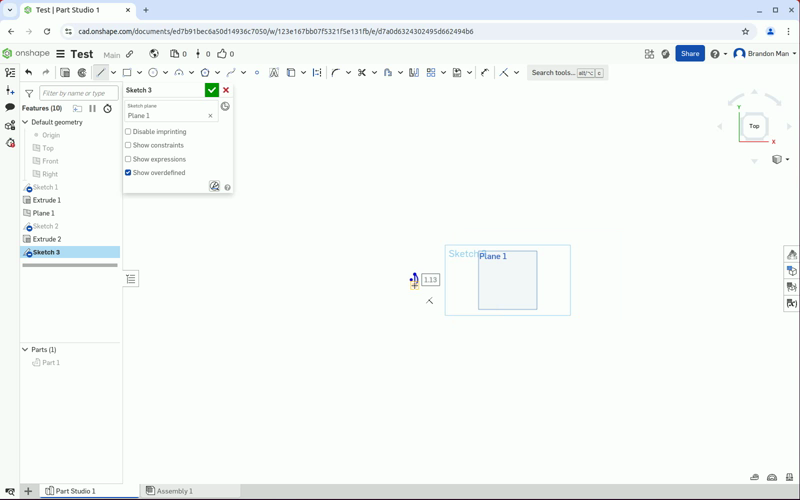
scroll(-6)
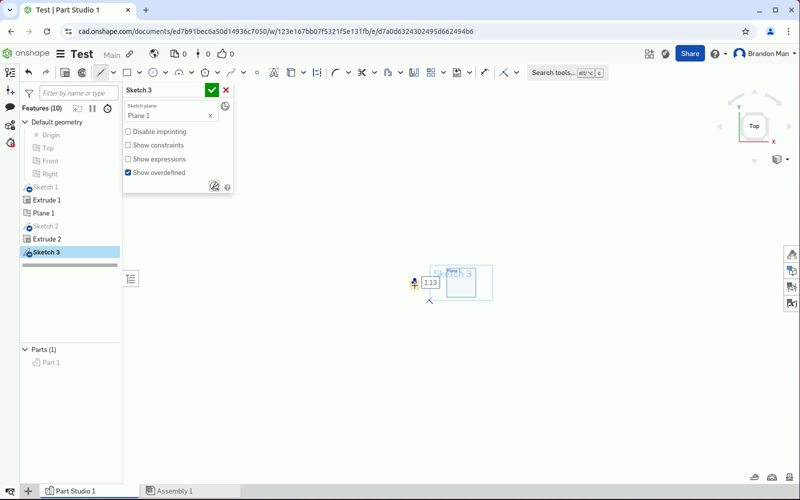
key(esc)
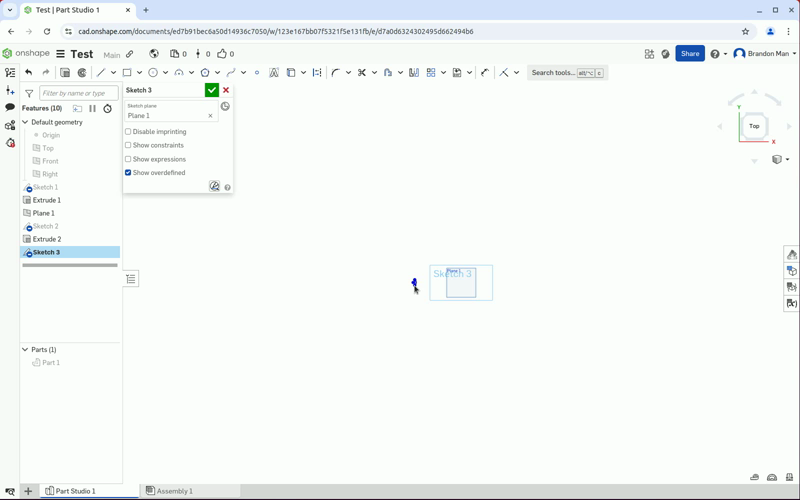
mouse_move(414, 280)
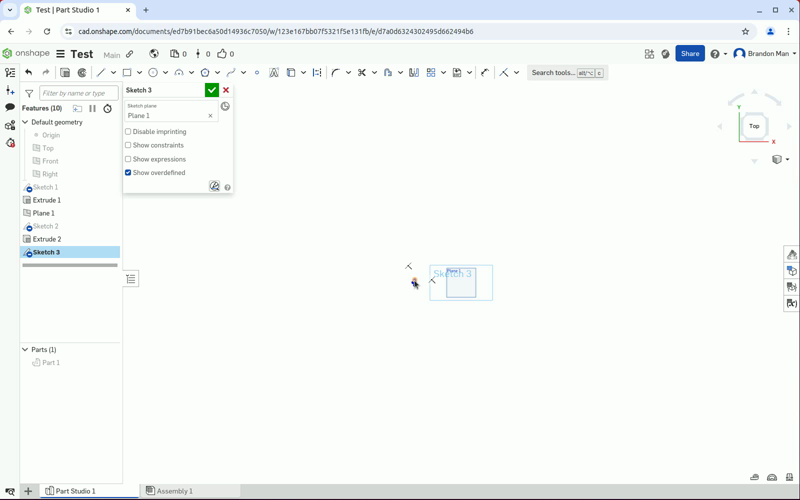
scroll(6)
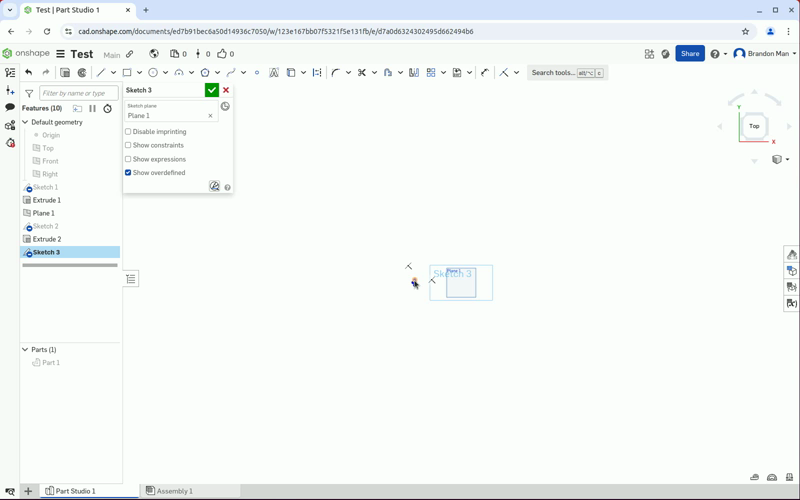
scroll(6)
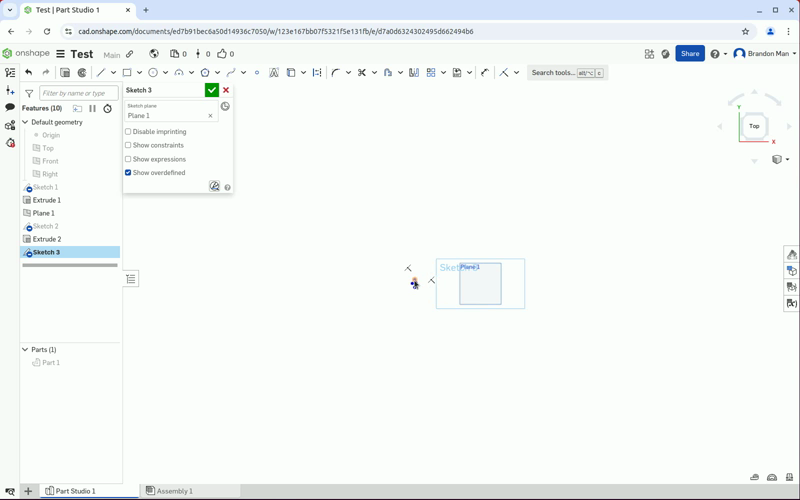
scroll(6)
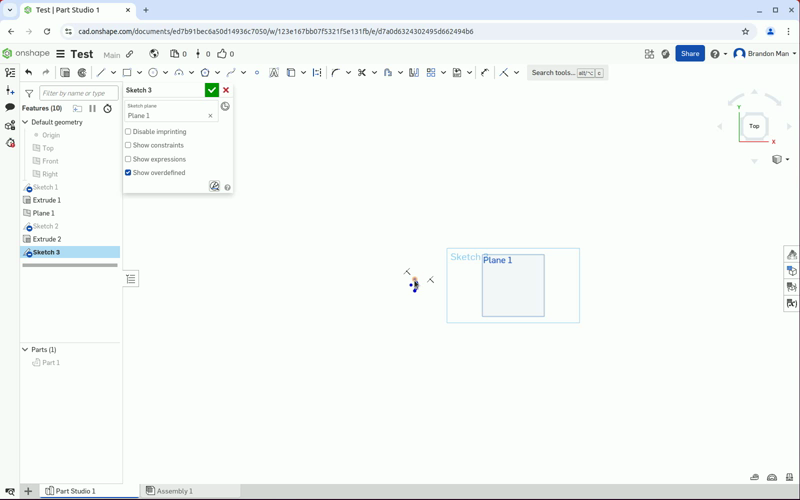
scroll(6)
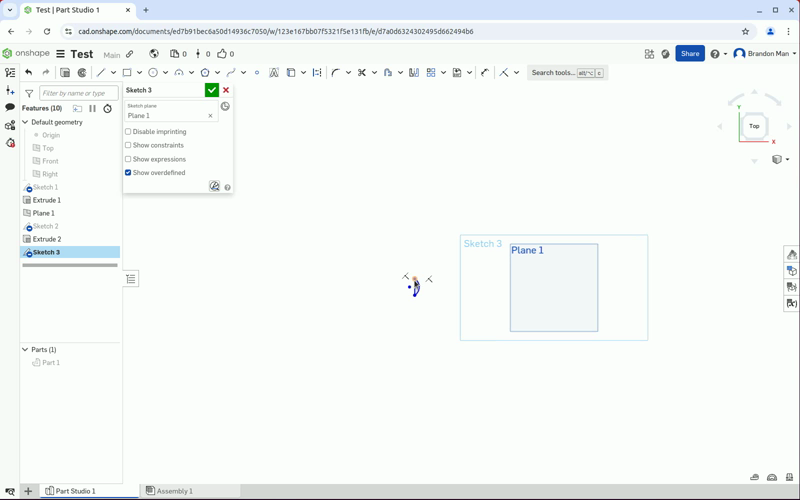
scroll(6)
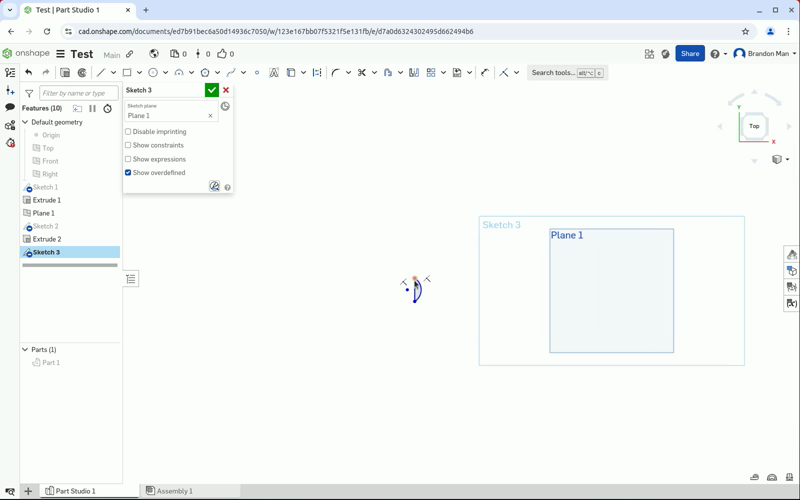
scroll(6)
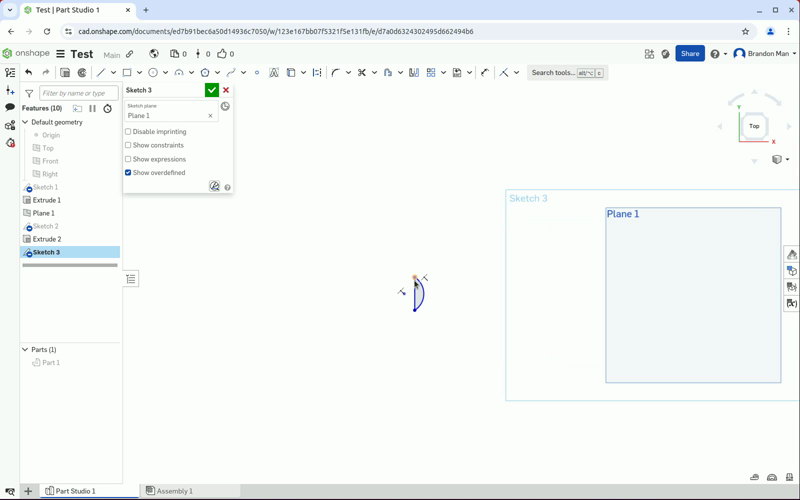
scroll(6)
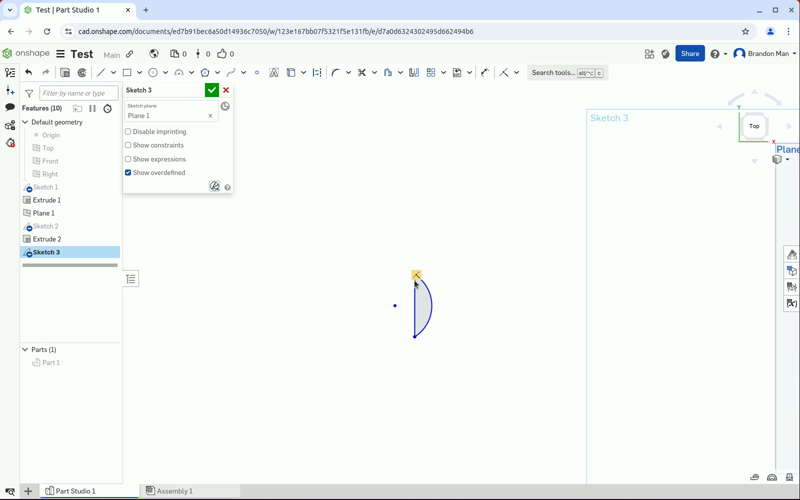
click(414, 280)
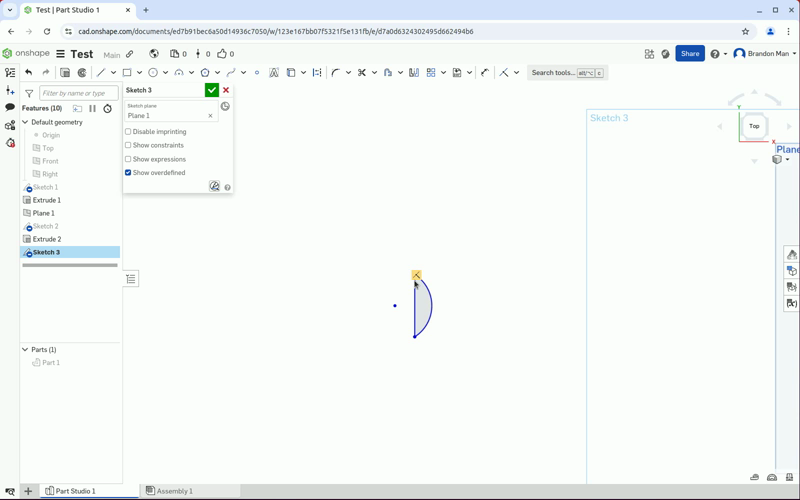
scroll(-6)
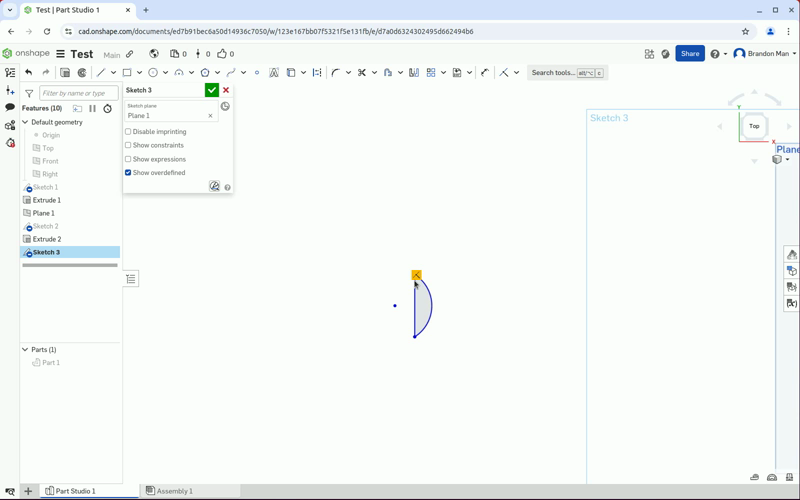
scroll(-6)
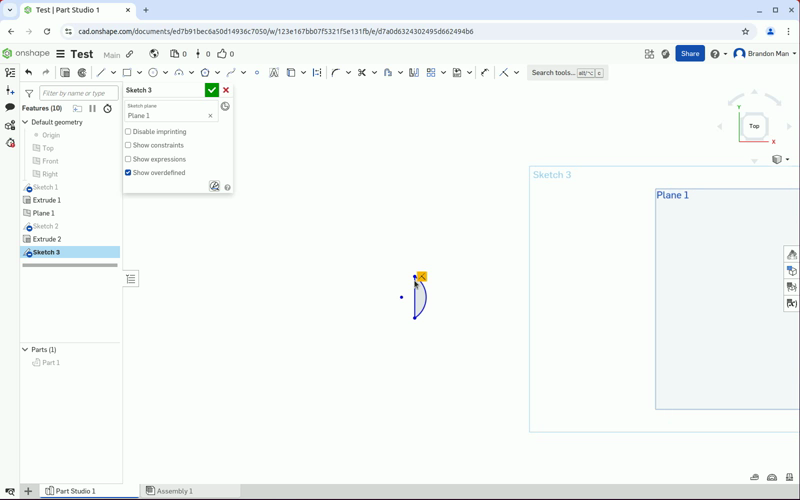
scroll(-6)
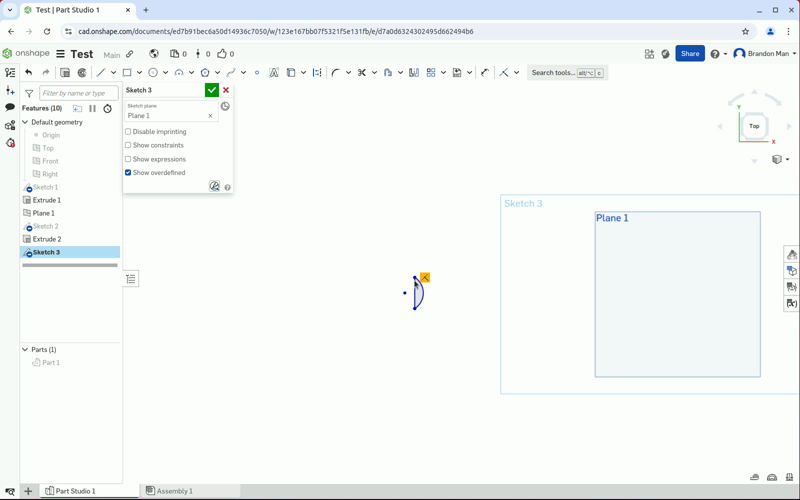
scroll(-6)
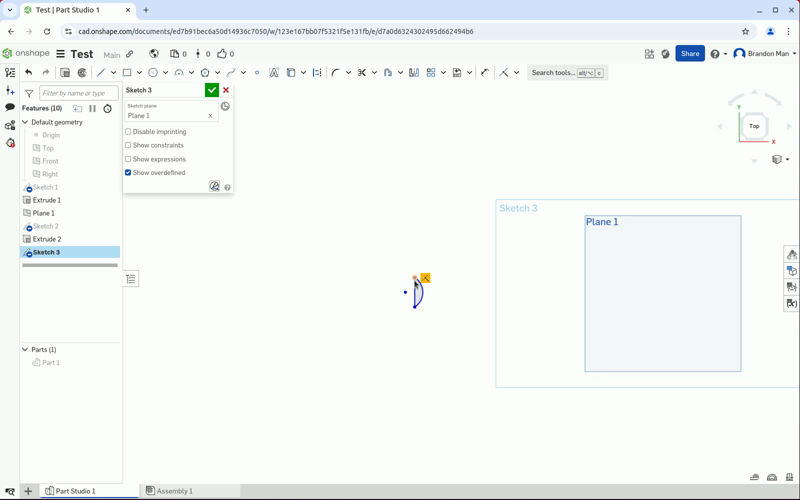
scroll(-6)
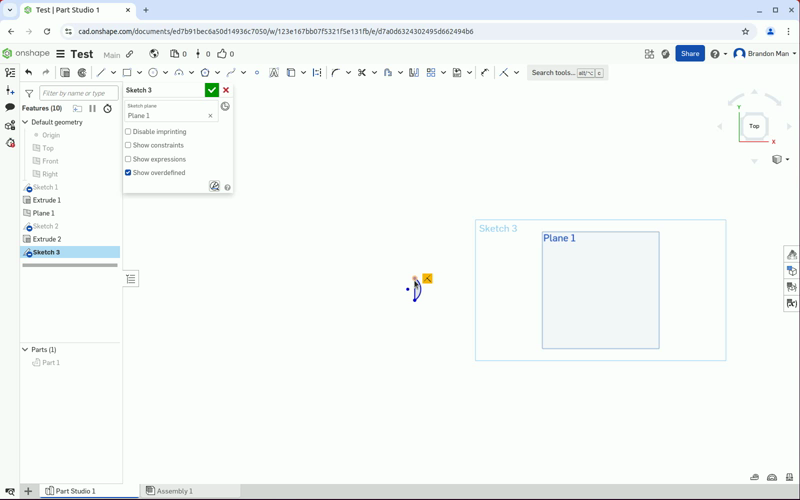
scroll(-6)
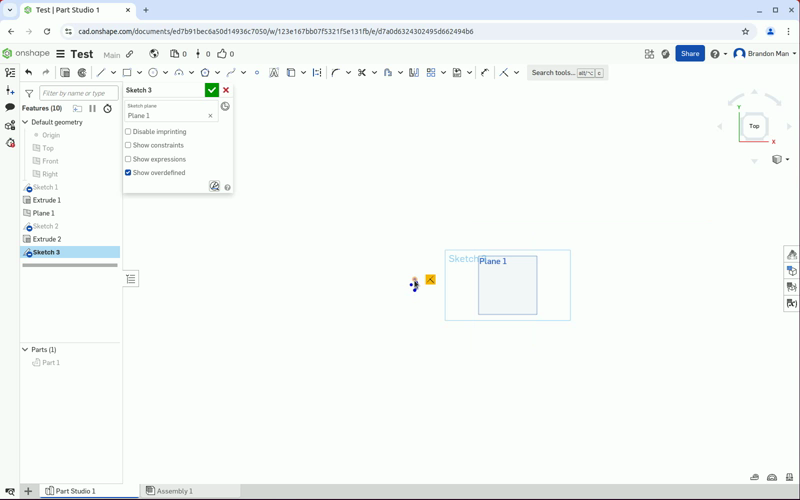
scroll(-6)
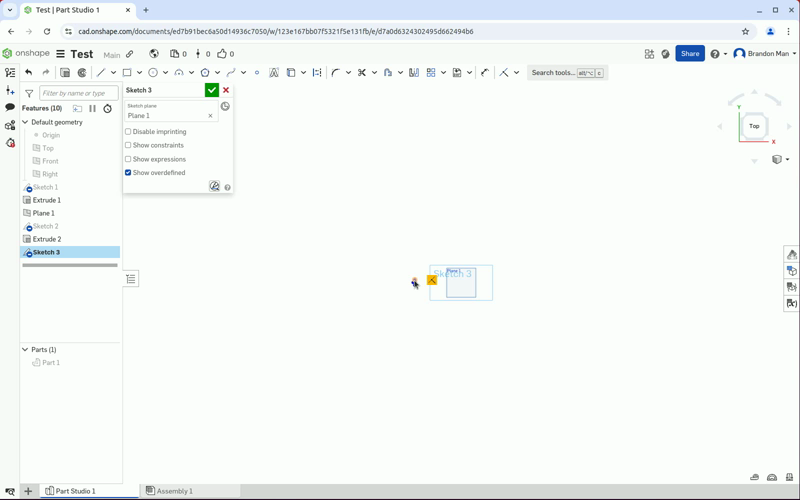
mouse_move(73, 352)
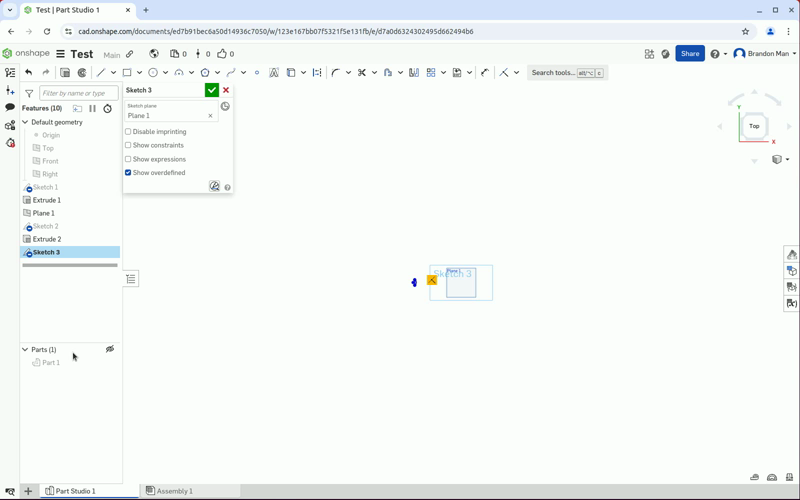
key(shift+y)
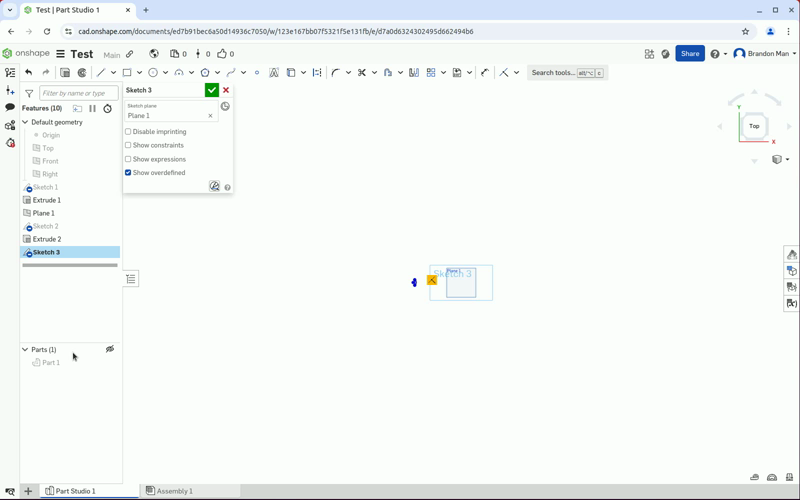
key(shift+e)
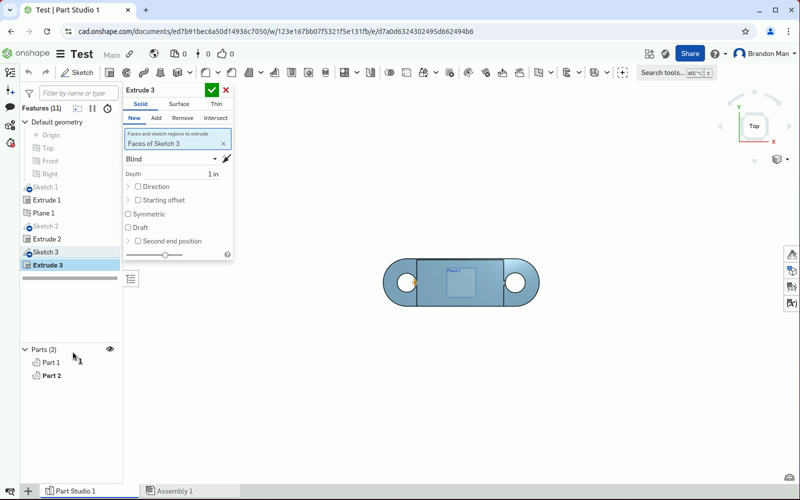
mouse_move(143, 106)
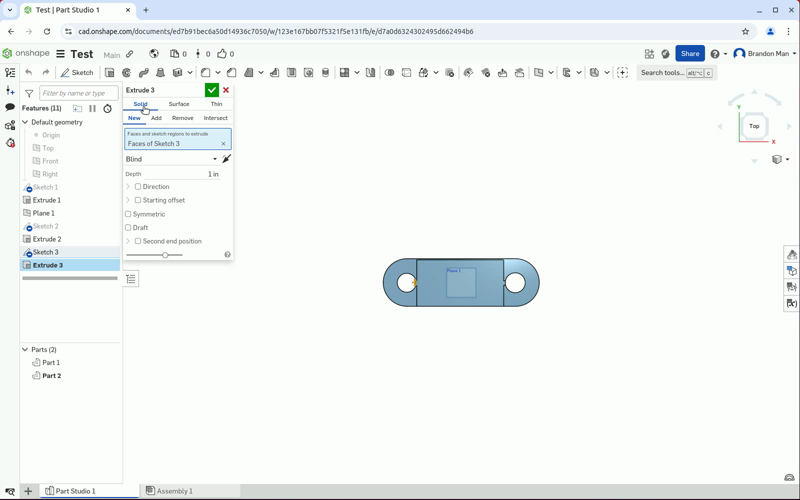
click(143, 106)
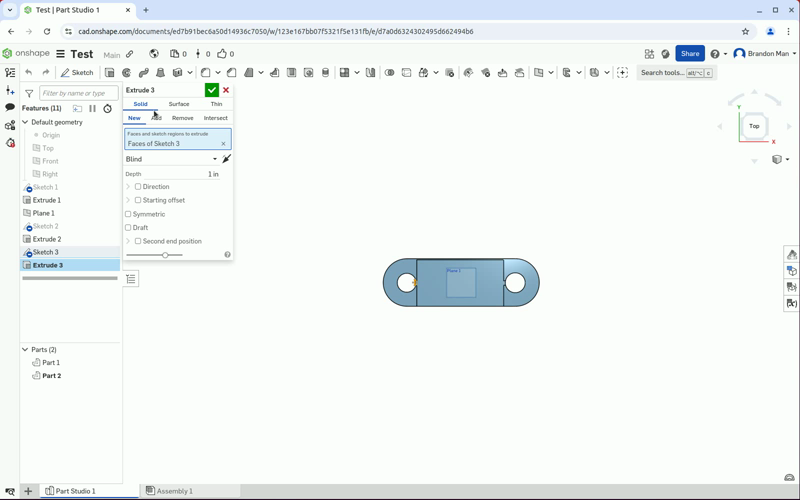
mouse_move(186, 120)
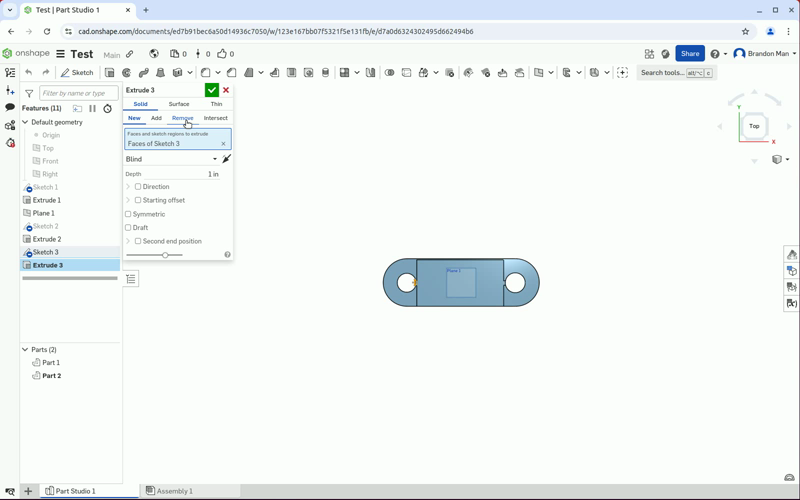
click(186, 120)
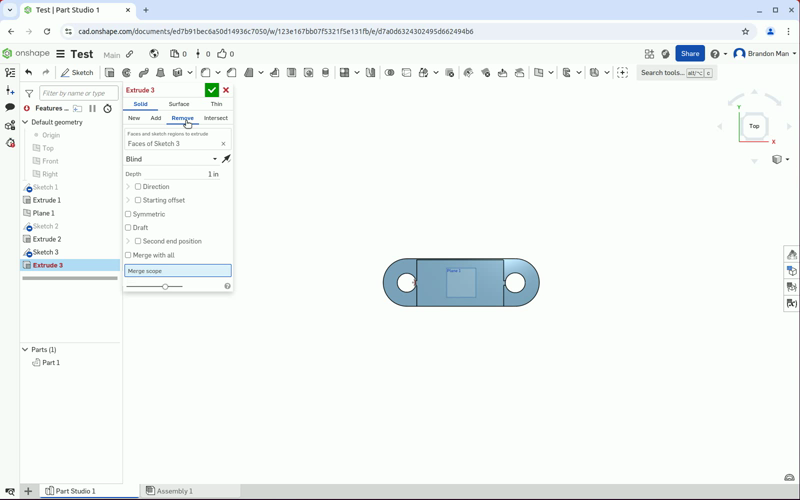
key(tab, 4)
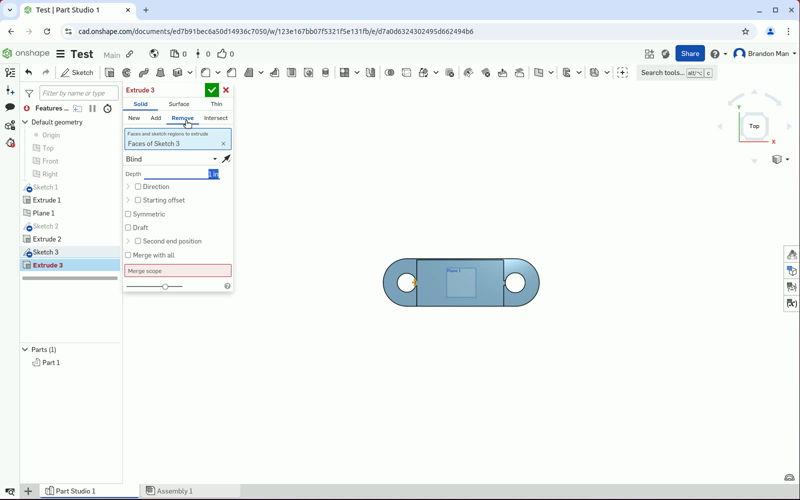
text(17.813)
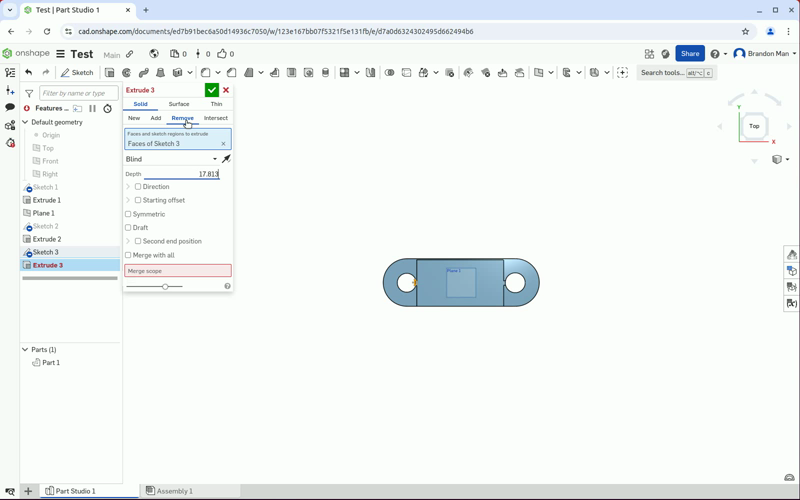
key(tab, 6)
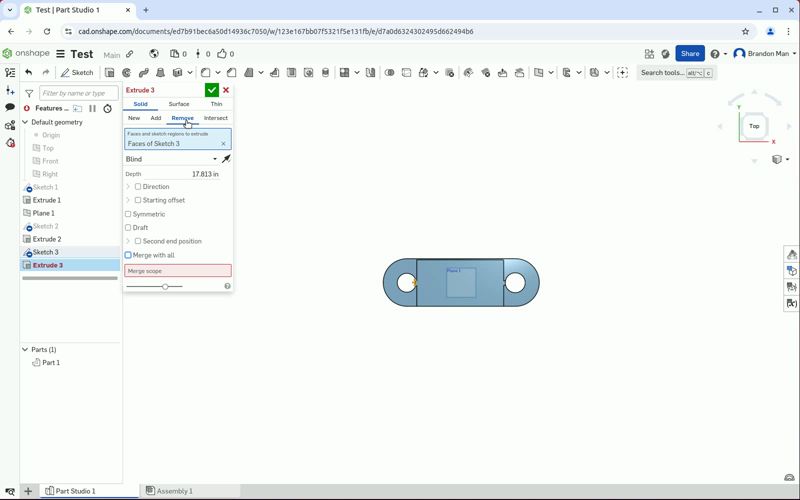
key(space)
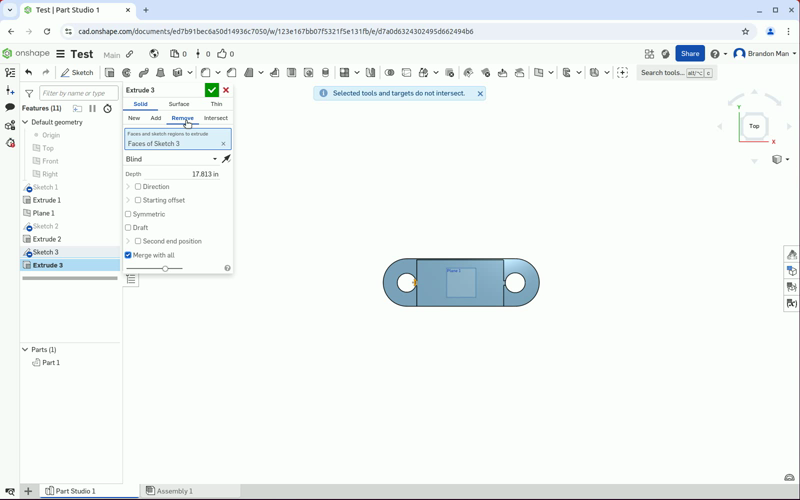
key(enter)
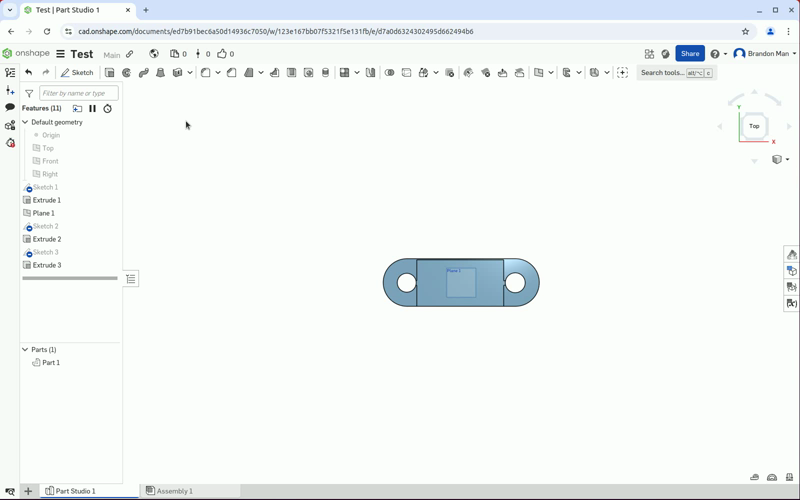
key(shift+h)
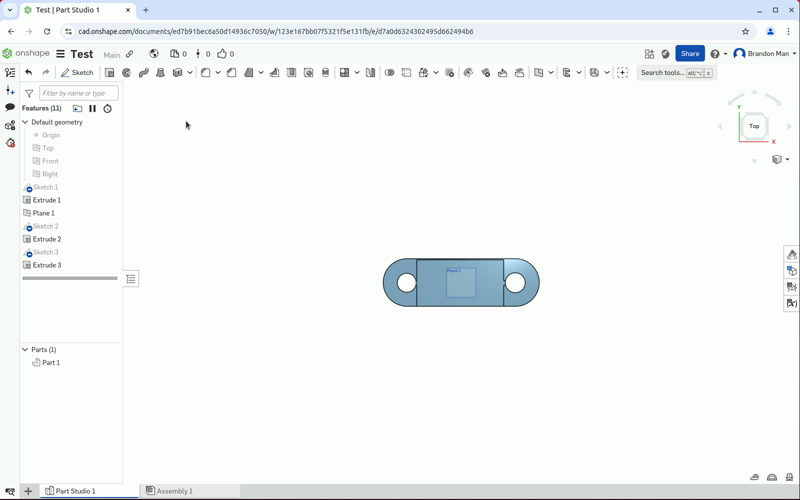
key(shift+h)
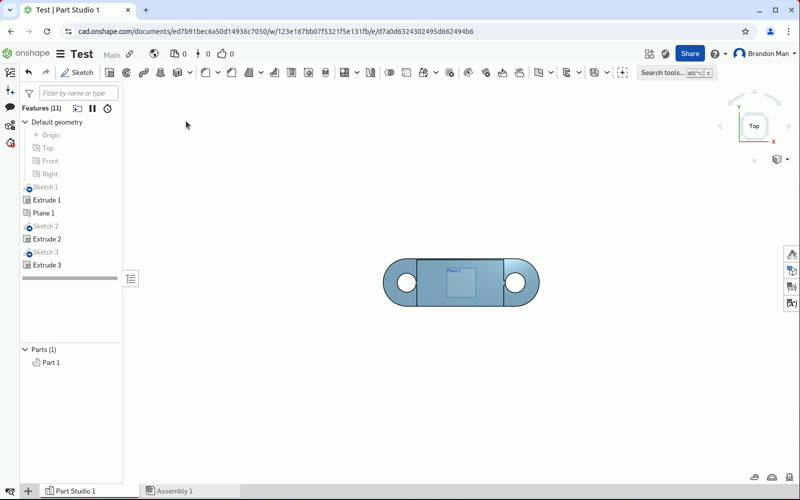
mouse_move(73, 189)
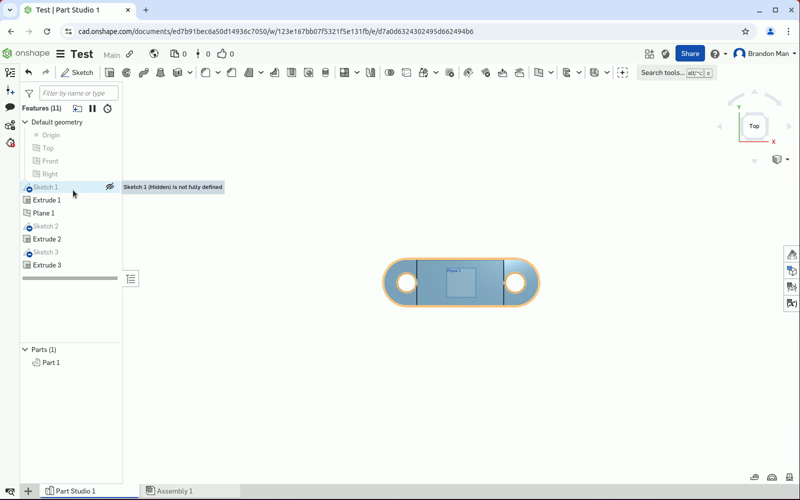
click(73, 189)
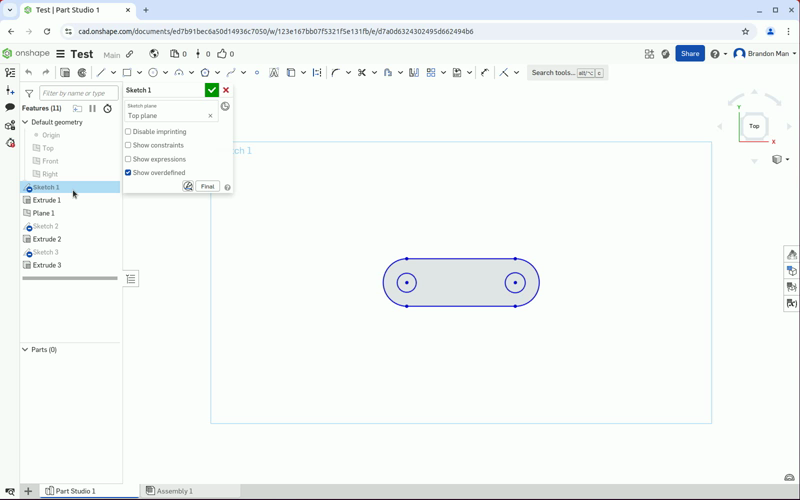
mouse_move(229, 92)
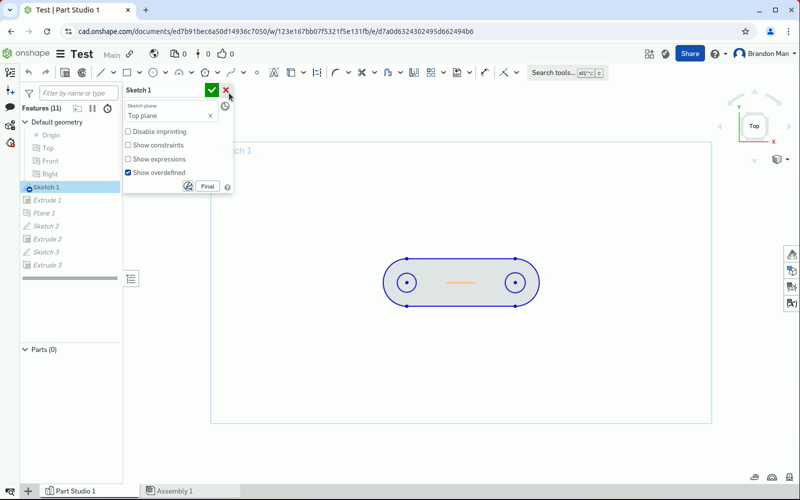
click(229, 92)
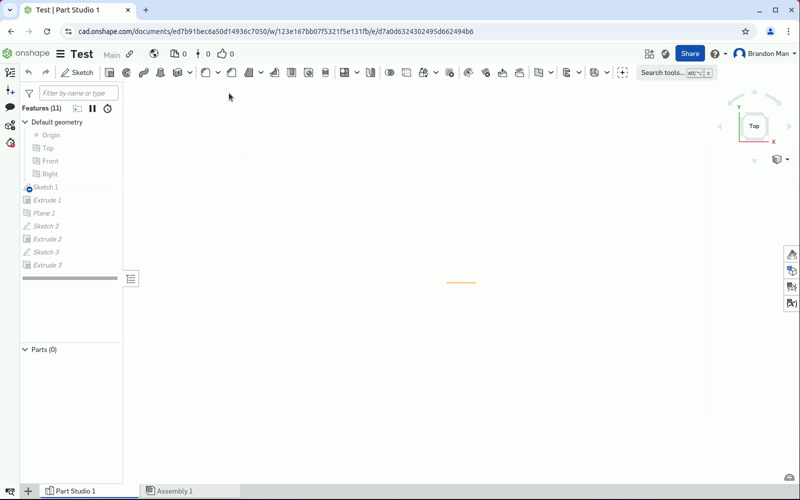
key(shift+s)
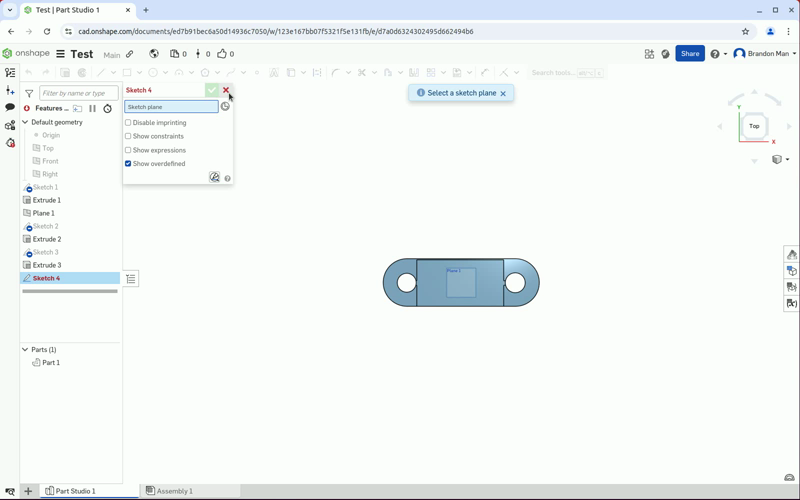
mouse_move(73, 215)
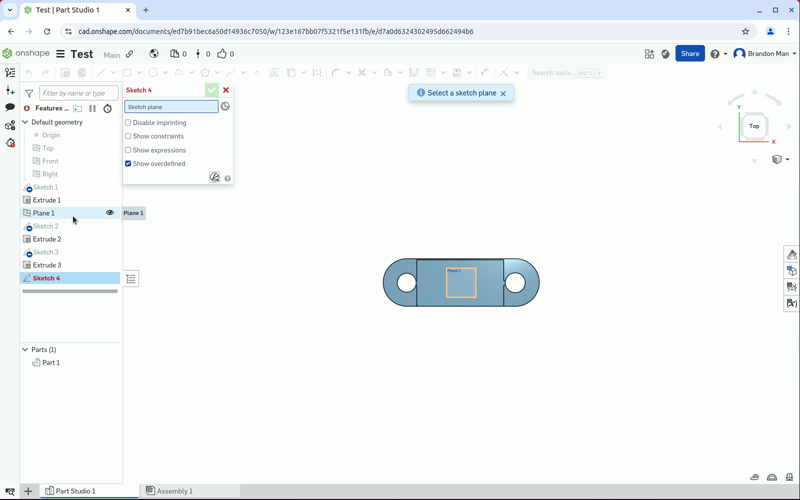
click(73, 215)
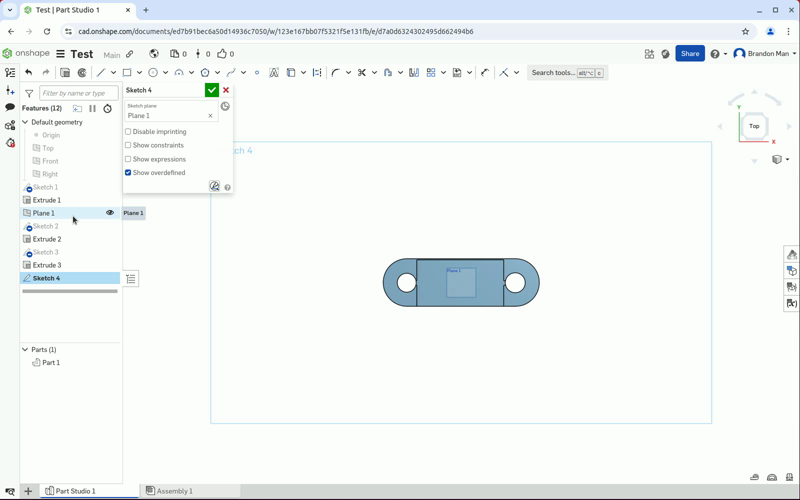
mouse_move(73, 352)
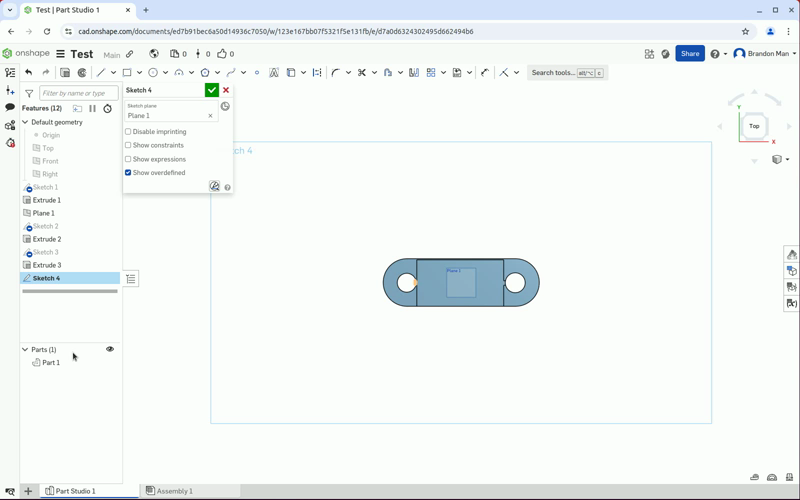
key(y)
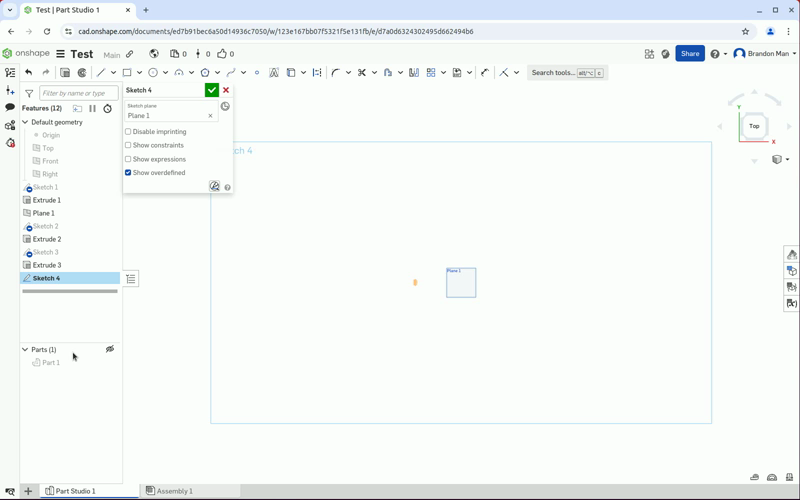
key(l)
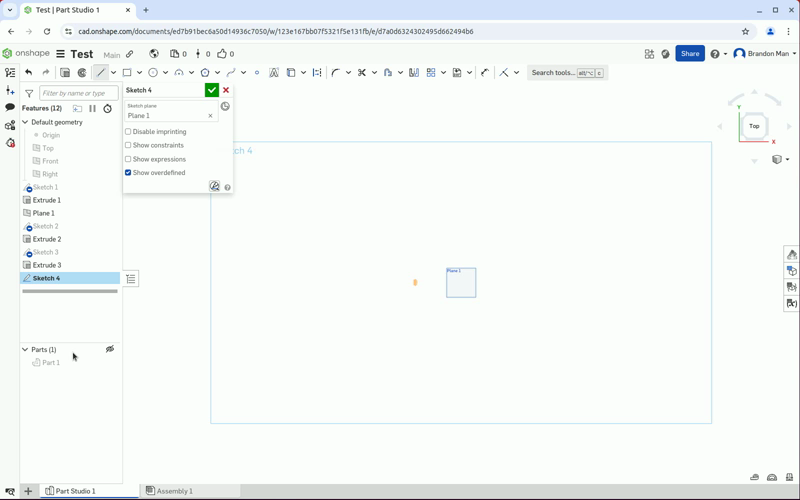
key_down(shift)
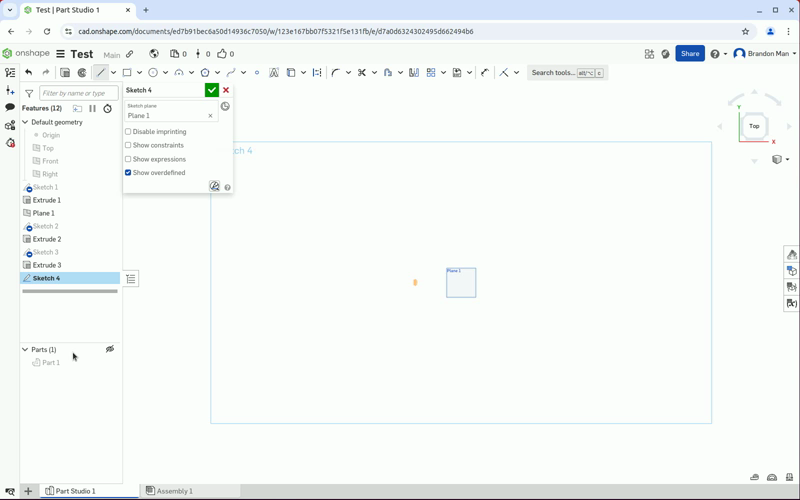
mouse_move(506, 285)
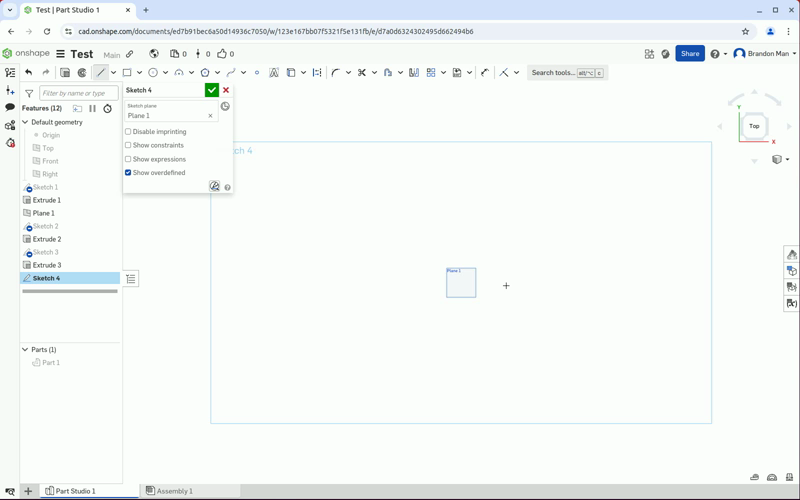
click(506, 285)
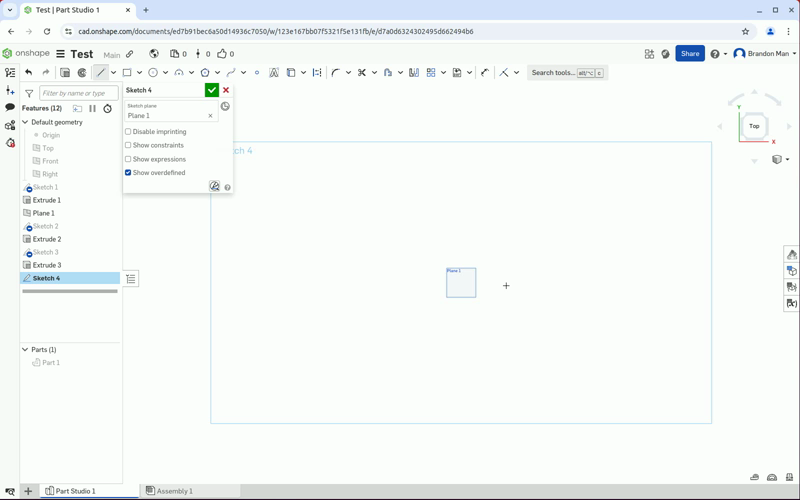
key_up(shift)
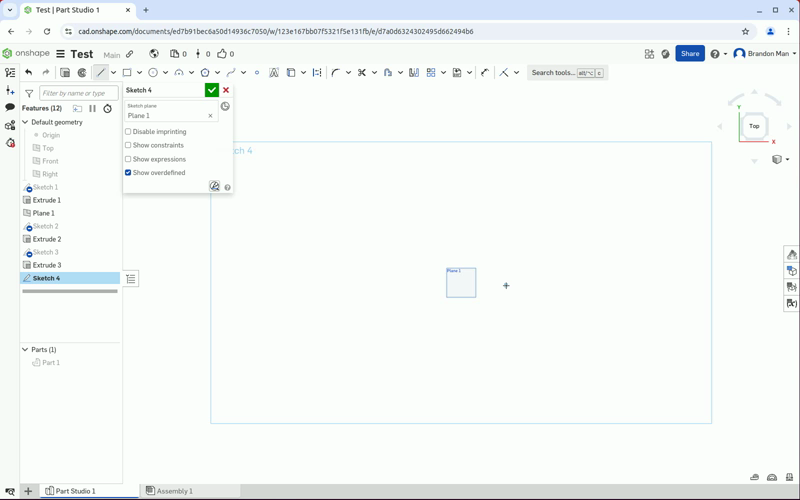
key_down(shift)
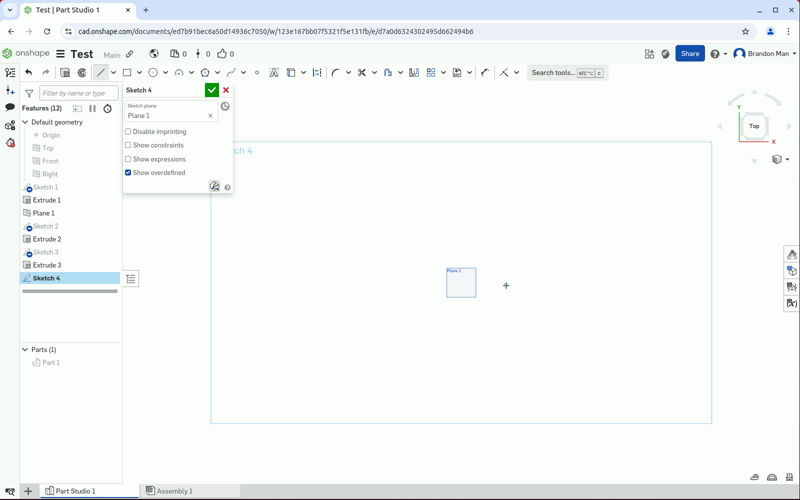
mouse_move(536, 285)
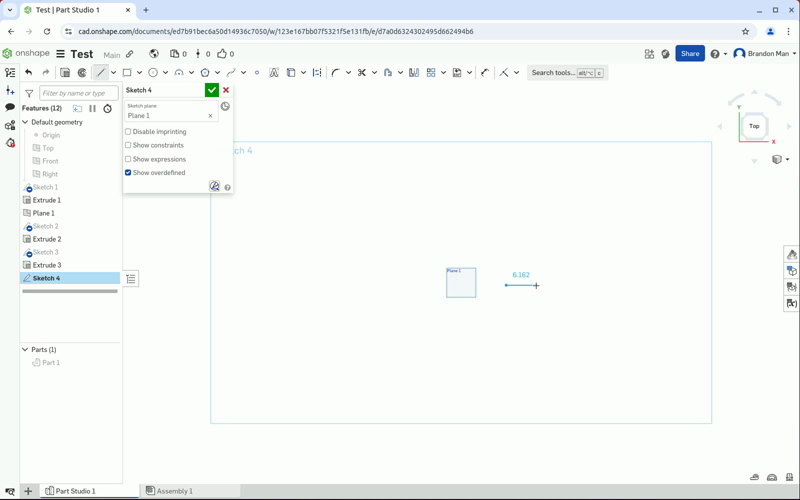
mouse_move(506, 279)
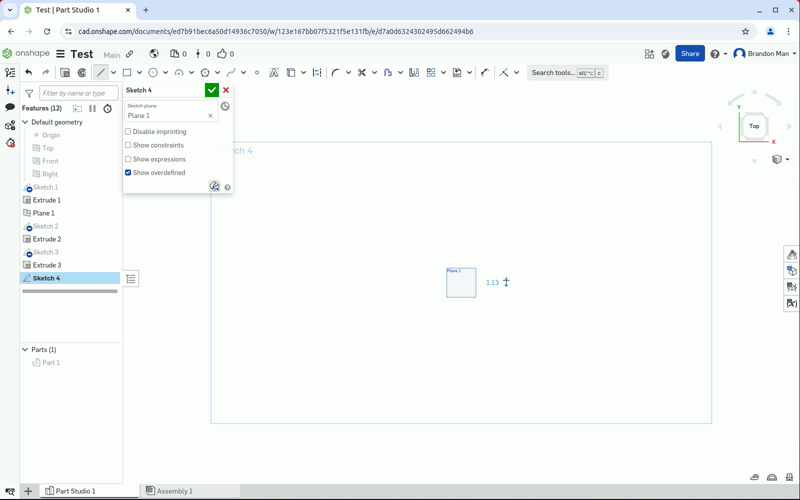
scroll(6)
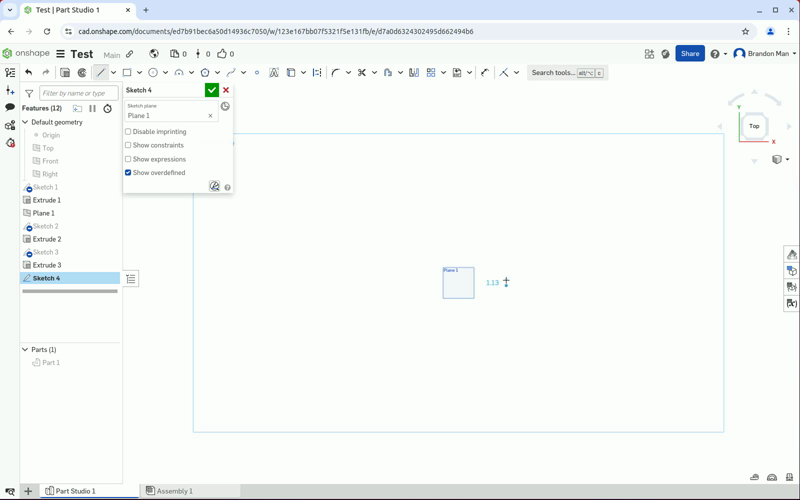
scroll(6)
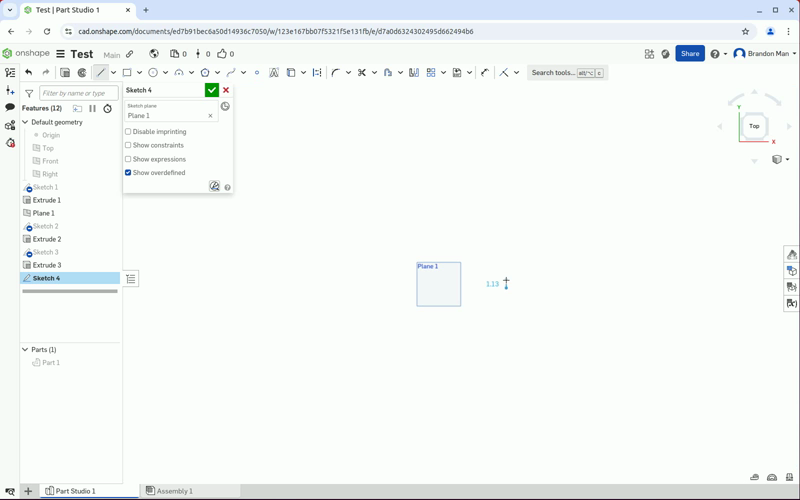
scroll(6)
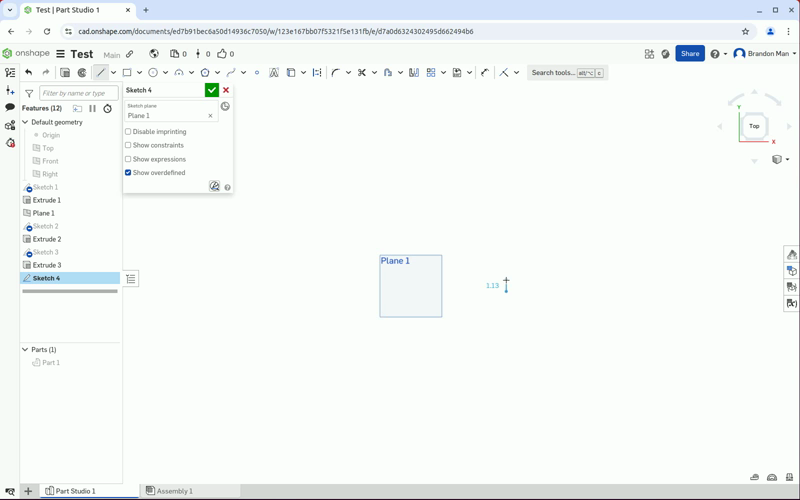
scroll(6)
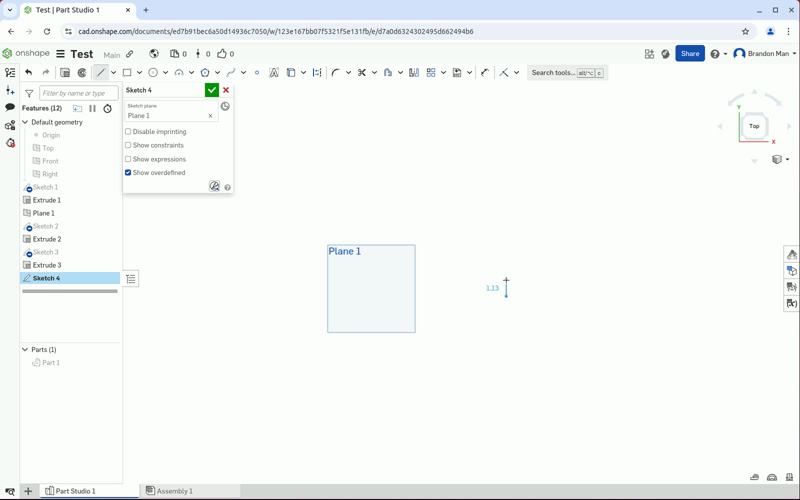
scroll(6)
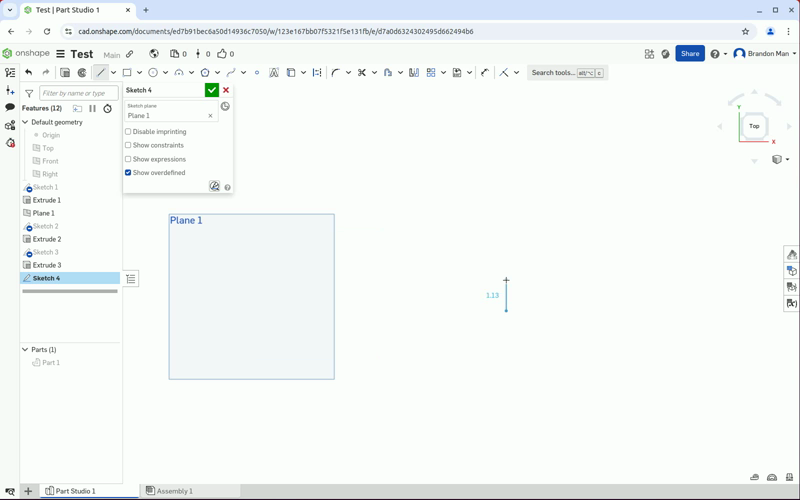
scroll(6)
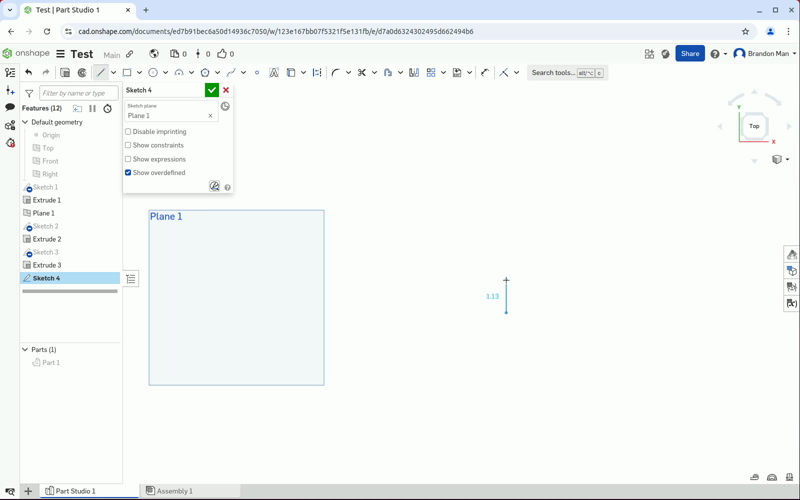
scroll(6)
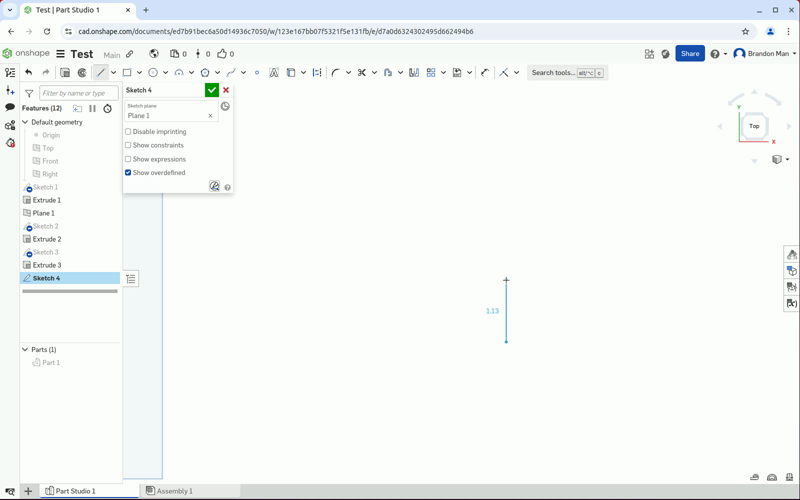
click(506, 279)
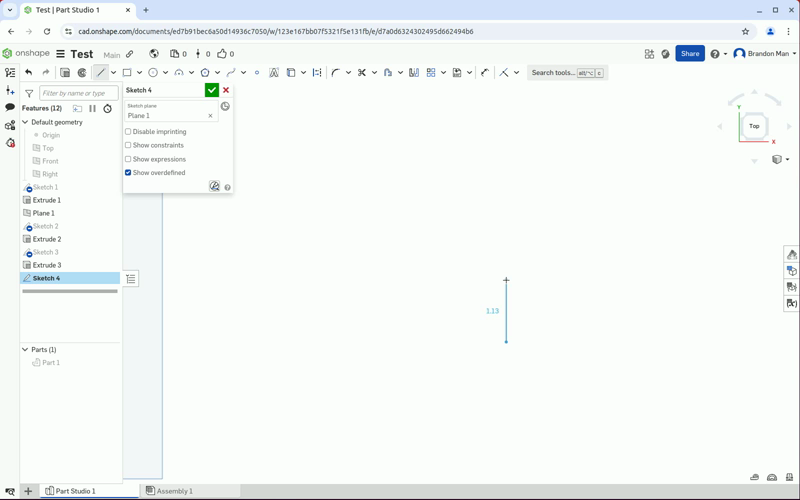
scroll(-6)
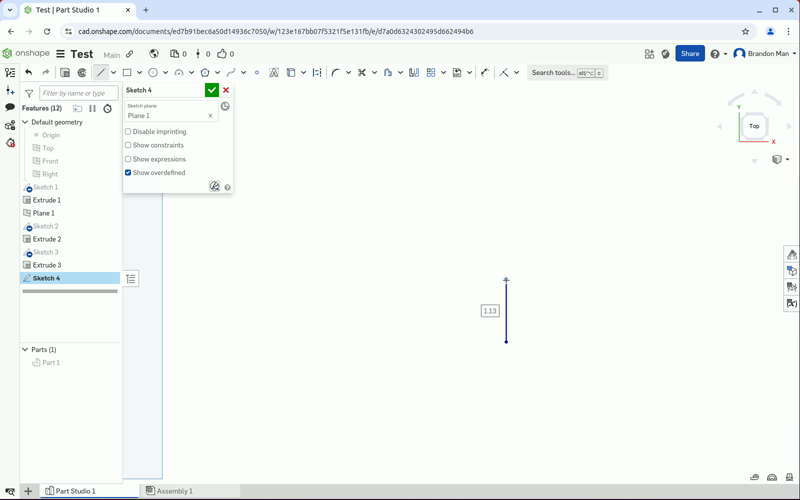
scroll(-6)
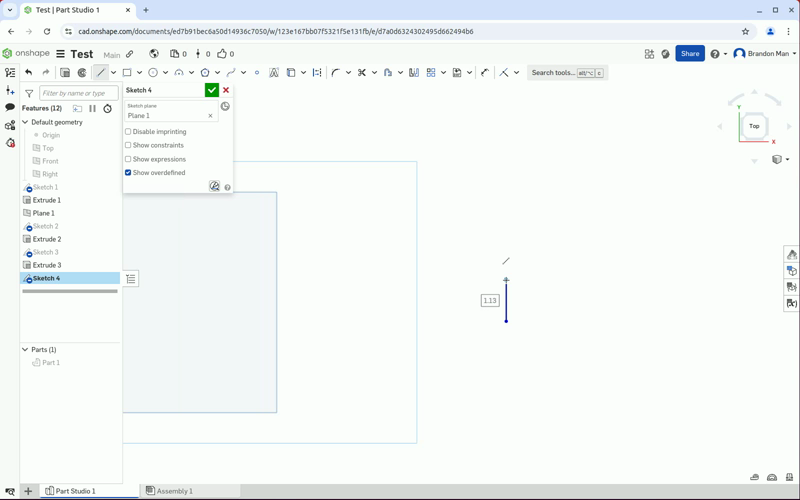
scroll(-6)
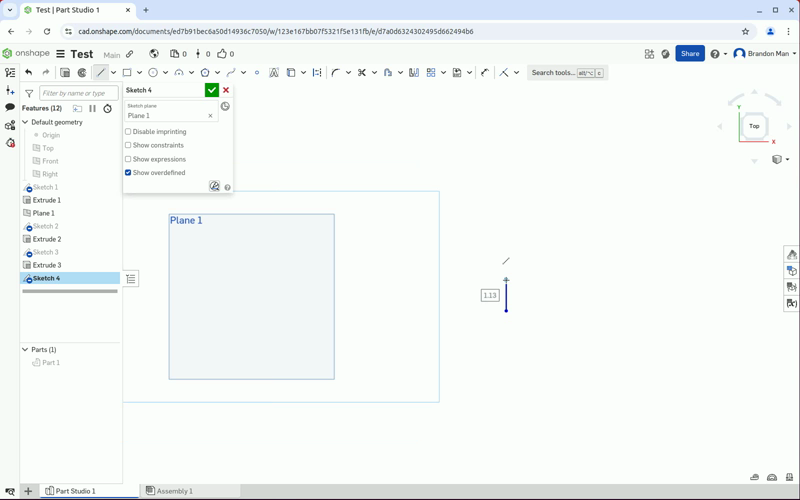
scroll(-6)
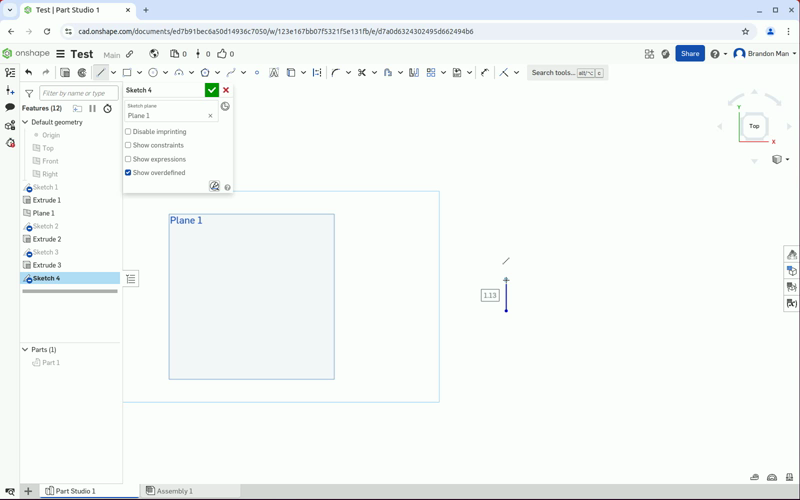
scroll(-6)
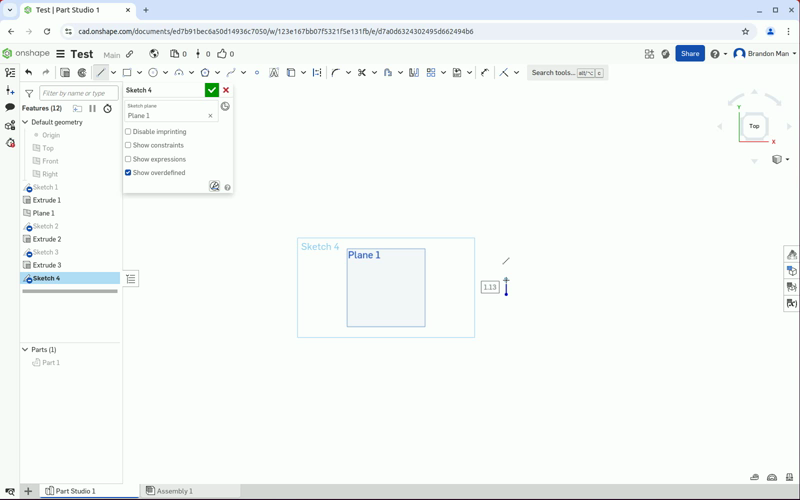
scroll(-6)
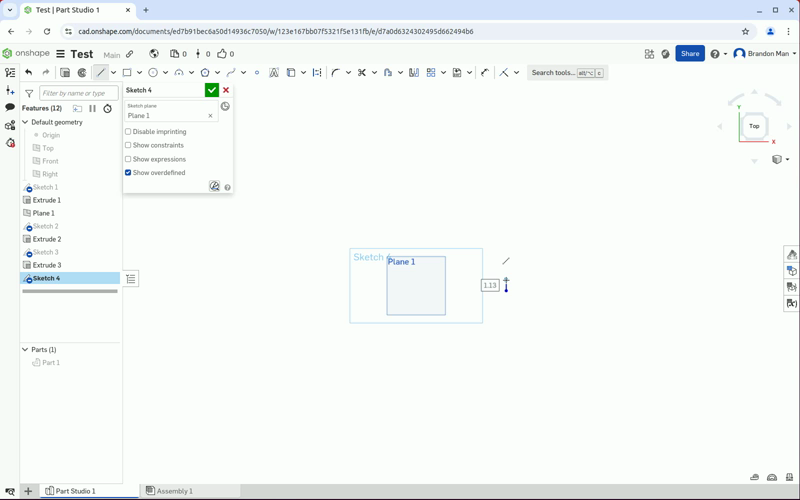
scroll(-6)
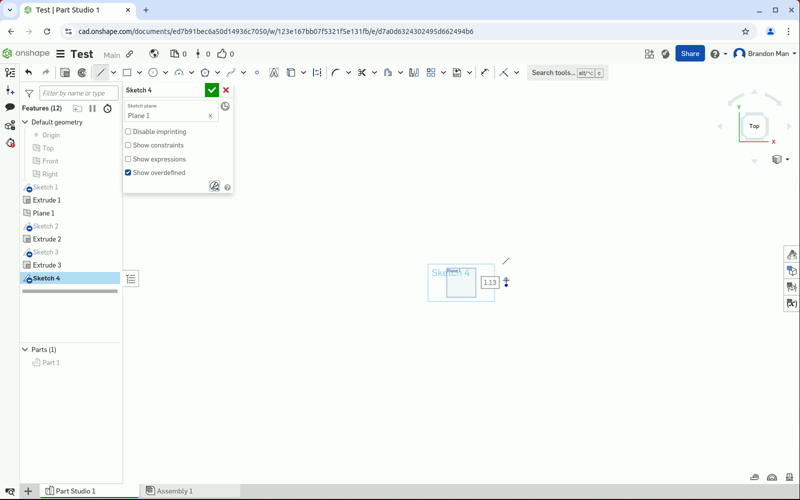
key_up(shift)
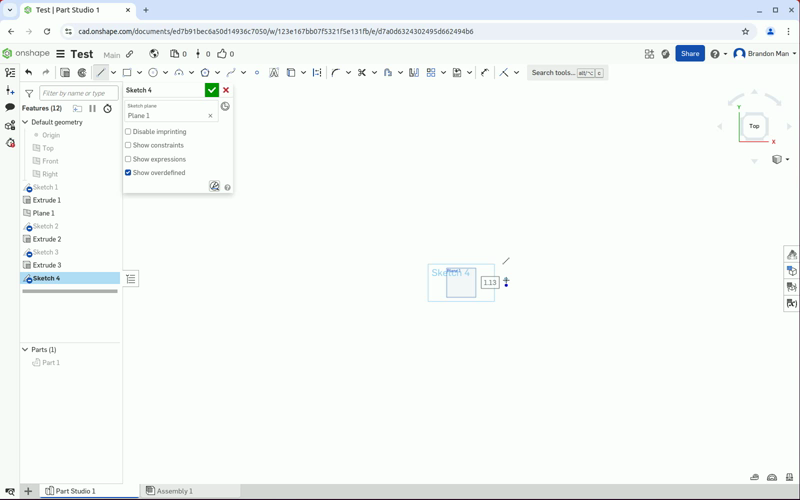
key(esc)
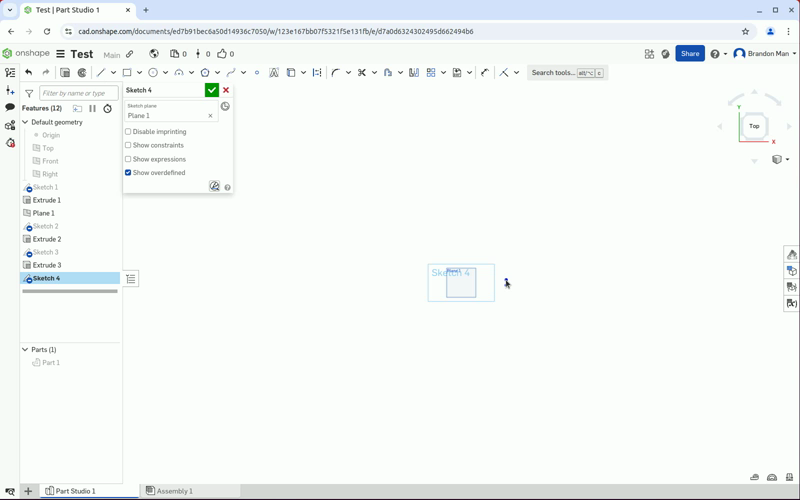
key(a)
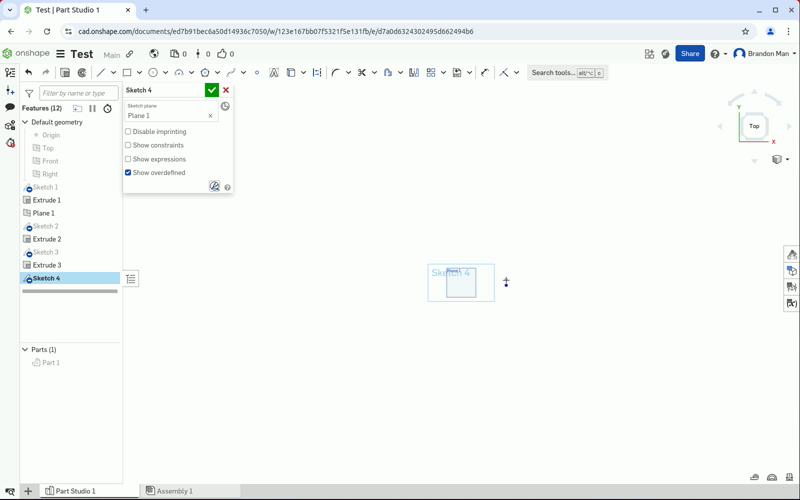
mouse_move(506, 279)
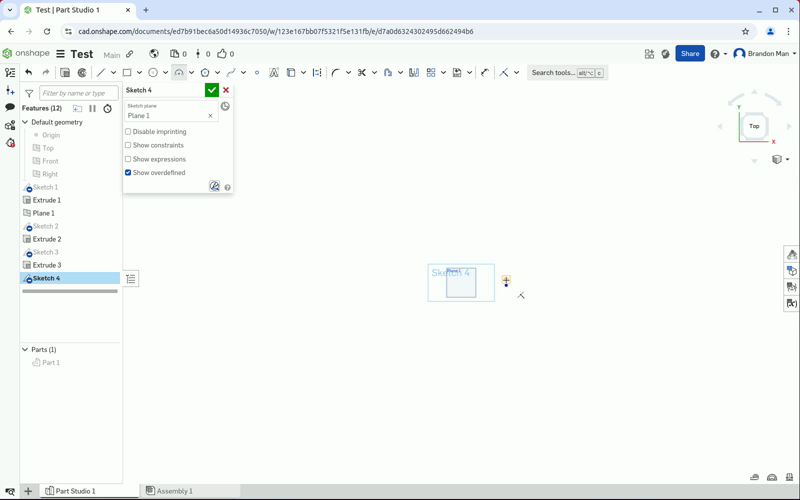
click(506, 279)
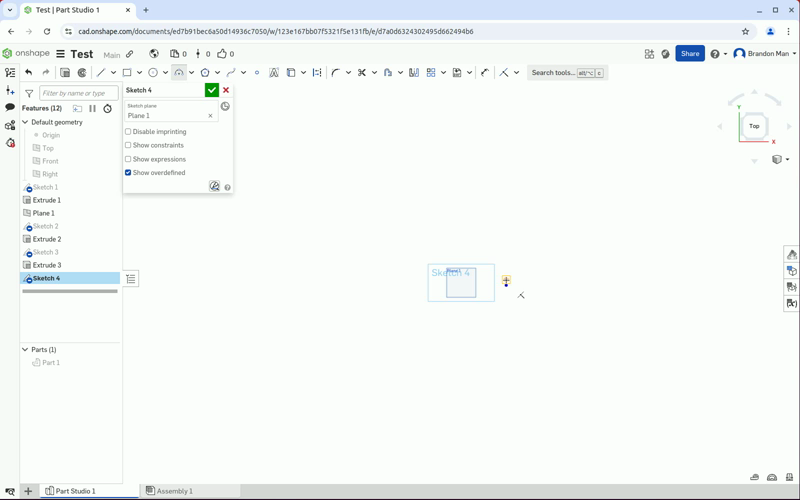
mouse_move(506, 285)
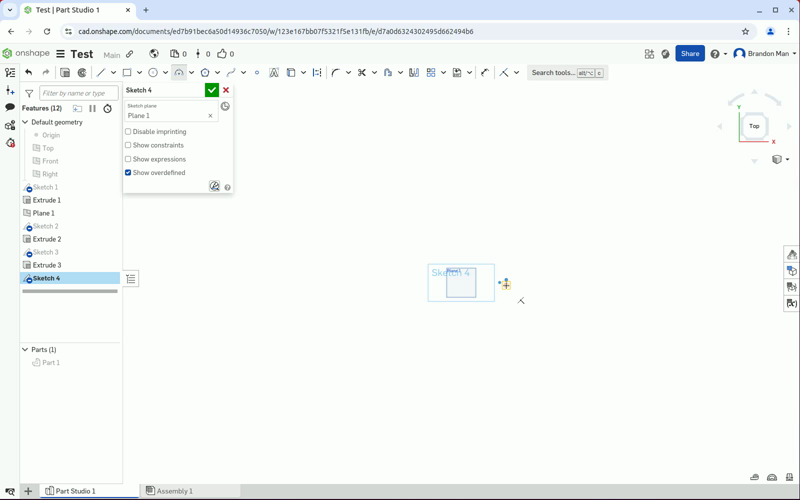
scroll(6)
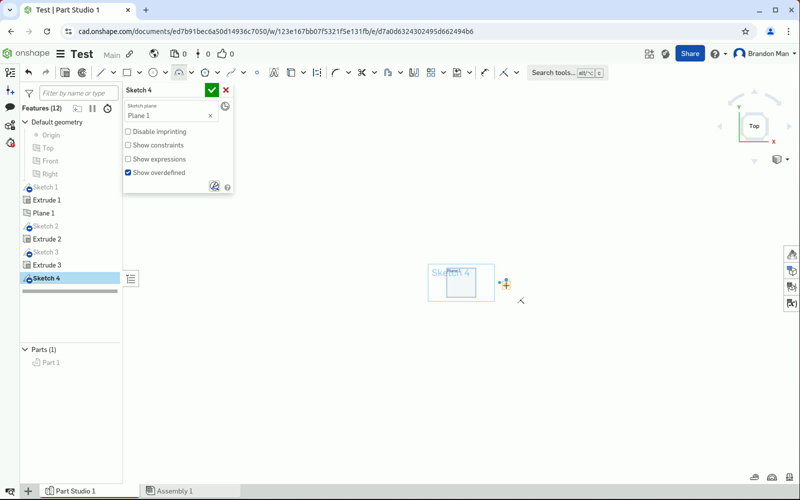
scroll(6)
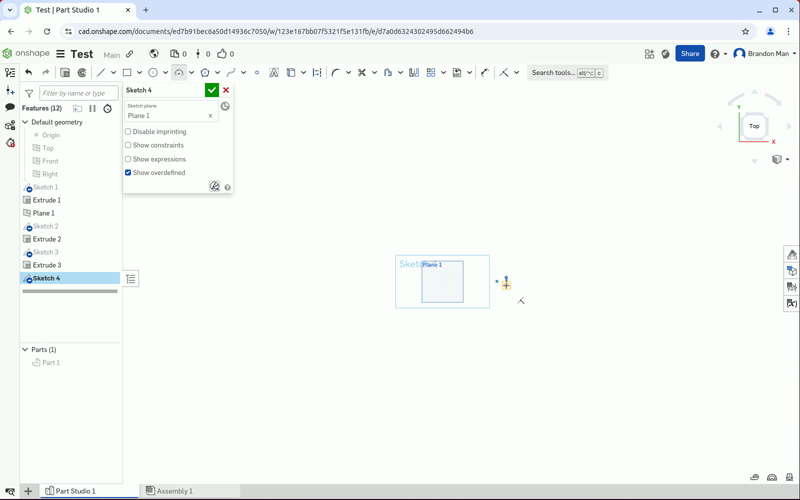
scroll(6)
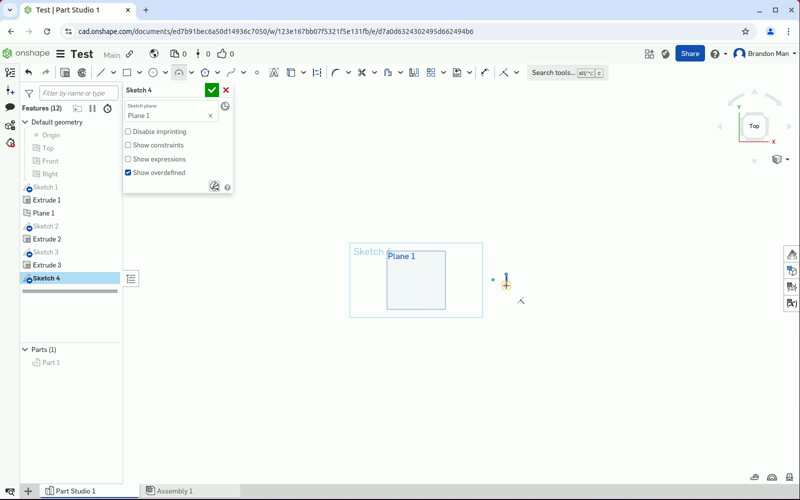
scroll(6)
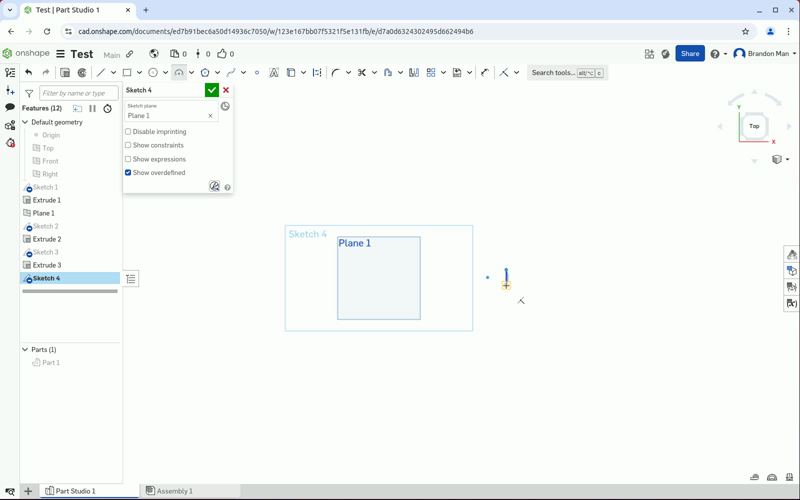
scroll(6)
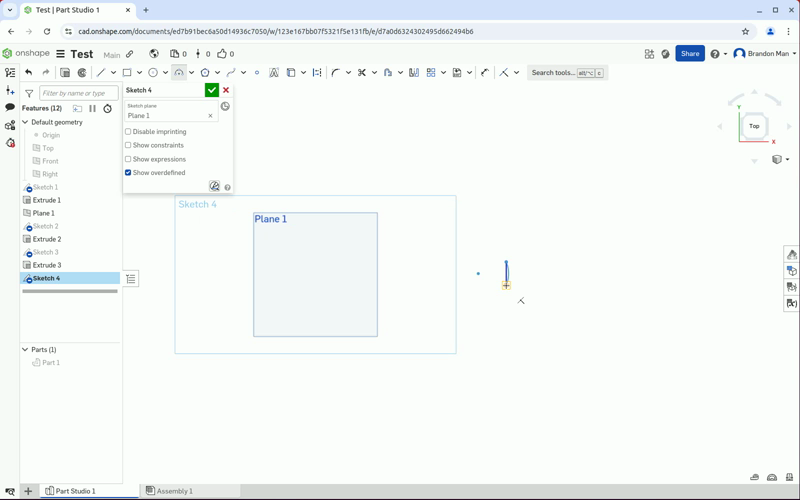
scroll(6)
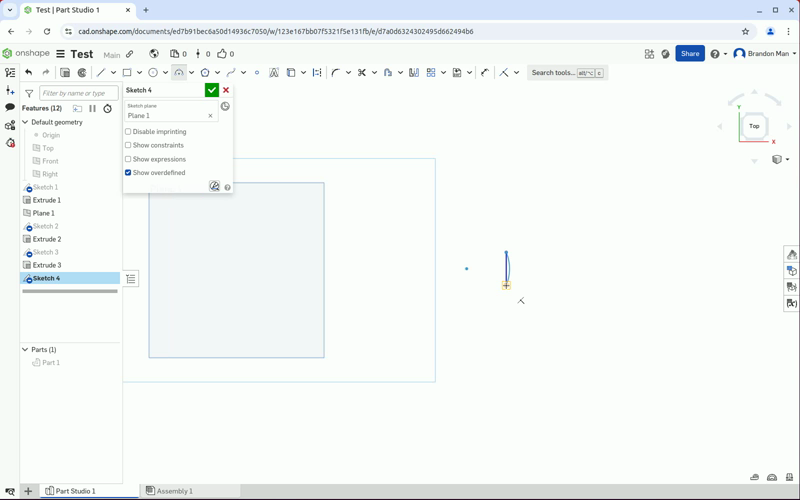
scroll(6)
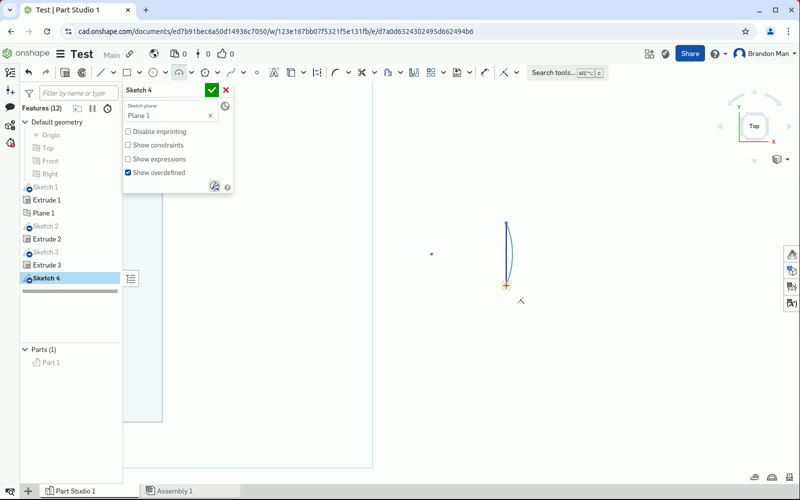
click(506, 285)
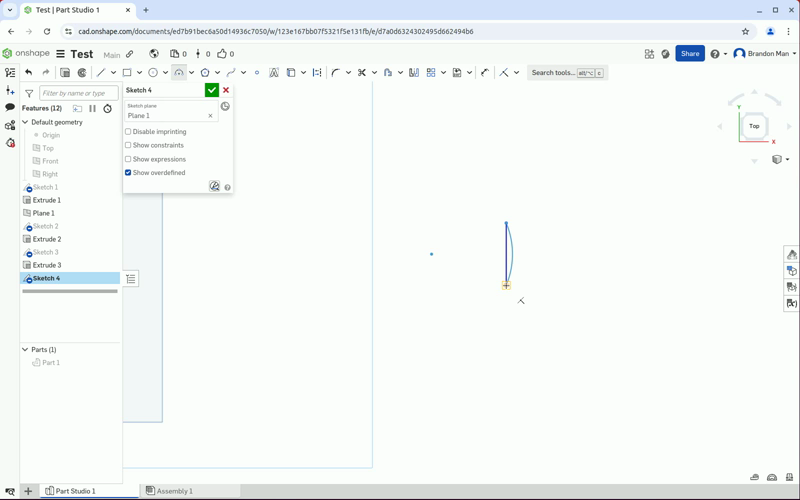
scroll(-6)
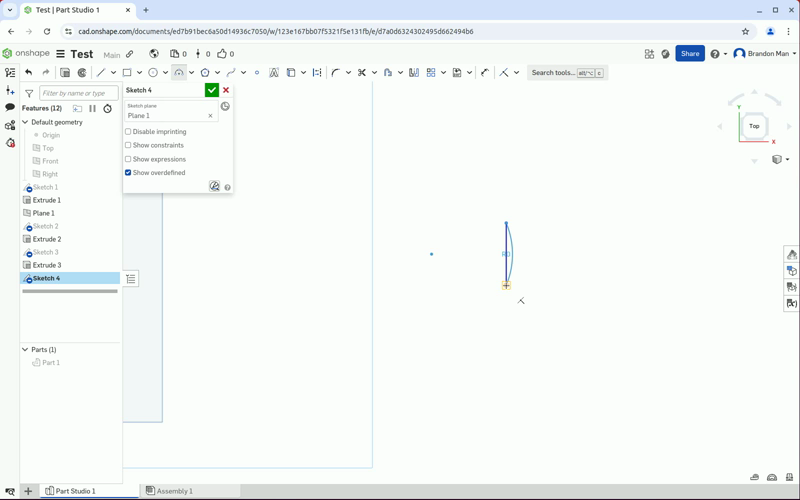
scroll(-6)
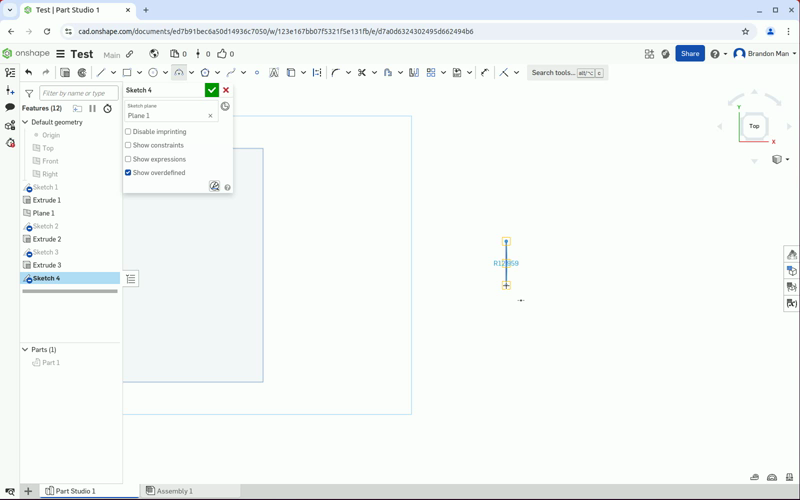
scroll(-6)
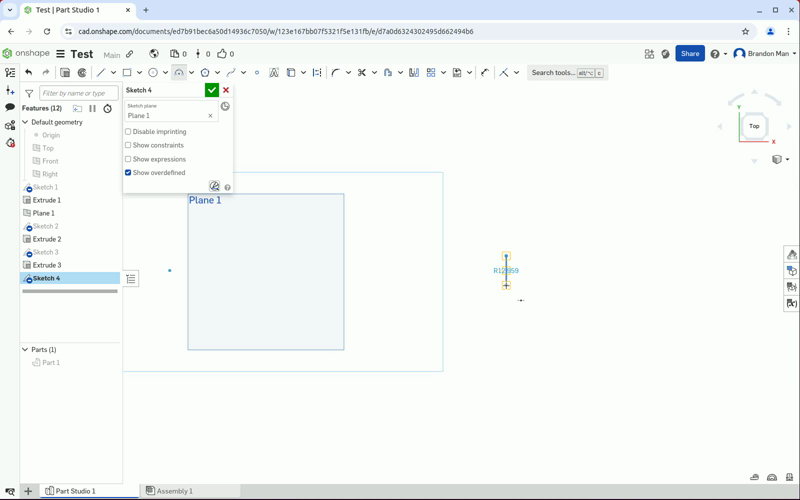
scroll(-6)
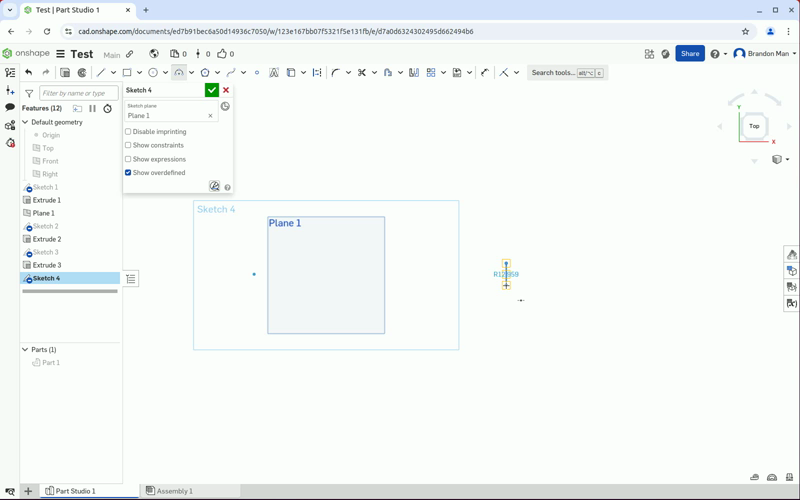
scroll(-6)
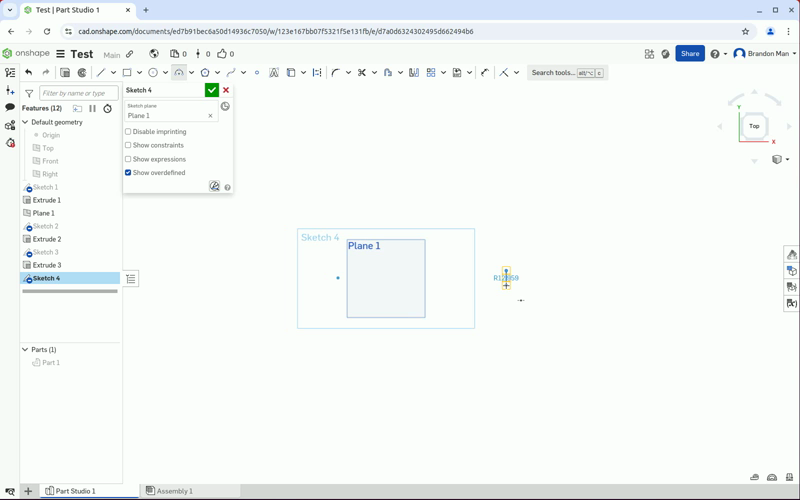
scroll(-6)
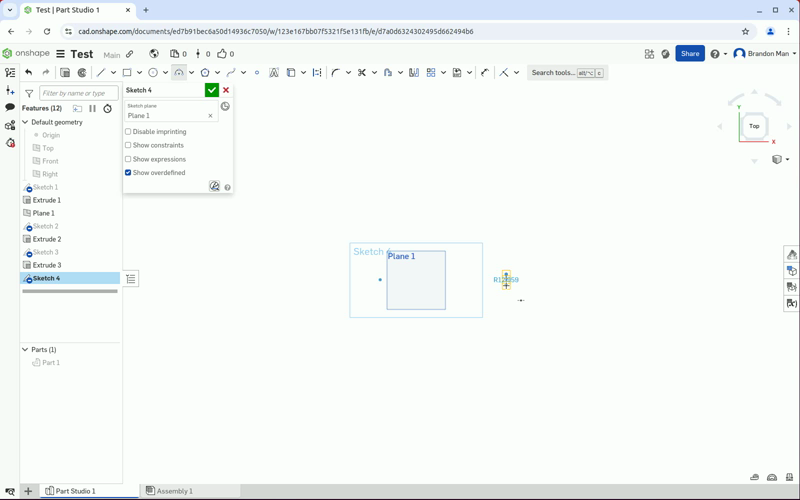
scroll(-6)
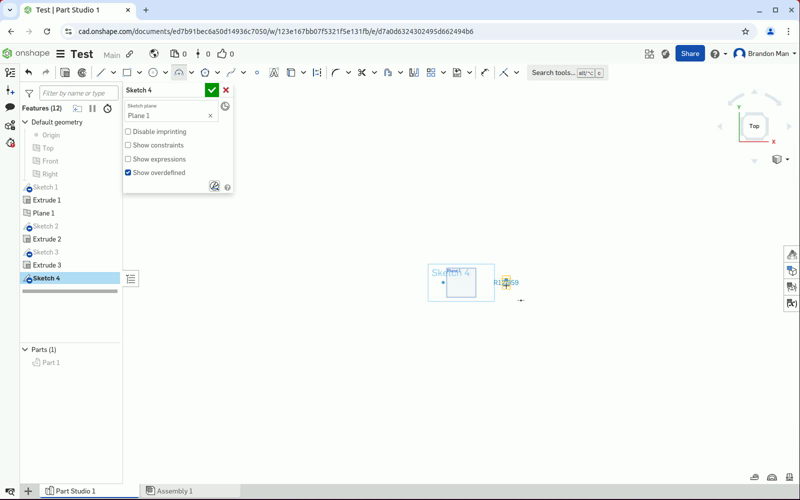
key_down(shift)
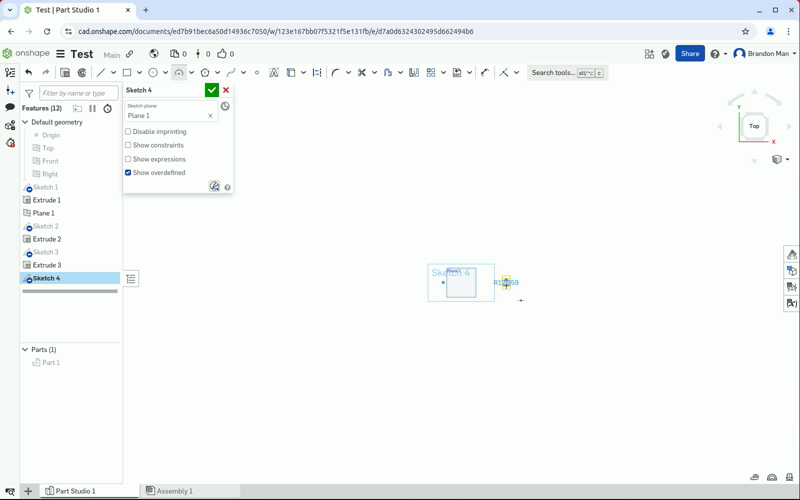
mouse_move(505, 282)
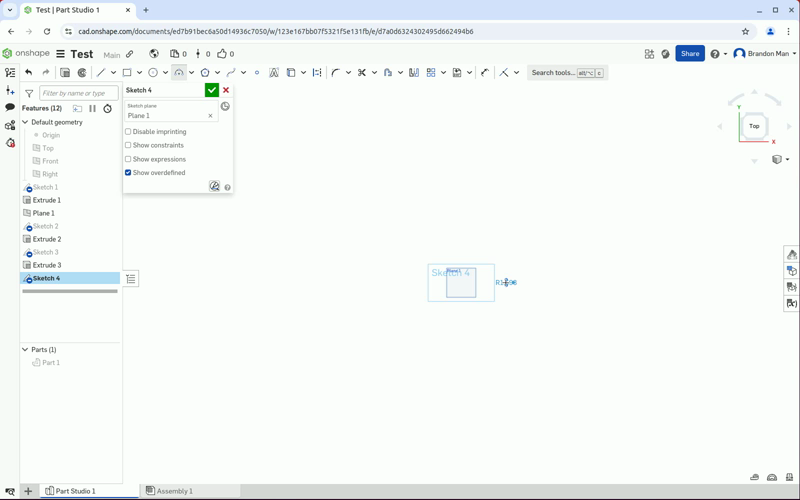
scroll(6)
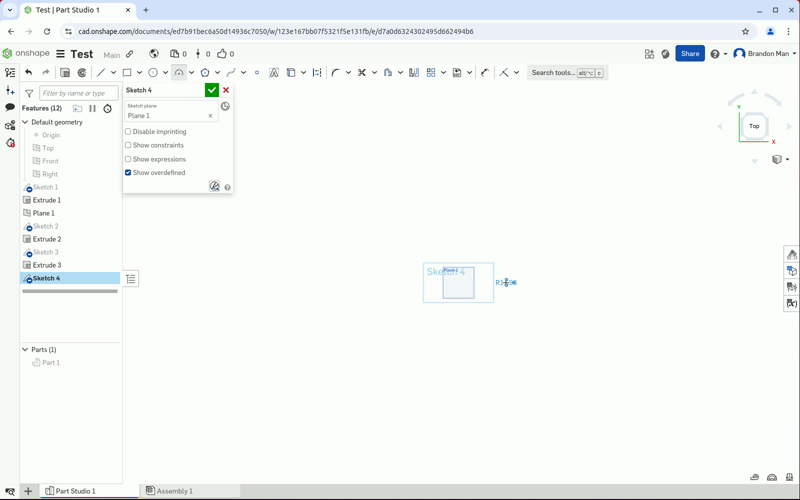
scroll(6)
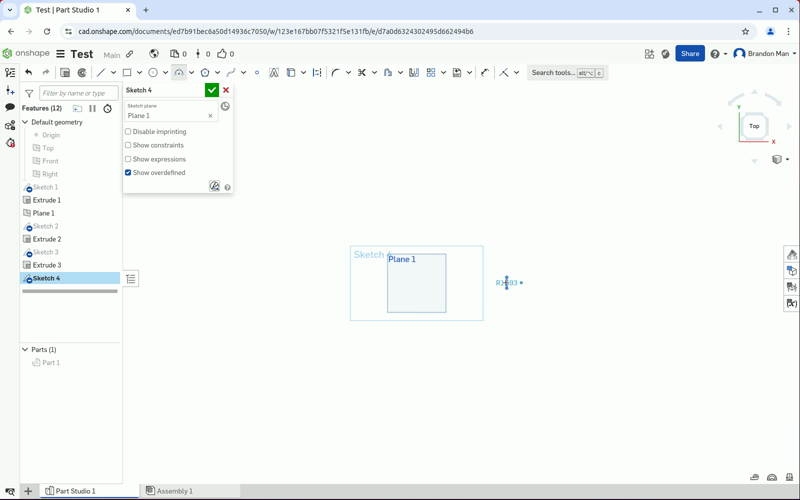
scroll(6)
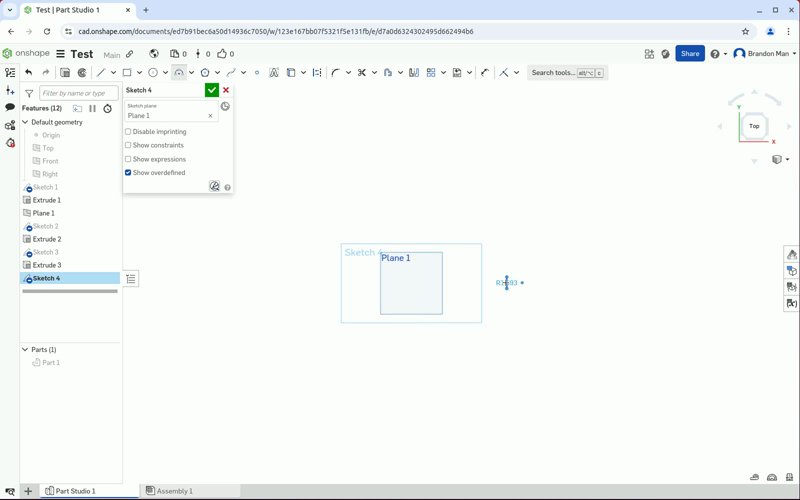
scroll(6)
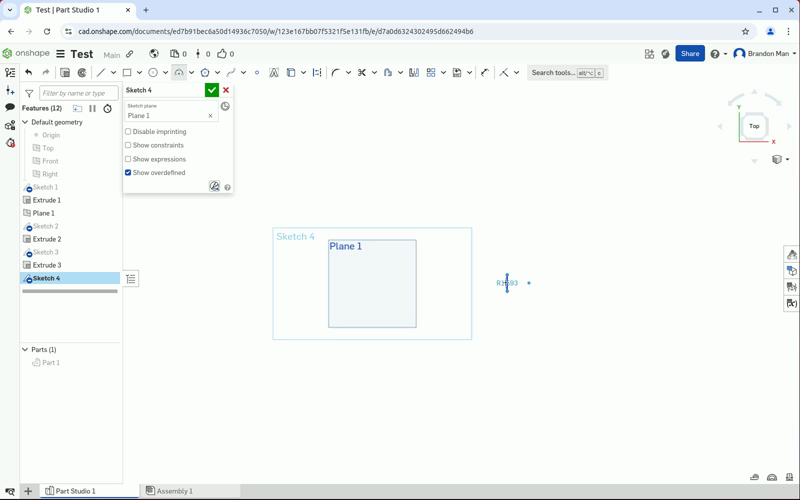
scroll(6)
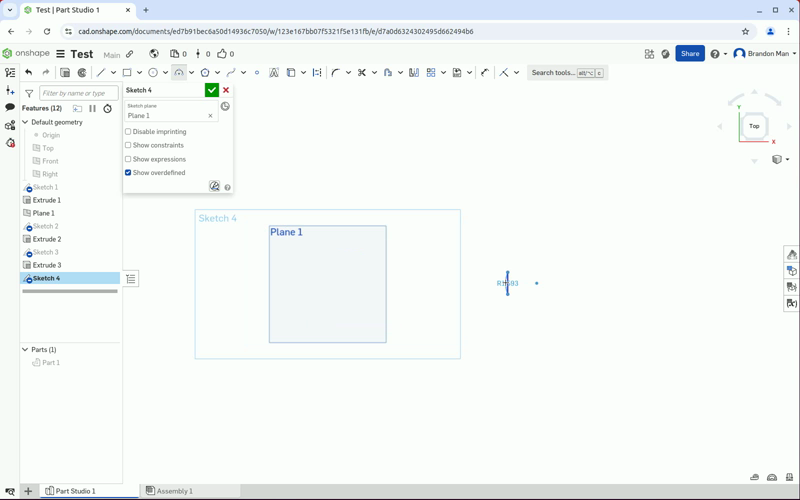
scroll(6)
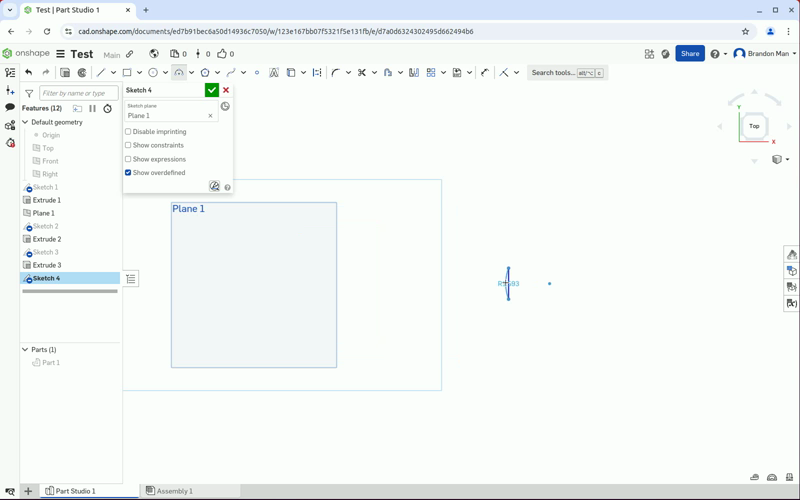
scroll(6)
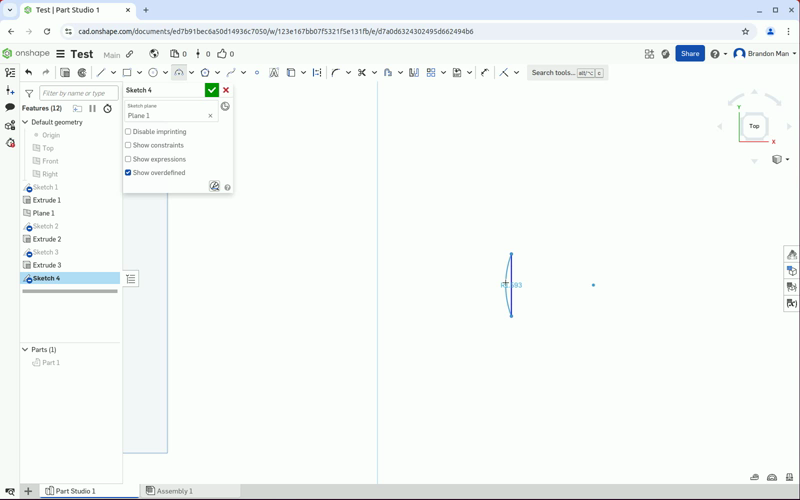
click(505, 282)
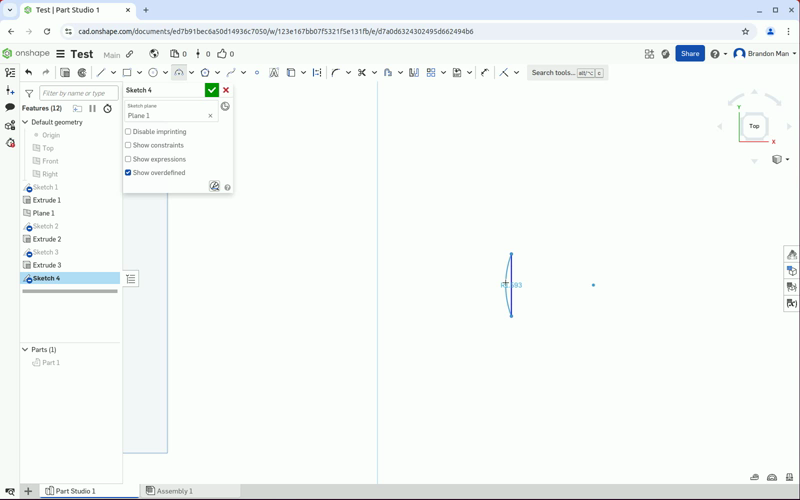
scroll(-6)
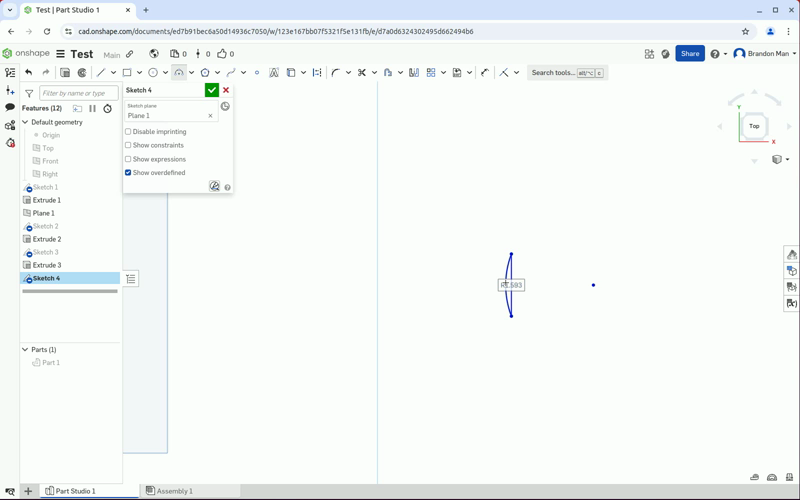
scroll(-6)
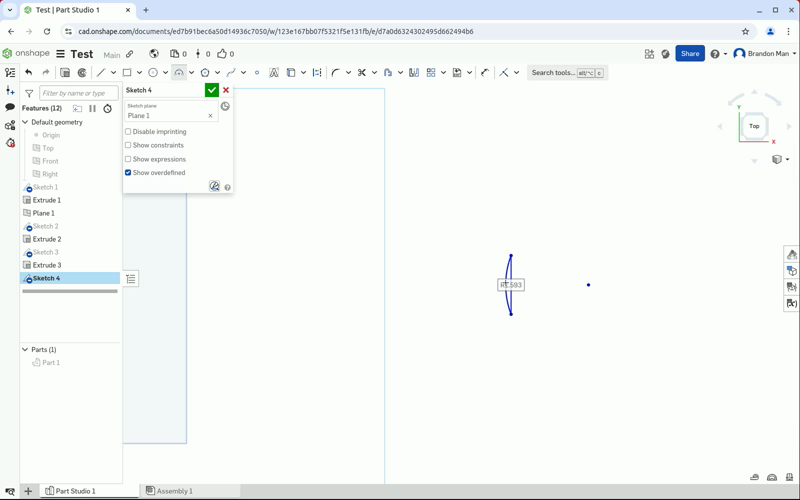
scroll(-6)
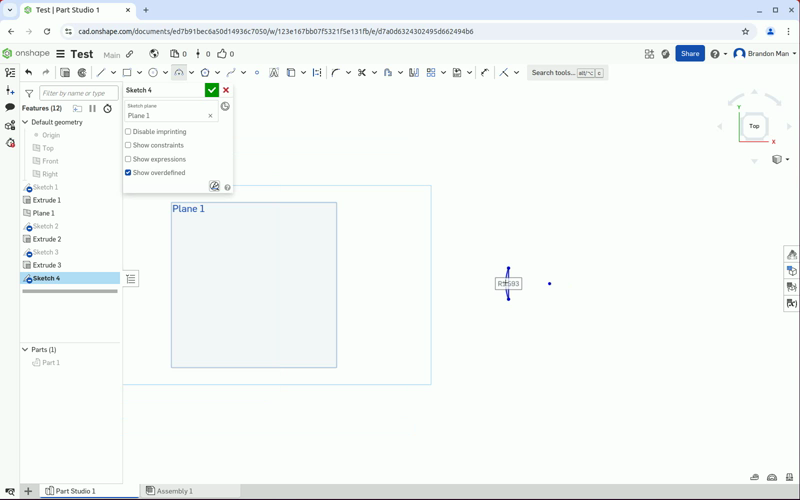
scroll(-6)
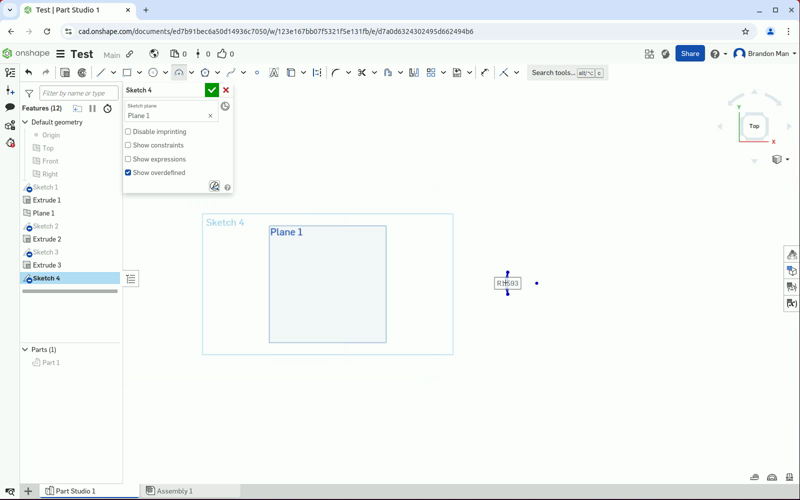
scroll(-6)
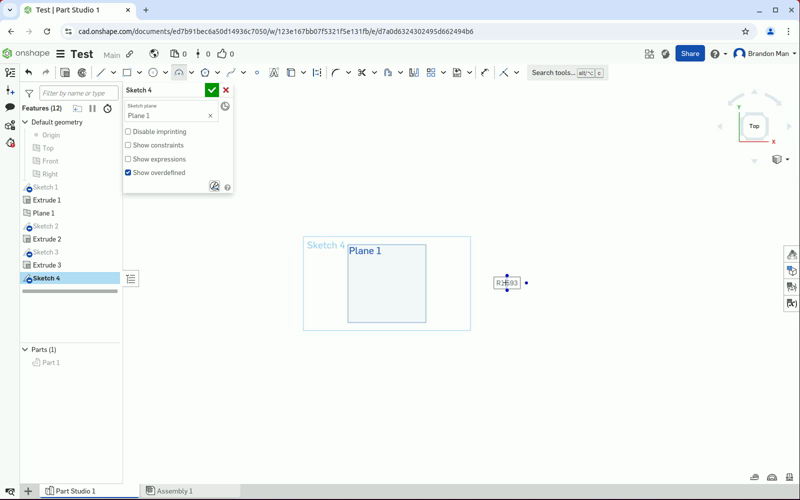
scroll(-6)
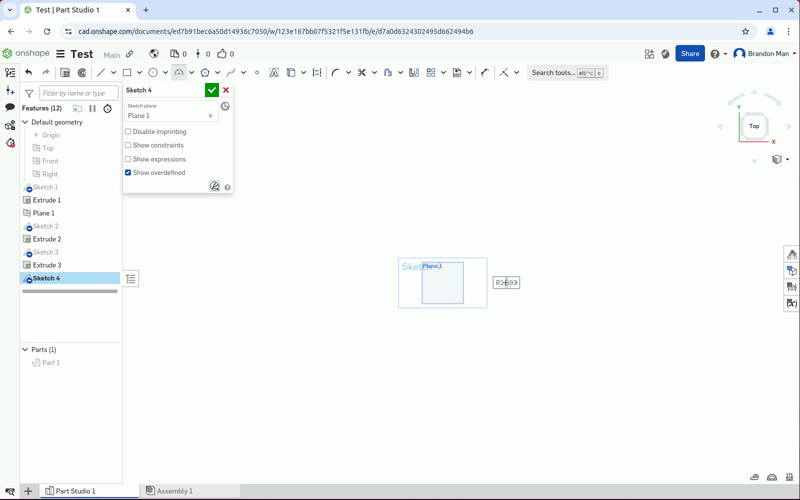
scroll(-6)
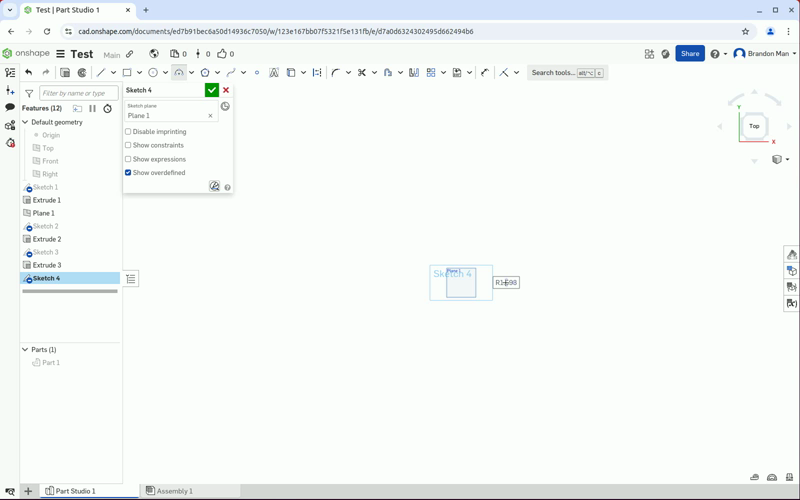
key_up(shift)
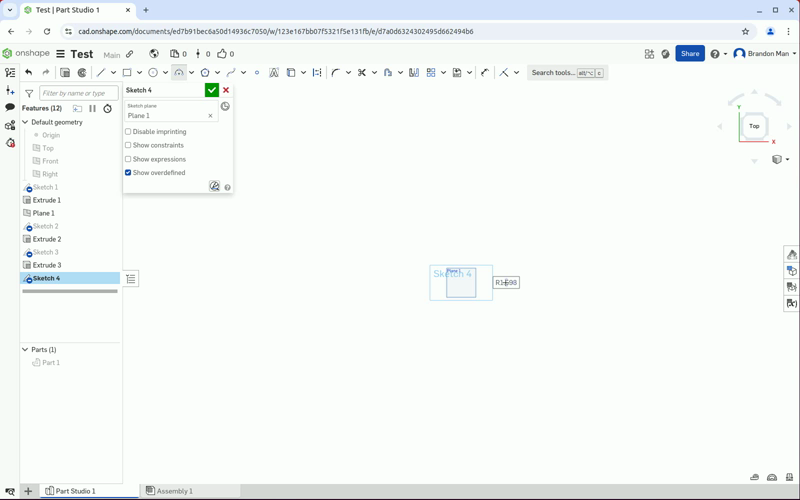
key(esc)
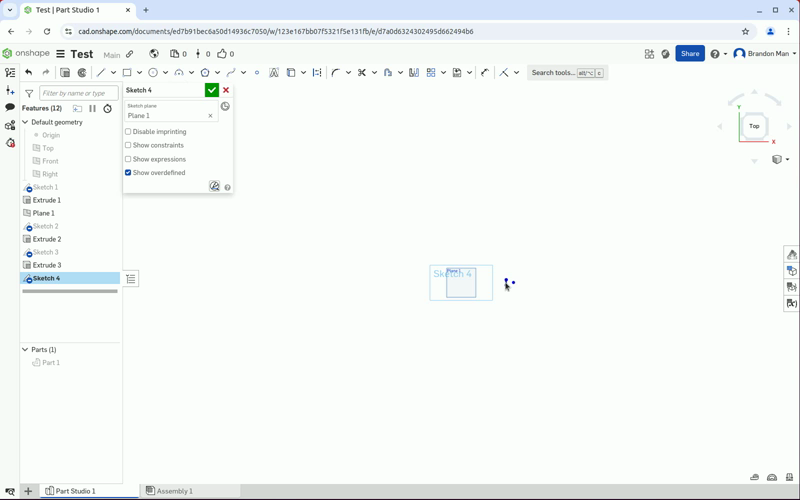
mouse_move(506, 281)
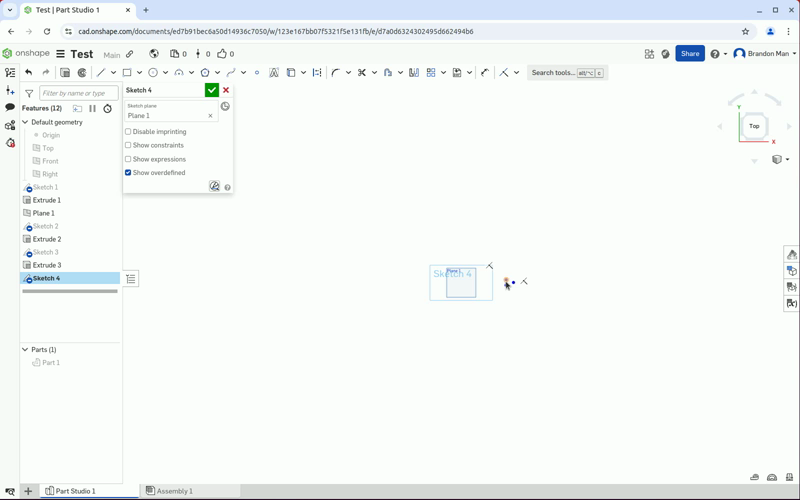
scroll(6)
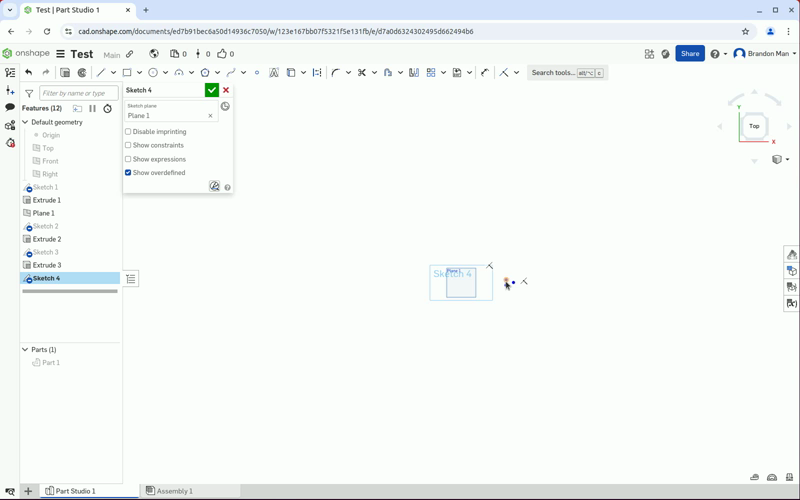
scroll(6)
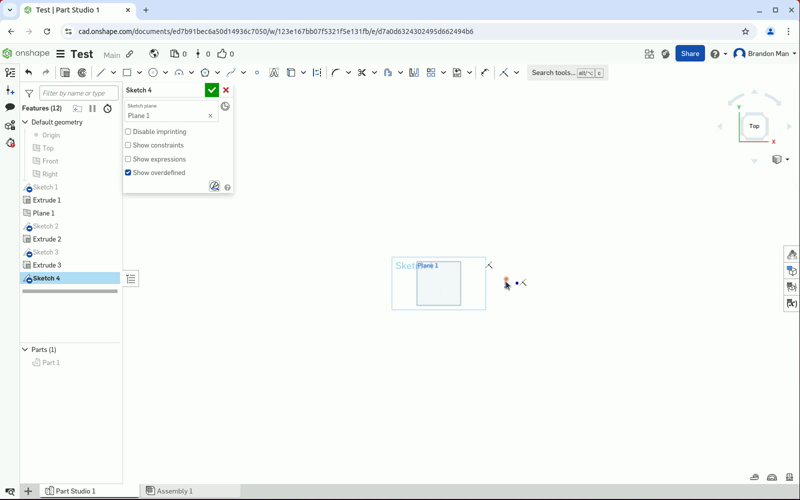
scroll(6)
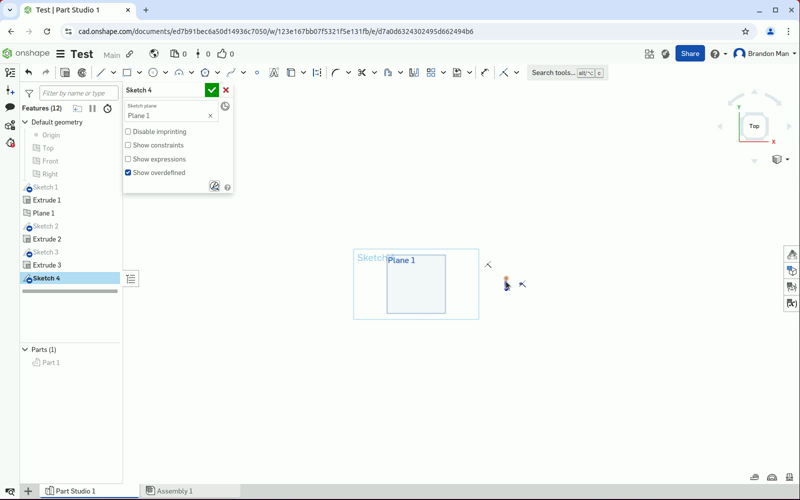
scroll(6)
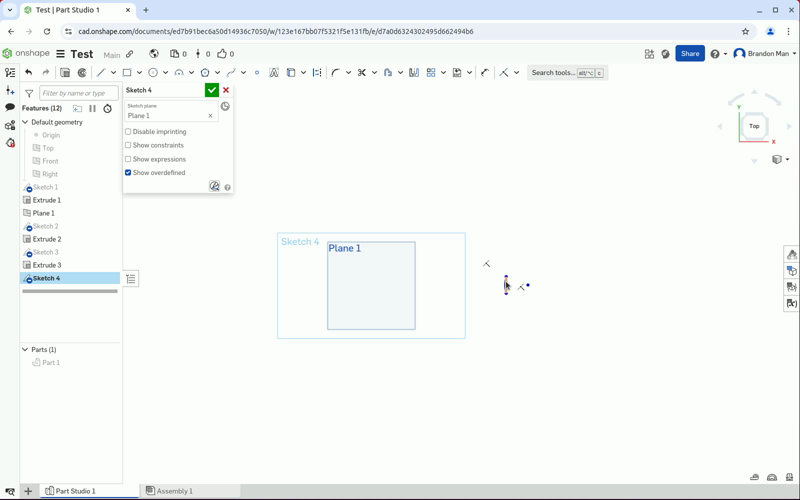
scroll(6)
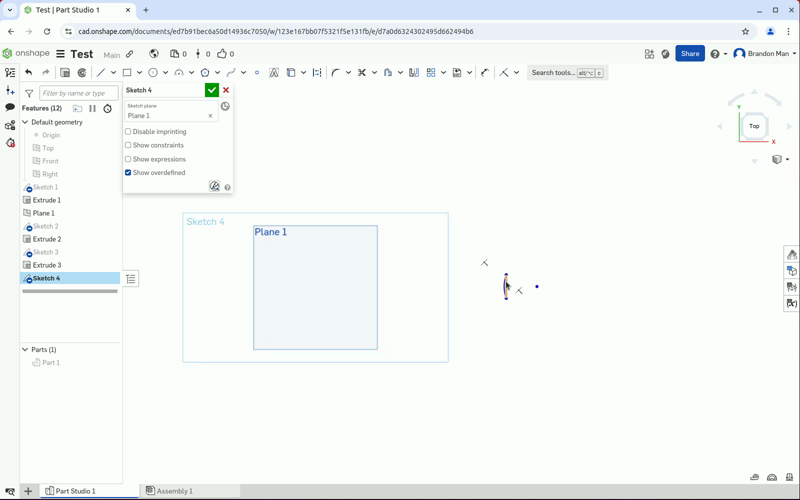
scroll(6)
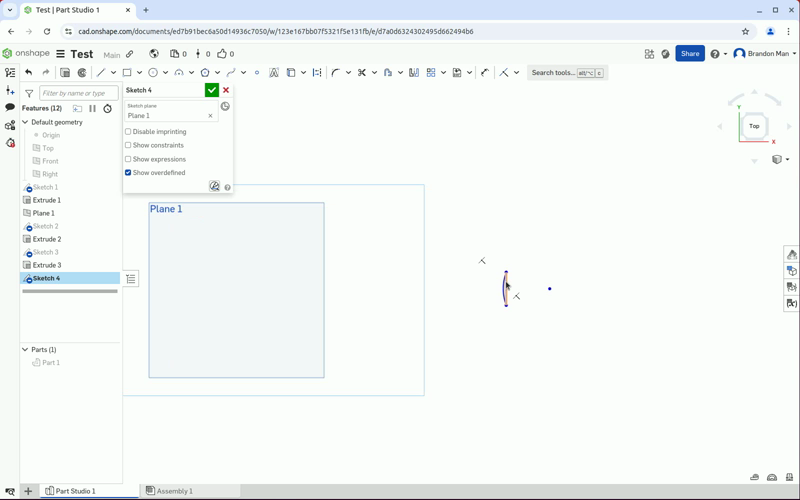
scroll(6)
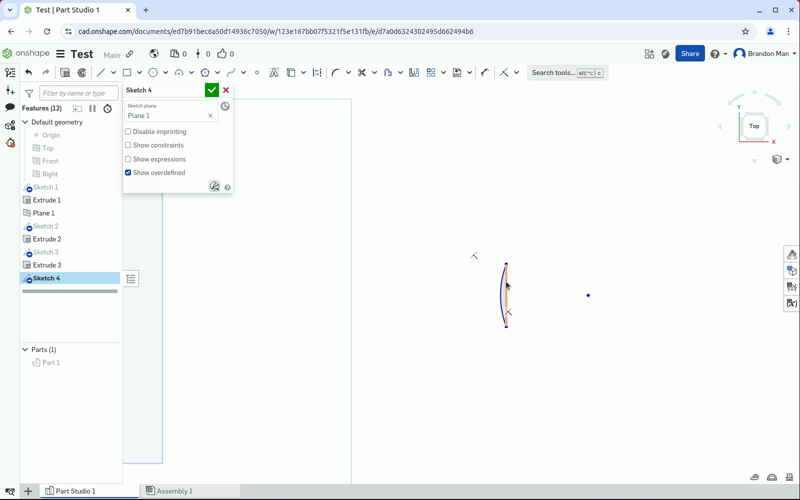
click(506, 281)
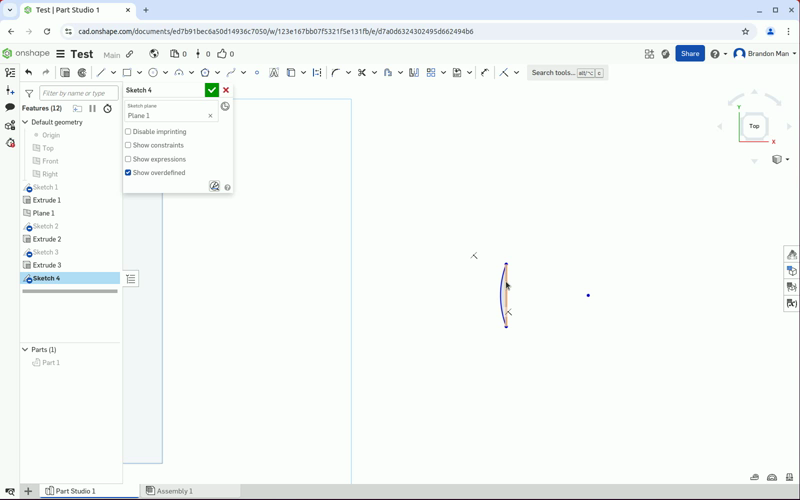
scroll(-6)
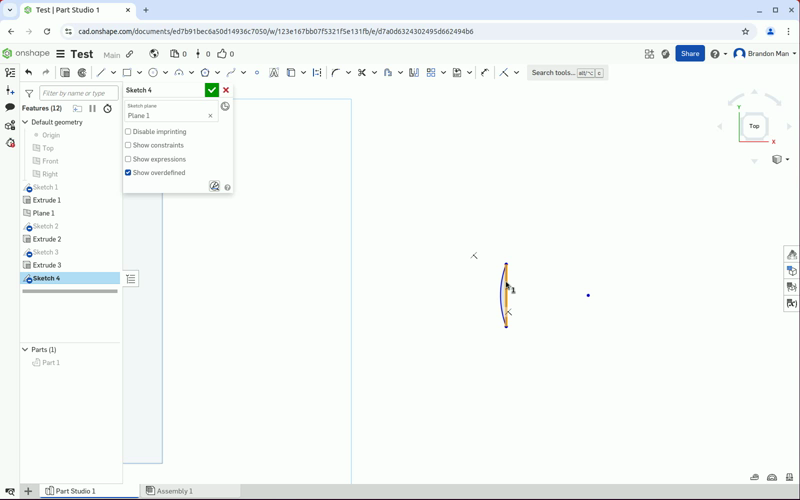
scroll(-6)
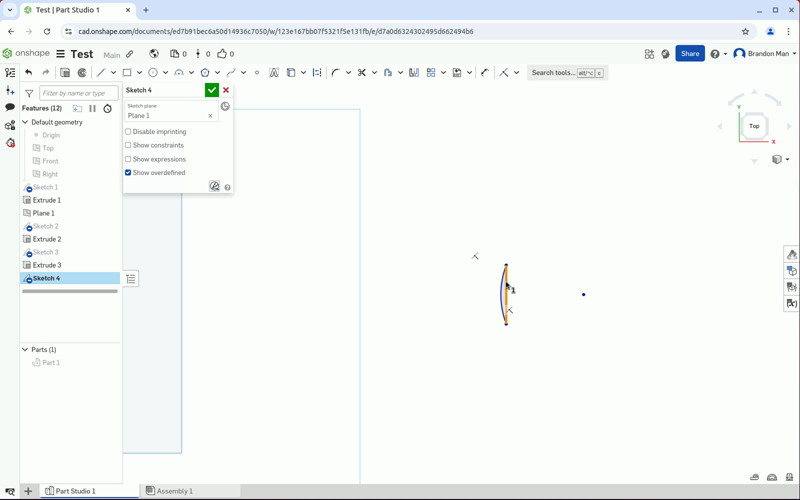
scroll(-6)
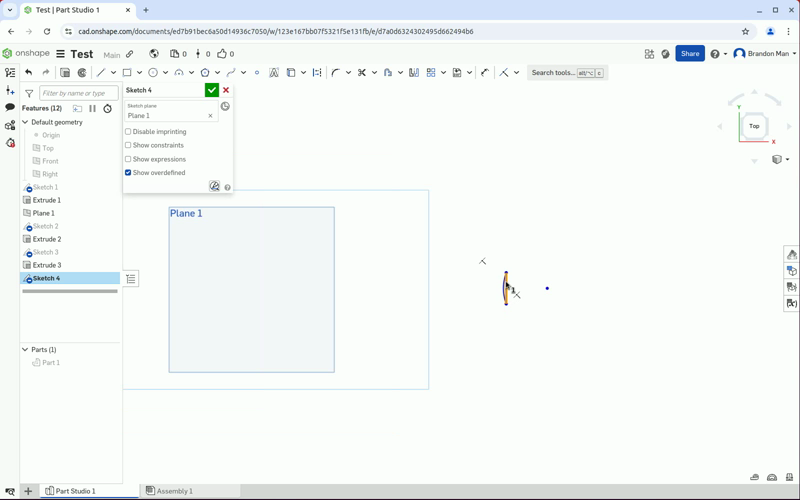
scroll(-6)
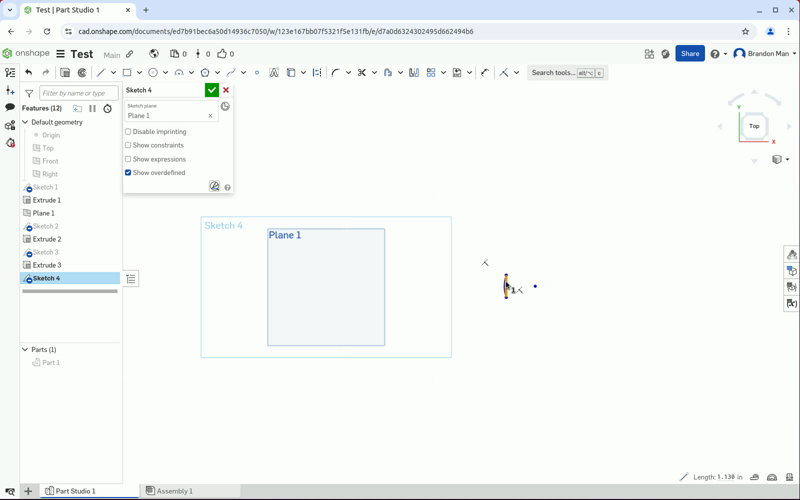
scroll(-6)
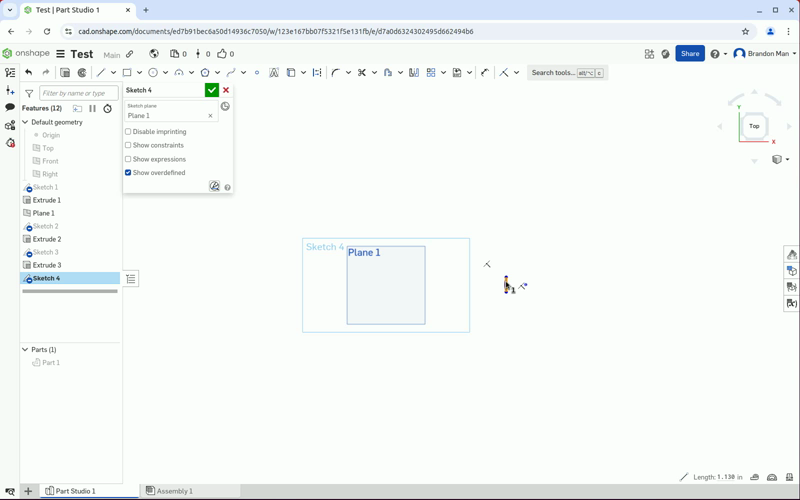
scroll(-6)
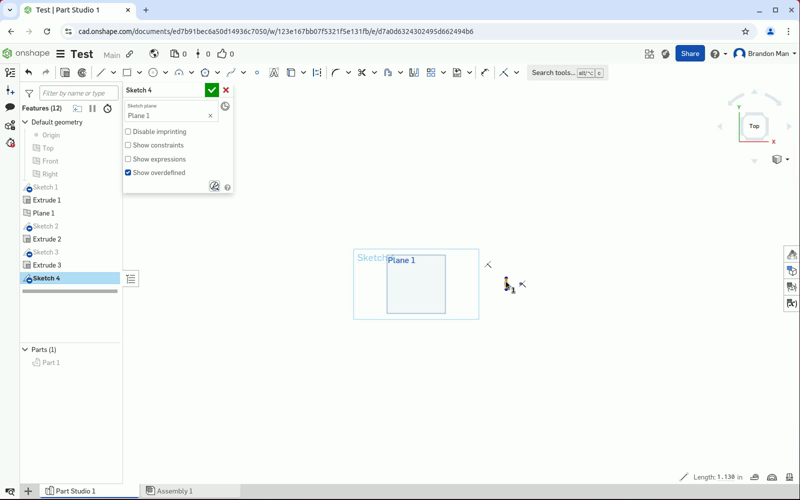
scroll(-6)
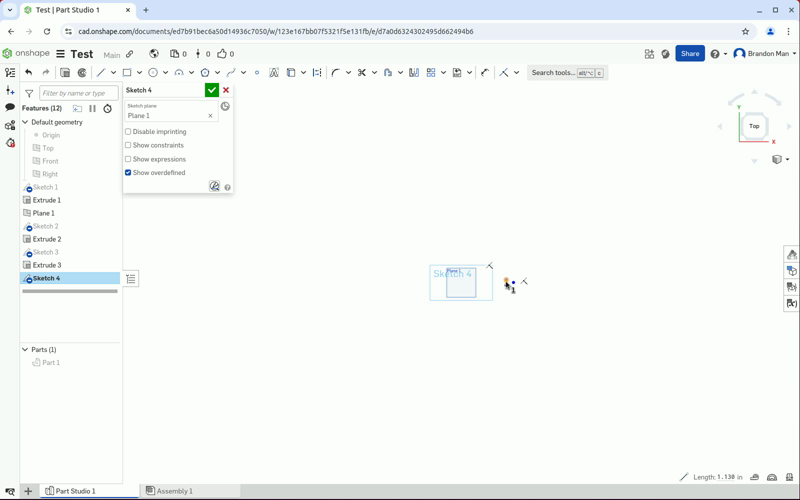
mouse_move(73, 352)
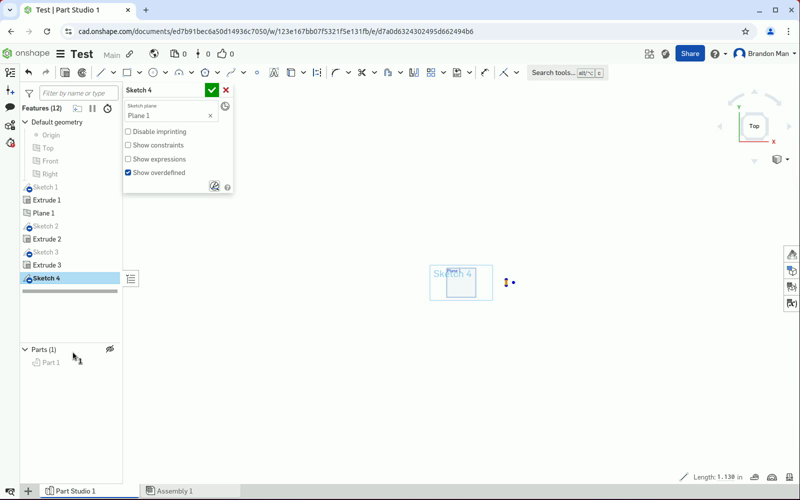
key(shift+y)
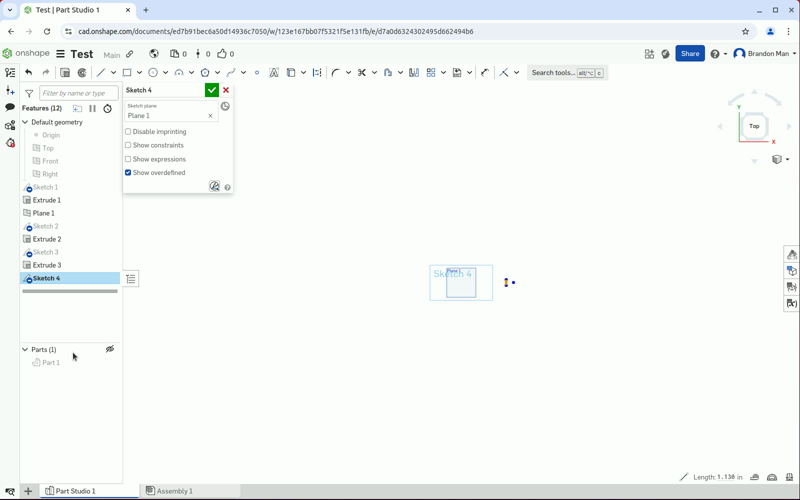
key(shift+e)
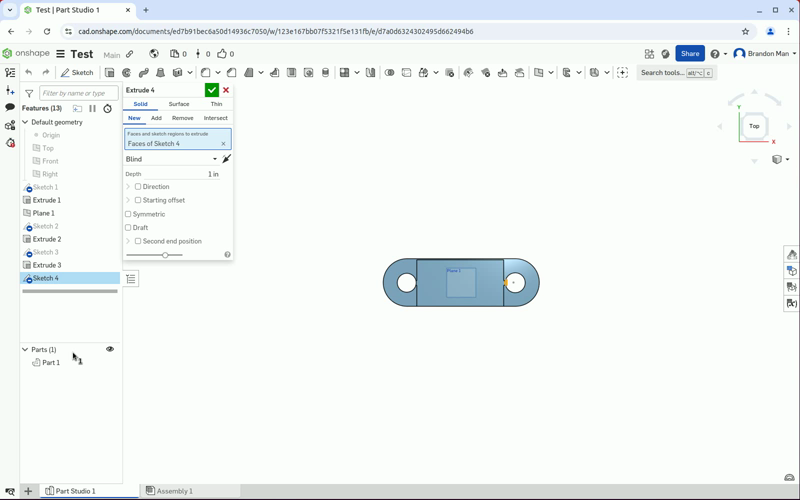
mouse_move(143, 106)
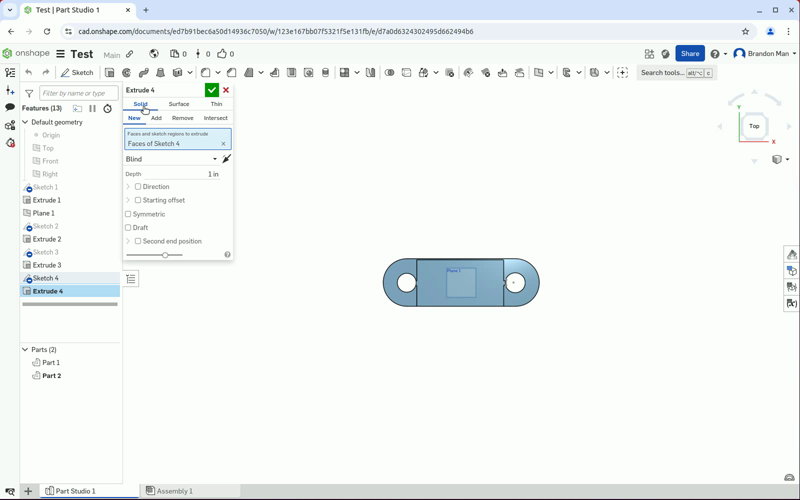
click(143, 106)
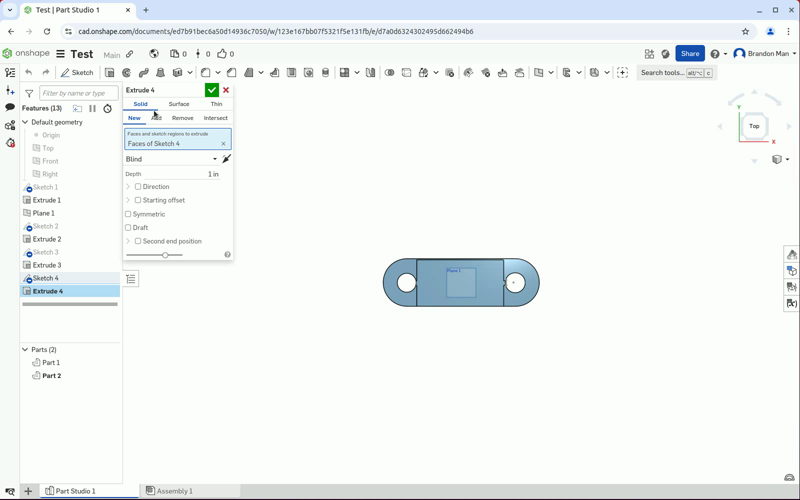
mouse_move(186, 120)
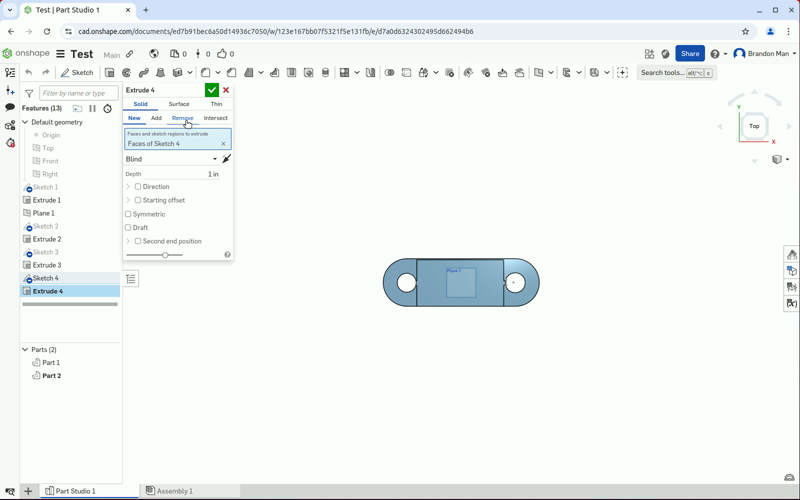
click(186, 120)
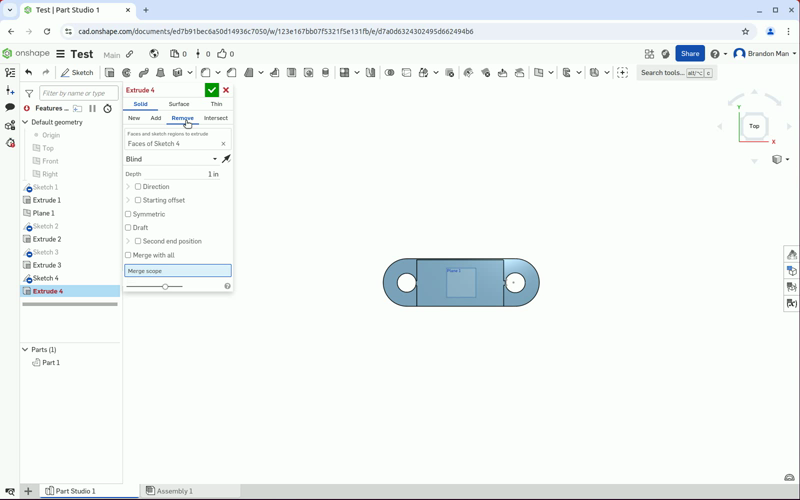
key(tab, 4)
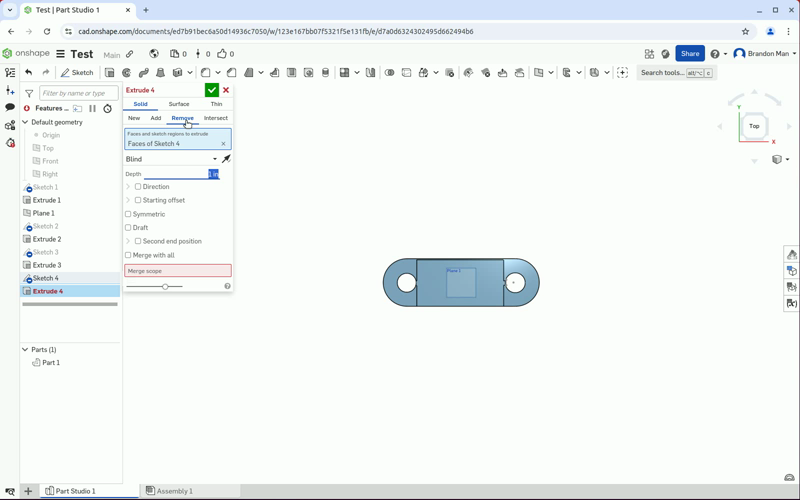
text(17.813)
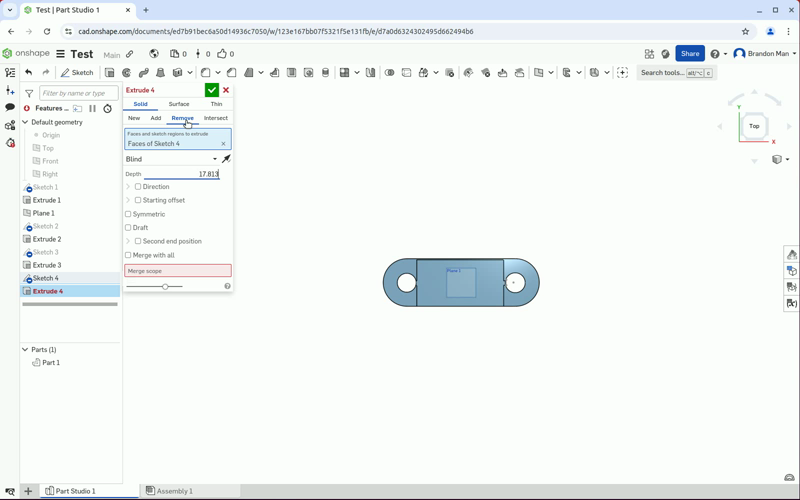
key(tab, 6)
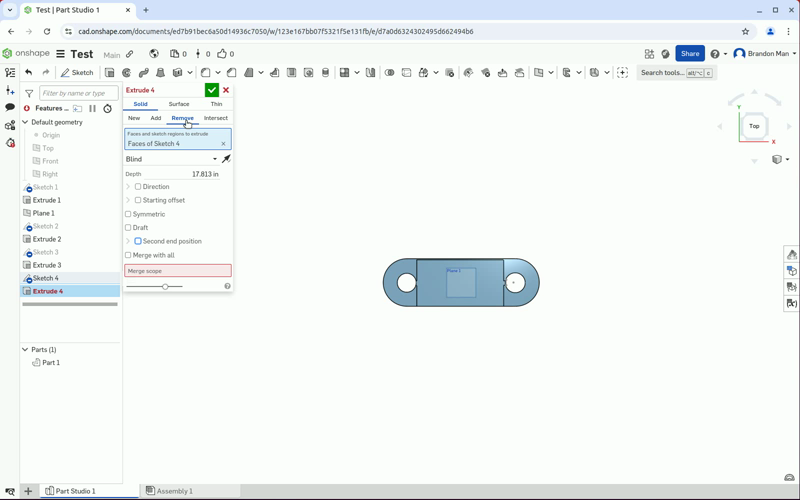
key(space)
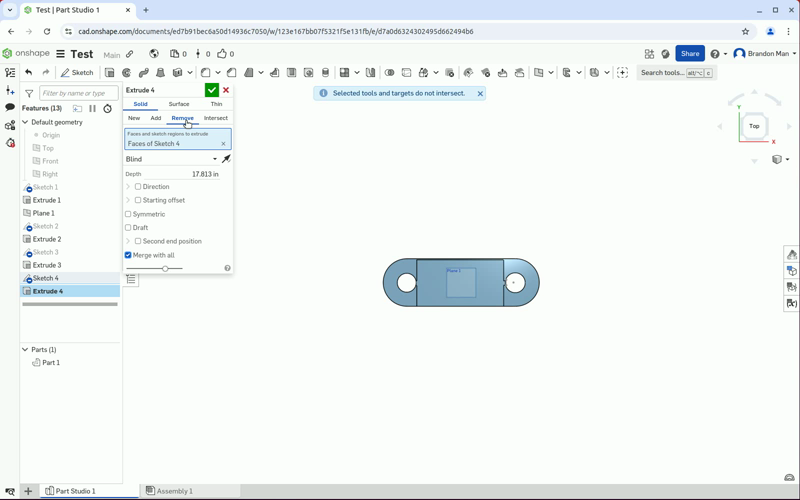
key(enter)
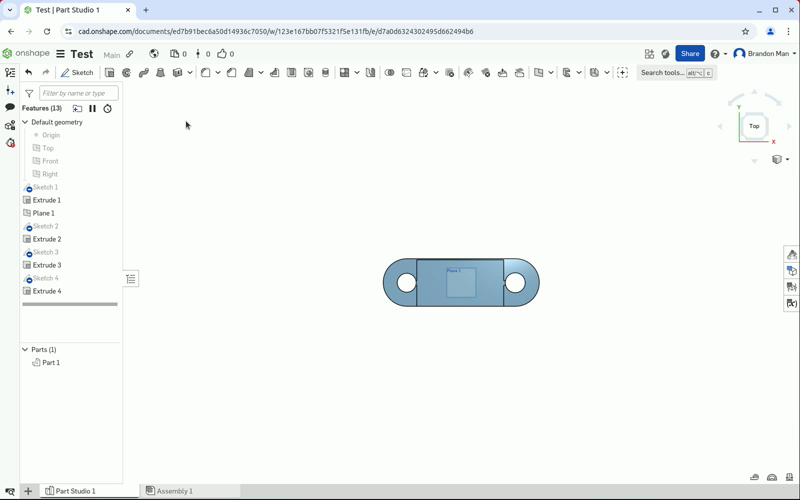
key(shift+h)
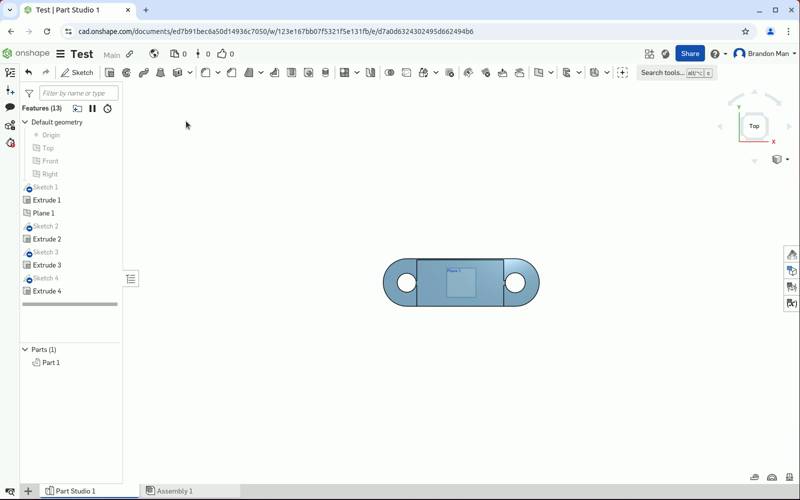
key(shift+h)
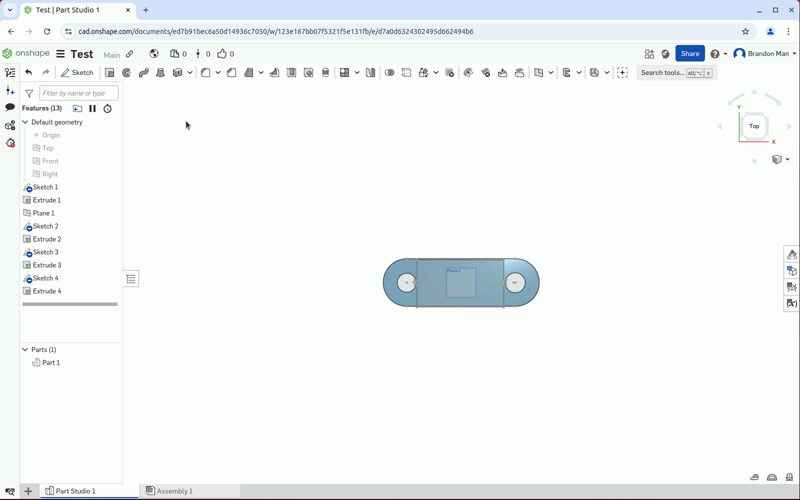
key(shift+7)
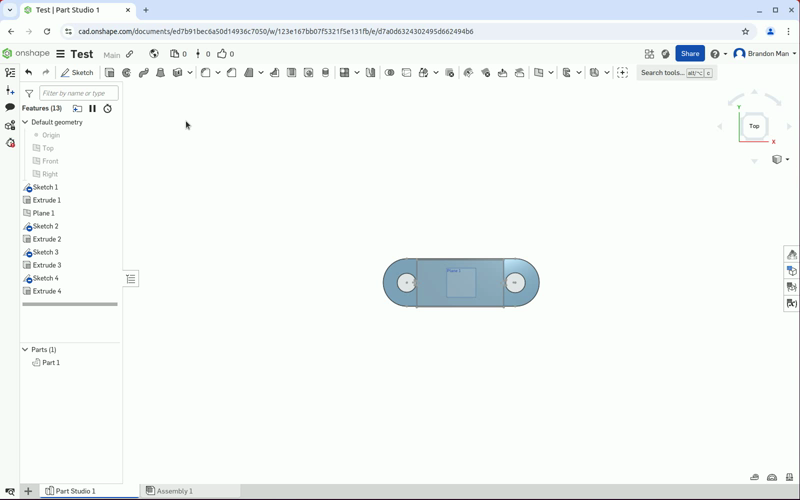
key(up, 3)
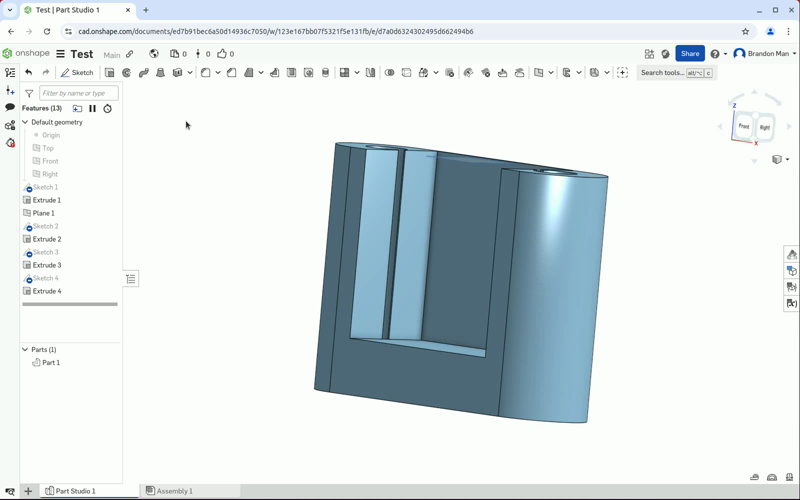
key(left, 3)
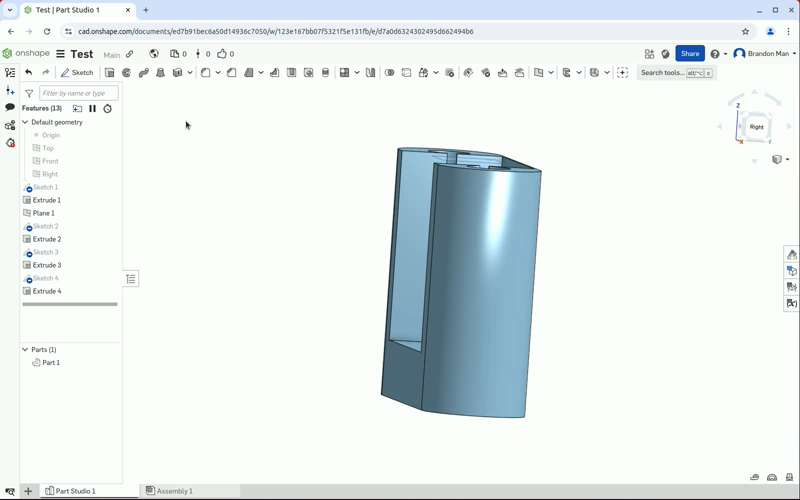
key(right, 3)
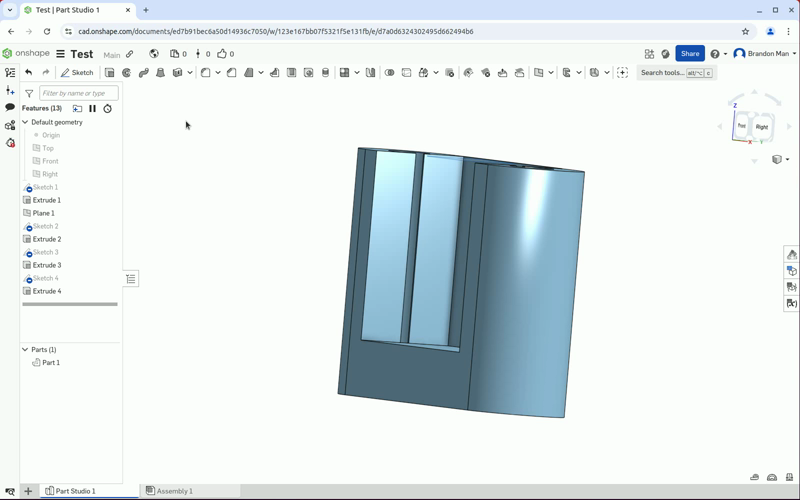
key(down, 3)
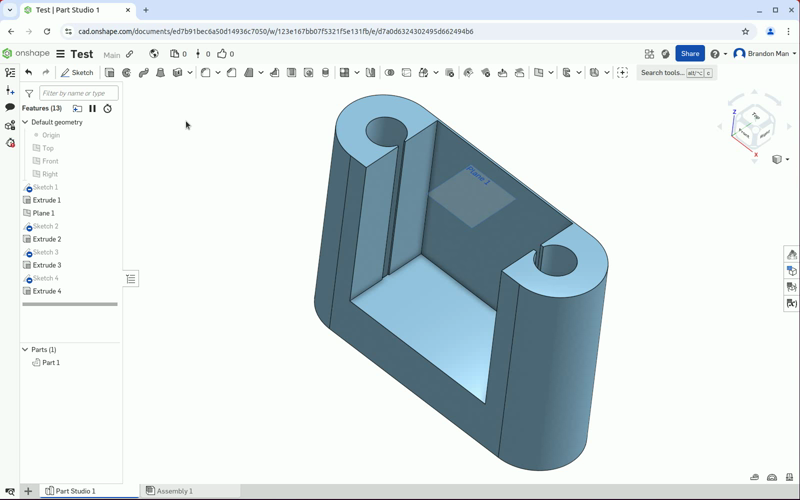
mouse_move(73, 189)
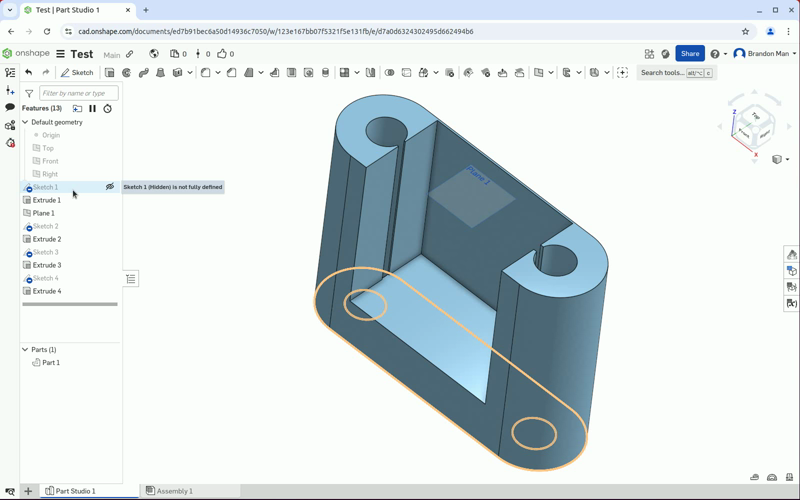
click(73, 189)